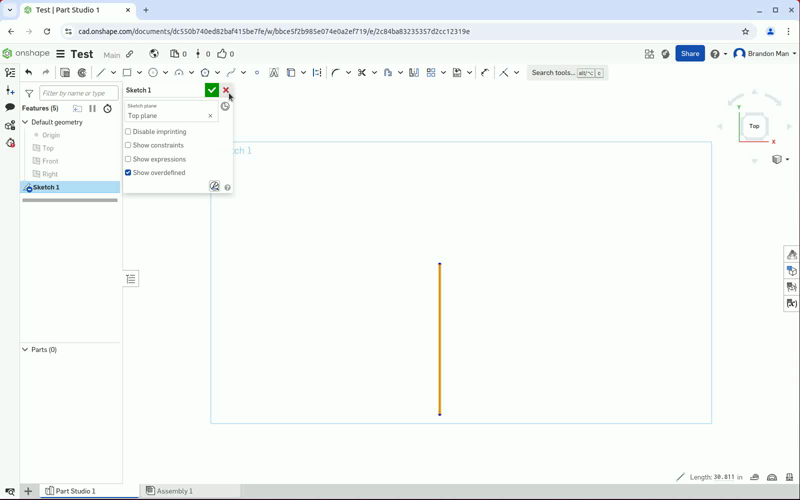
key(shift+h)
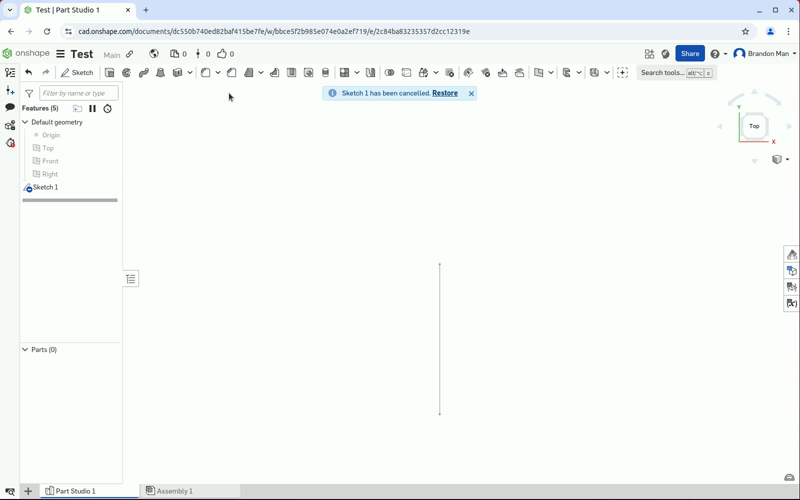
key(shift+s)
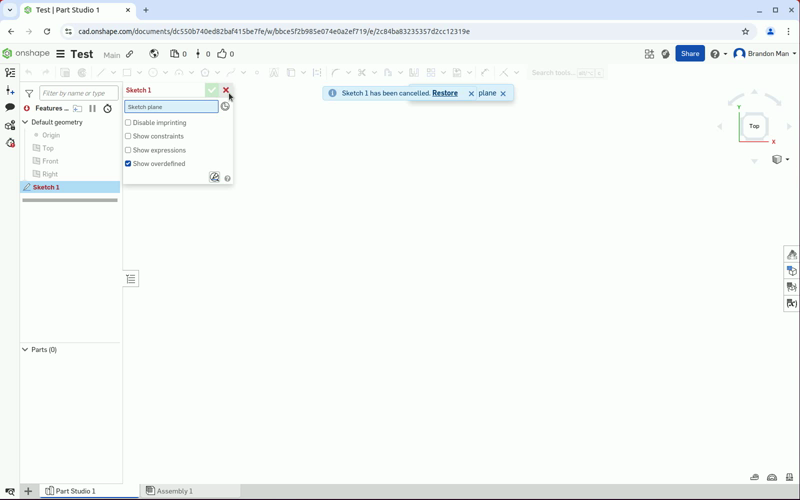
mouse_move(73, 150)
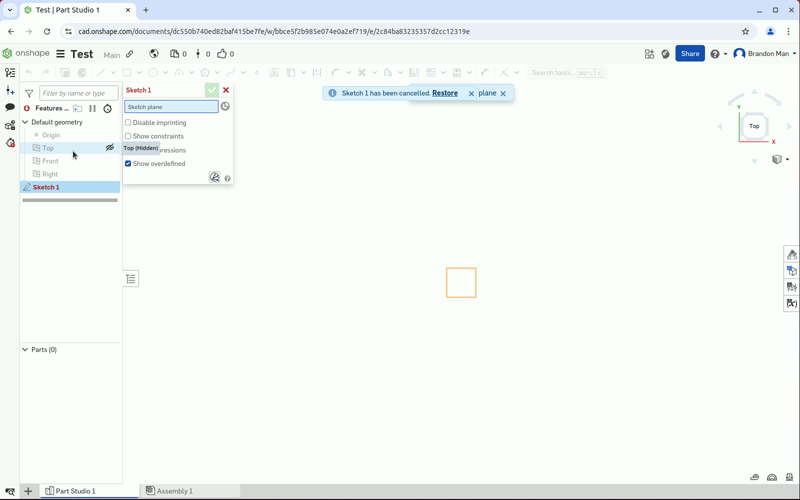
click(73, 150)
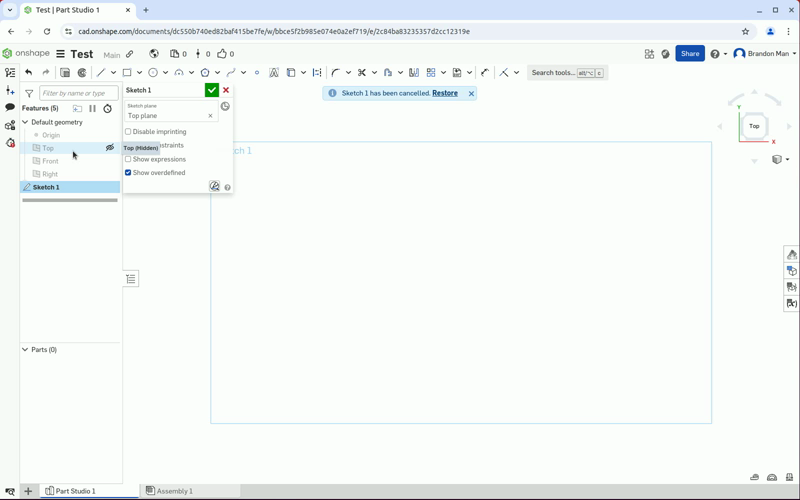
mouse_move(73, 352)
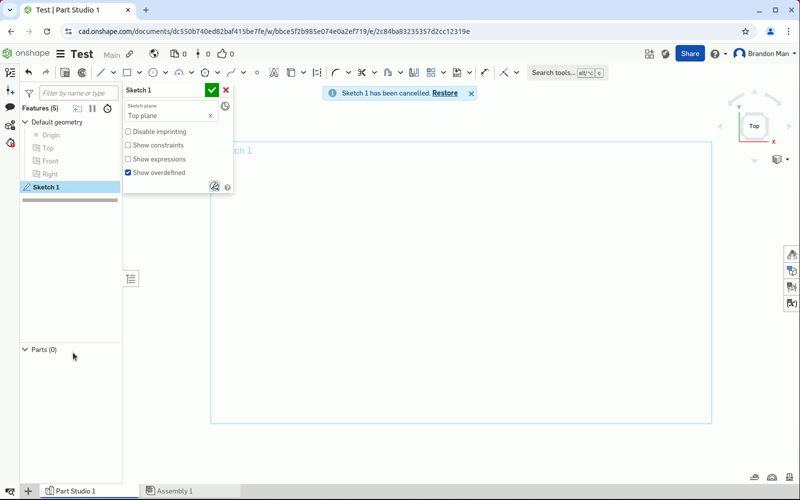
key(y)
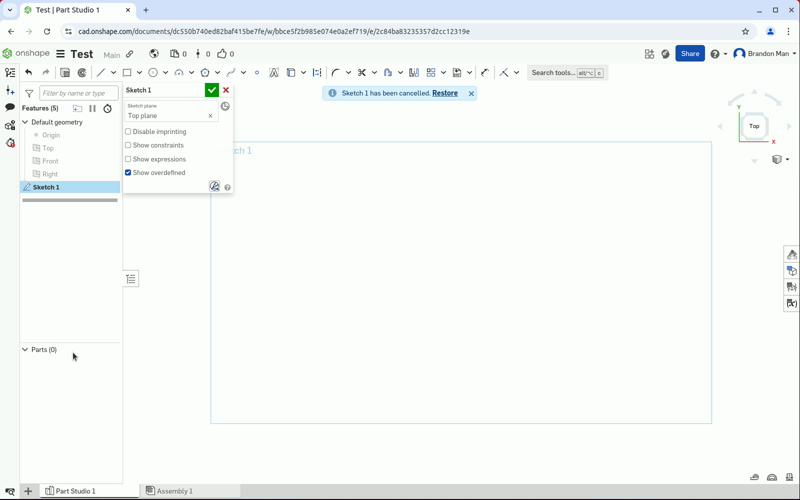
key(l)
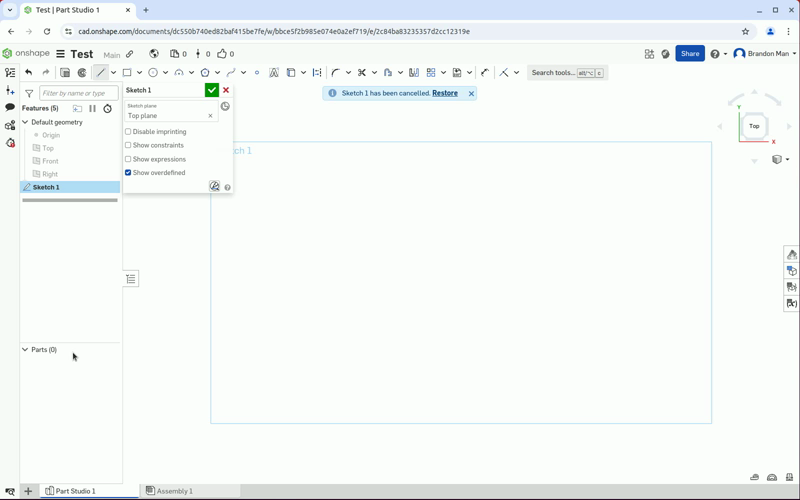
key_down(shift)
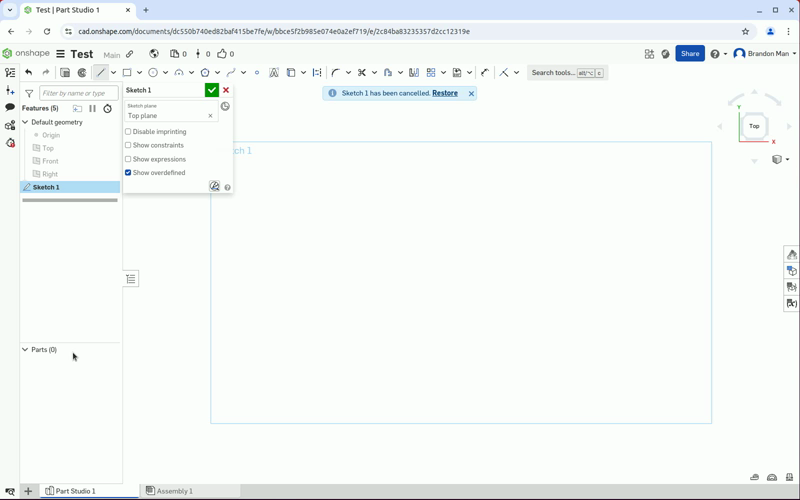
mouse_move(393, 324)
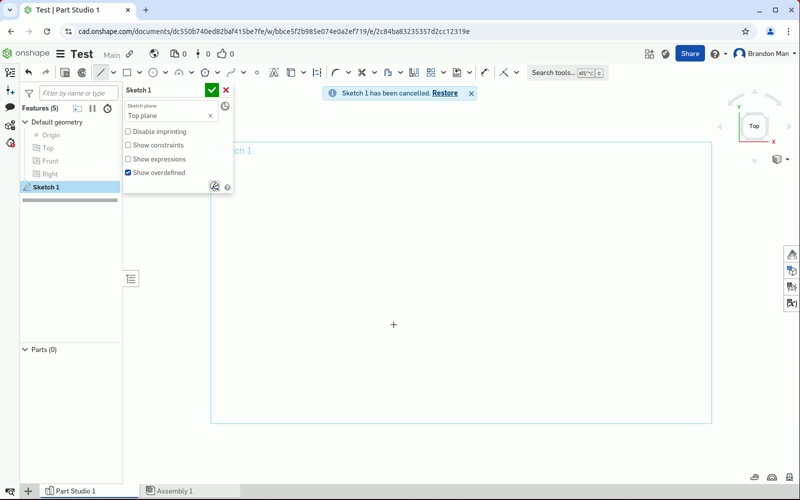
click(393, 324)
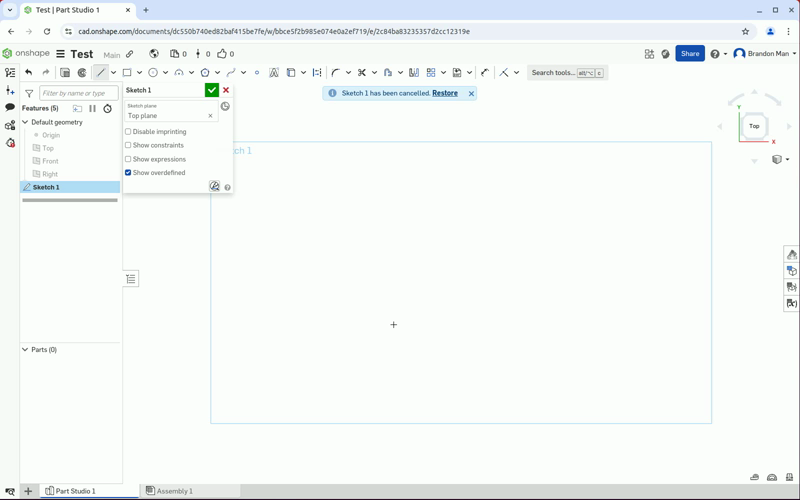
key_up(shift)
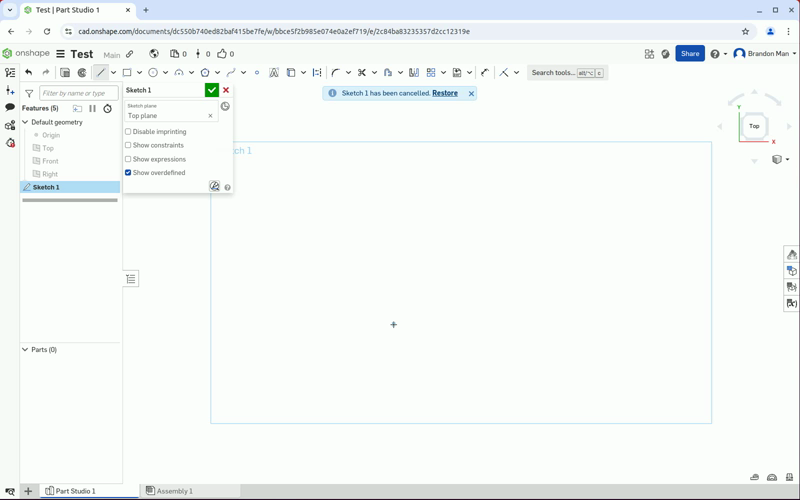
key_down(shift)
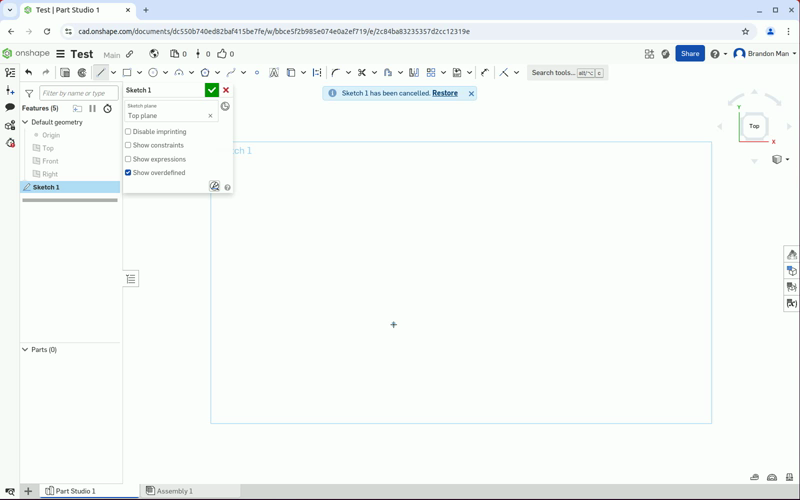
mouse_move(478, 324)
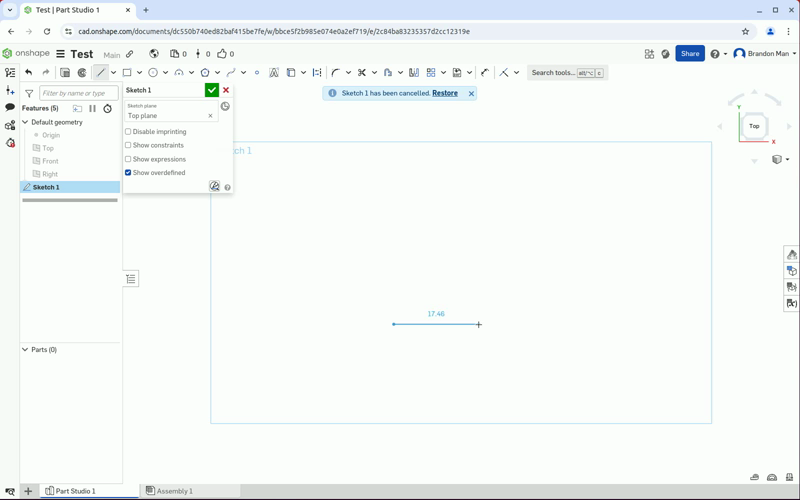
click(478, 324)
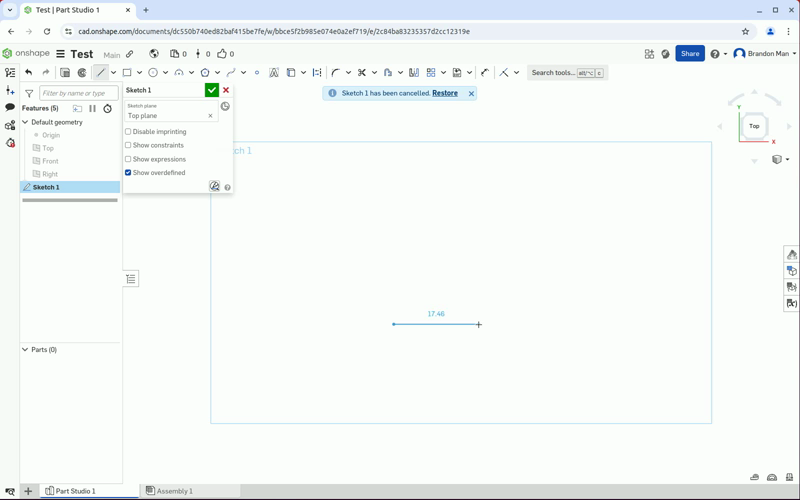
key_up(shift)
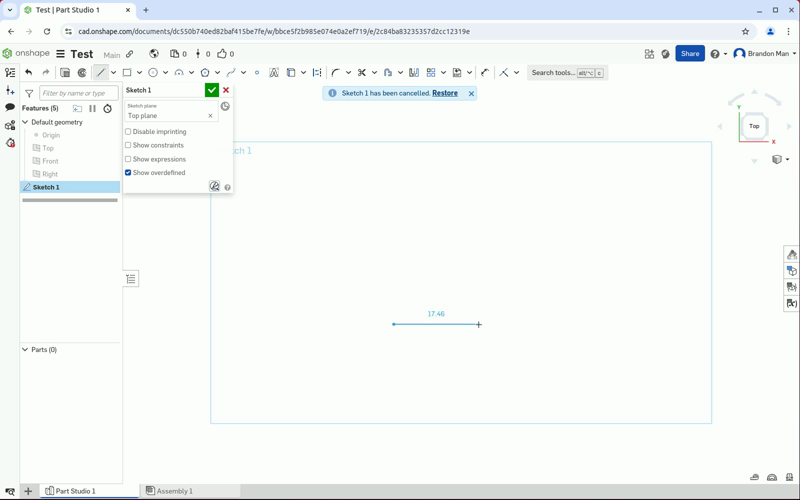
key_down(shift)
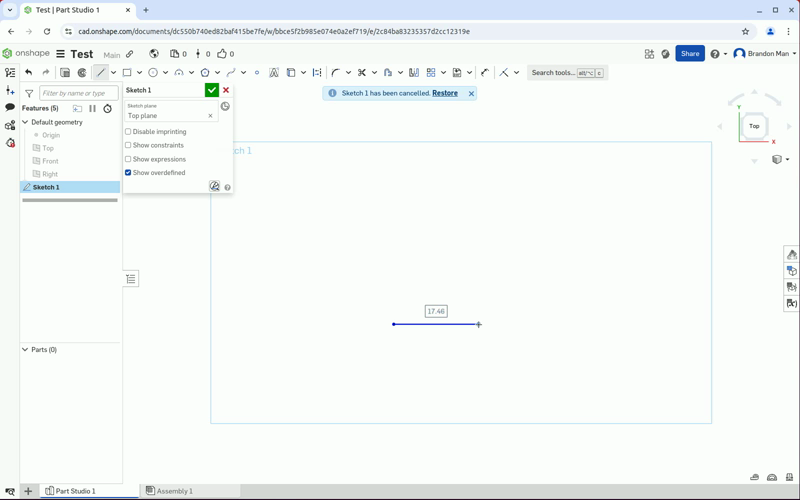
mouse_move(508, 324)
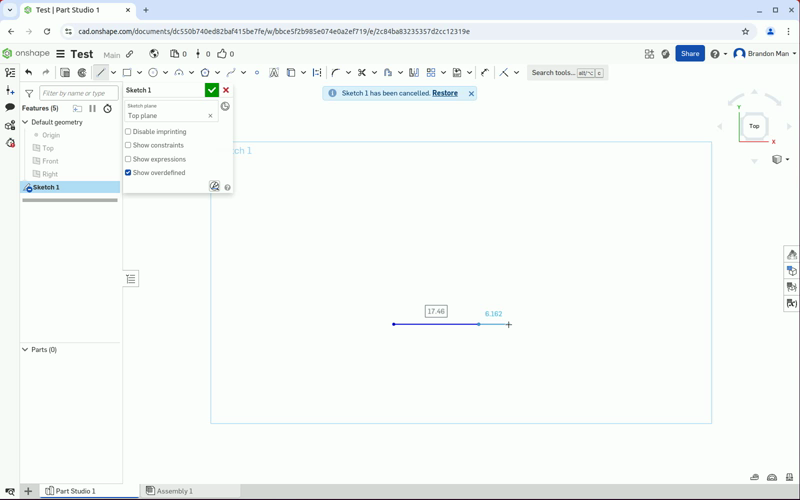
mouse_move(478, 323)
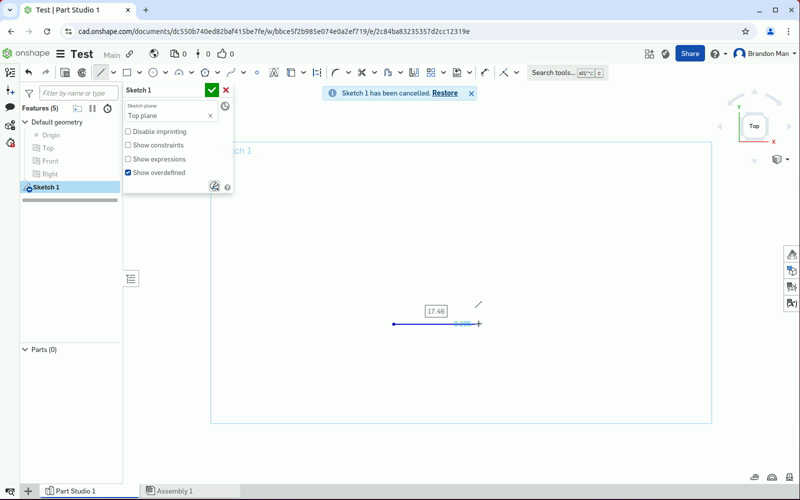
scroll(6)
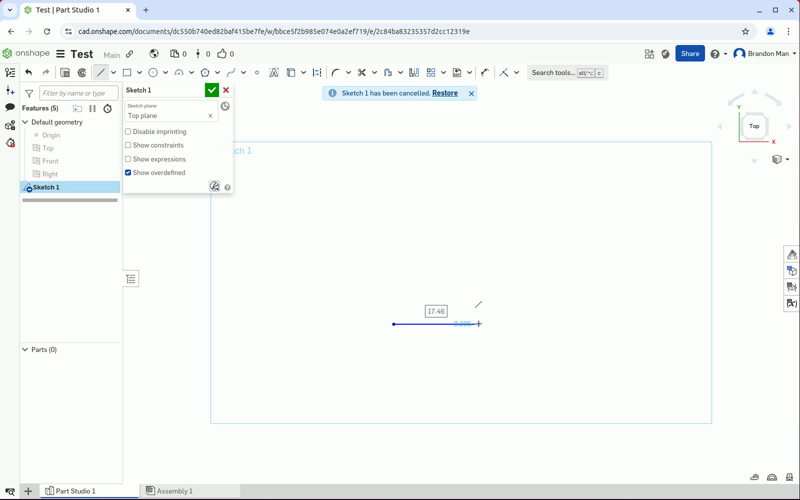
scroll(6)
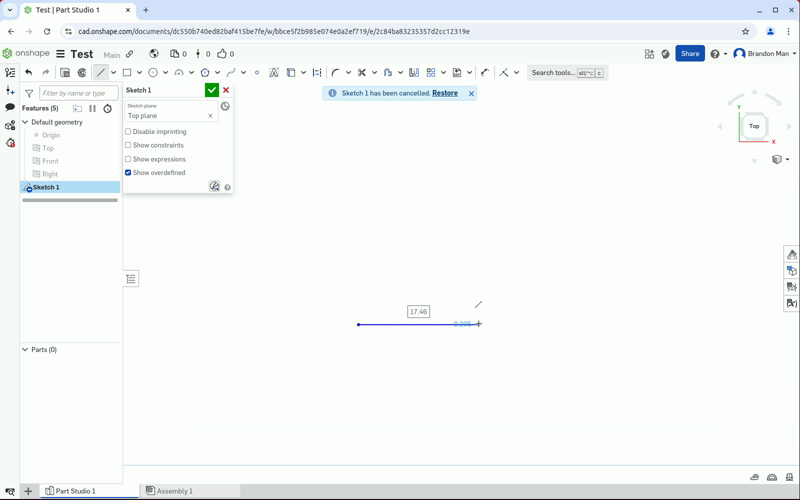
scroll(6)
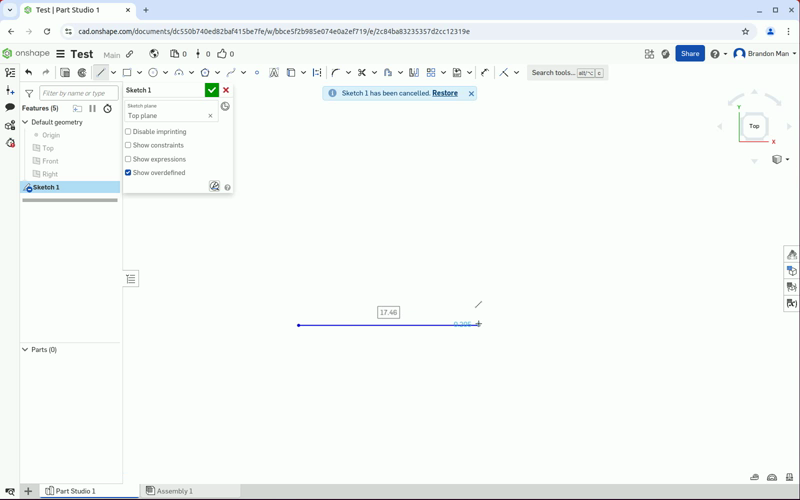
scroll(6)
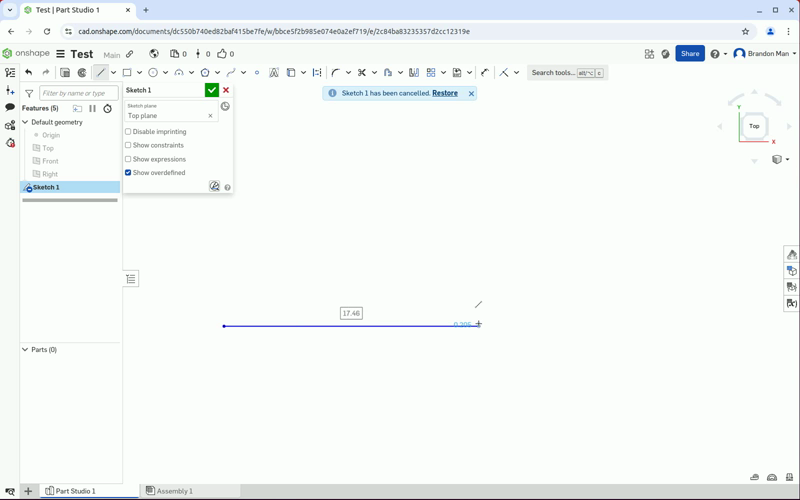
scroll(6)
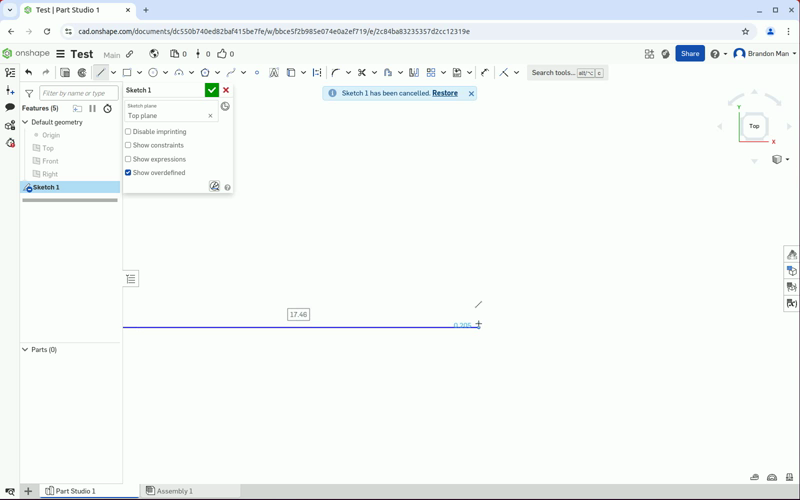
scroll(6)
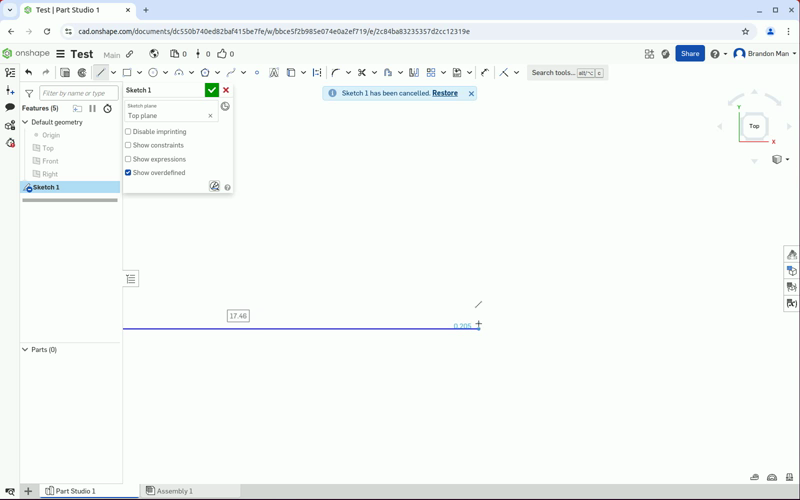
scroll(6)
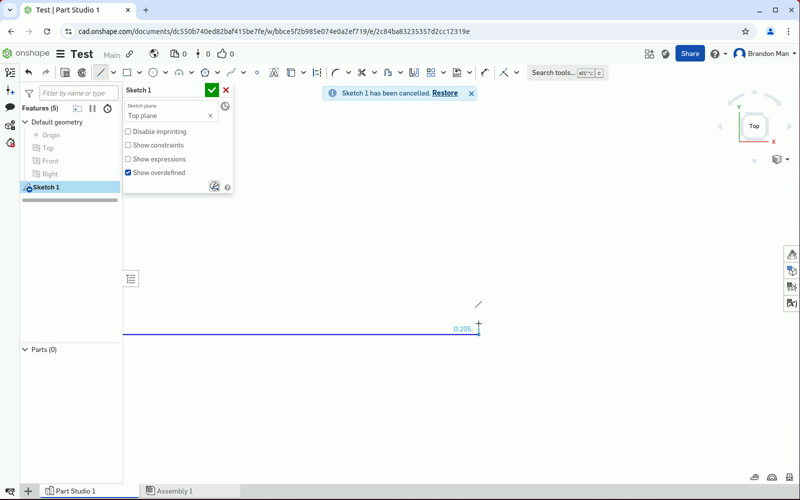
click(478, 323)
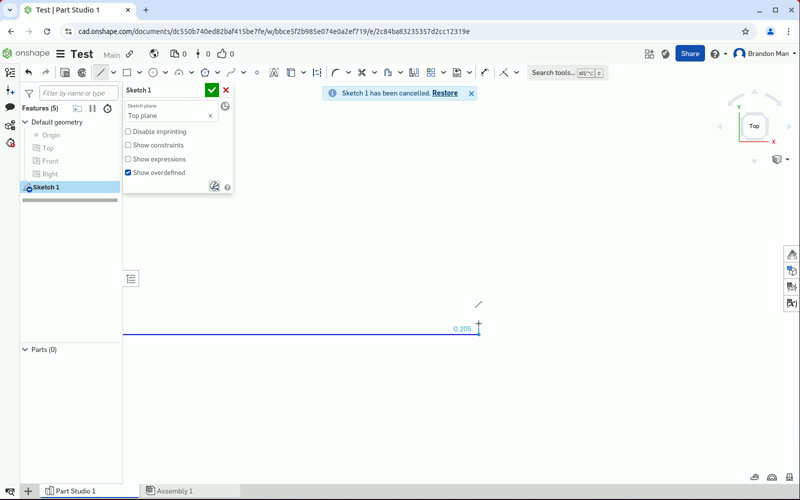
scroll(-6)
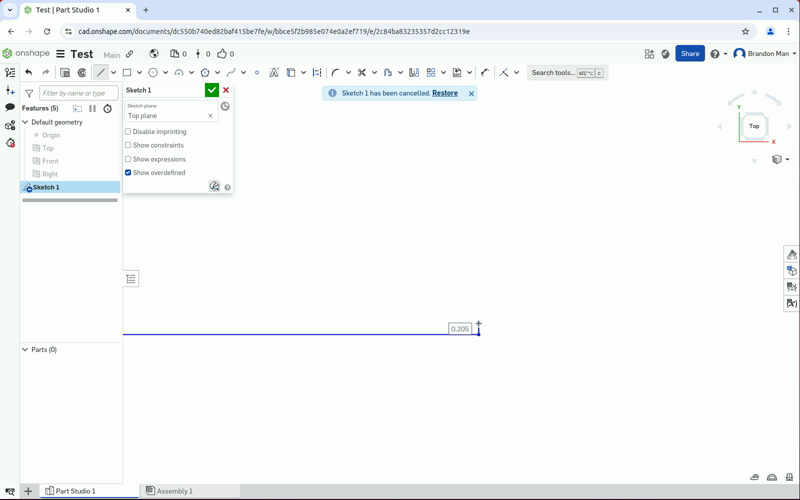
scroll(-6)
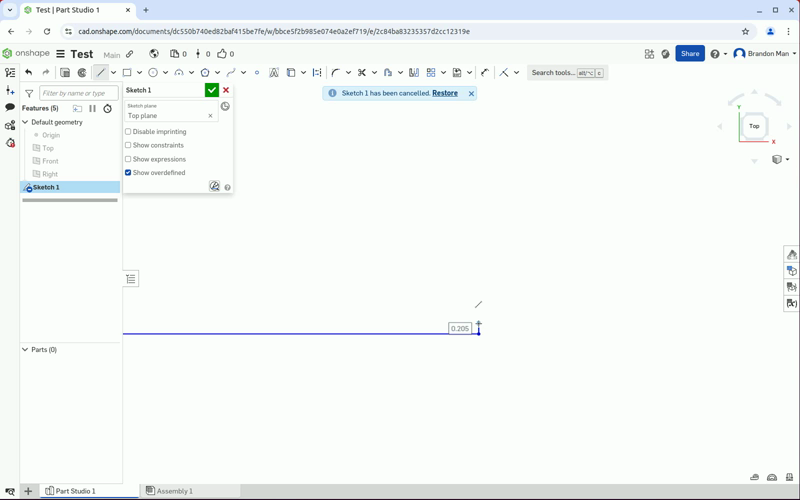
scroll(-6)
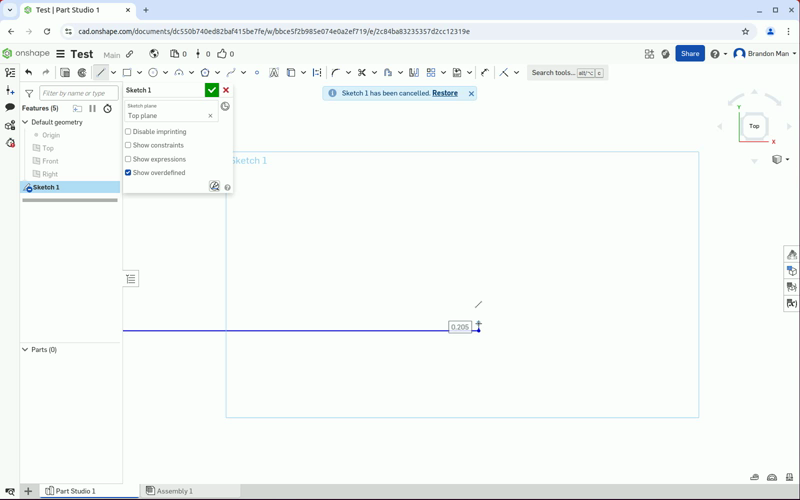
scroll(-6)
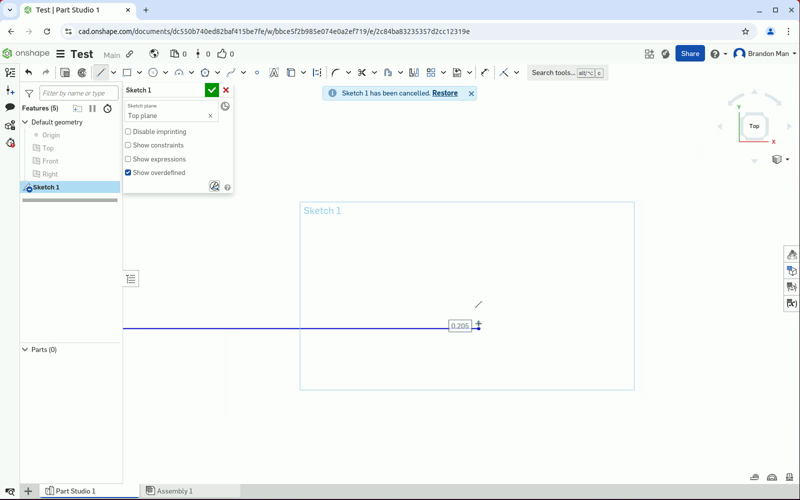
scroll(-6)
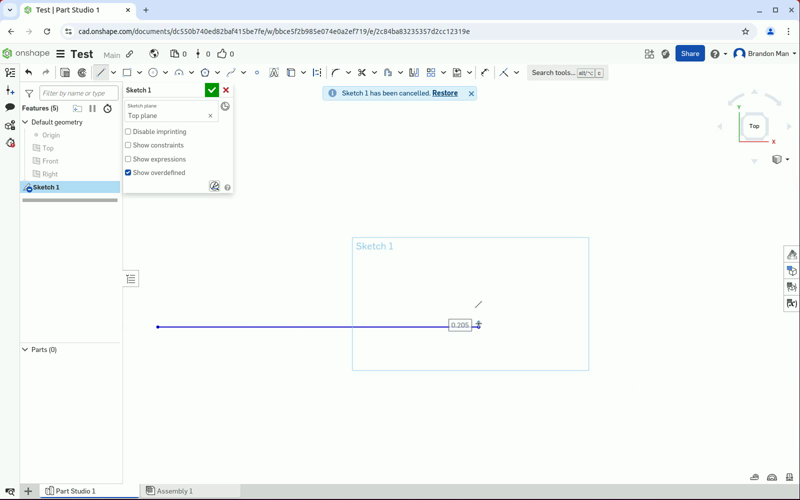
scroll(-6)
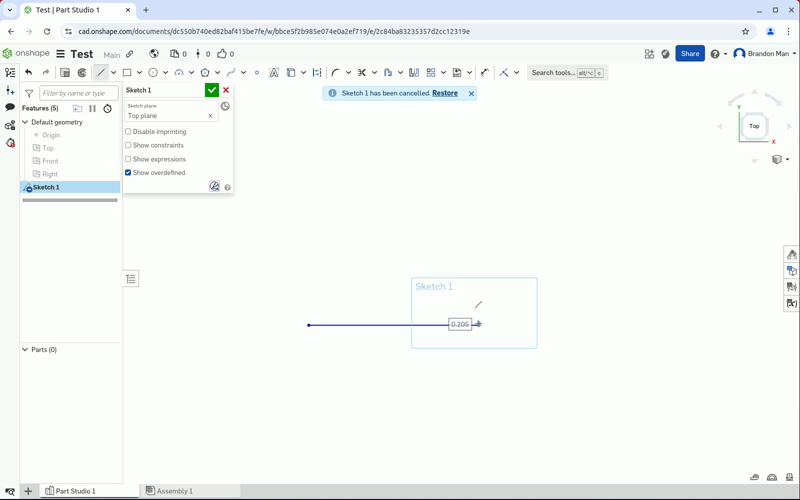
scroll(-6)
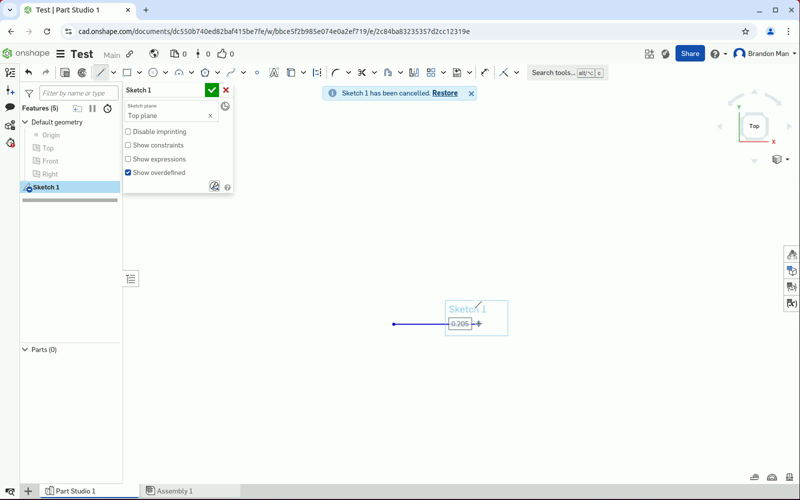
key_up(shift)
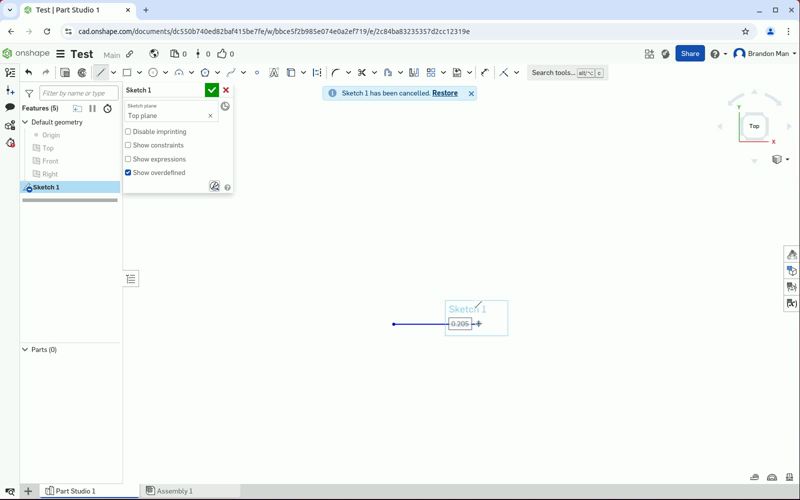
key(esc)
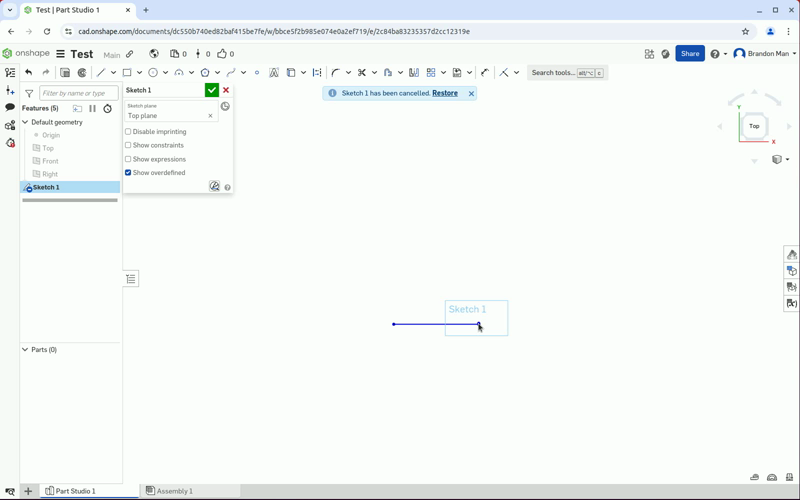
key(a)
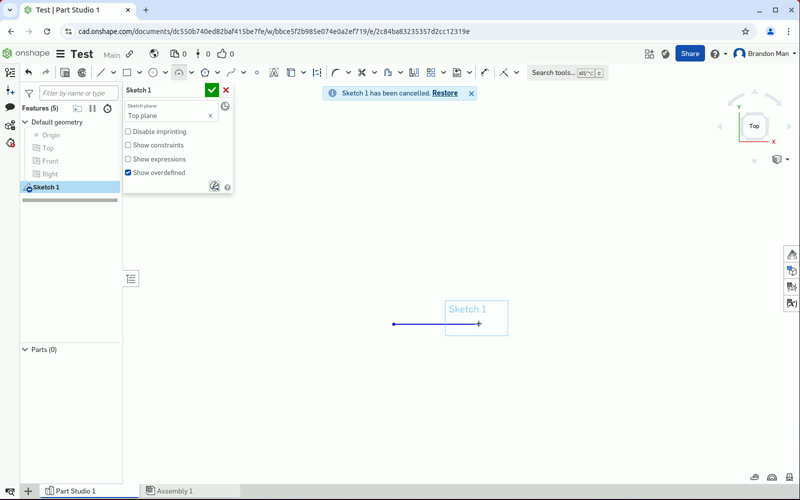
mouse_move(478, 323)
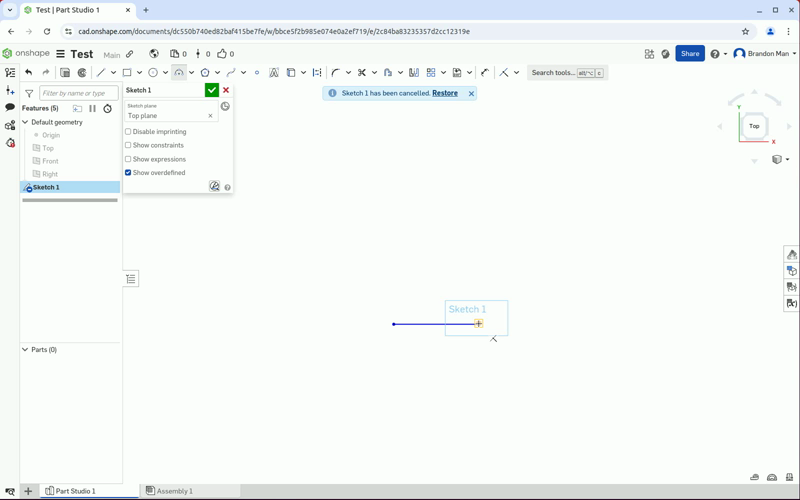
scroll(6)
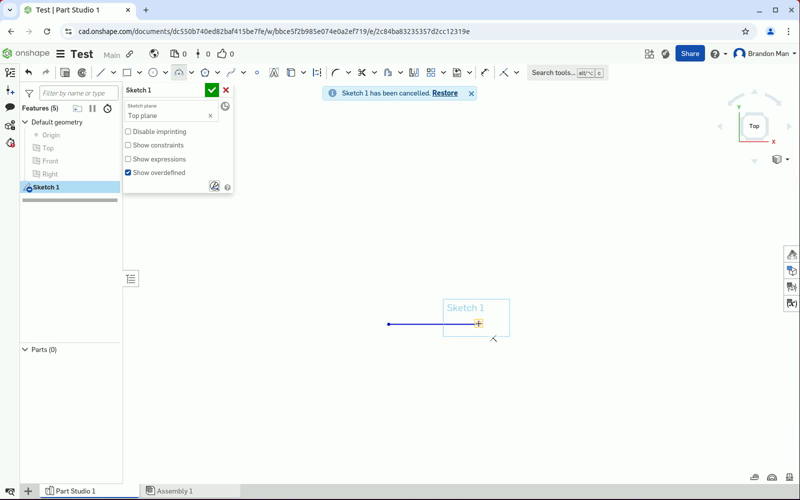
scroll(6)
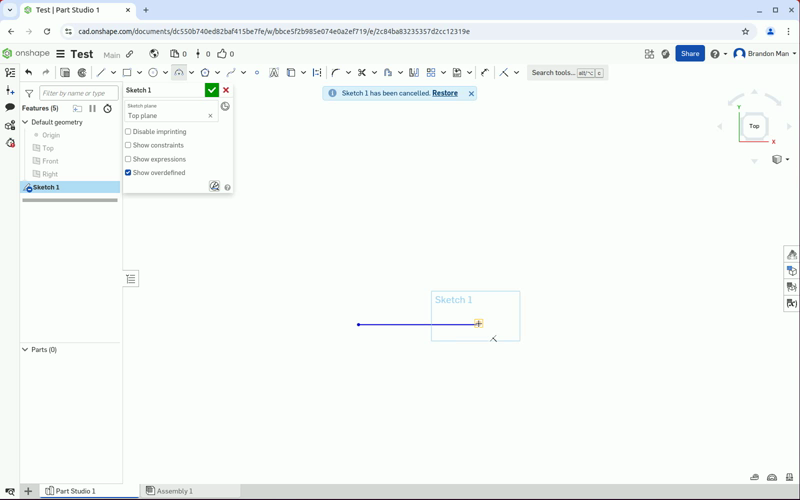
scroll(6)
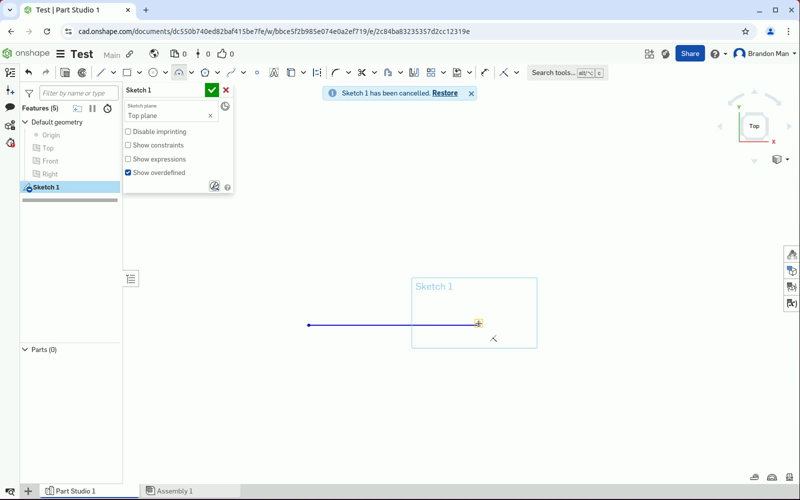
scroll(6)
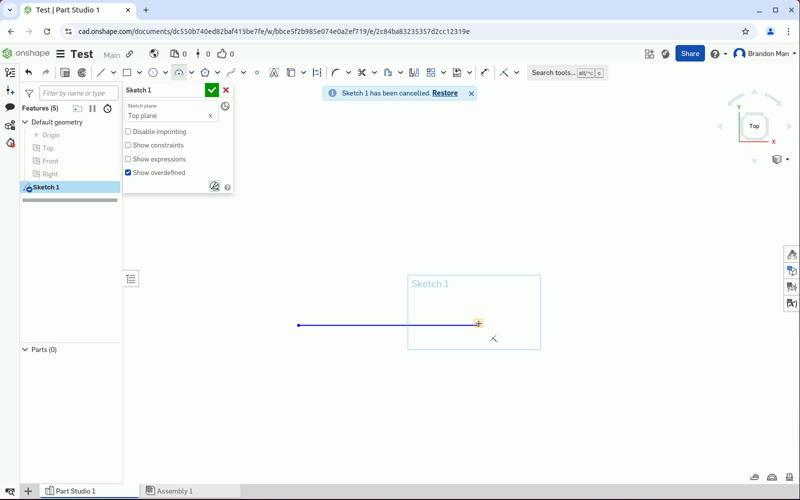
scroll(6)
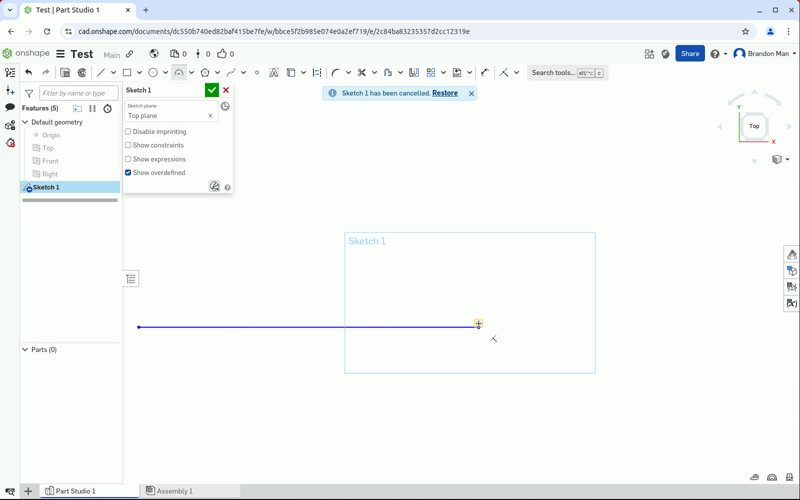
scroll(6)
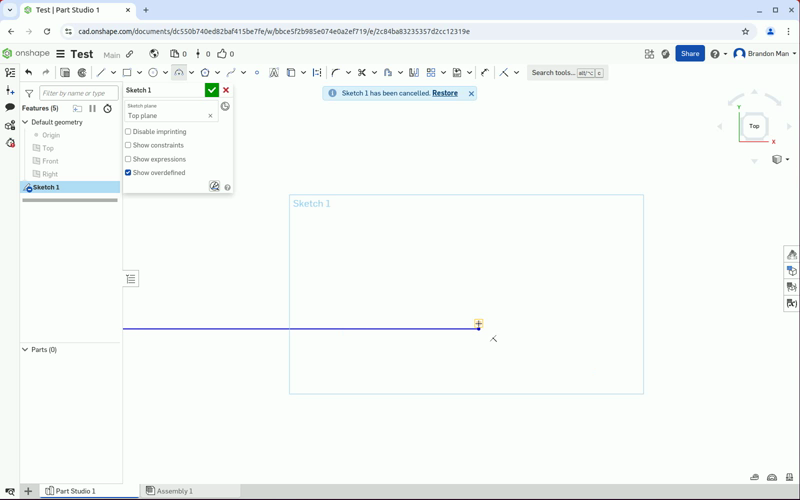
scroll(6)
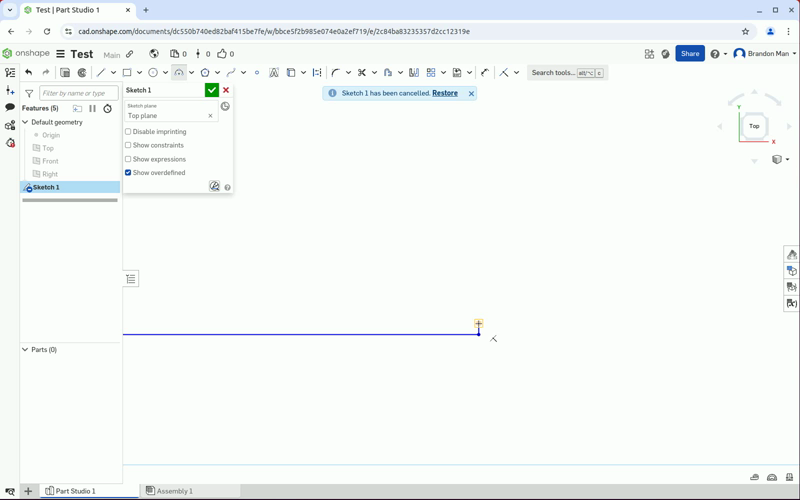
click(478, 323)
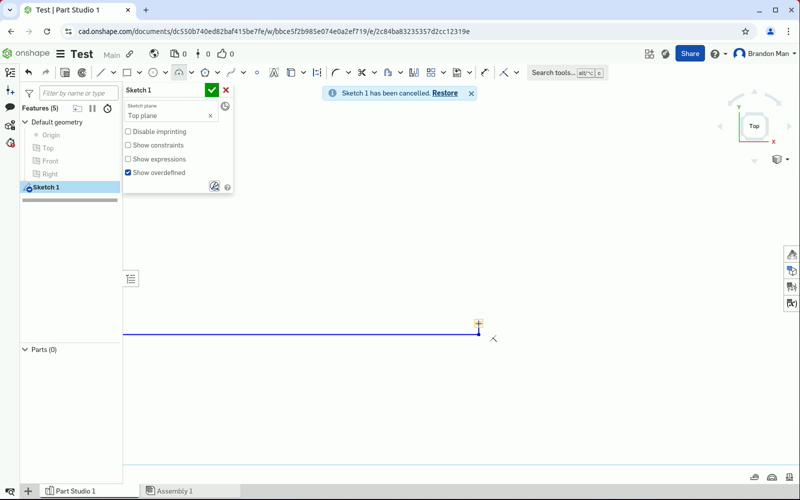
scroll(-6)
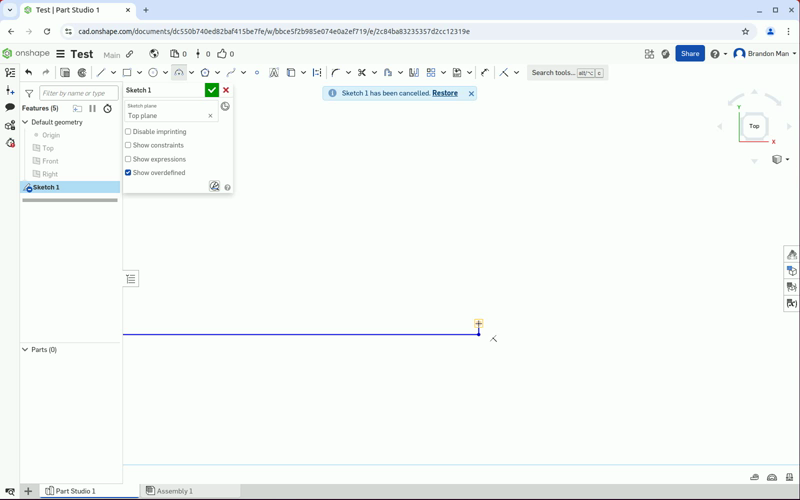
scroll(-6)
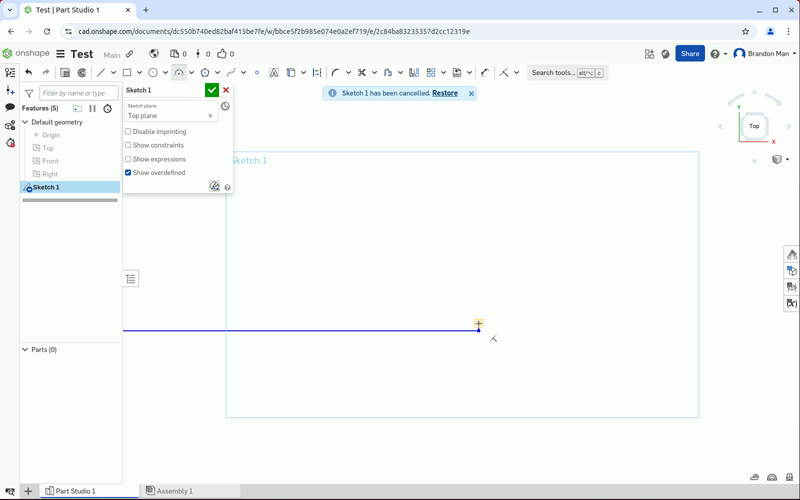
scroll(-6)
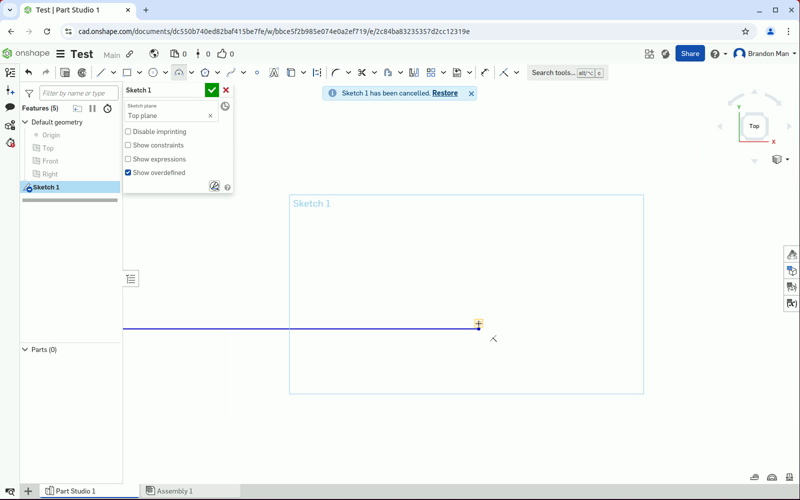
scroll(-6)
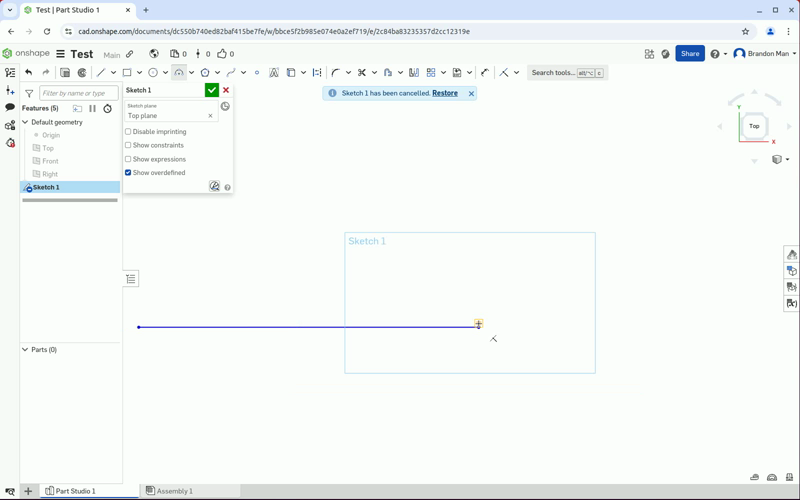
scroll(-6)
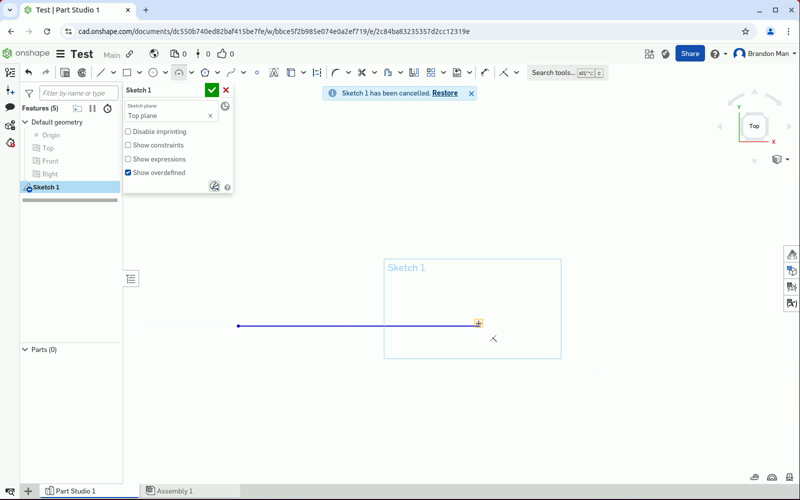
scroll(-6)
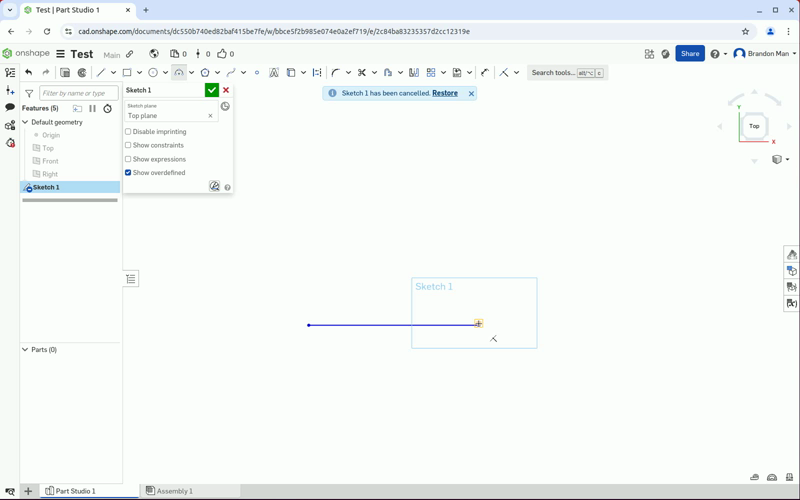
scroll(-6)
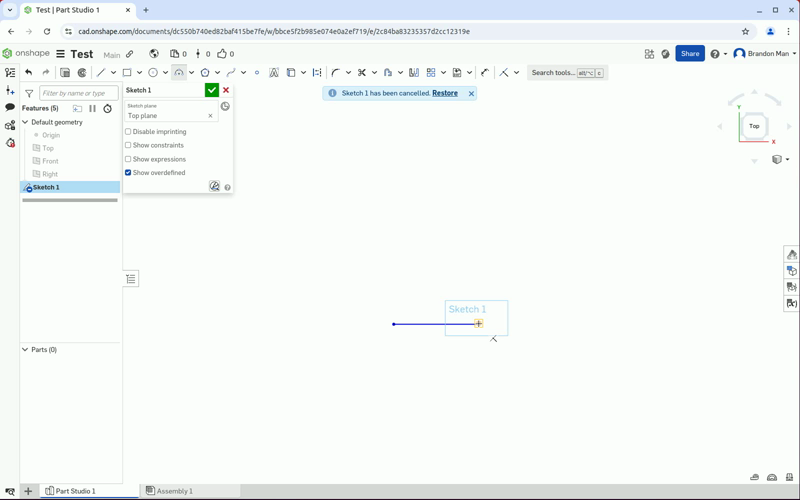
key_down(shift)
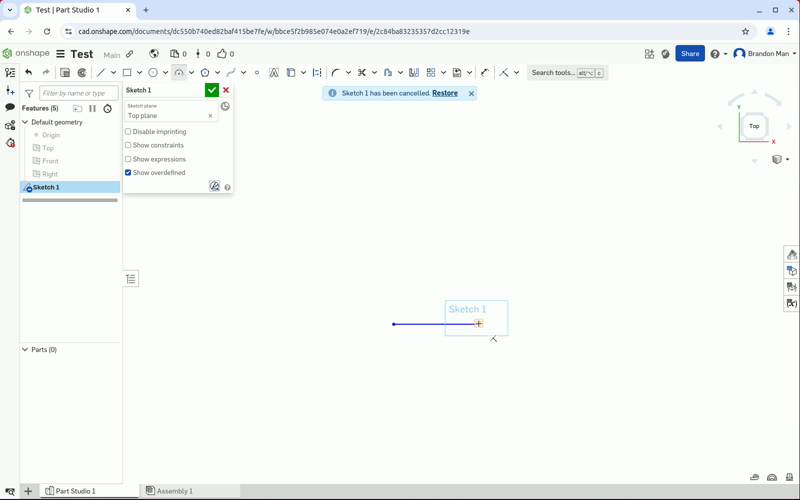
mouse_move(478, 241)
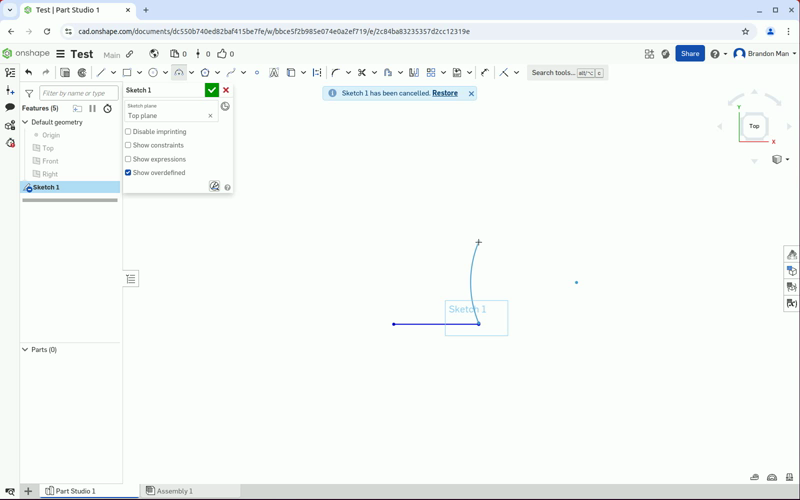
click(478, 241)
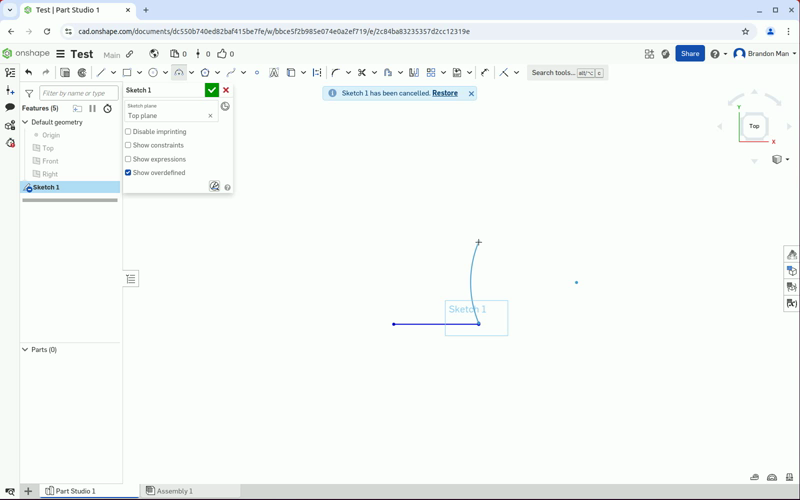
mouse_move(461, 282)
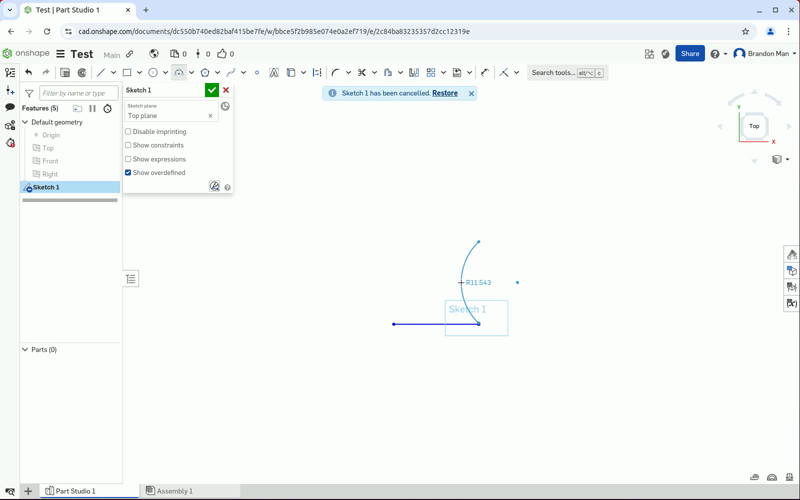
click(461, 282)
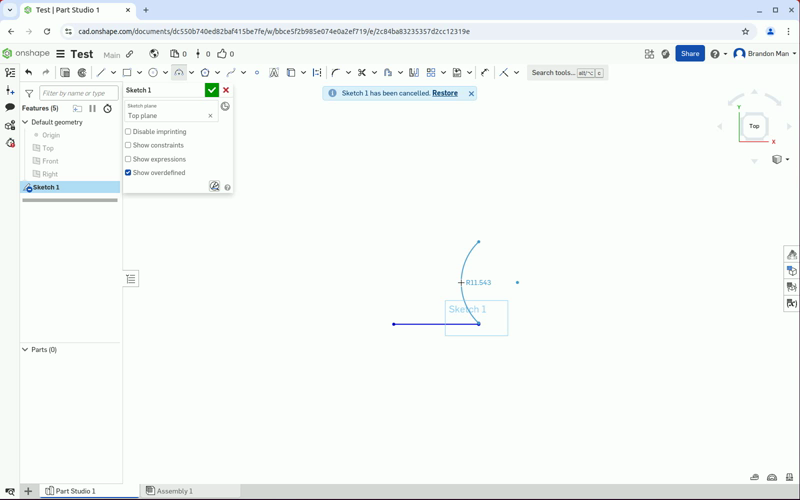
key_up(shift)
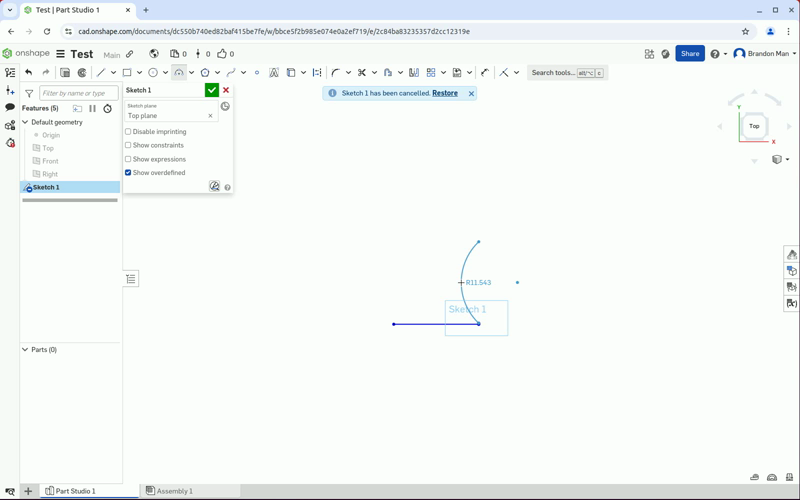
key(esc)
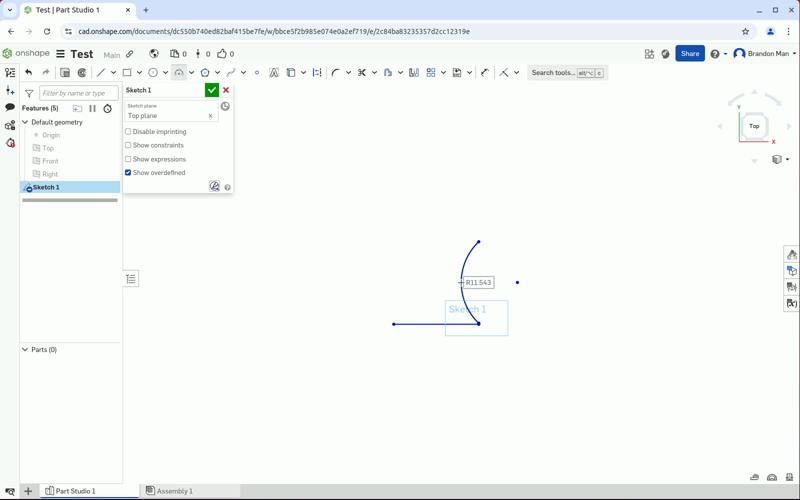
key(l)
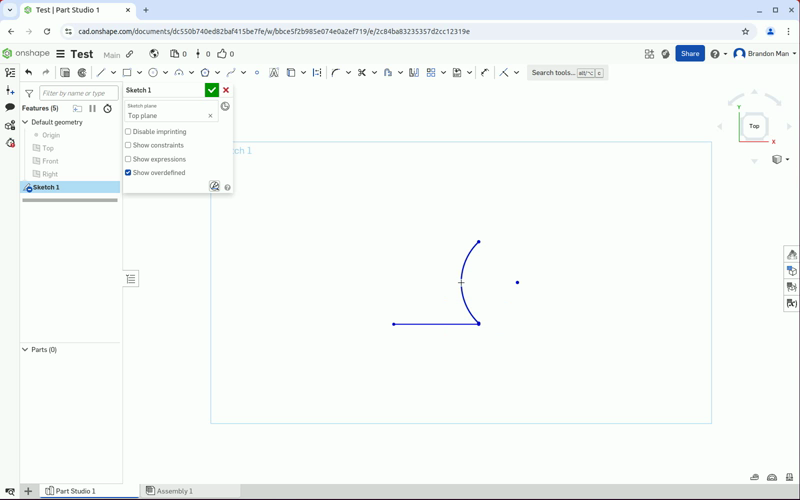
mouse_move(478, 241)
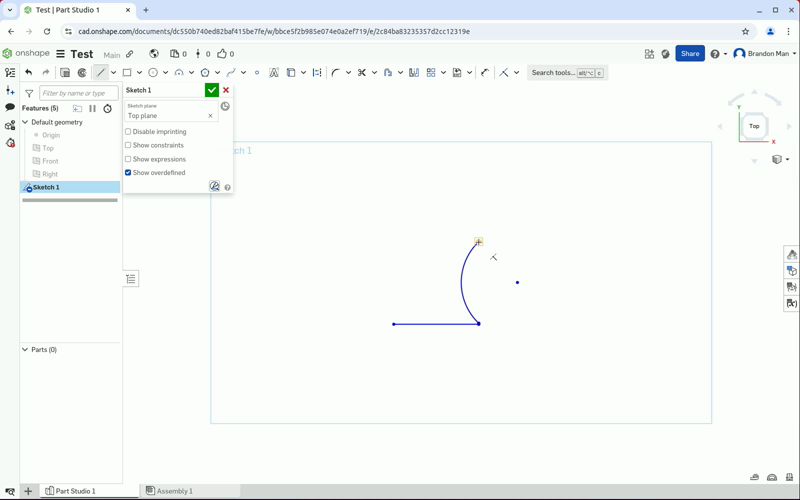
click(478, 241)
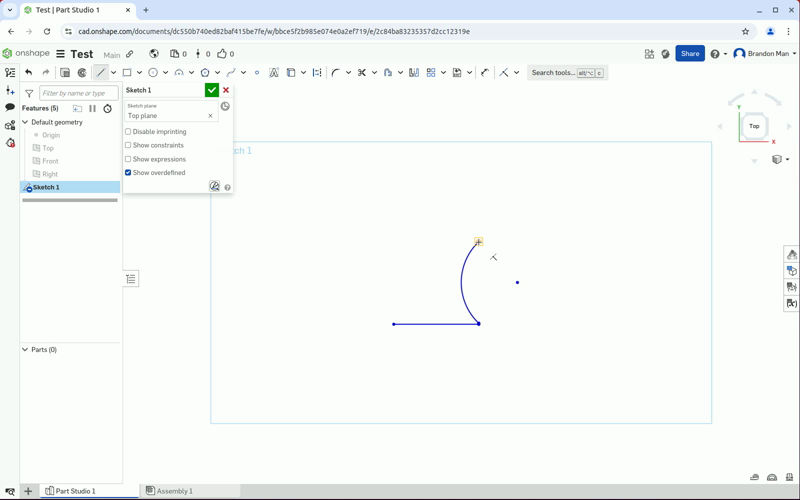
key_down(shift)
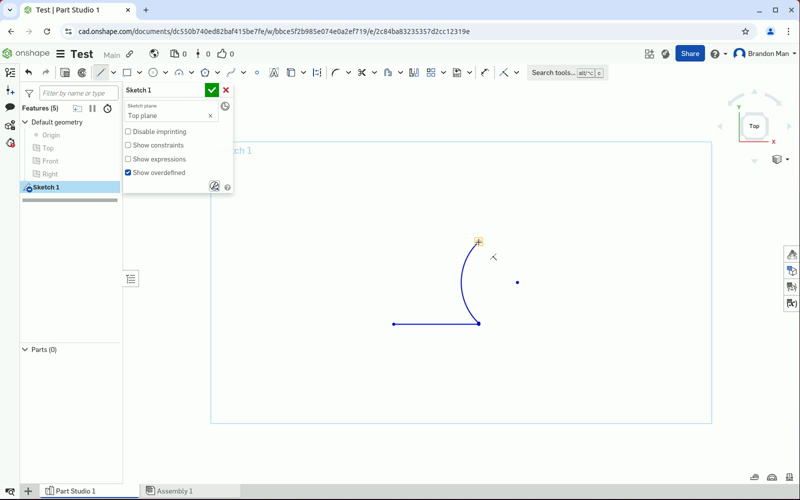
mouse_move(508, 241)
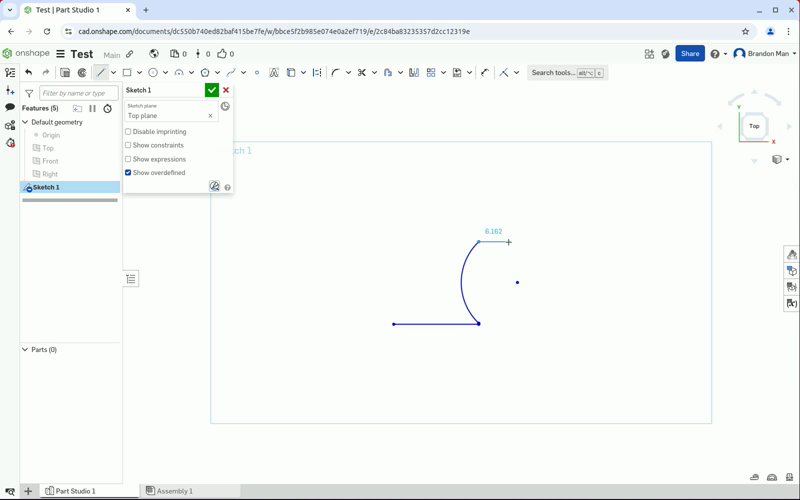
mouse_move(478, 240)
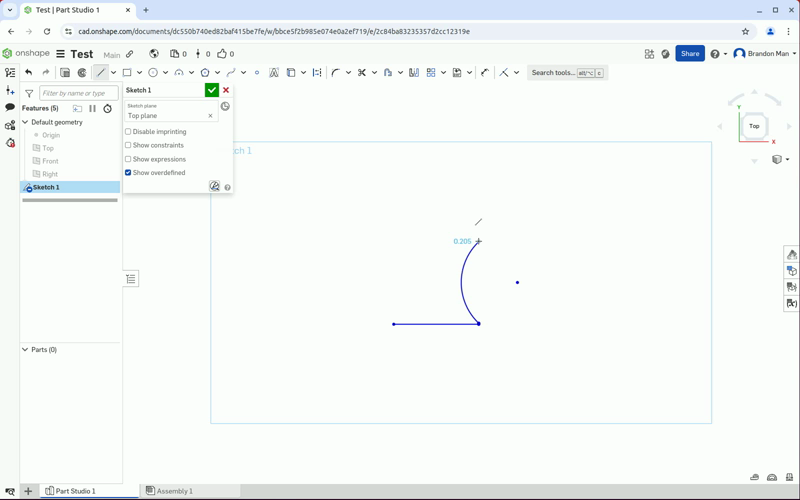
scroll(6)
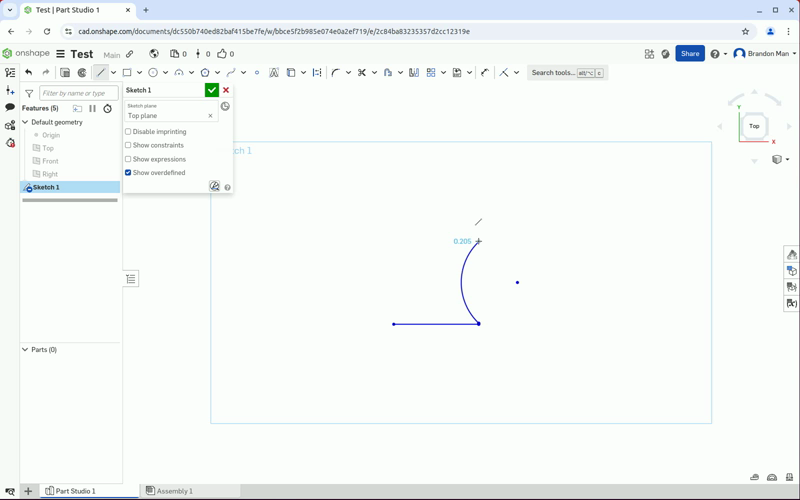
scroll(6)
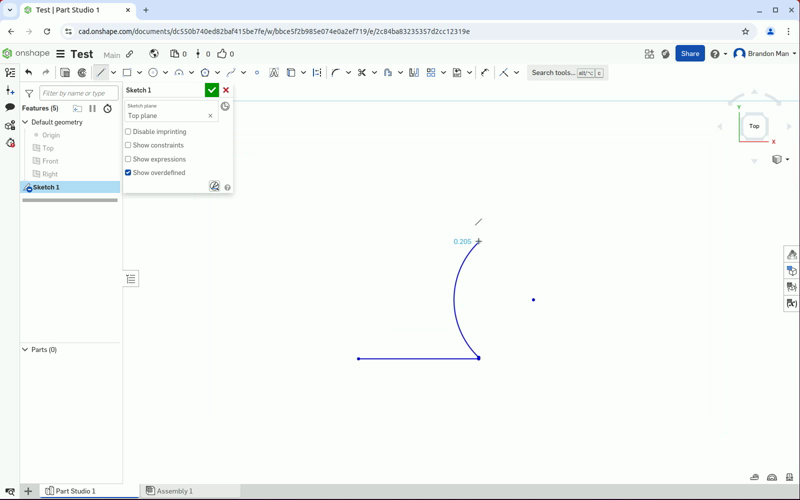
scroll(6)
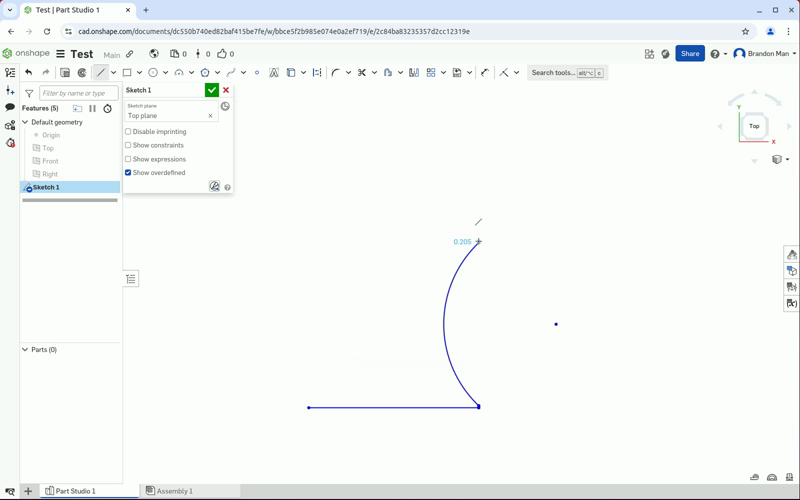
scroll(6)
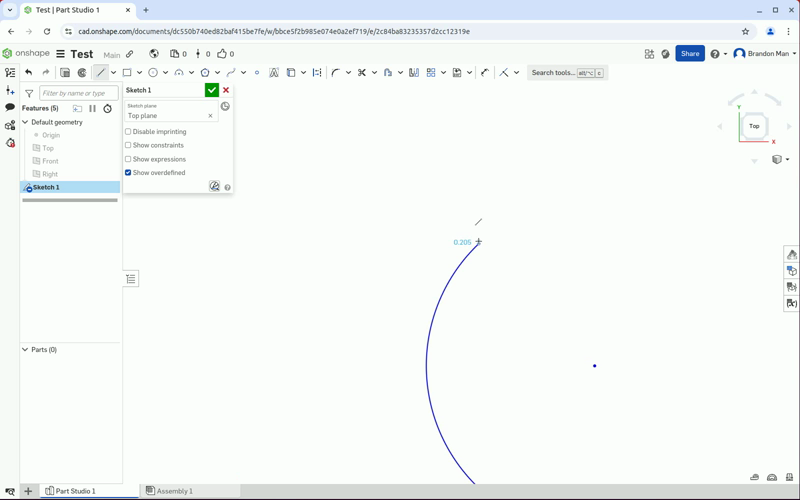
scroll(6)
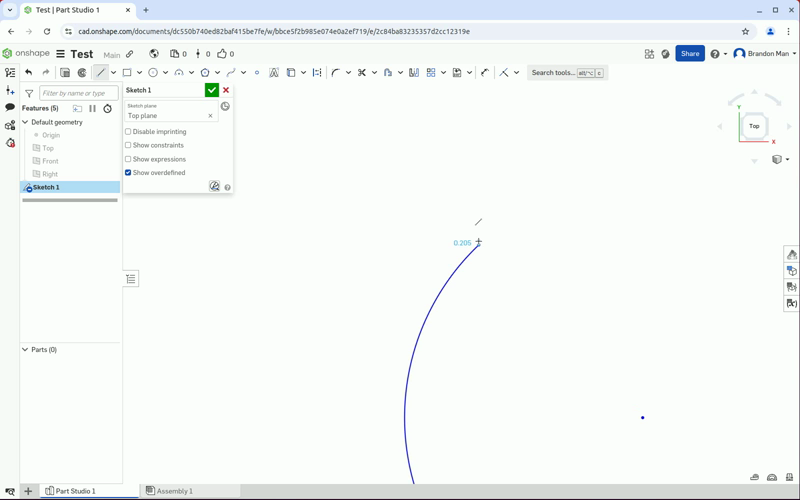
scroll(6)
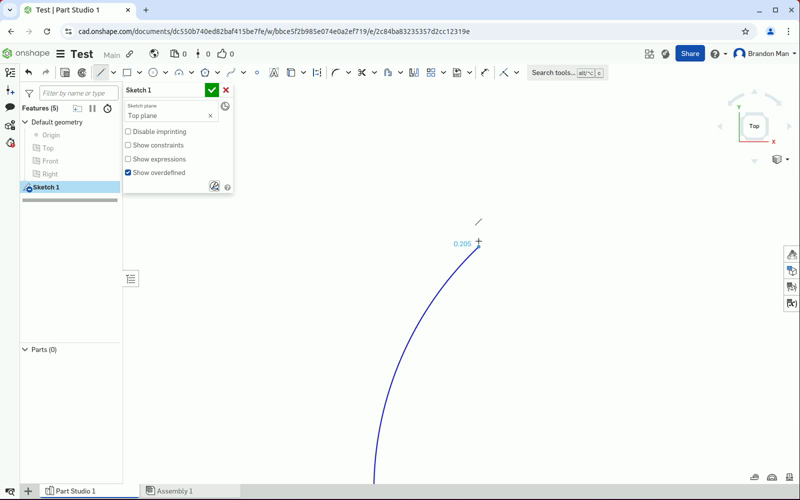
scroll(6)
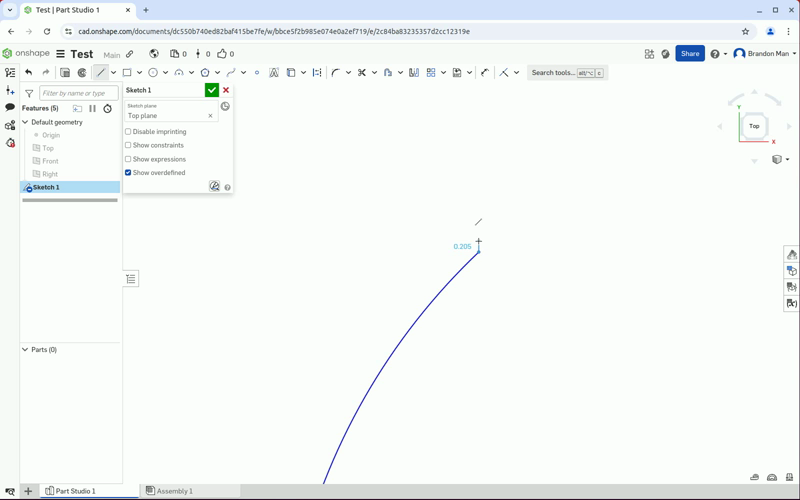
click(478, 240)
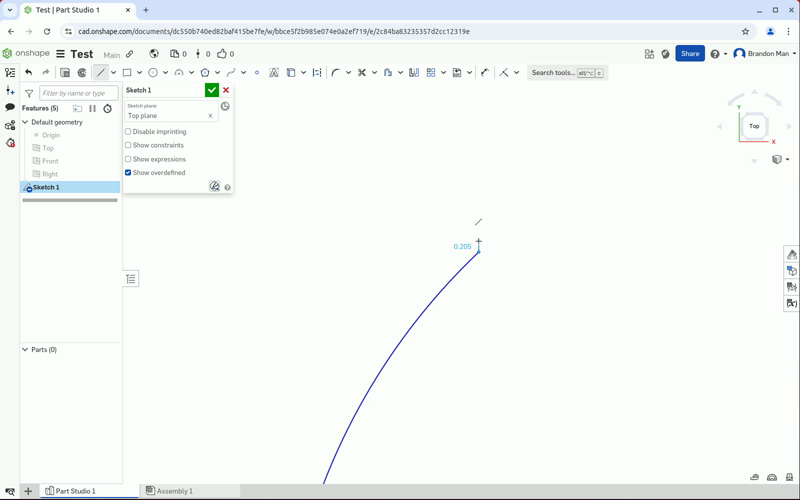
scroll(-6)
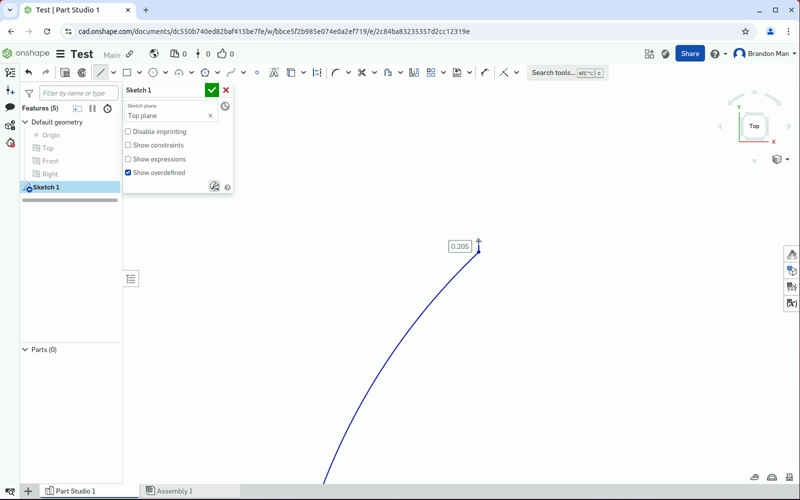
scroll(-6)
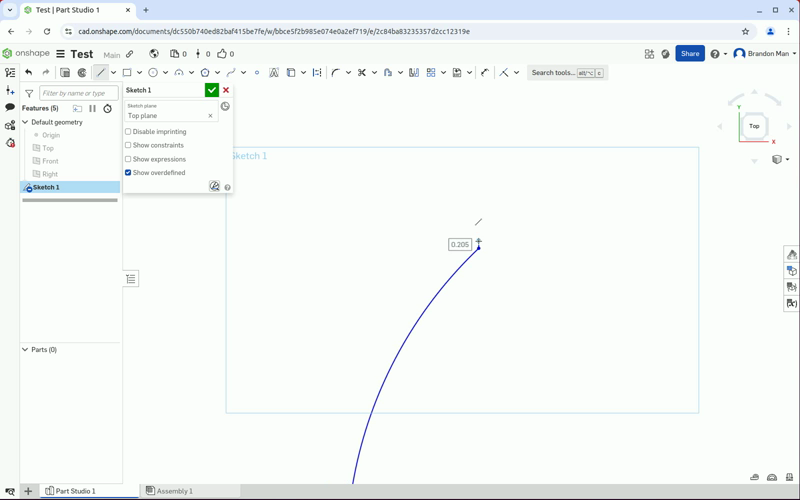
scroll(-6)
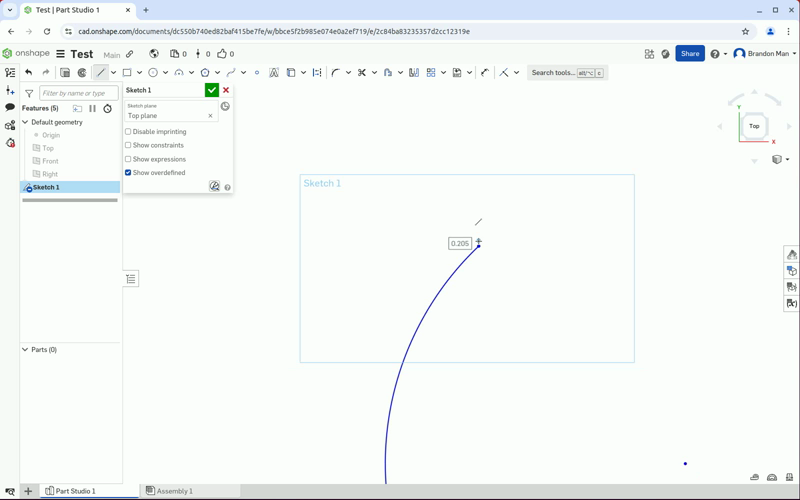
scroll(-6)
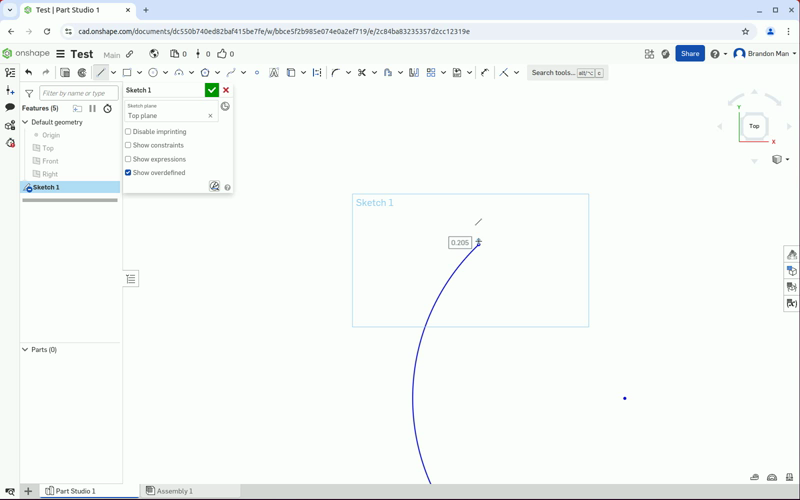
scroll(-6)
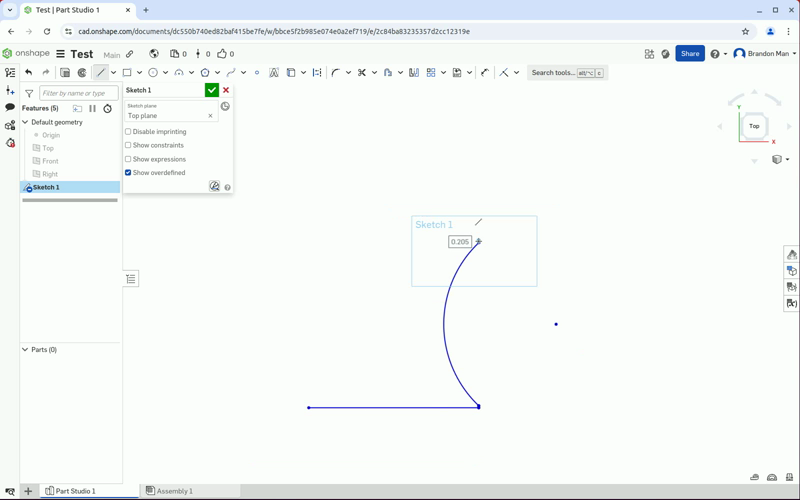
scroll(-6)
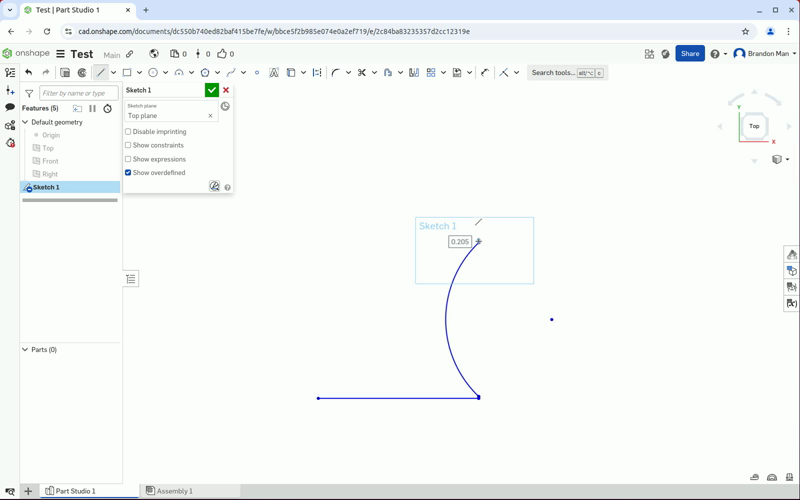
scroll(-6)
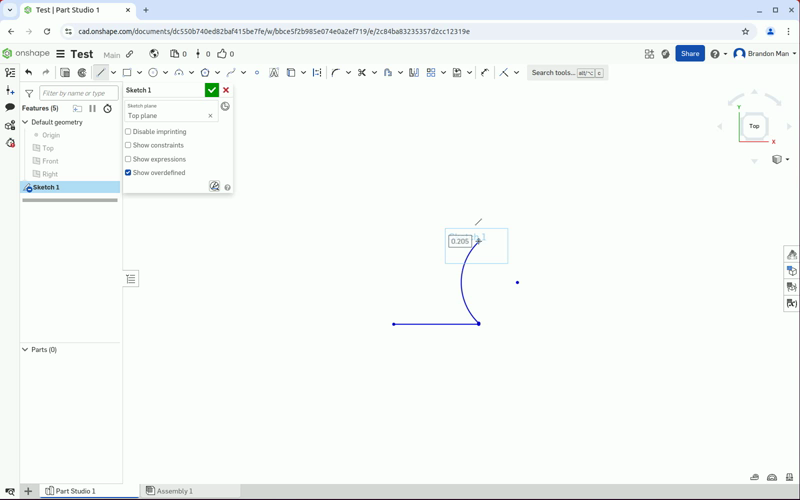
key_up(shift)
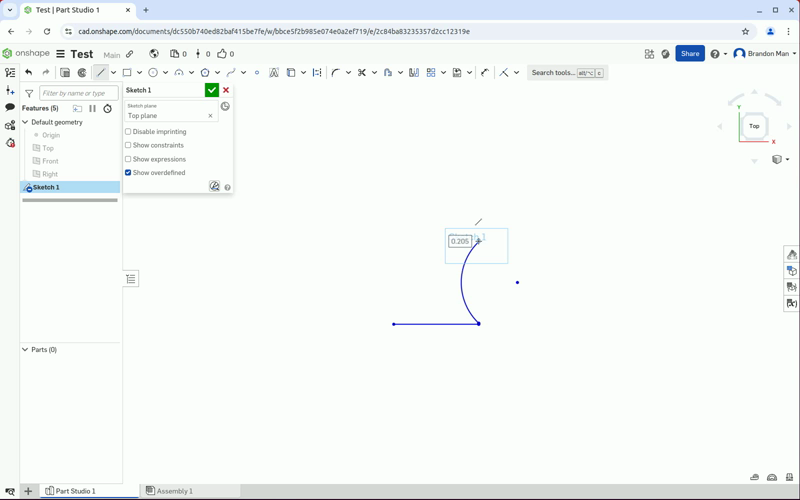
key_down(shift)
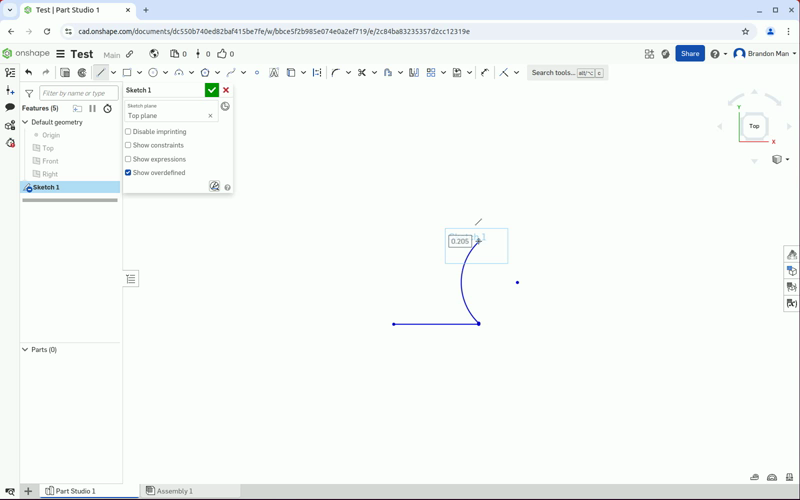
mouse_move(393, 240)
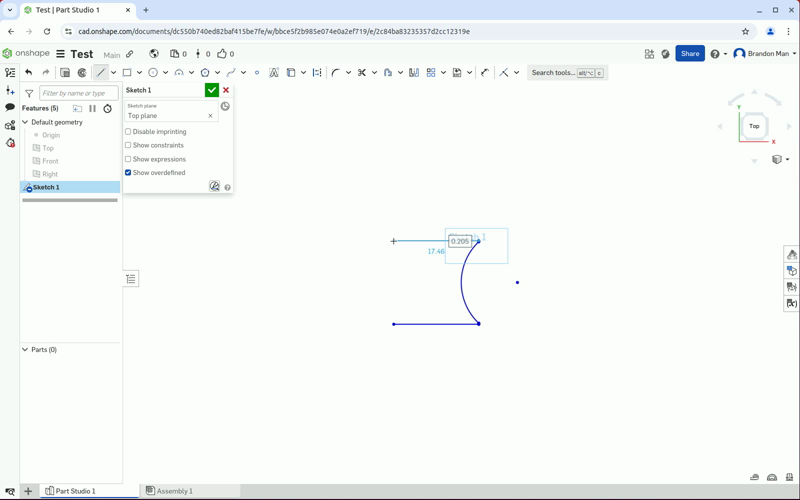
click(393, 240)
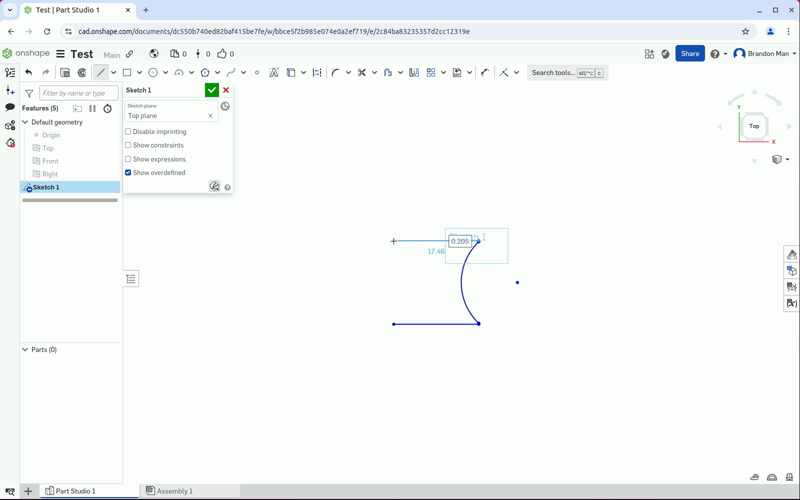
key_up(shift)
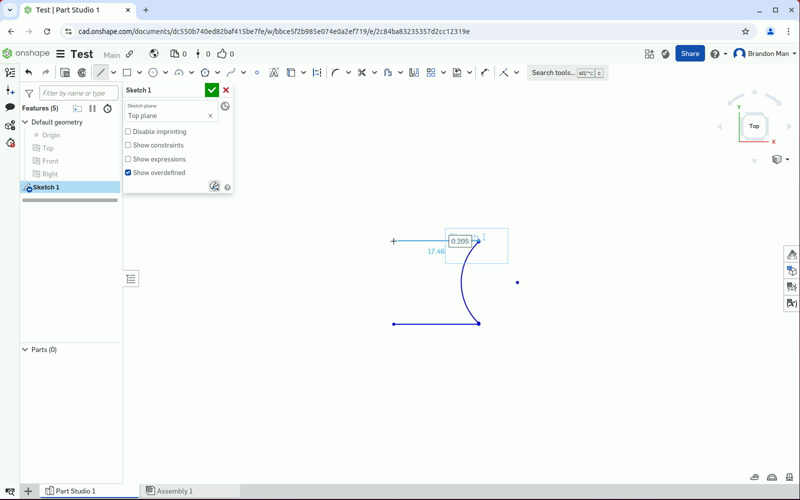
key_down(shift)
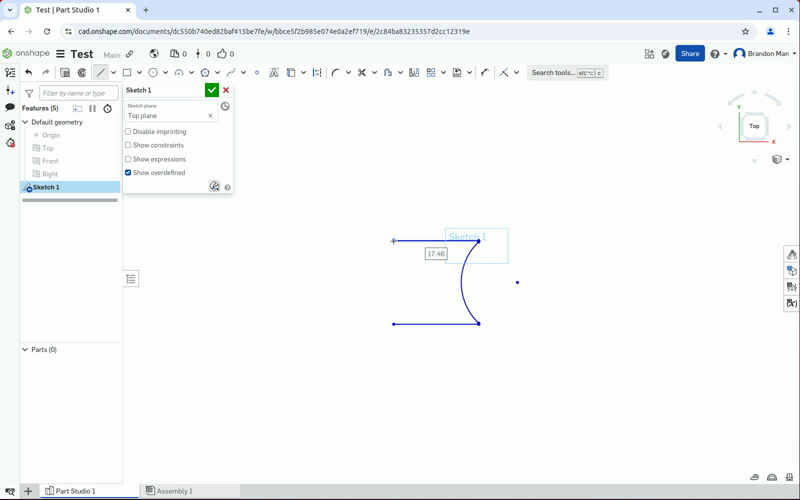
mouse_move(393, 324)
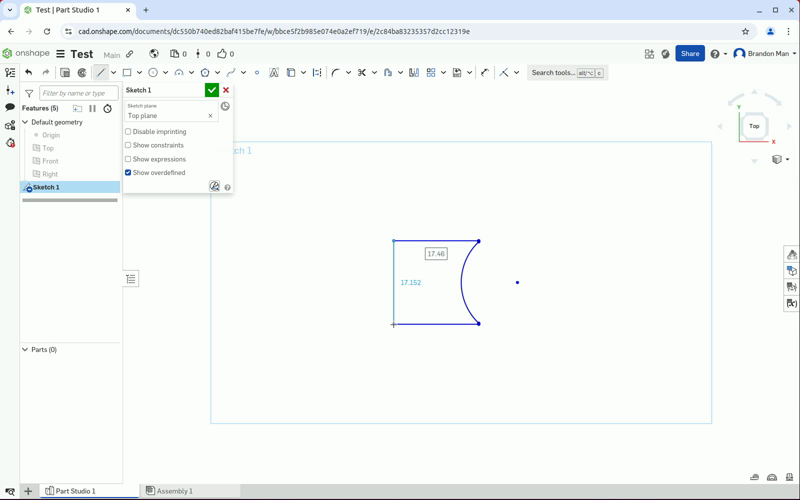
key_up(shift)
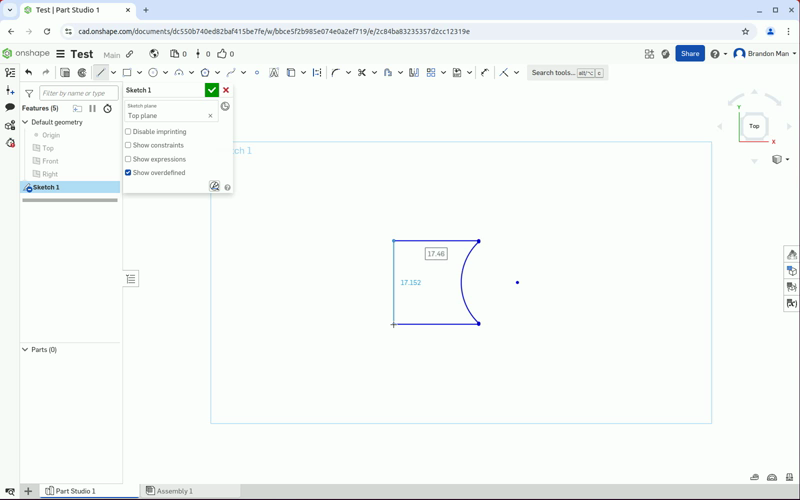
click(393, 324)
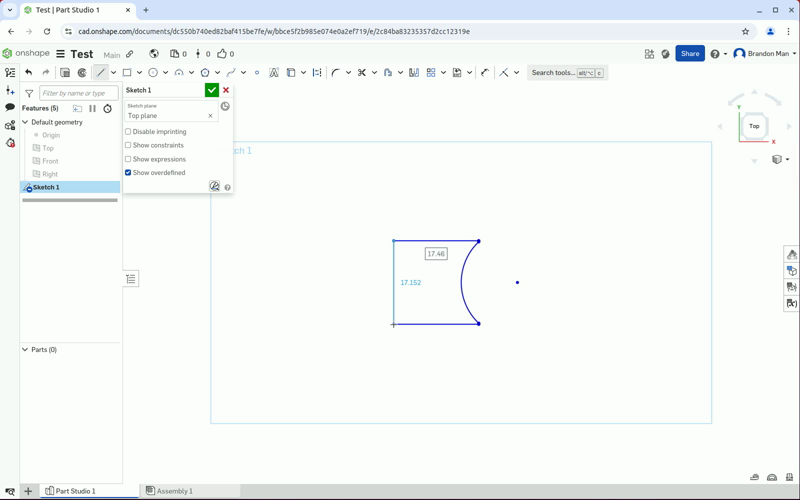
key(esc)
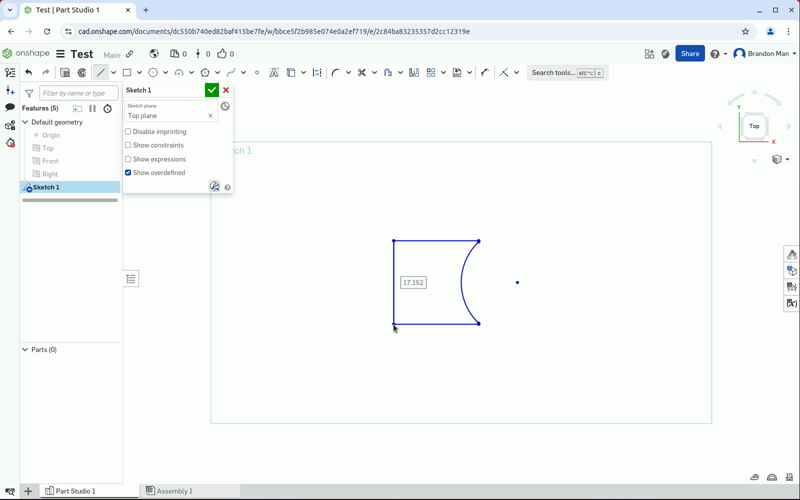
mouse_move(452, 306)
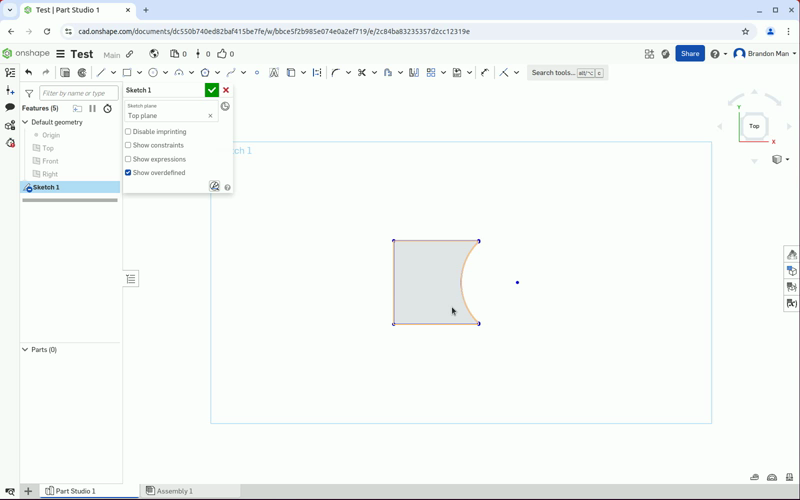
click(452, 306)
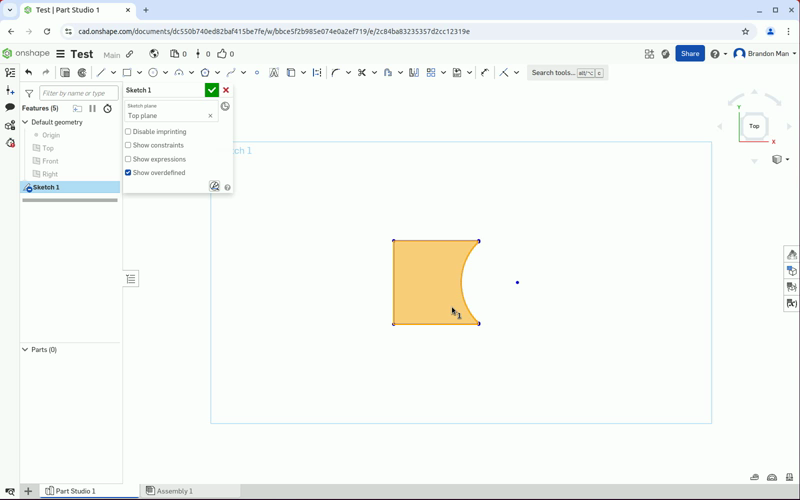
mouse_move(73, 352)
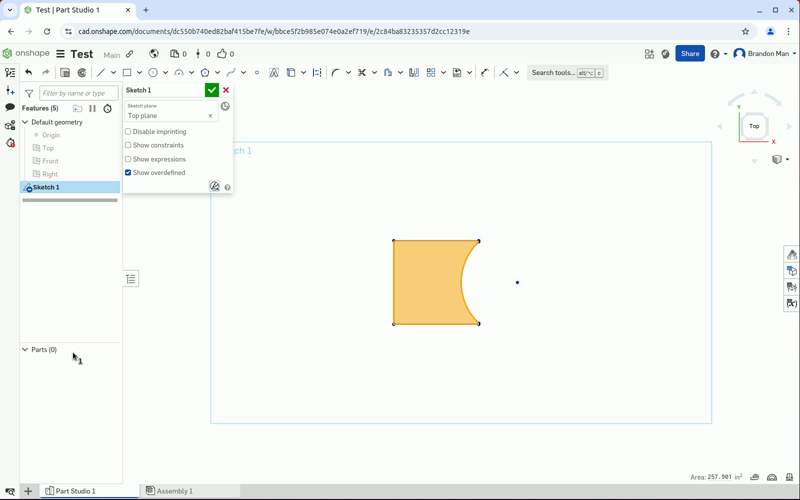
key(shift+y)
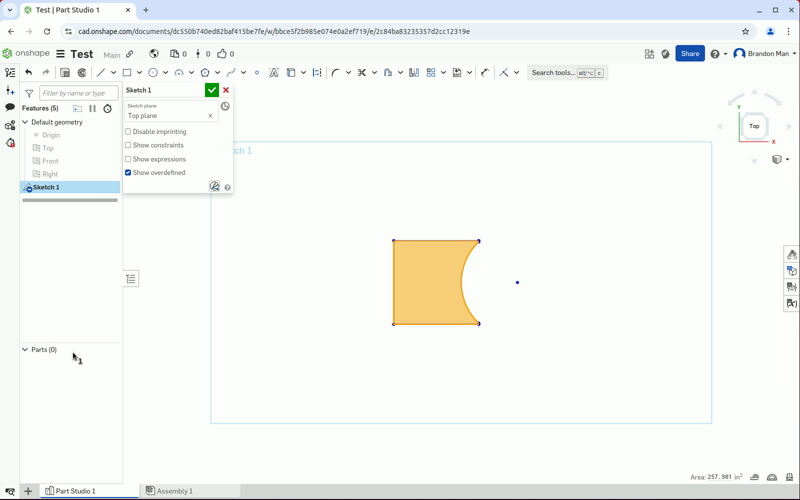
key(shift+e)
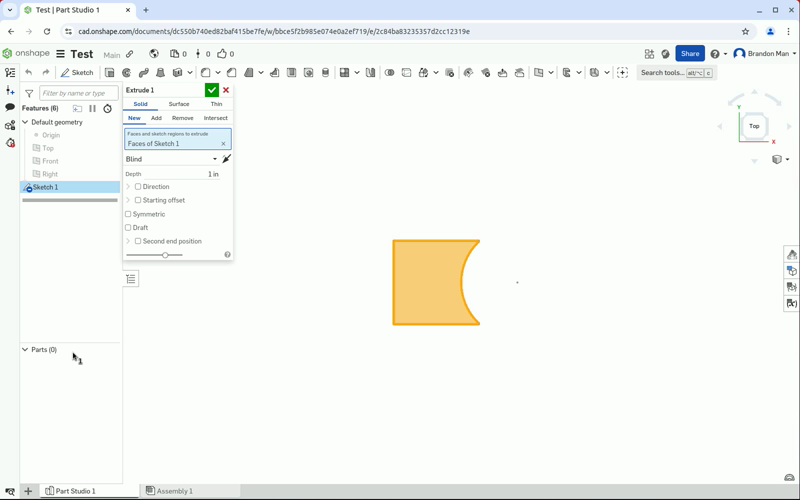
mouse_move(143, 106)
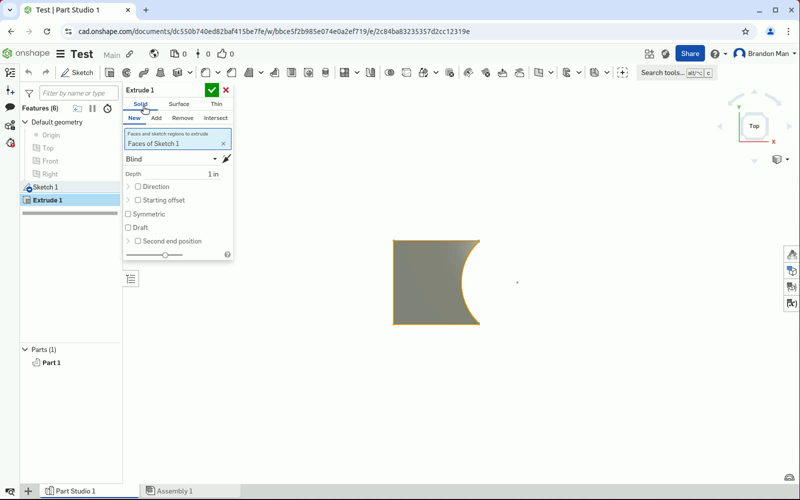
click(143, 106)
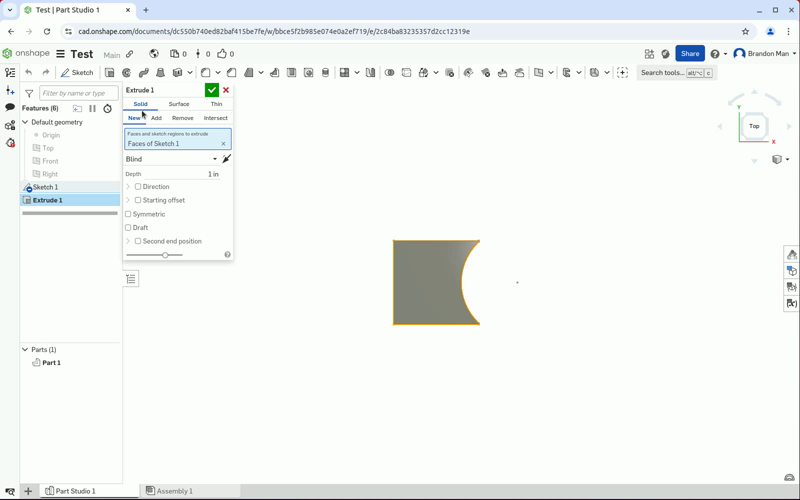
mouse_move(137, 120)
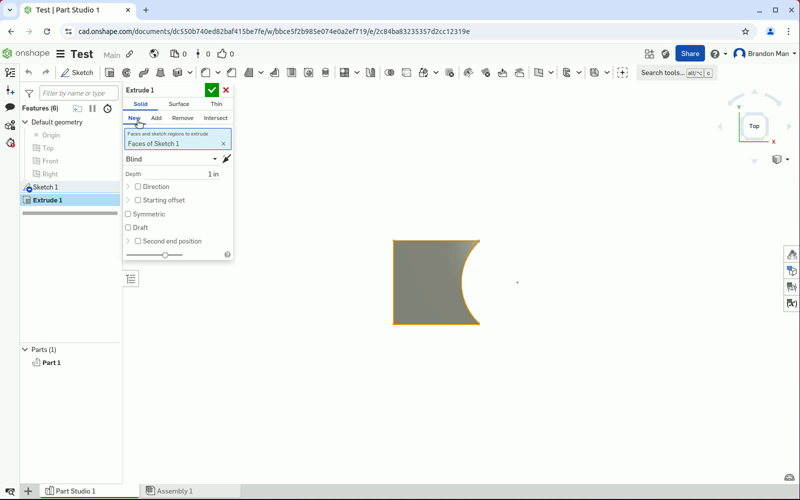
click(137, 120)
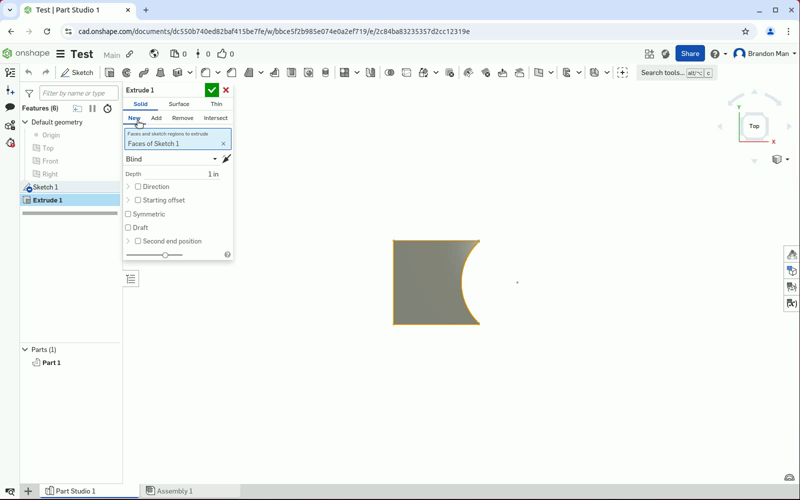
key(tab, 4)
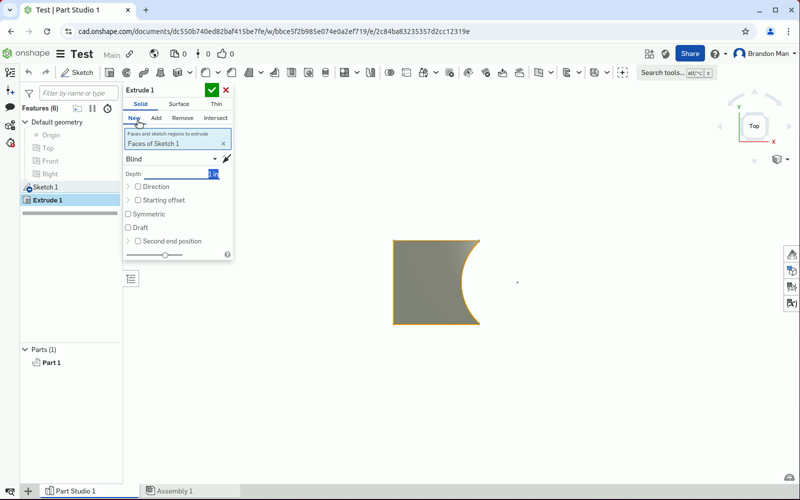
text(5.777)
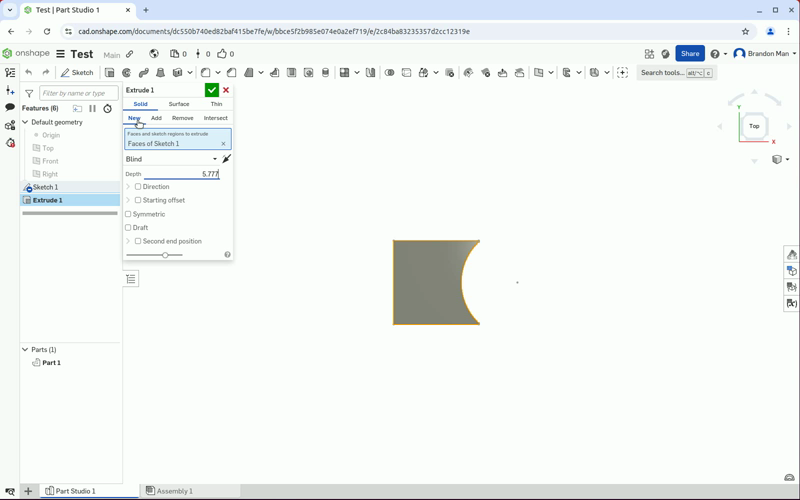
key(enter)
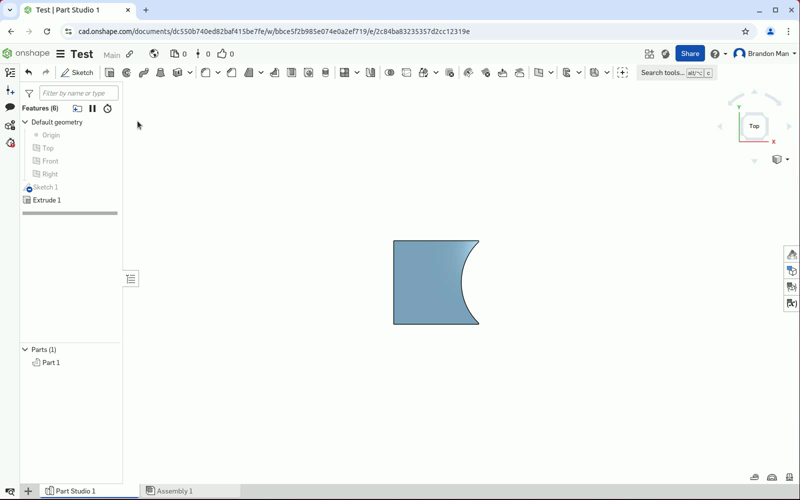
key(shift+h)
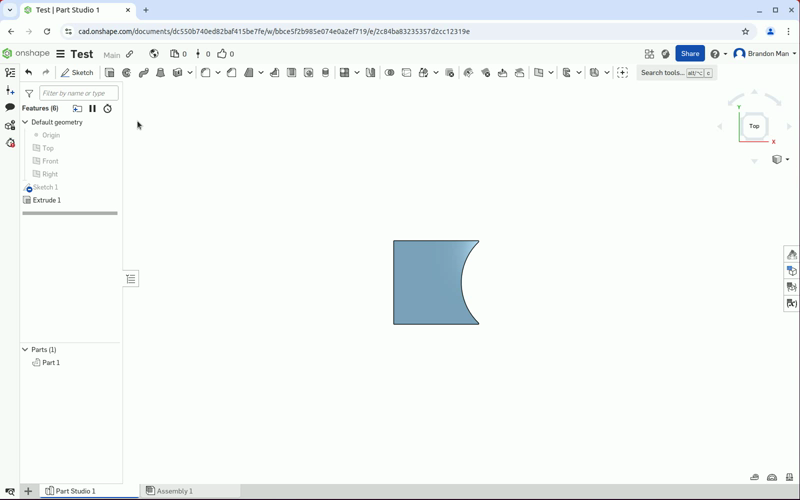
key(shift+h)
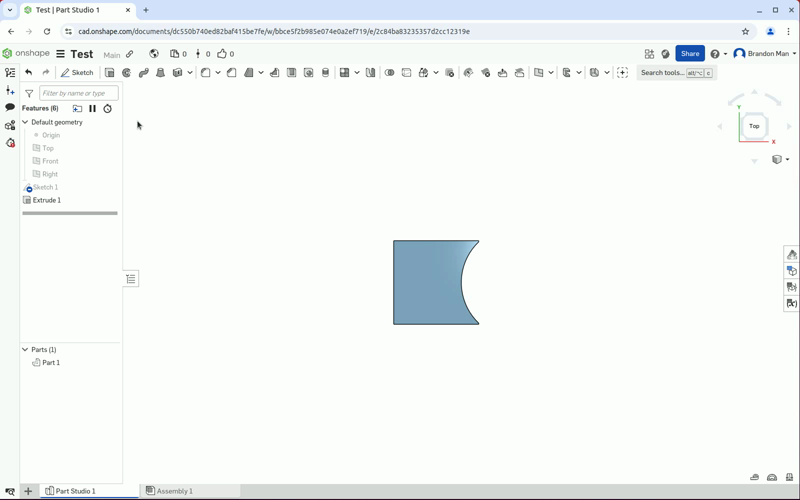
mouse_move(73, 189)
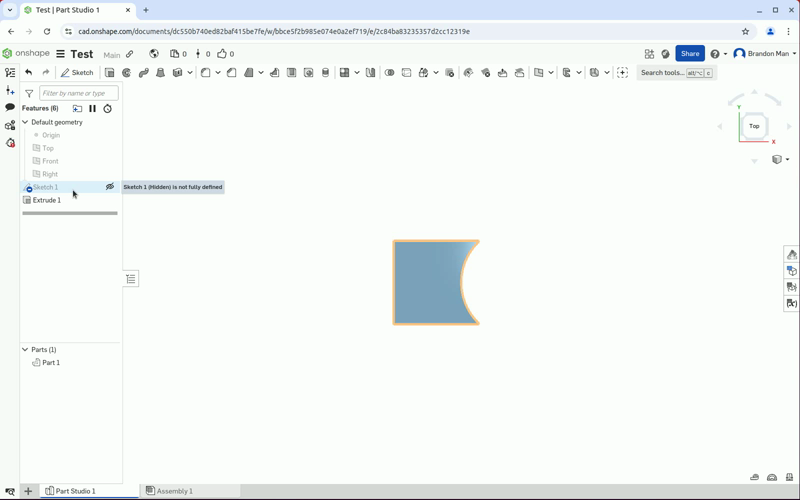
click(73, 189)
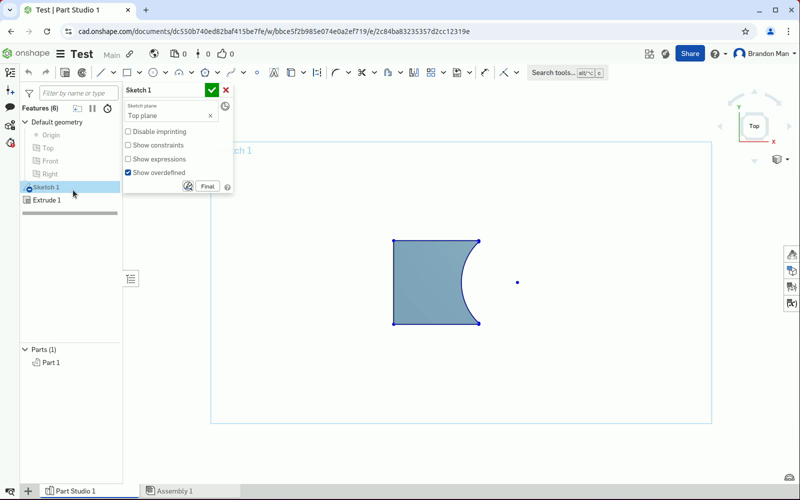
mouse_move(229, 92)
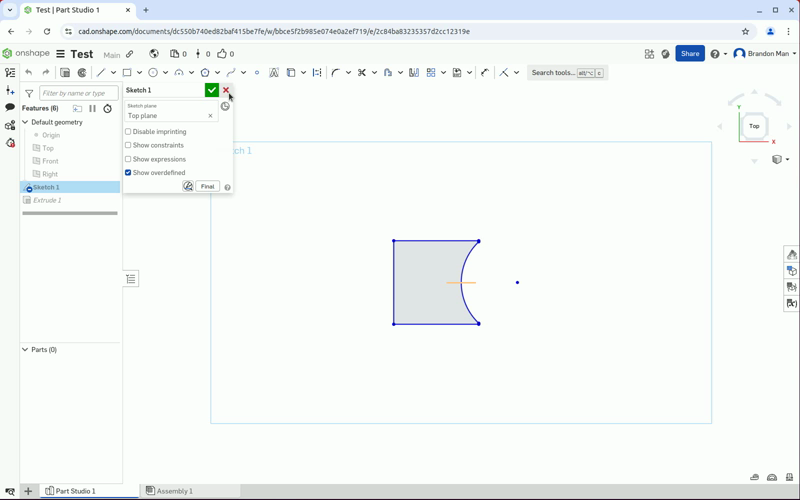
click(229, 92)
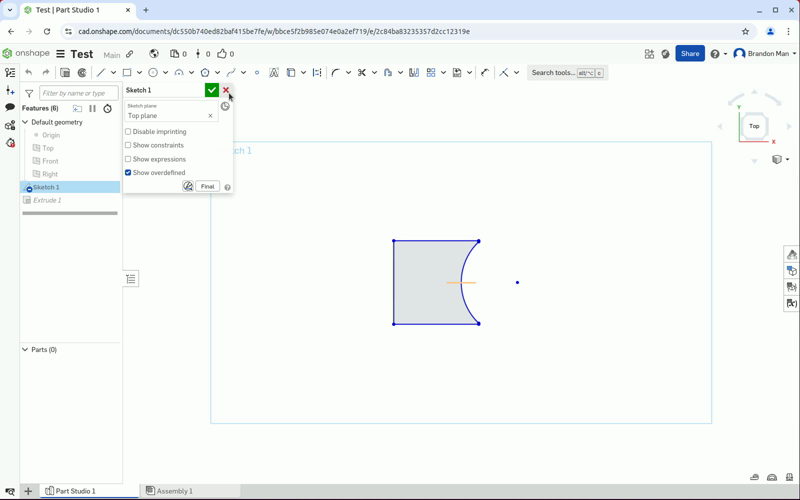
key(shift+s)
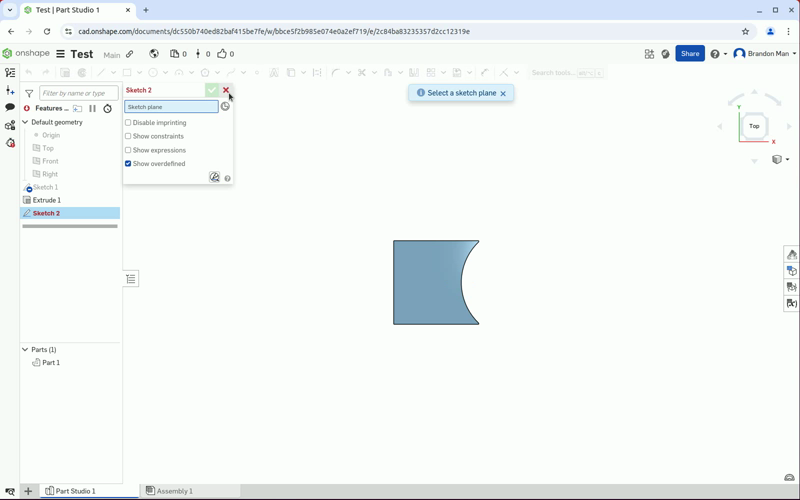
mouse_move(73, 150)
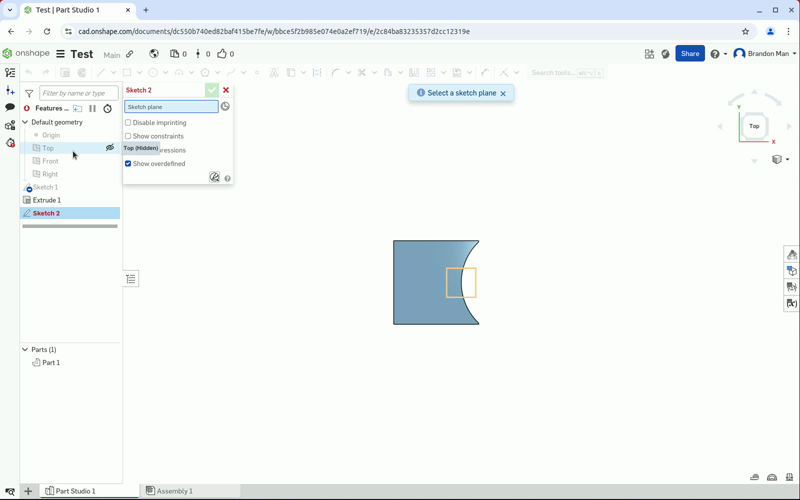
click(73, 150)
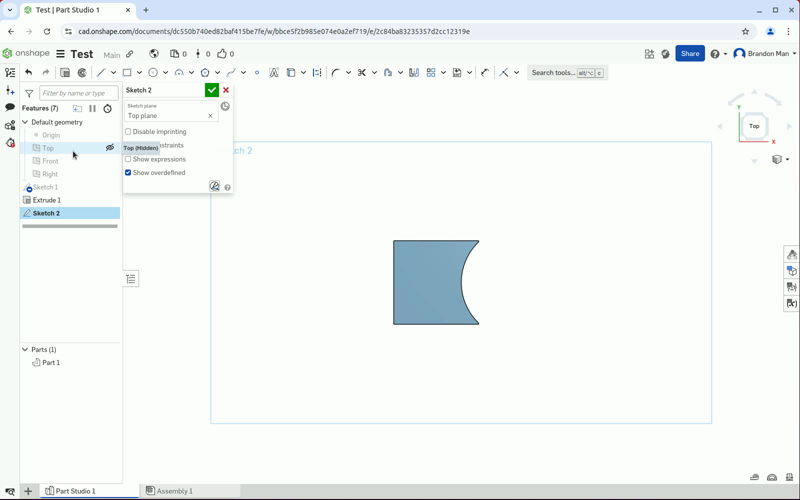
mouse_move(73, 352)
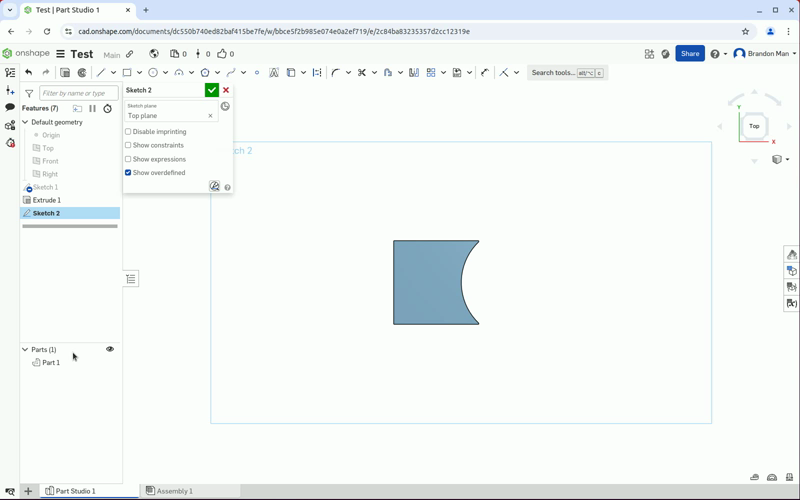
key(y)
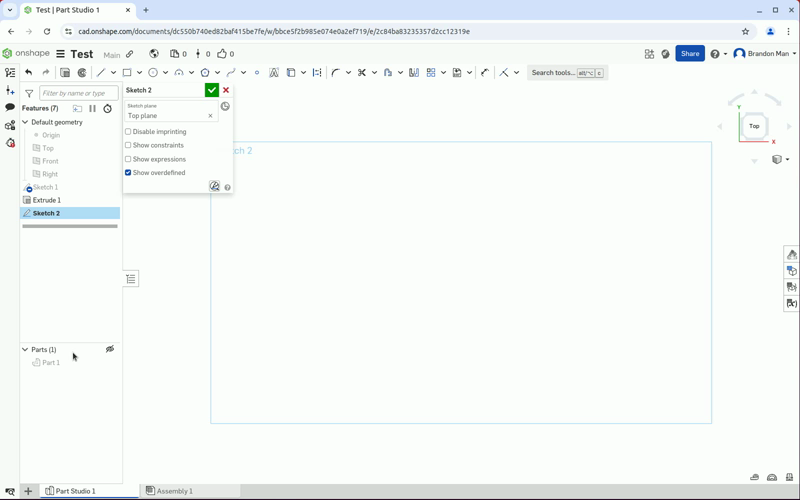
key(a)
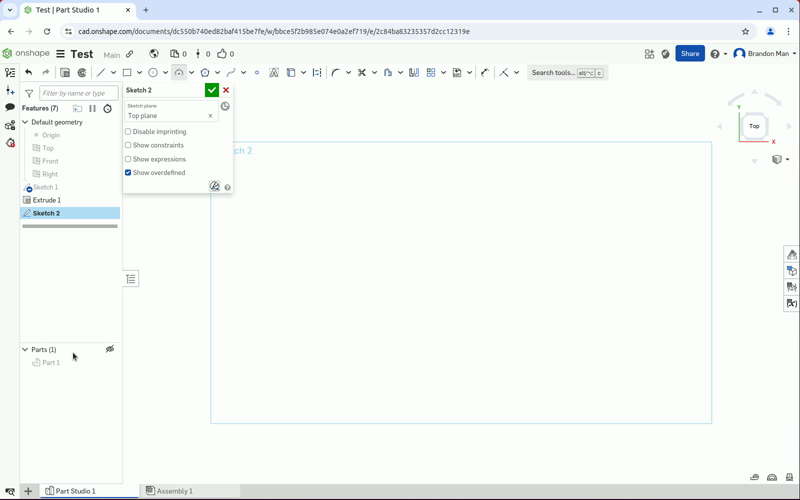
key_down(shift)
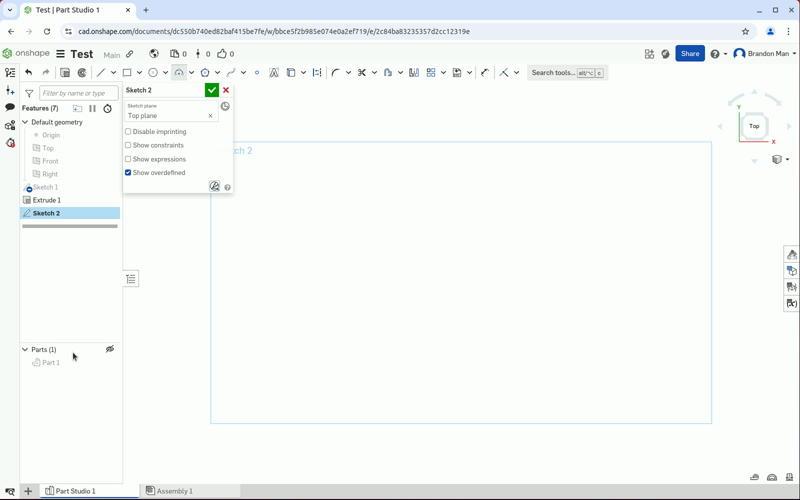
mouse_move(479, 322)
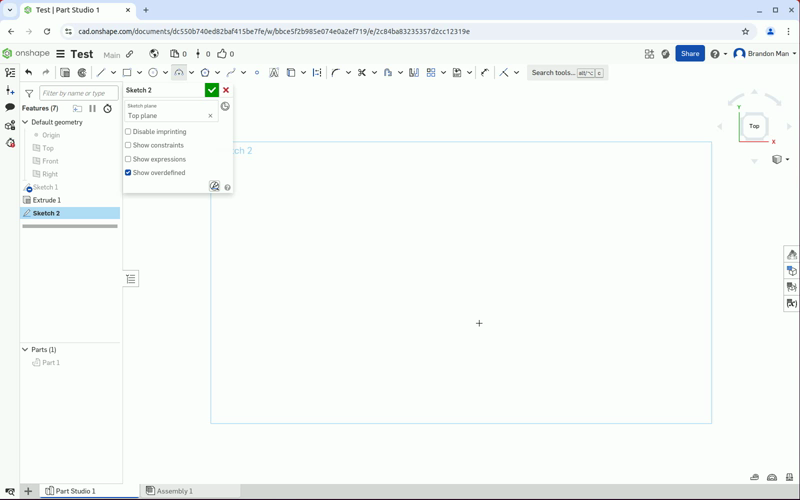
click(479, 322)
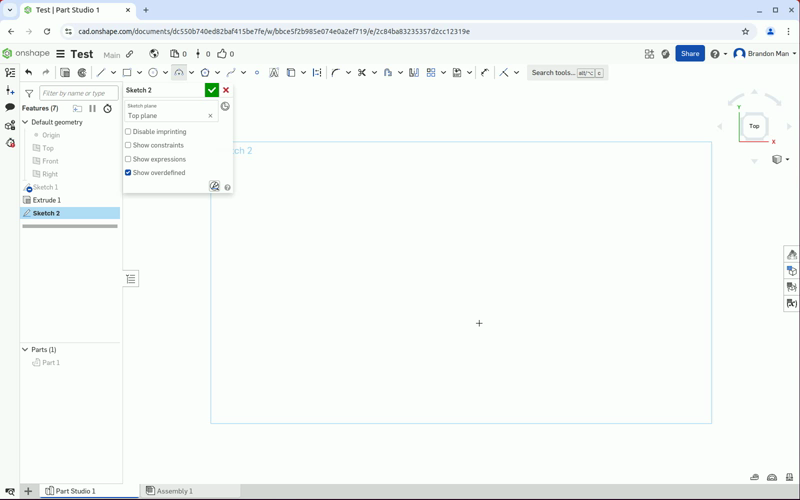
key_up(shift)
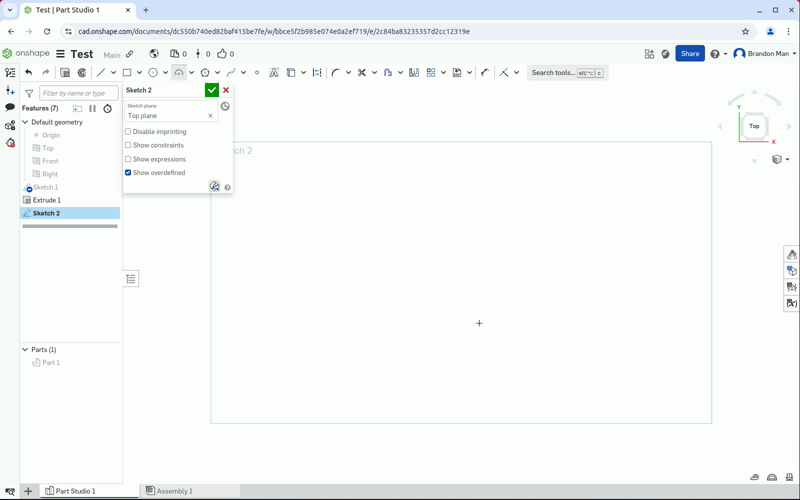
key_down(shift)
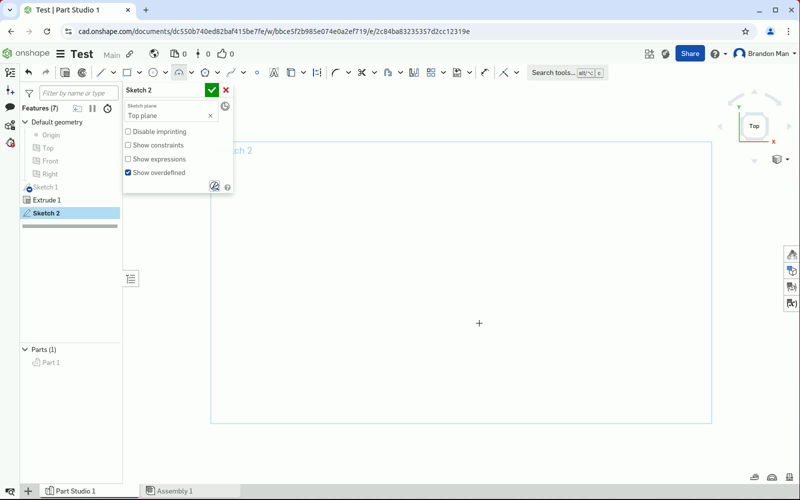
mouse_move(479, 241)
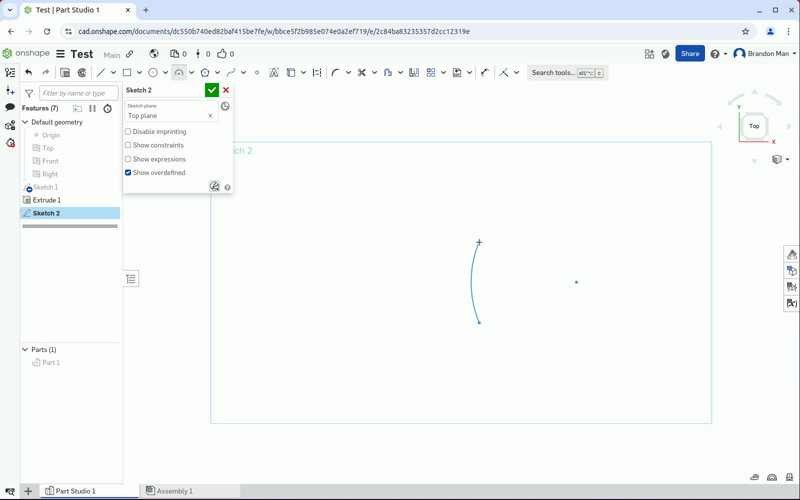
click(479, 241)
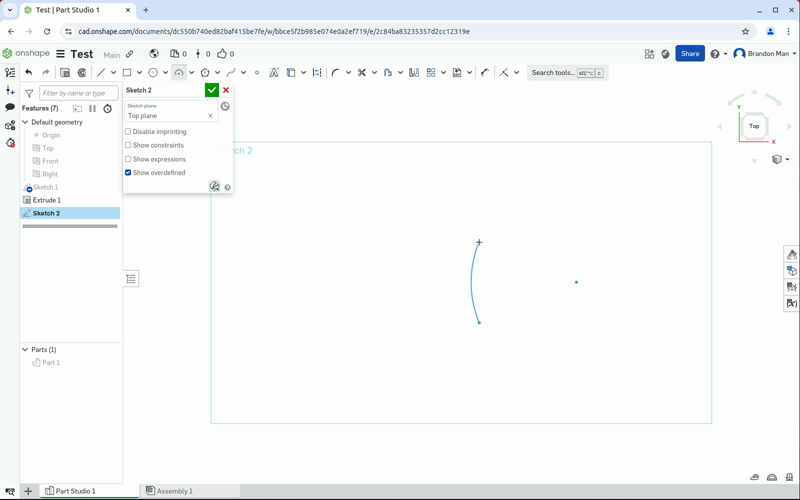
mouse_move(572, 282)
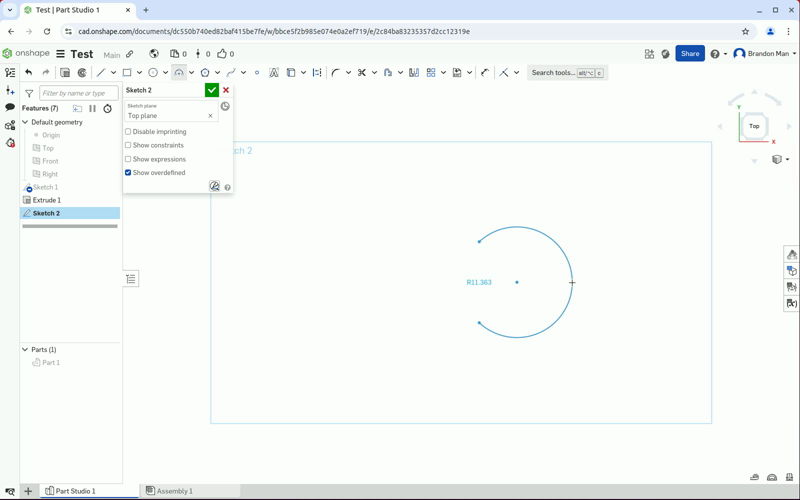
click(572, 282)
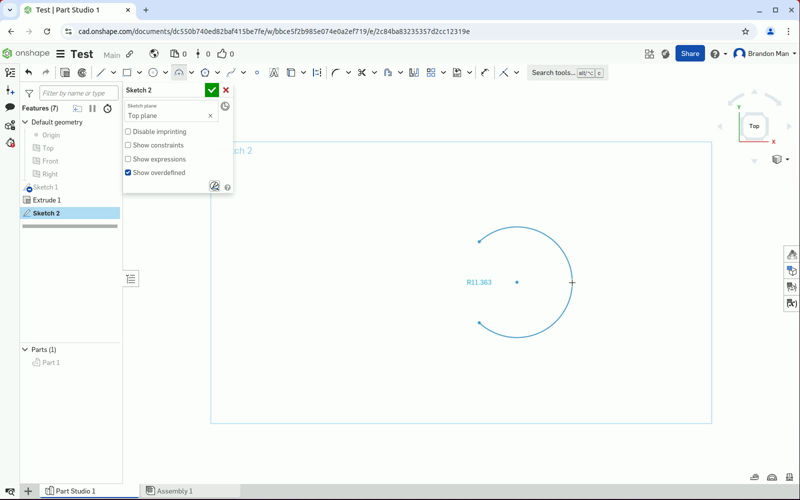
key_up(shift)
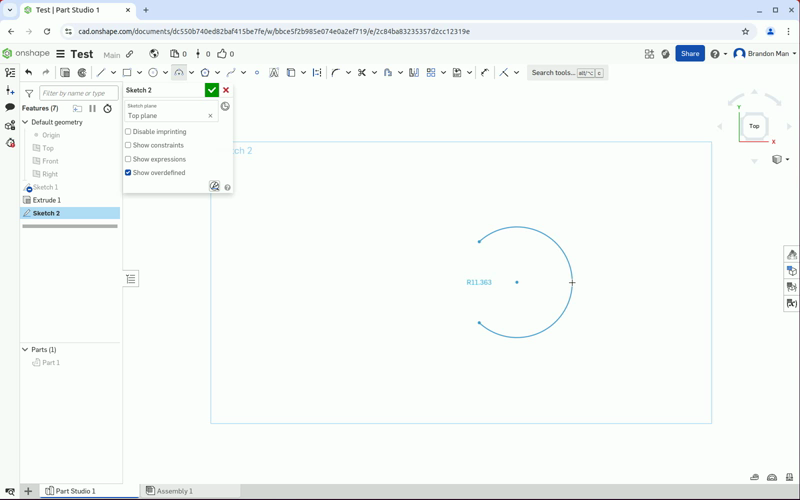
key(esc)
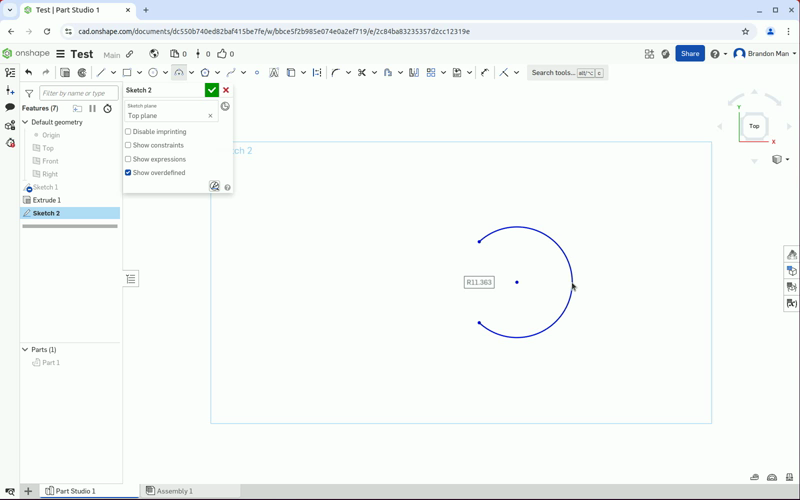
key(l)
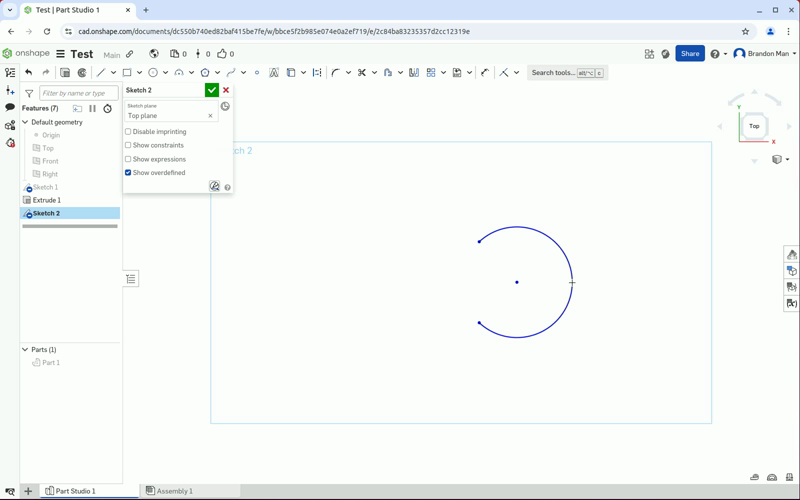
mouse_move(479, 241)
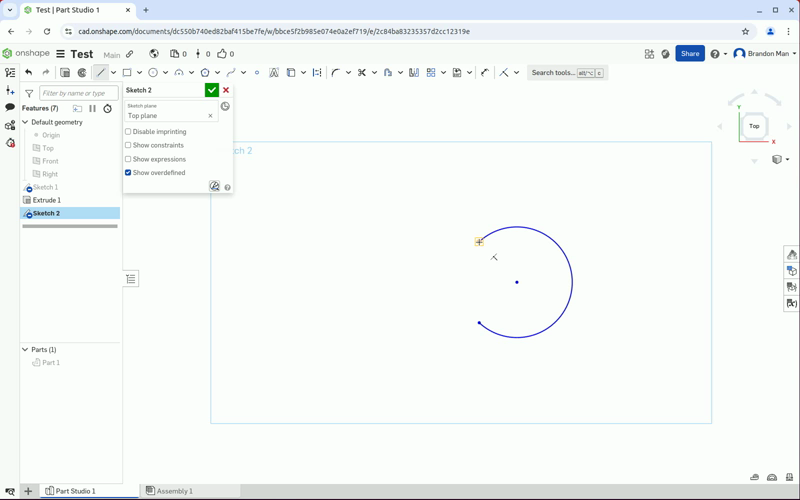
click(479, 241)
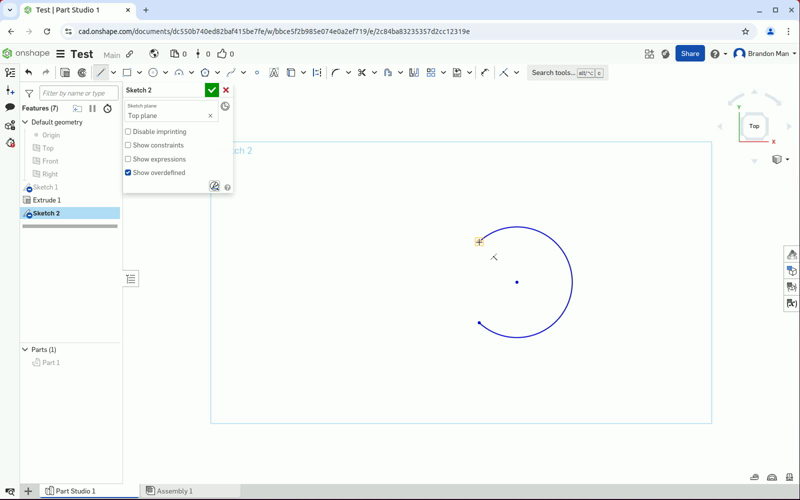
key_down(shift)
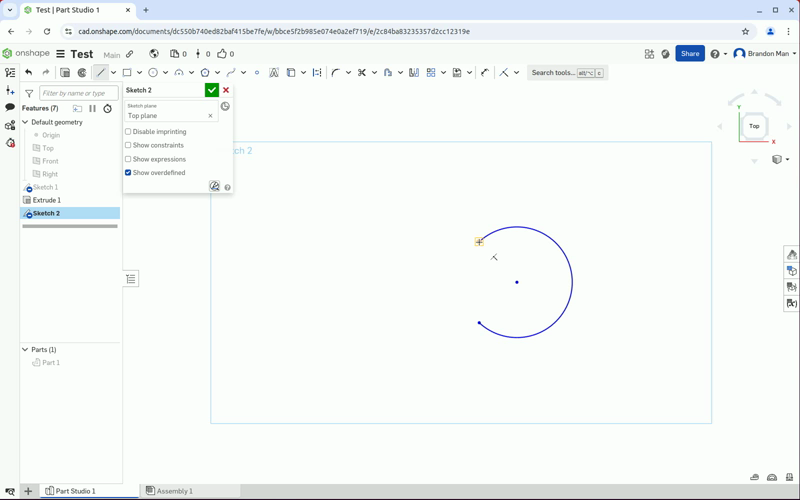
mouse_move(479, 322)
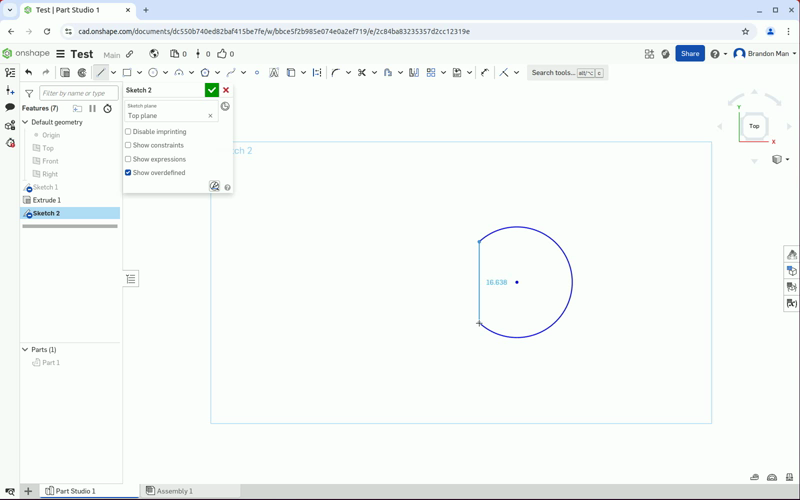
key_up(shift)
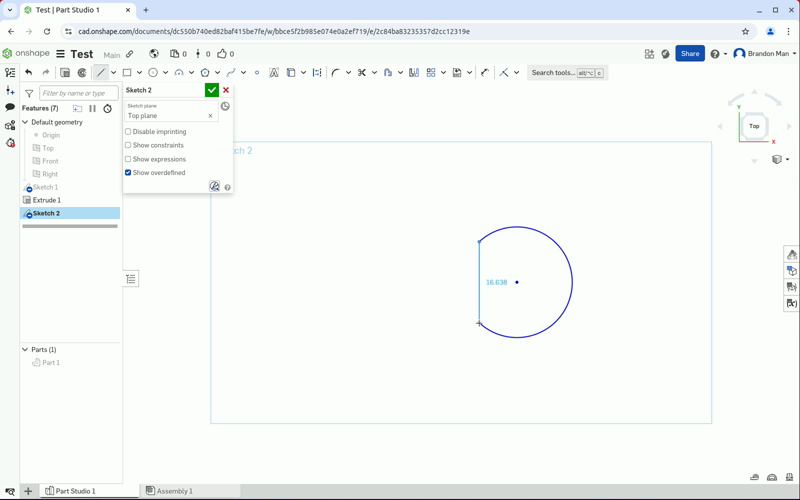
click(479, 322)
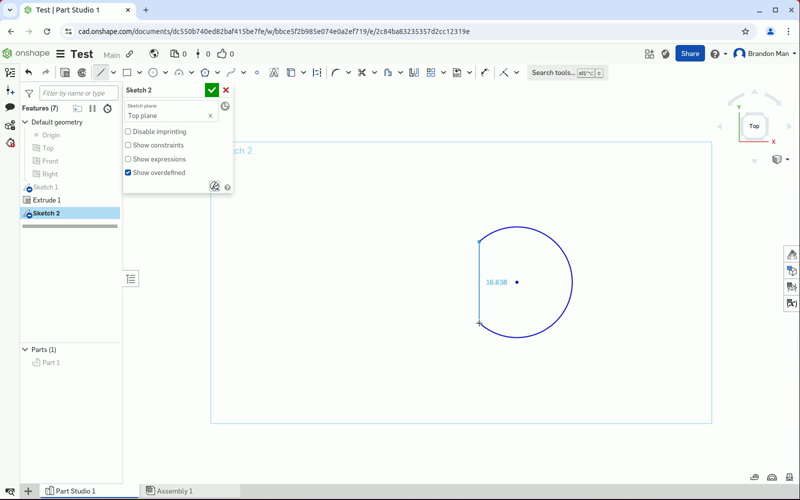
key(esc)
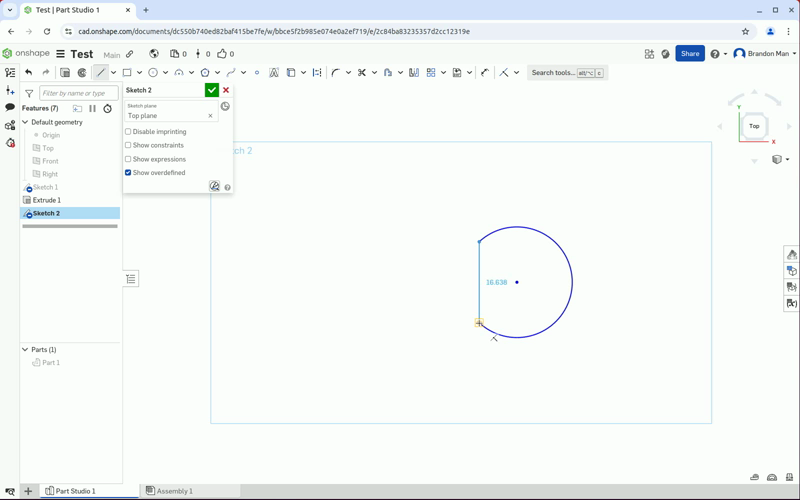
mouse_move(509, 320)
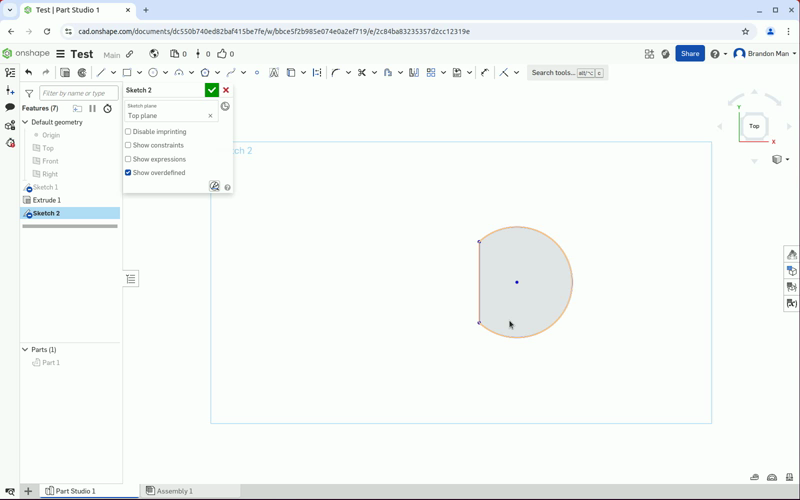
click(509, 320)
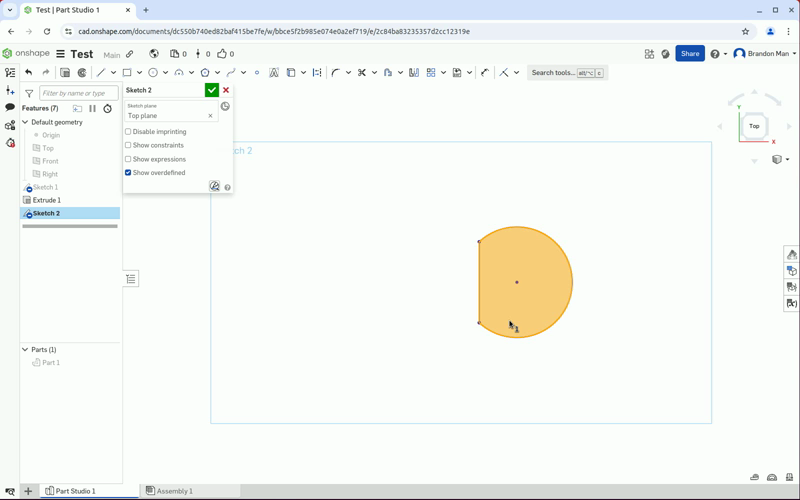
mouse_move(73, 352)
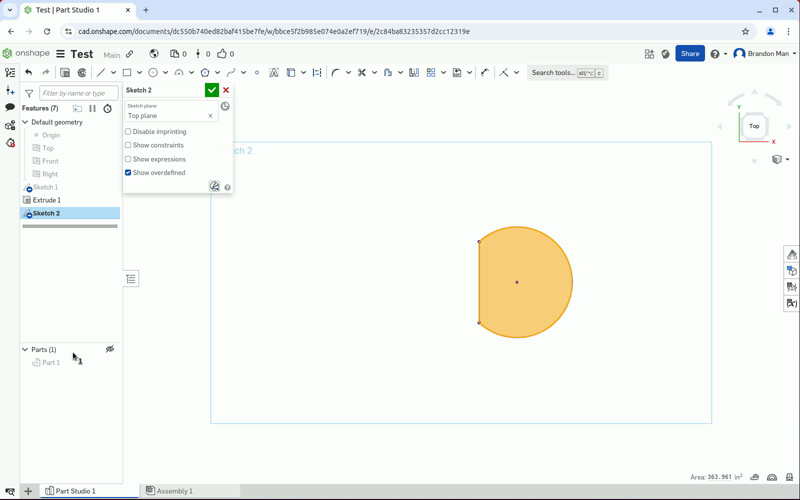
key(shift+y)
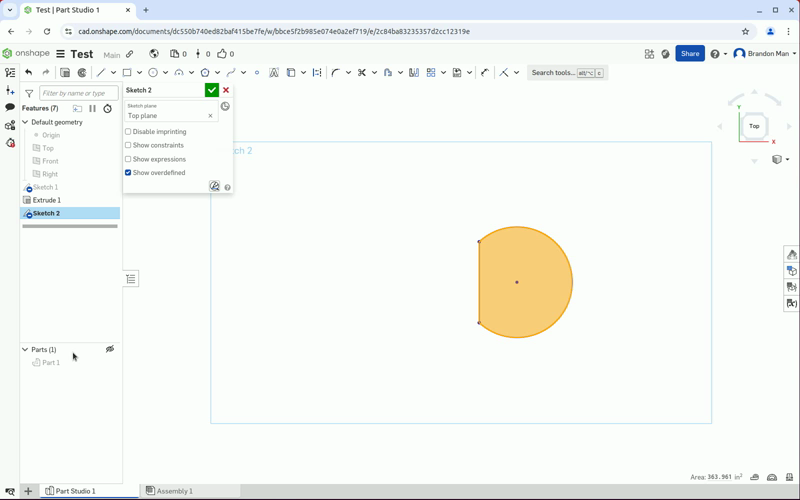
key(shift+e)
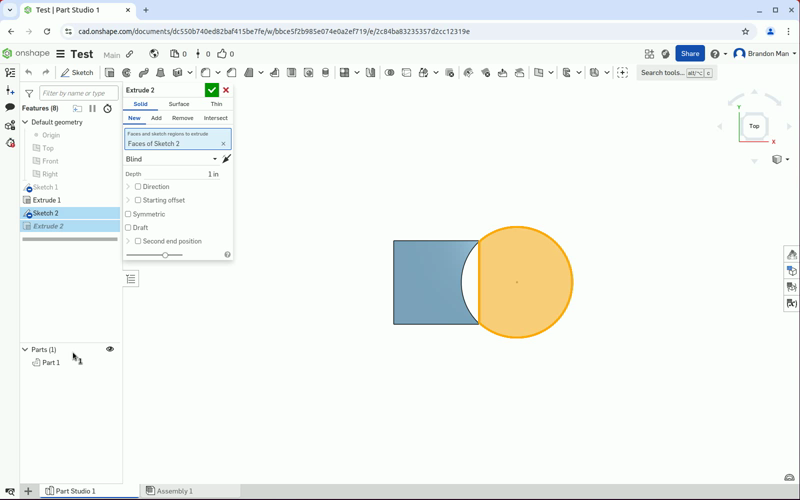
mouse_move(143, 106)
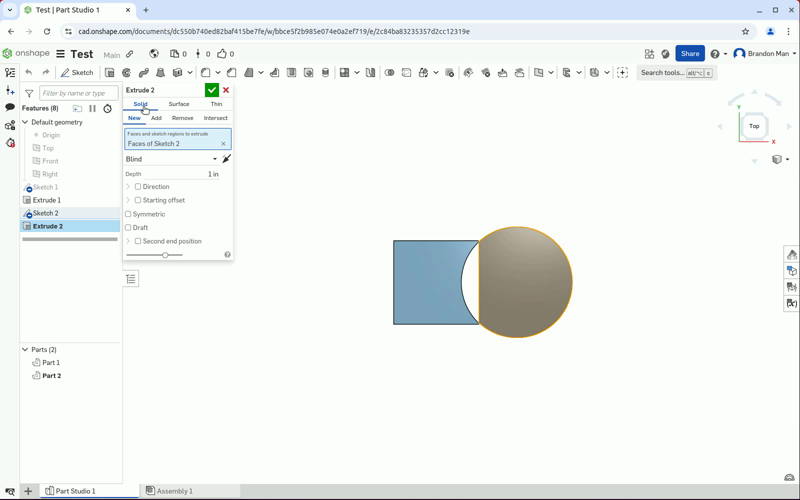
click(143, 106)
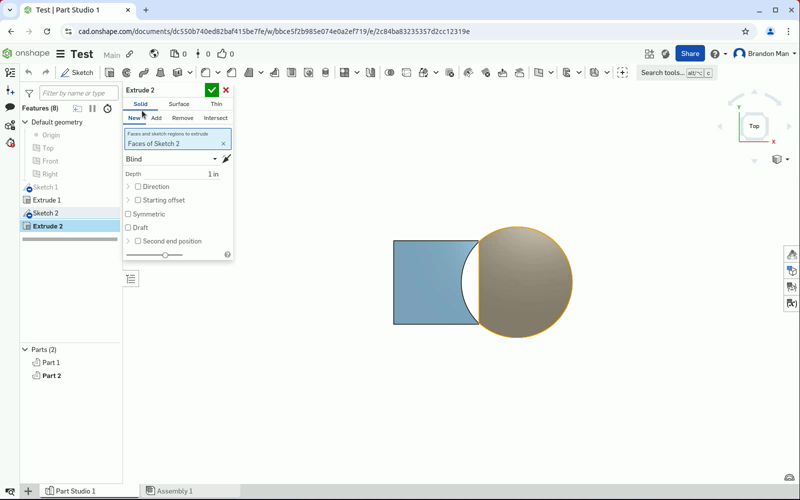
mouse_move(137, 120)
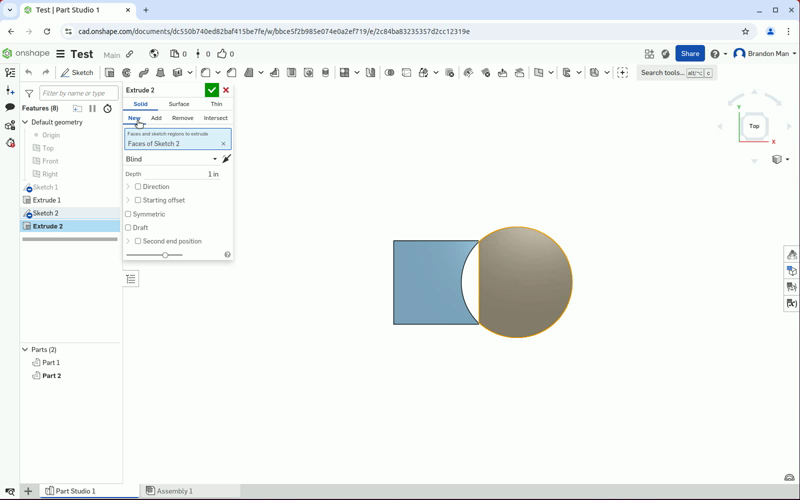
click(137, 120)
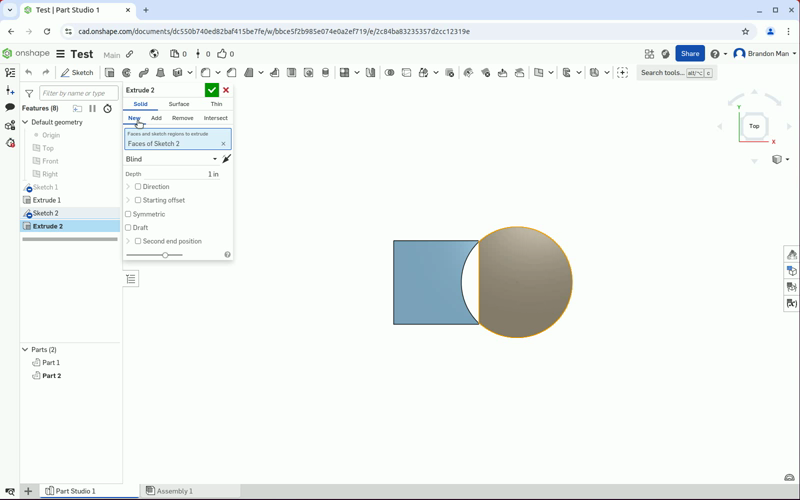
key(tab, 4)
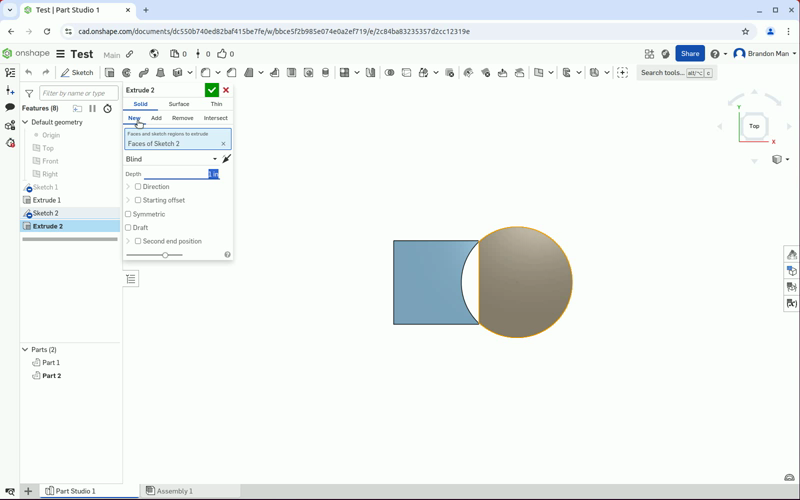
text(5.777)
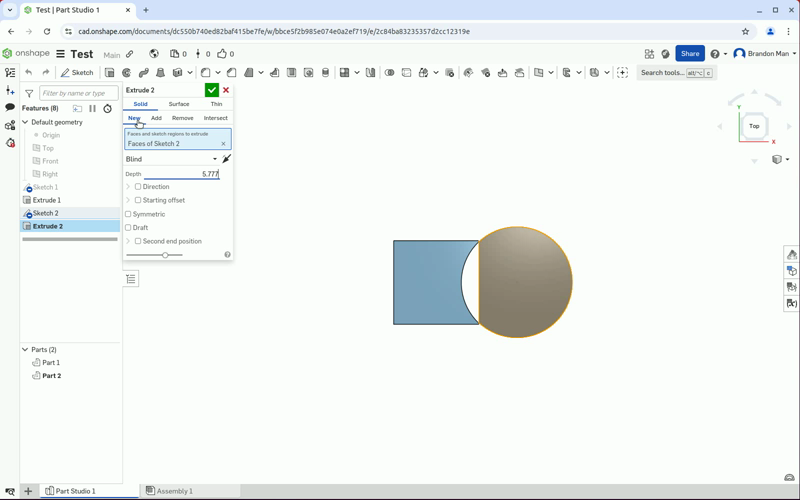
key(enter)
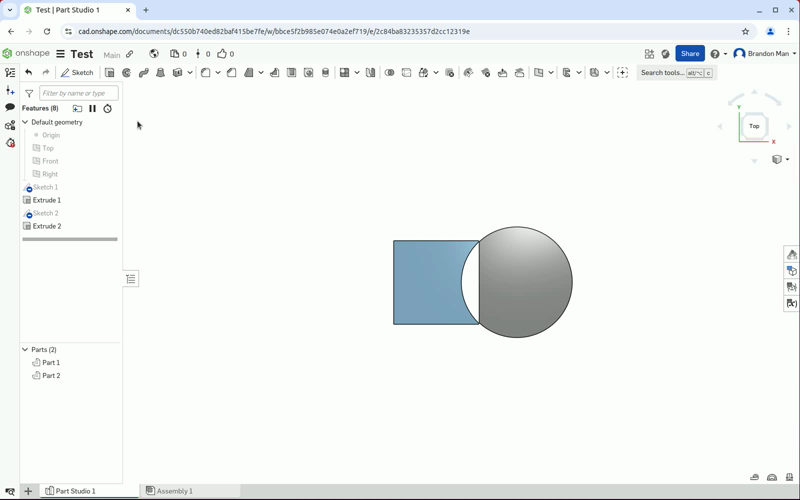
key(shift+h)
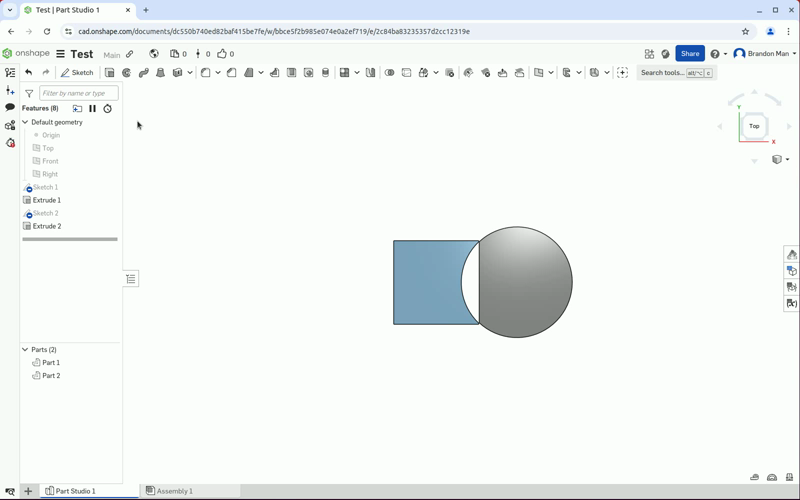
key(shift+h)
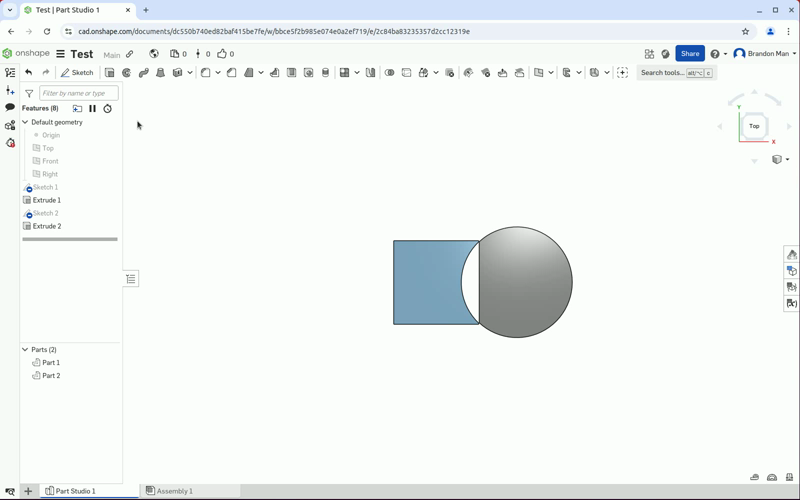
mouse_move(73, 189)
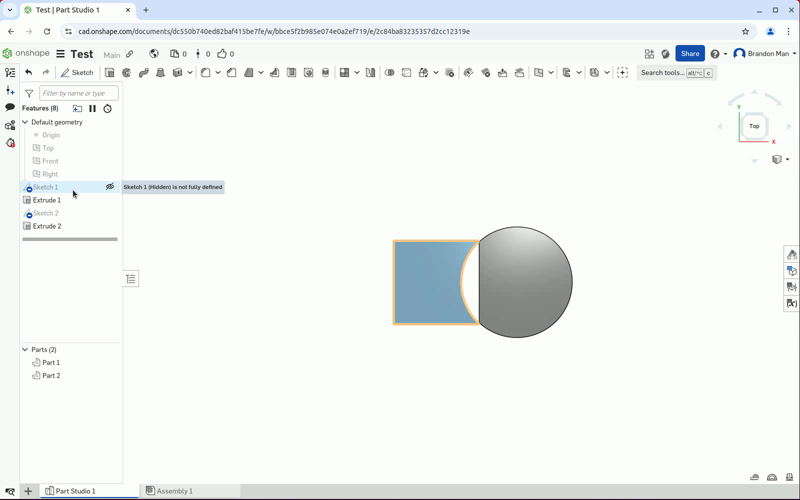
click(73, 189)
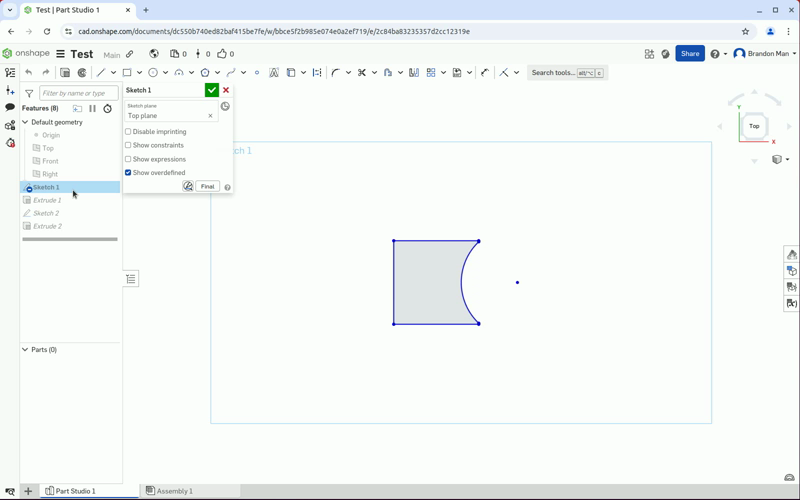
mouse_move(229, 92)
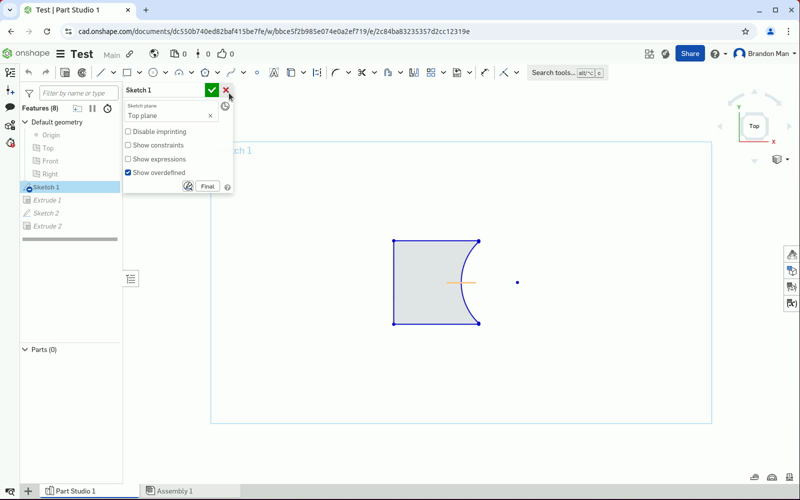
click(229, 92)
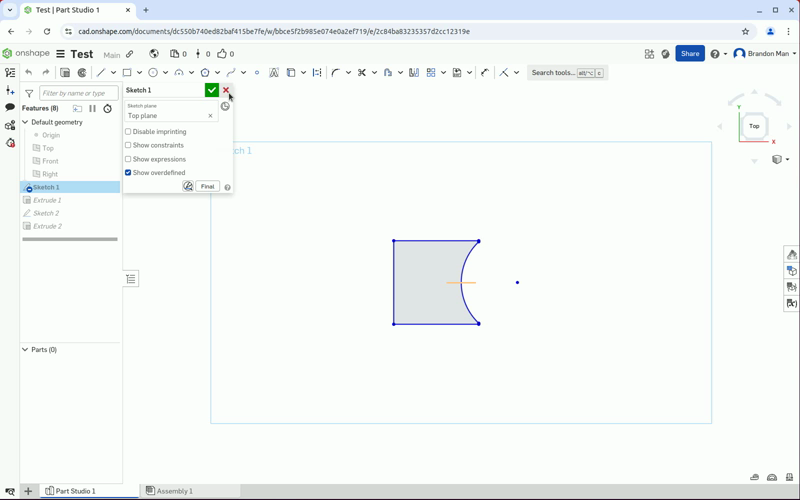
key(shift+s)
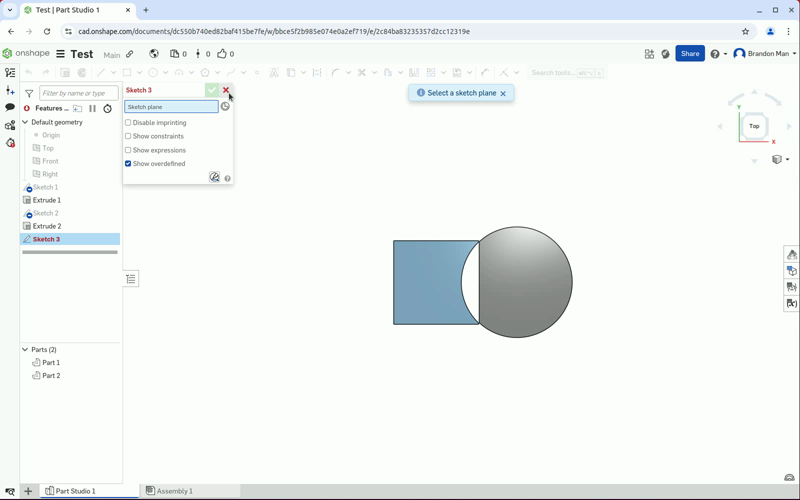
mouse_move(73, 150)
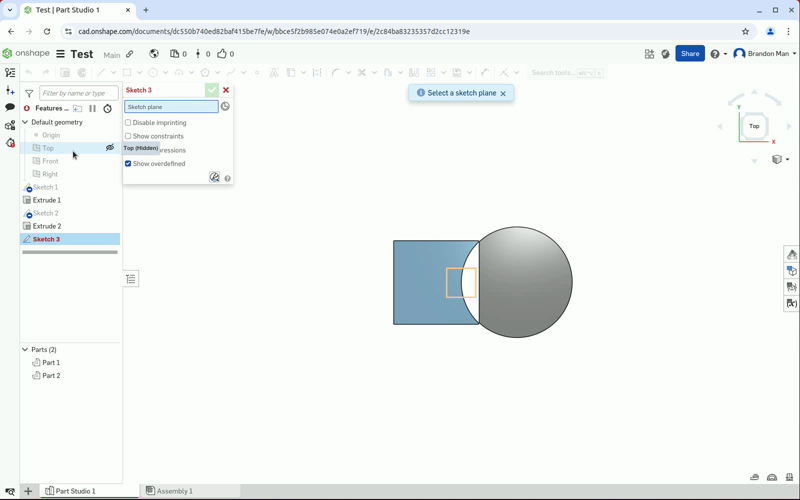
click(73, 150)
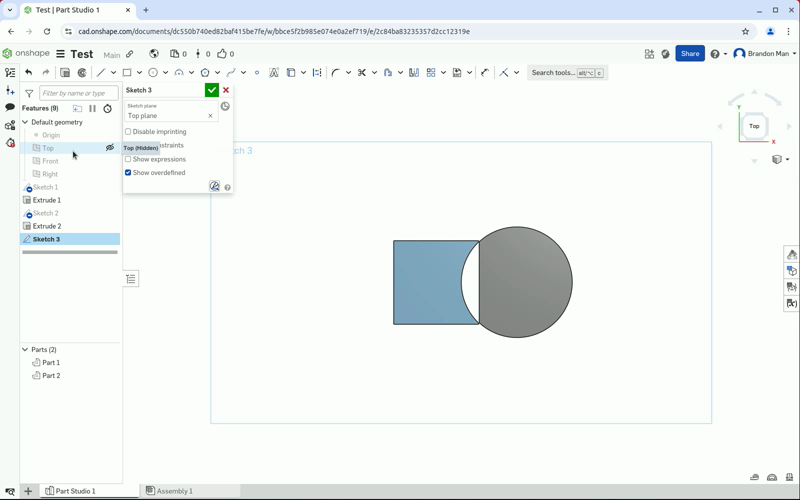
mouse_move(73, 352)
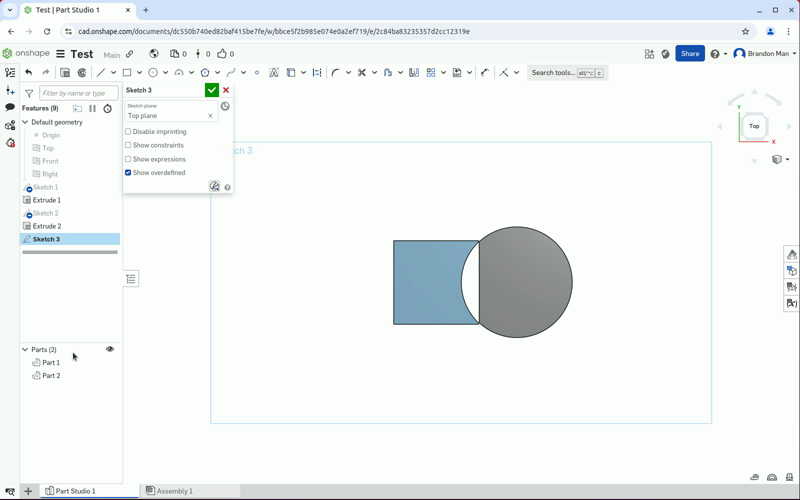
key(y)
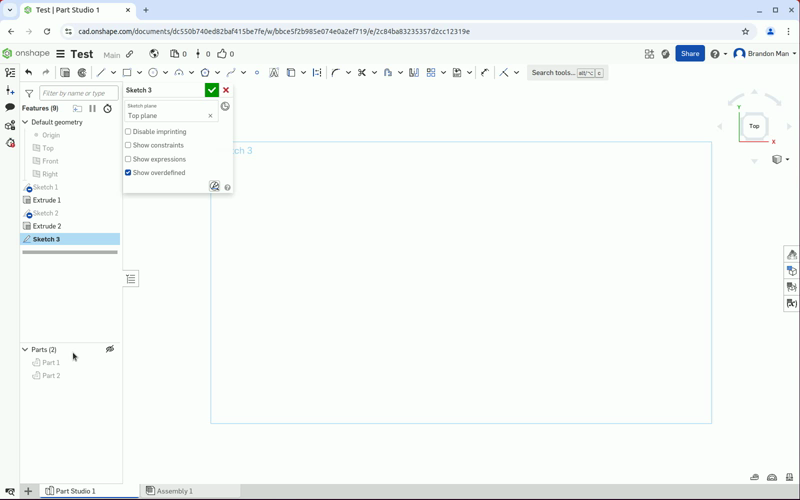
key(l)
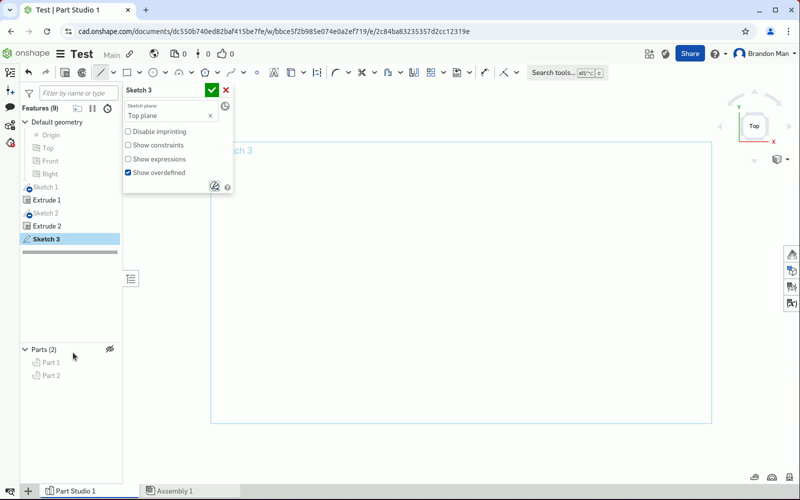
key_down(shift)
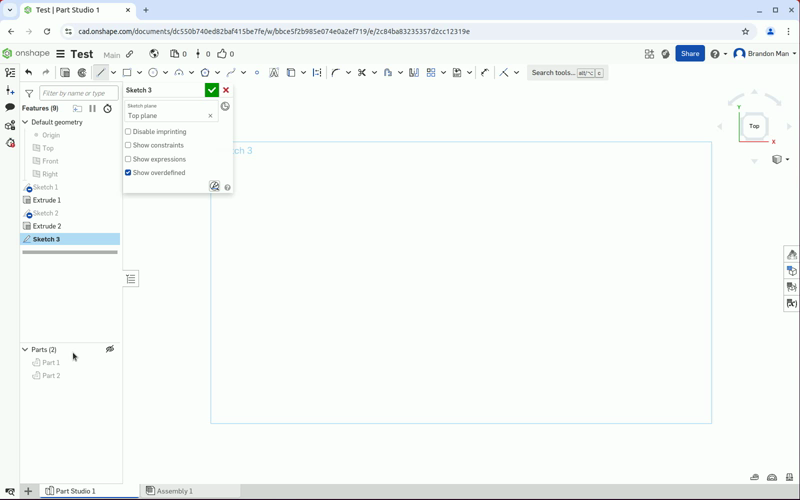
mouse_move(479, 322)
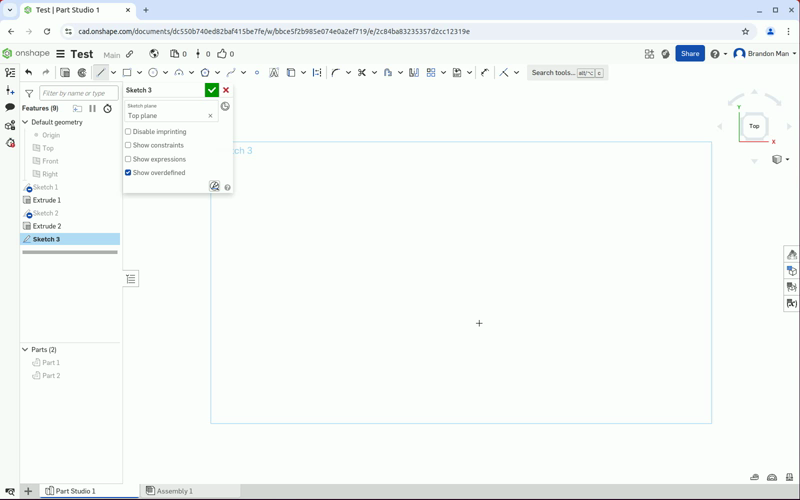
click(479, 322)
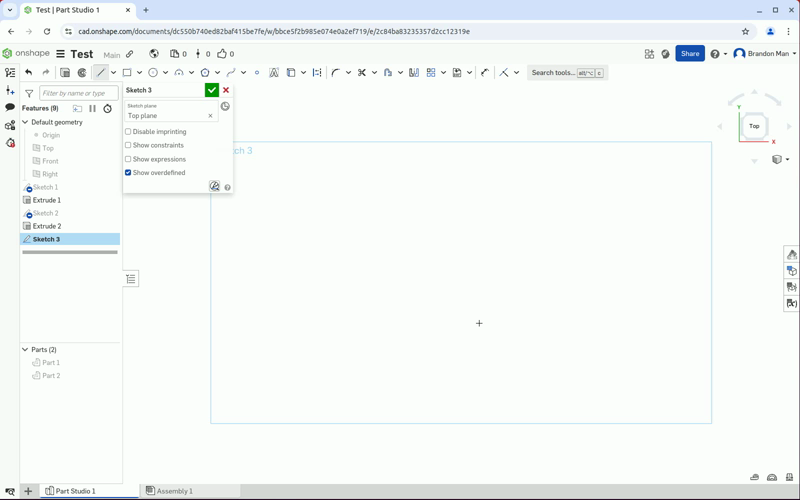
key_up(shift)
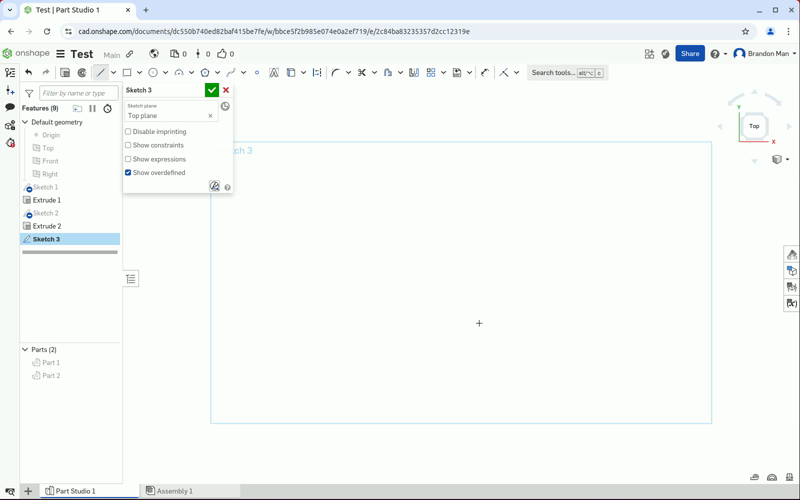
key_down(shift)
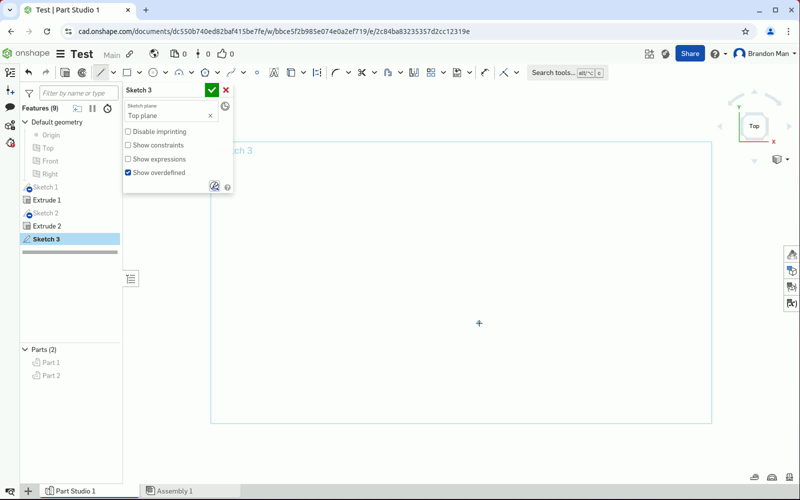
mouse_move(479, 241)
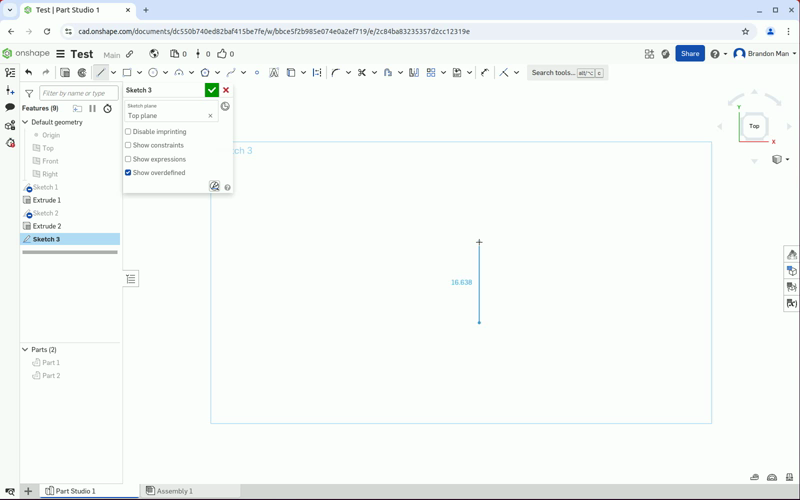
click(479, 241)
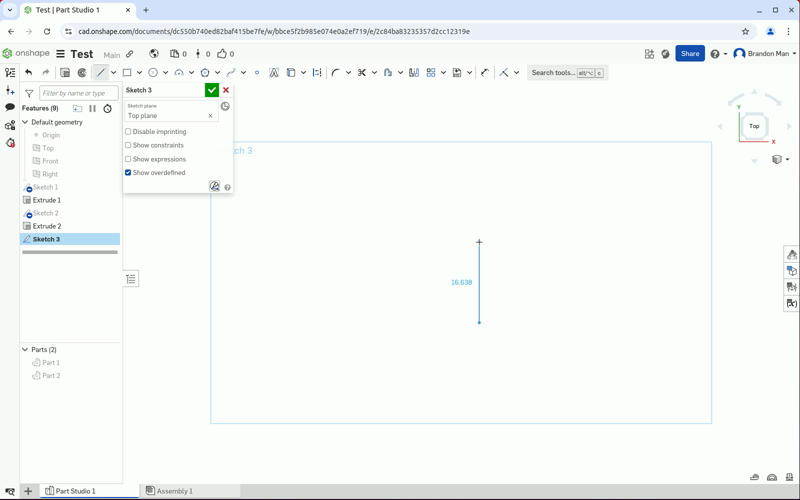
key_up(shift)
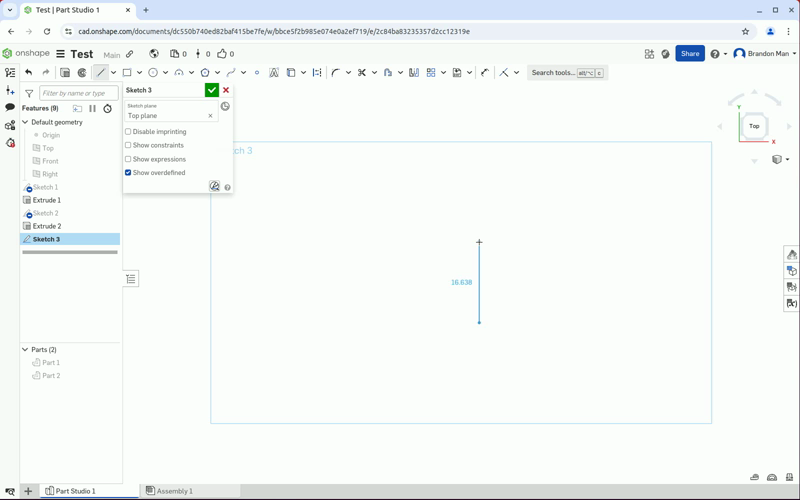
key(esc)
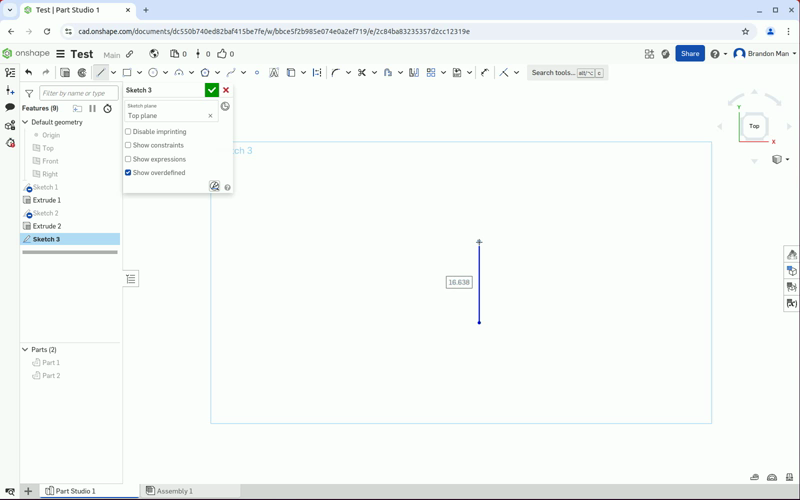
key(a)
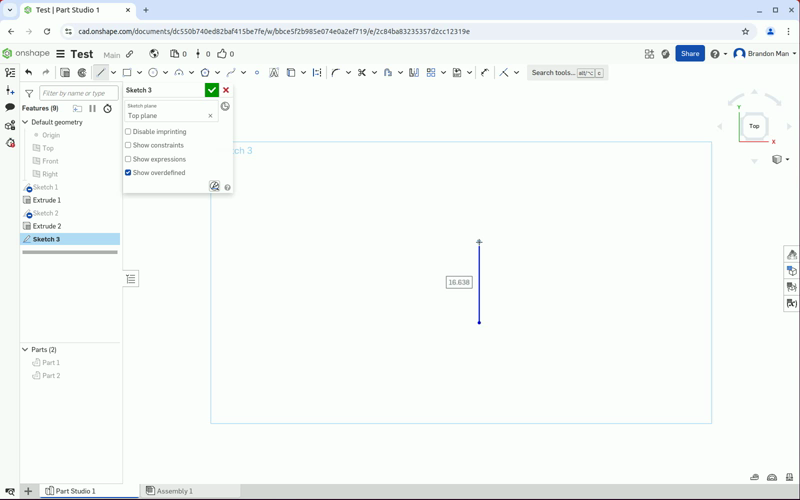
mouse_move(479, 241)
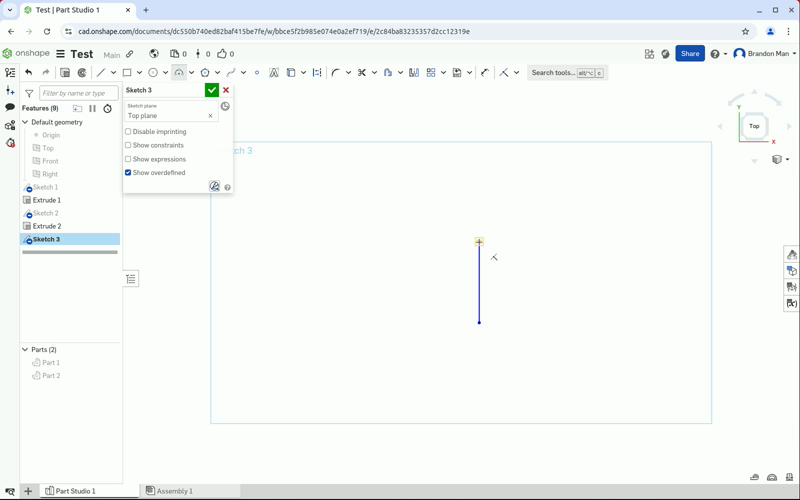
click(479, 241)
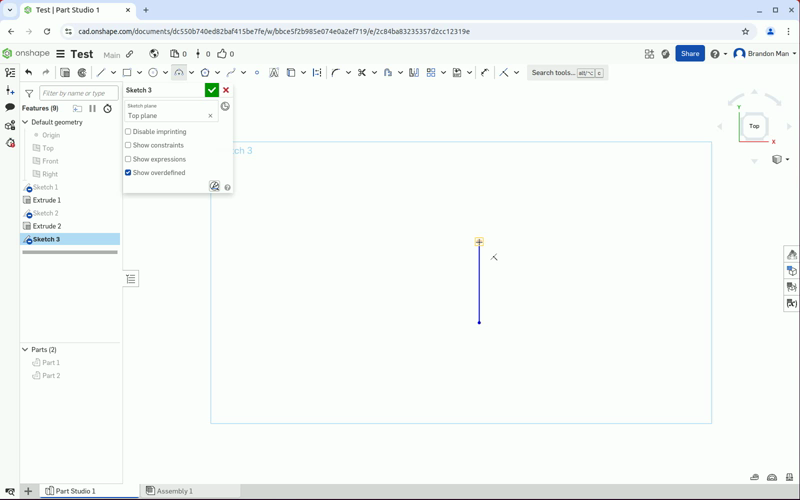
mouse_move(479, 322)
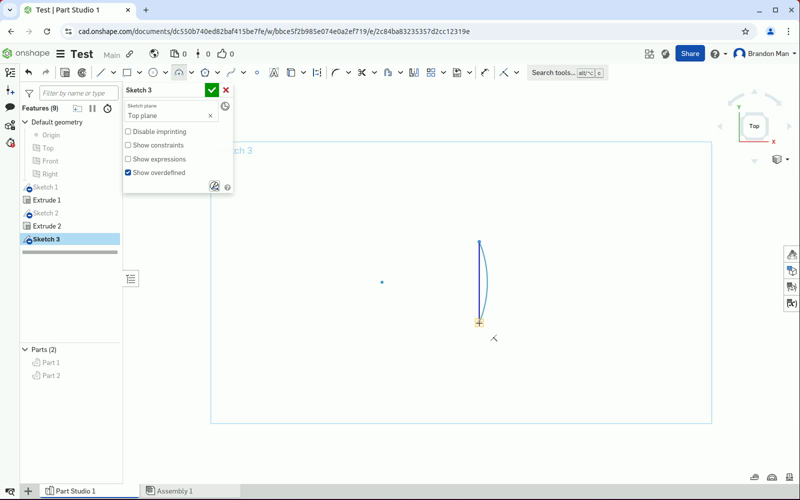
click(479, 322)
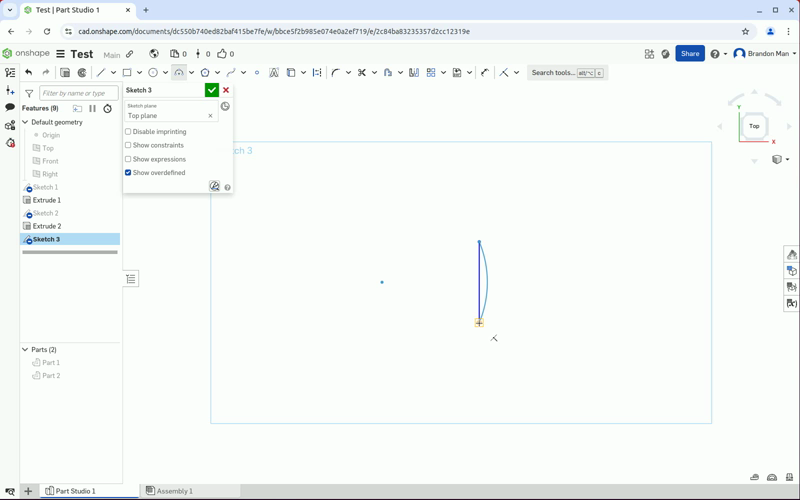
key_down(shift)
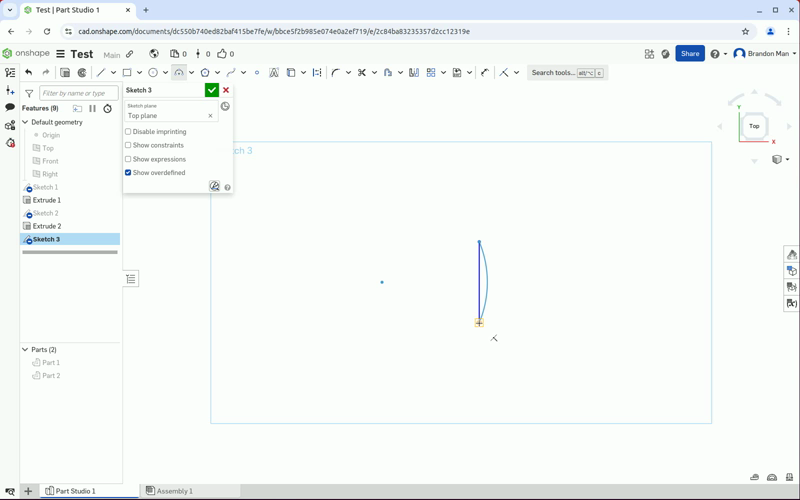
mouse_move(461, 282)
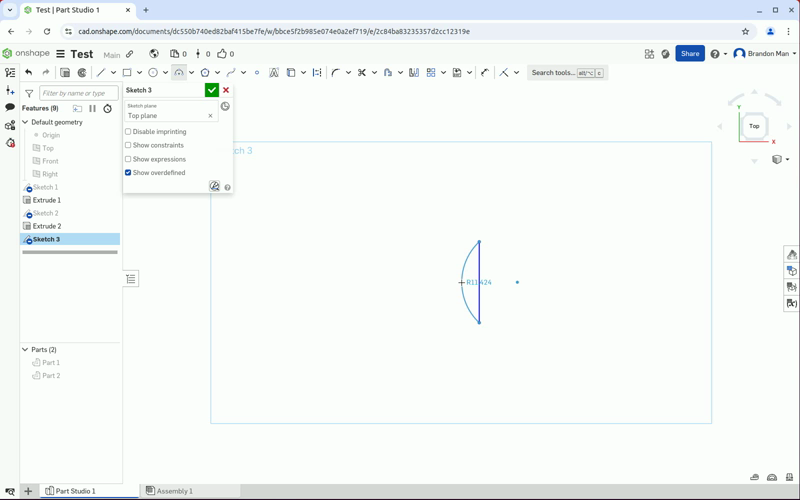
click(461, 282)
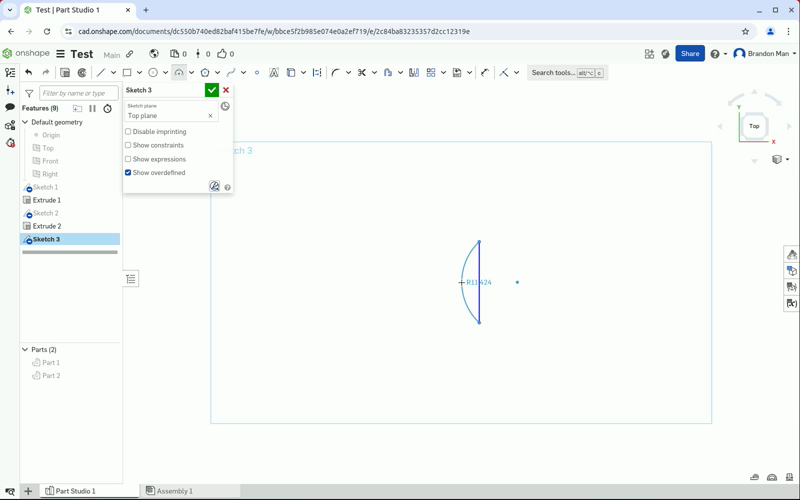
key_up(shift)
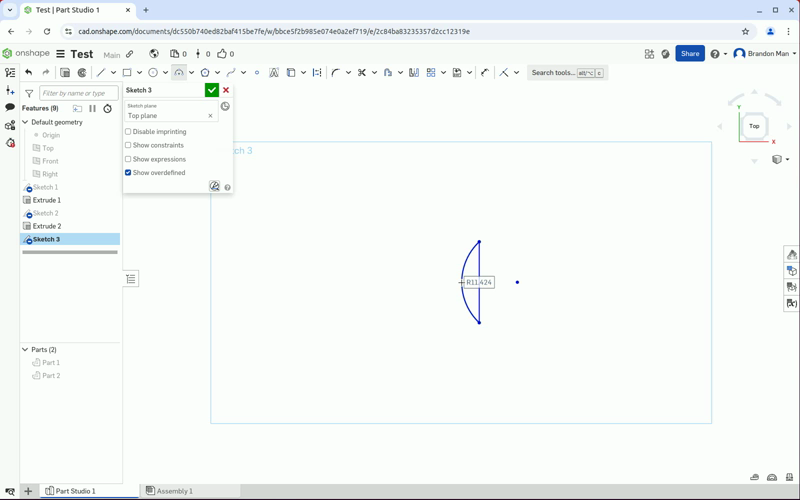
key(esc)
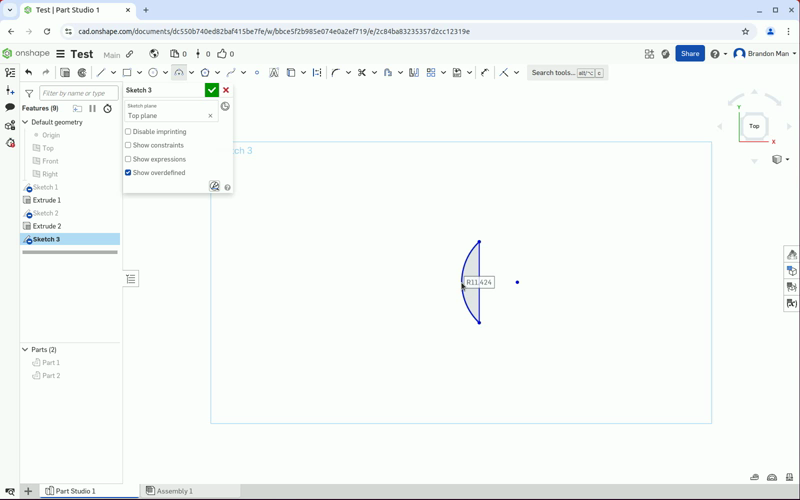
mouse_move(469, 259)
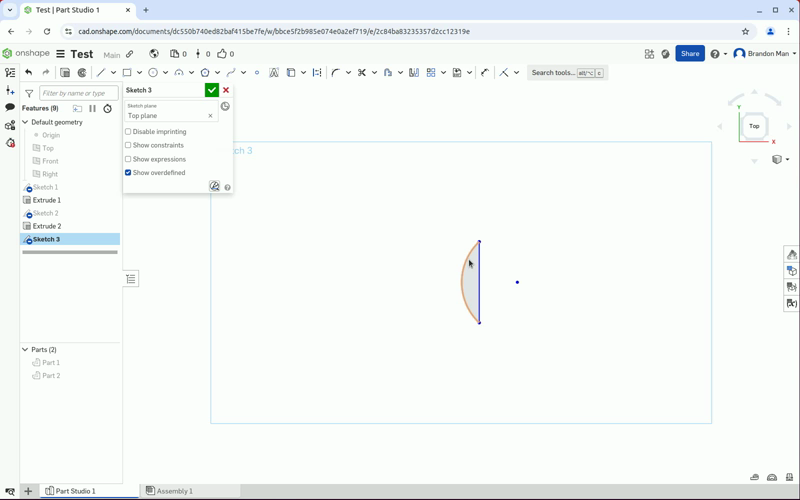
scroll(6)
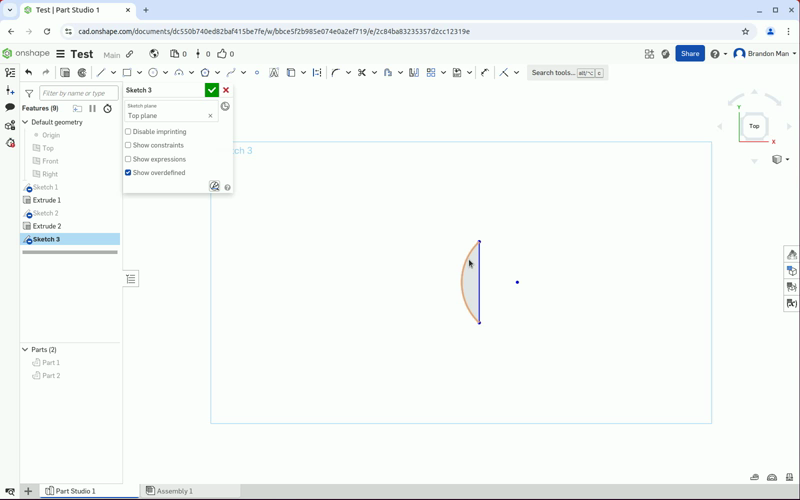
scroll(6)
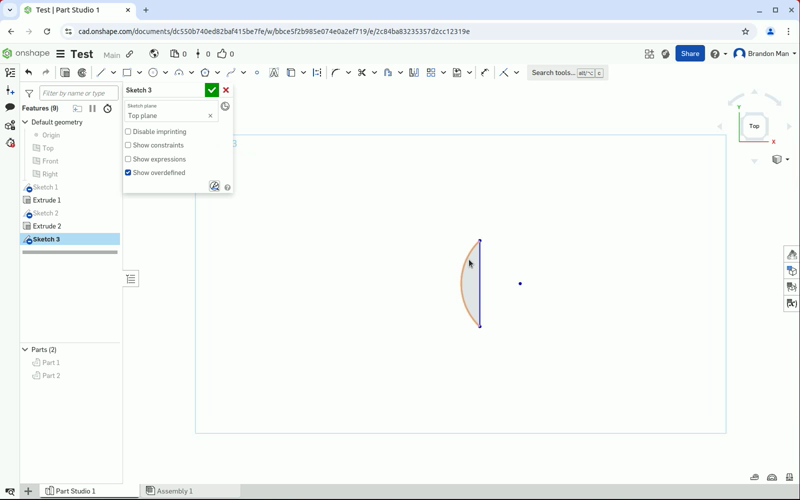
scroll(6)
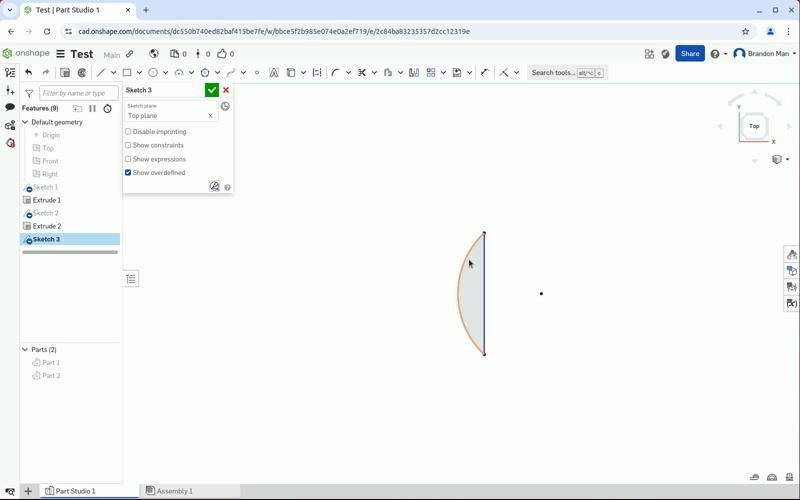
scroll(6)
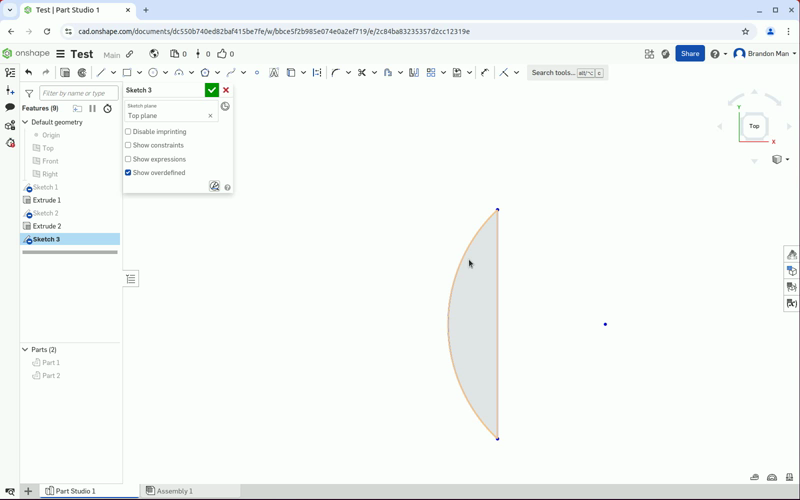
scroll(6)
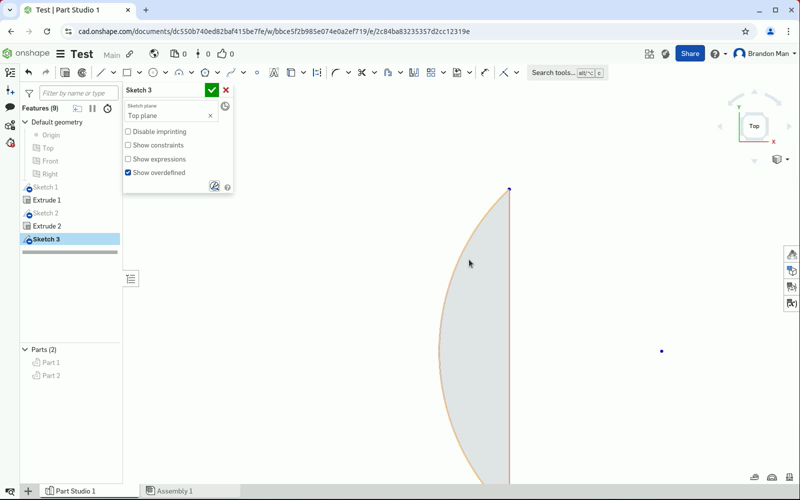
scroll(6)
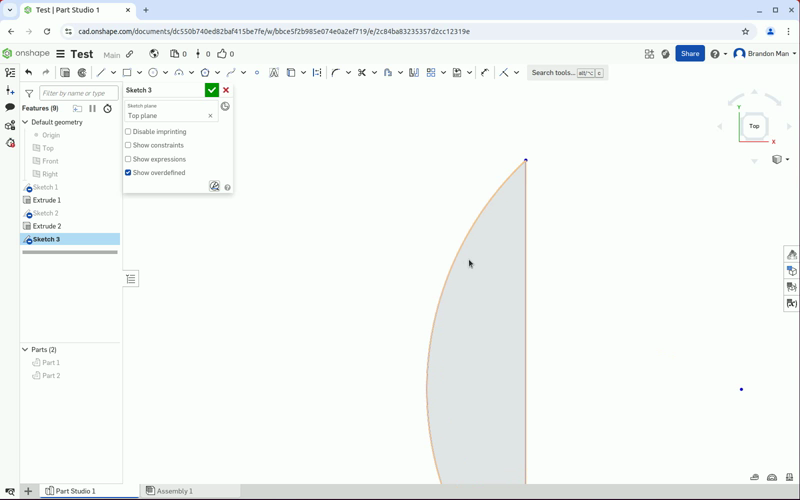
scroll(6)
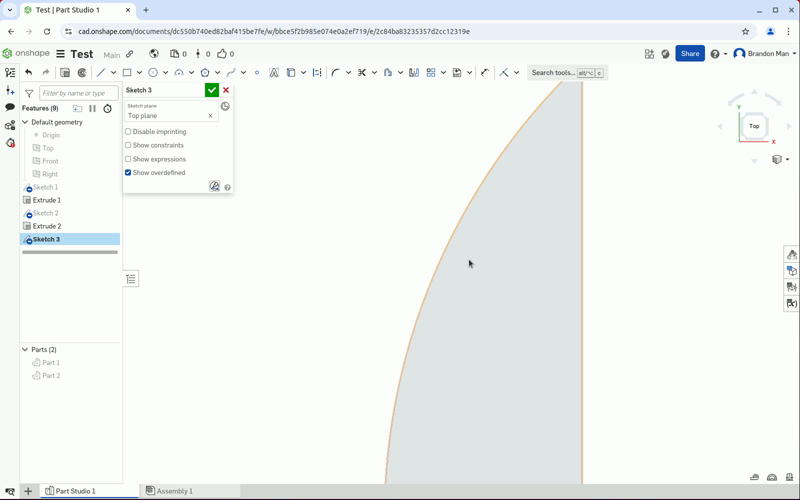
click(469, 259)
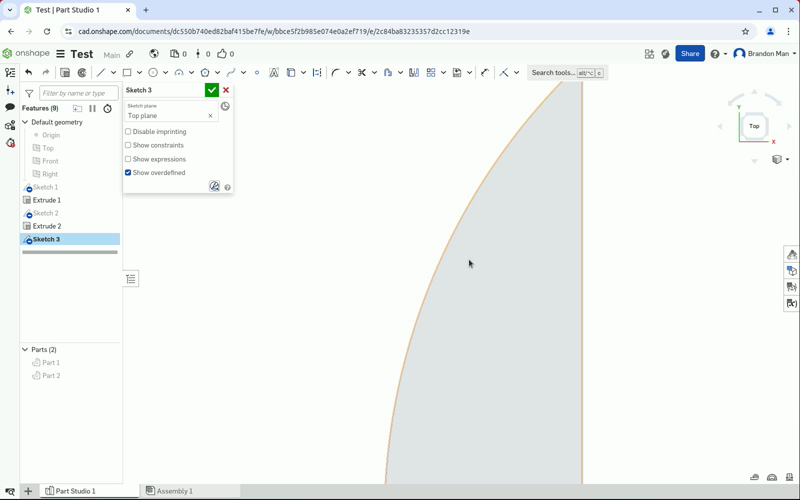
scroll(-6)
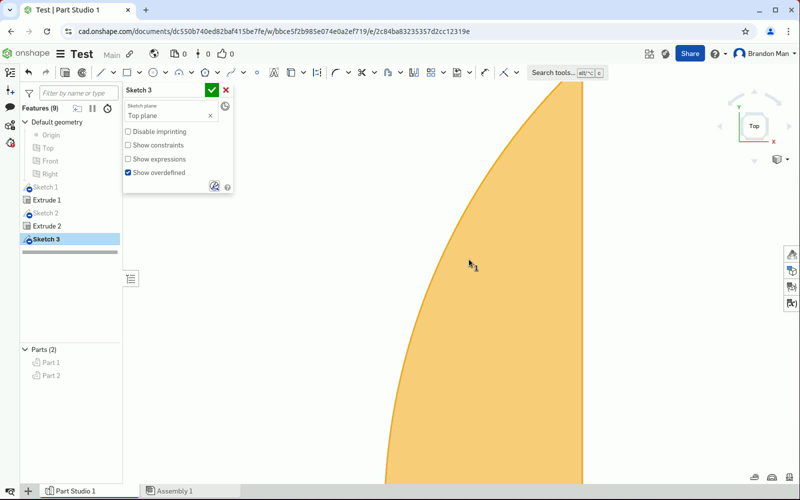
scroll(-6)
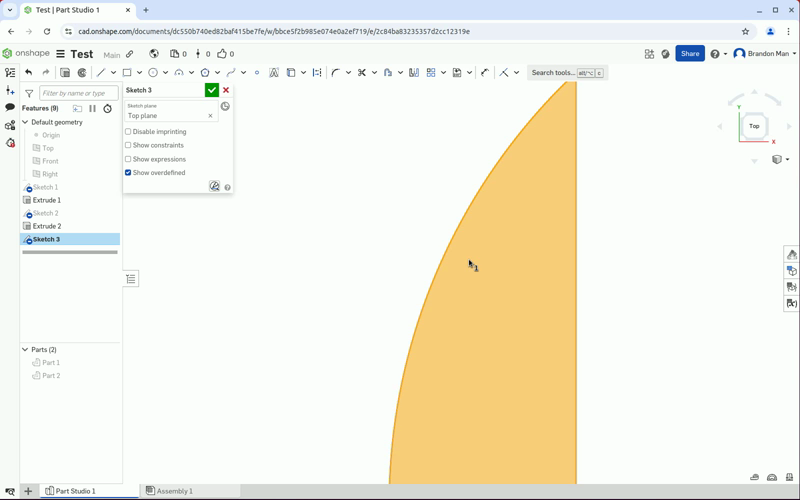
scroll(-6)
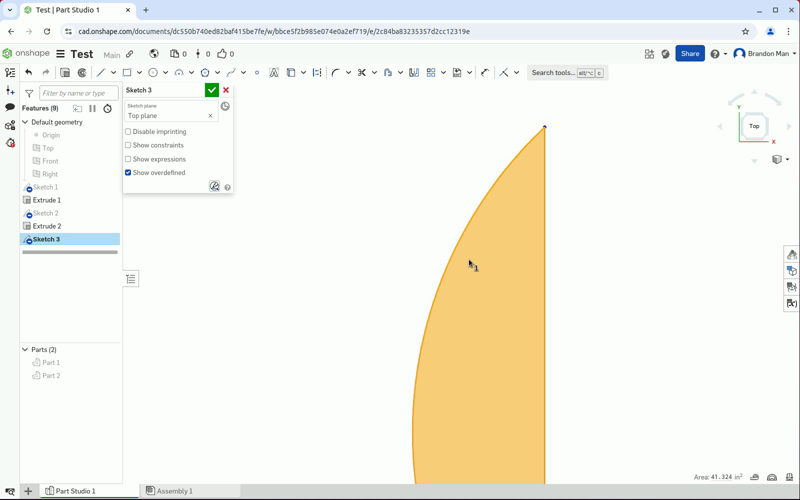
scroll(-6)
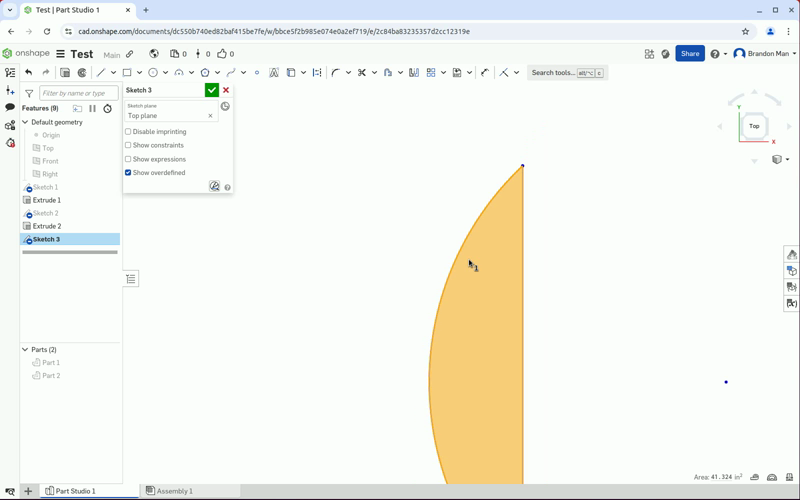
scroll(-6)
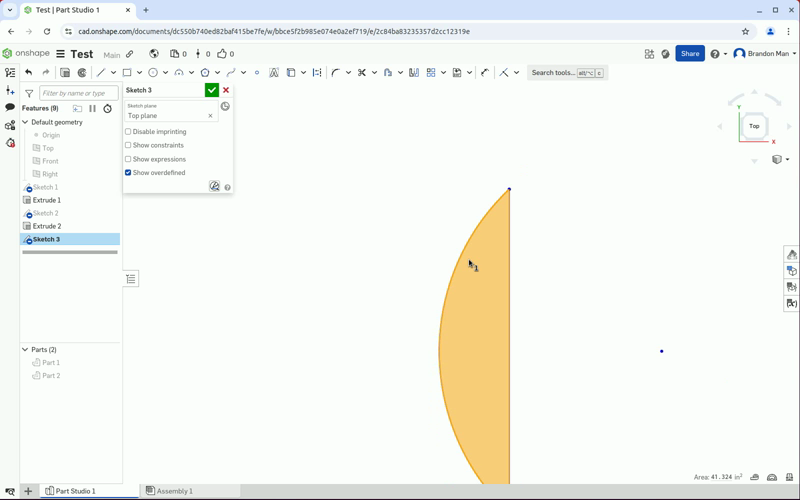
scroll(-6)
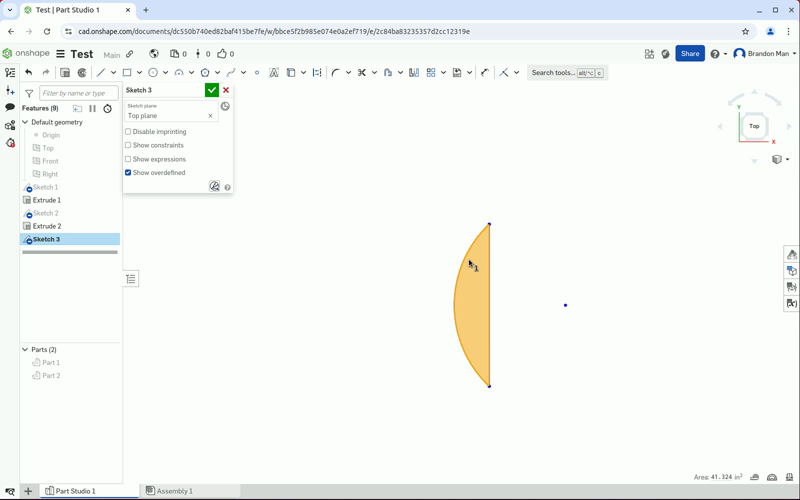
scroll(-6)
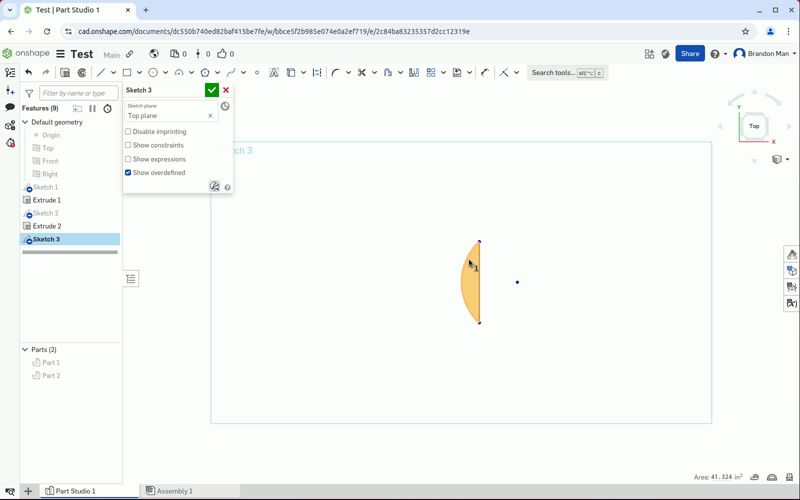
mouse_move(73, 352)
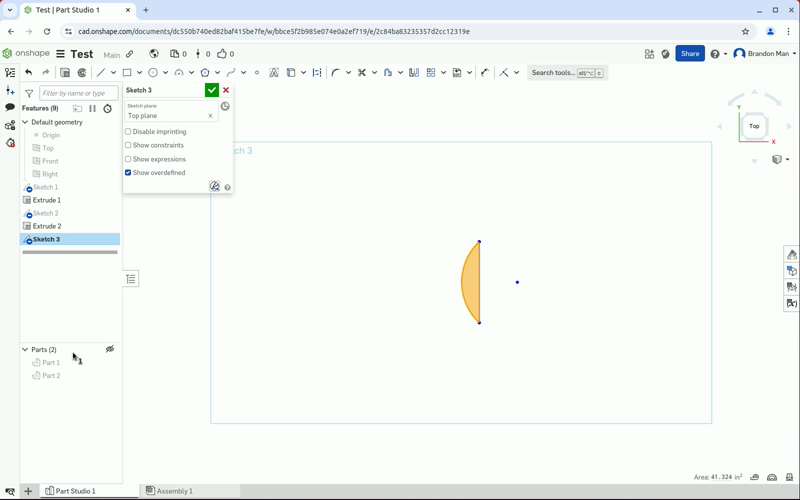
key(shift+y)
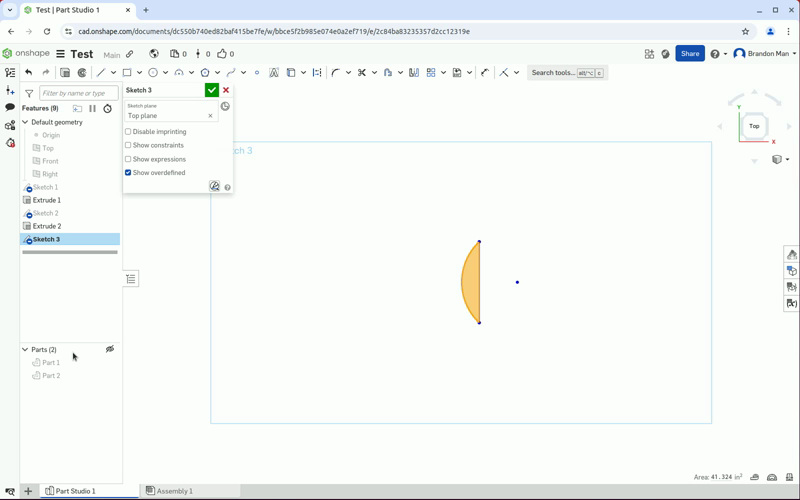
key(shift+e)
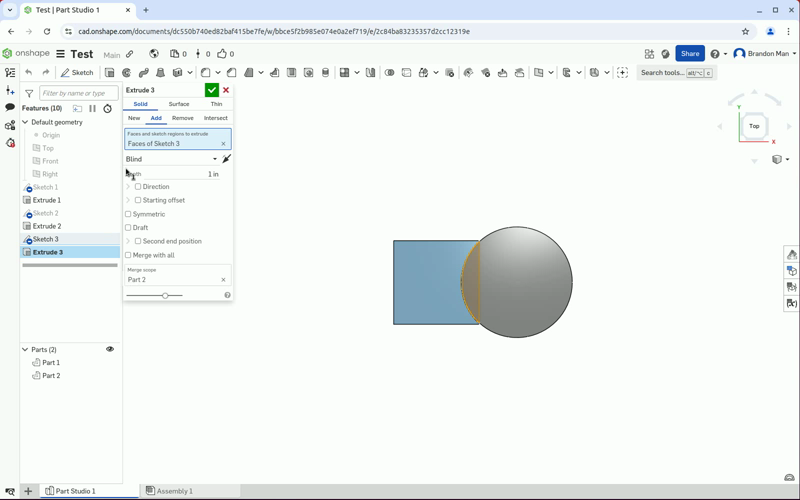
mouse_move(143, 106)
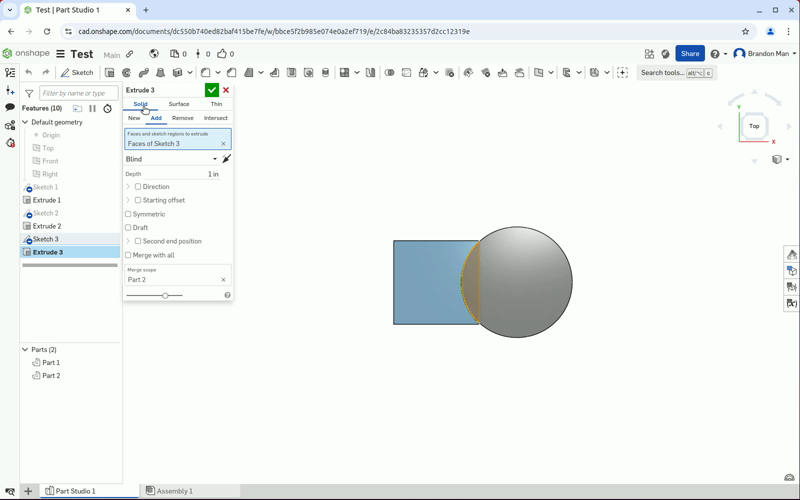
click(143, 106)
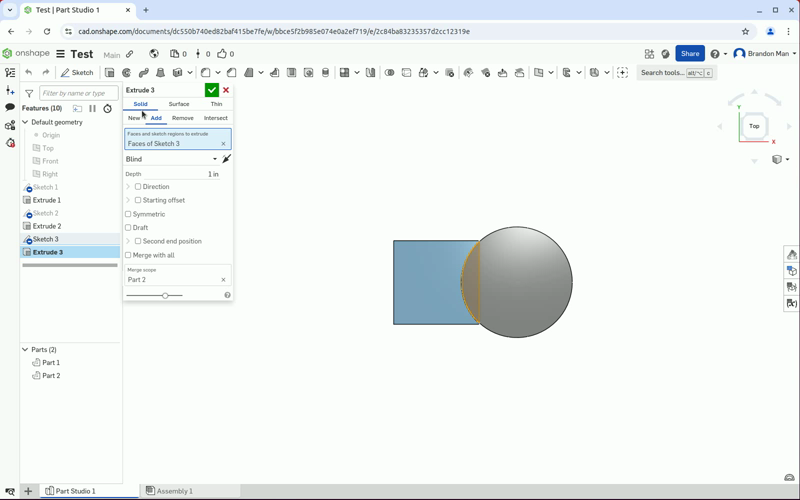
mouse_move(137, 120)
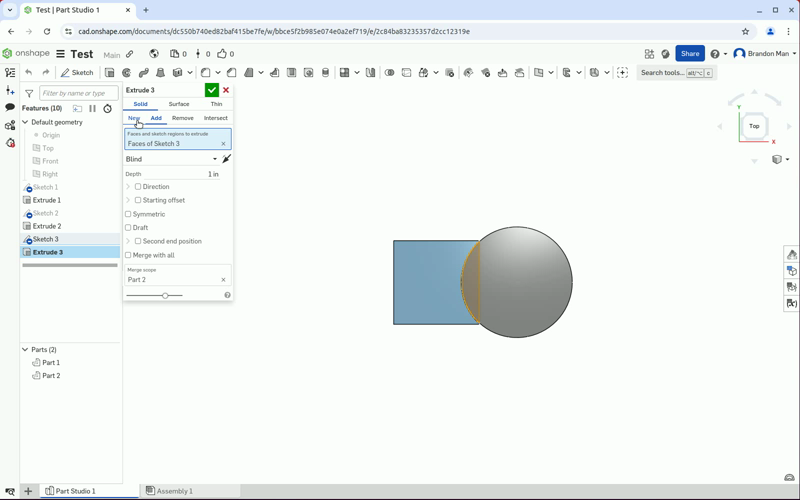
click(137, 120)
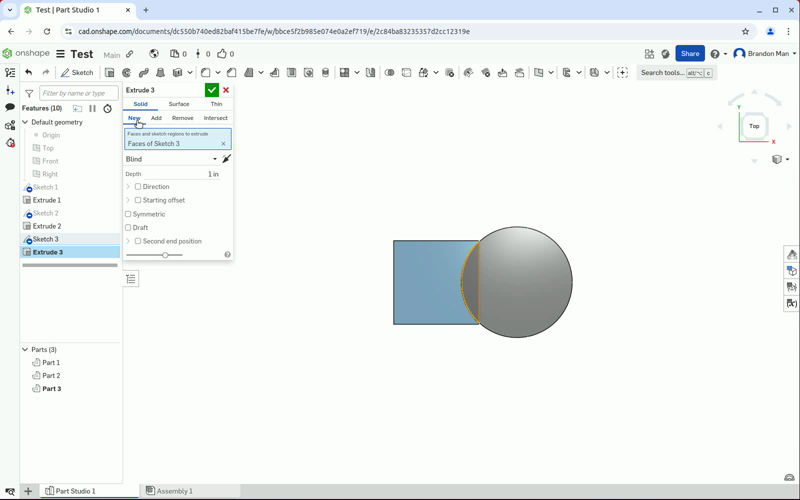
key(tab, 4)
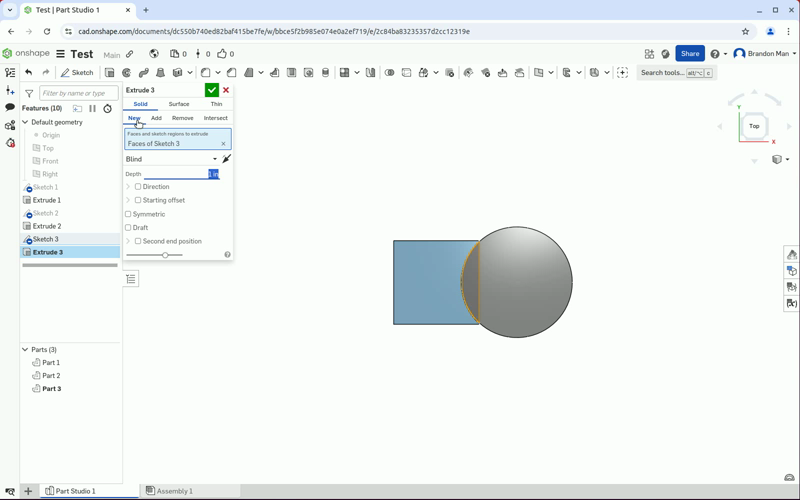
text(5.777)
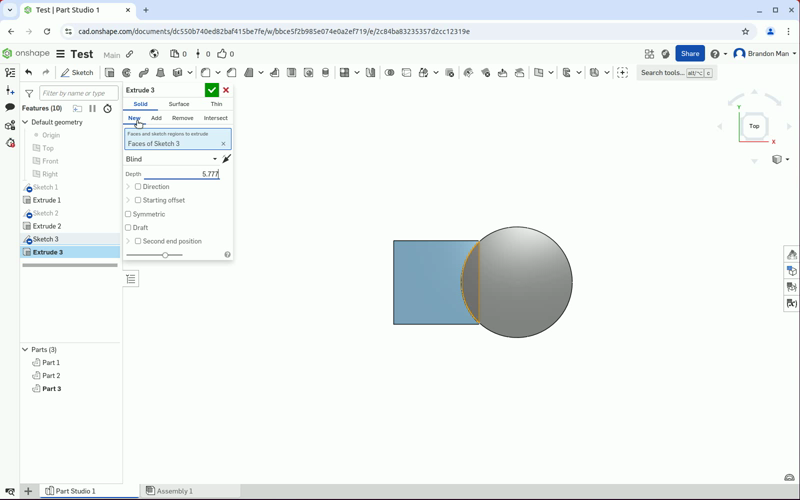
key(enter)
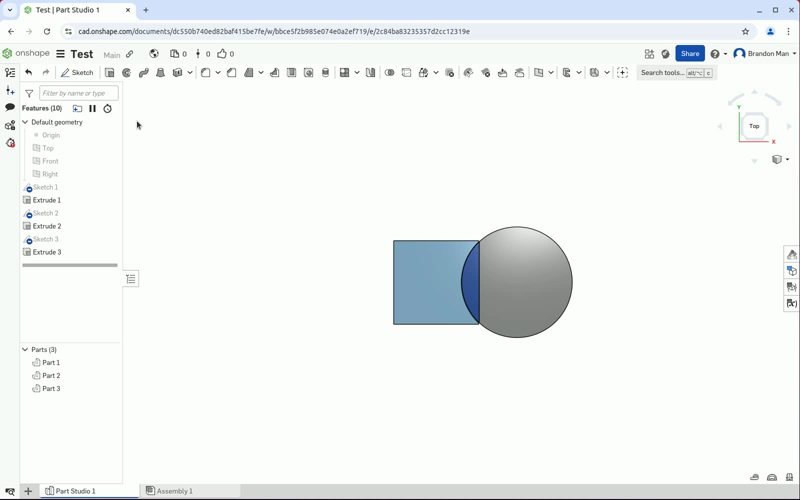
key(shift+h)
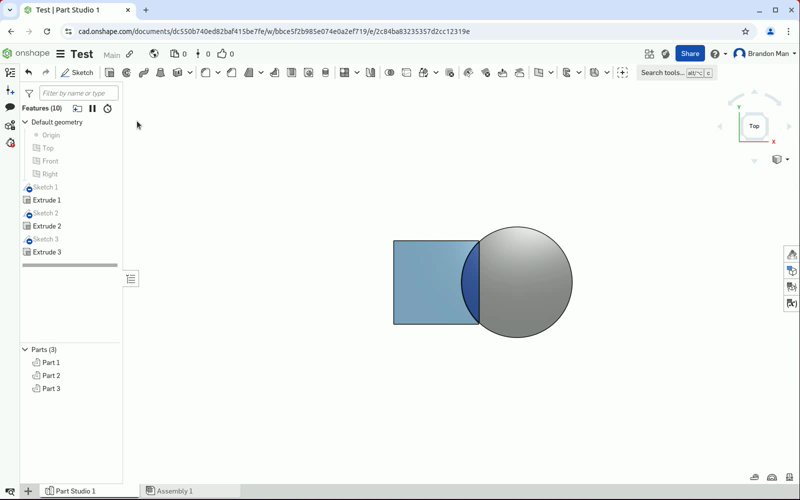
key(shift+h)
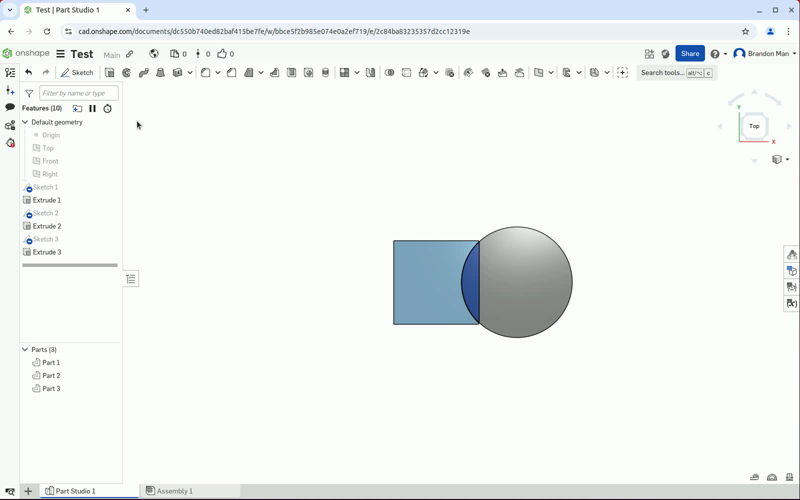
mouse_move(73, 189)
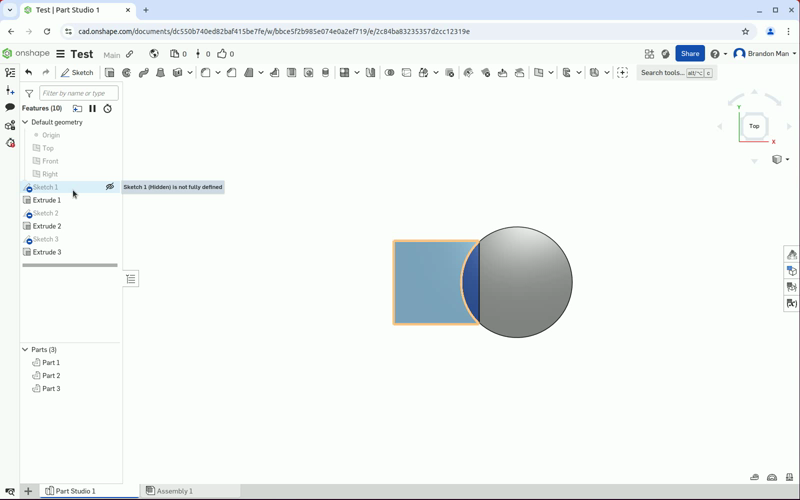
click(73, 189)
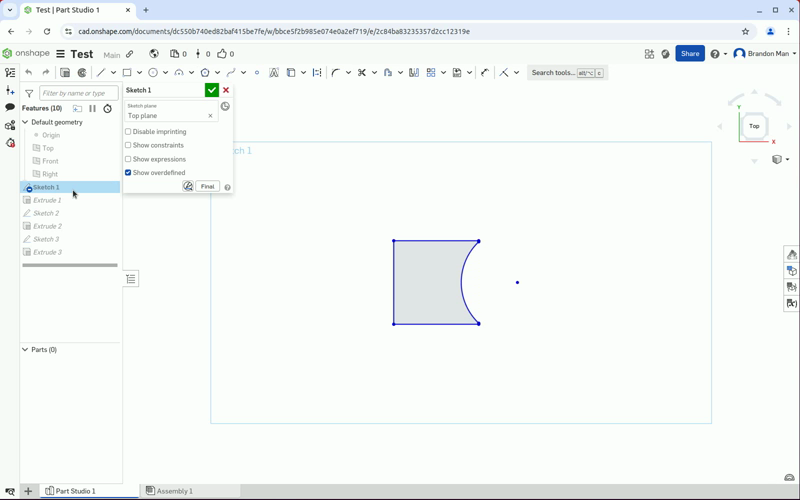
mouse_move(229, 92)
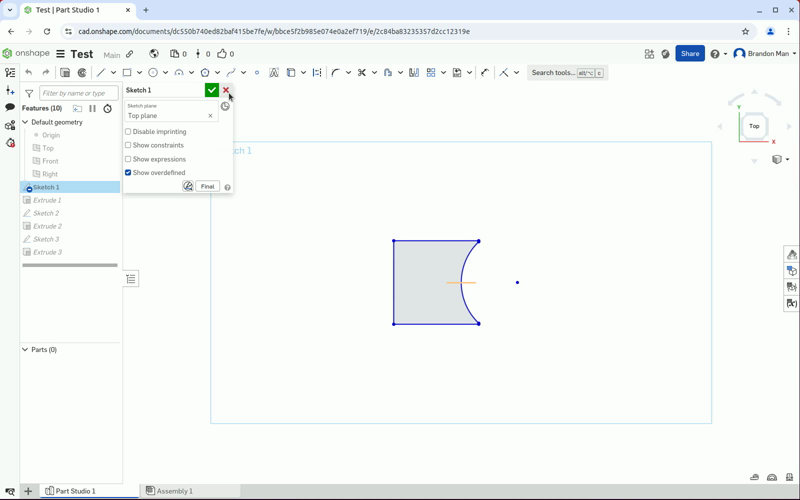
click(229, 92)
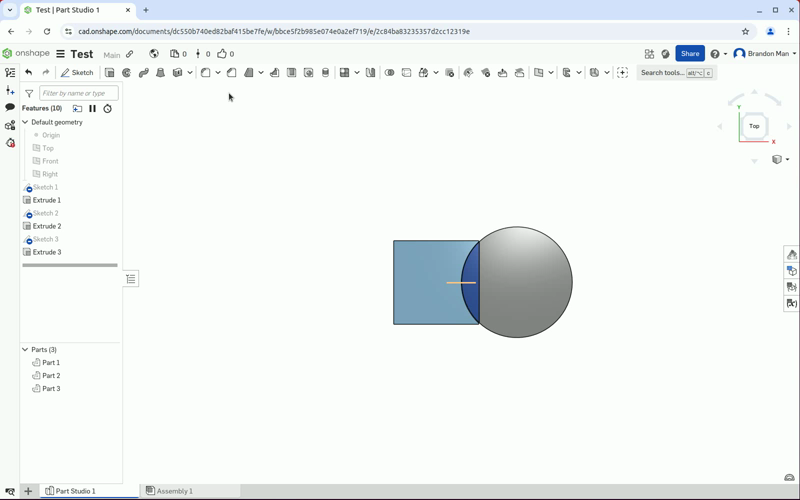
mouse_move(541, 75)
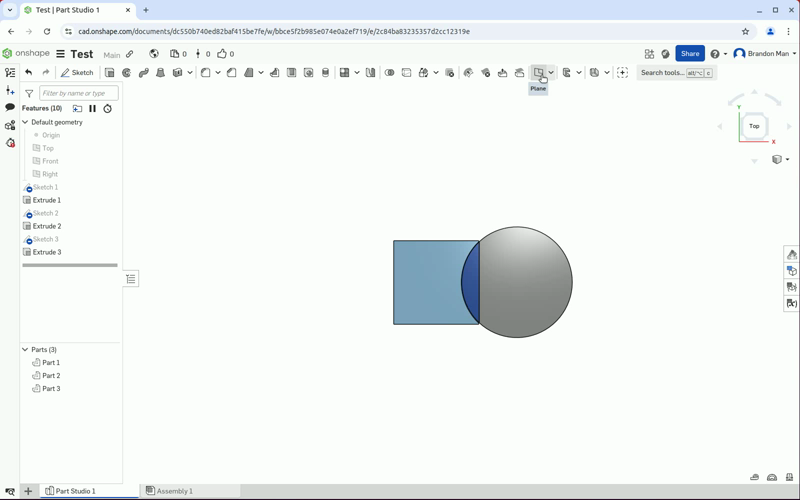
click(541, 75)
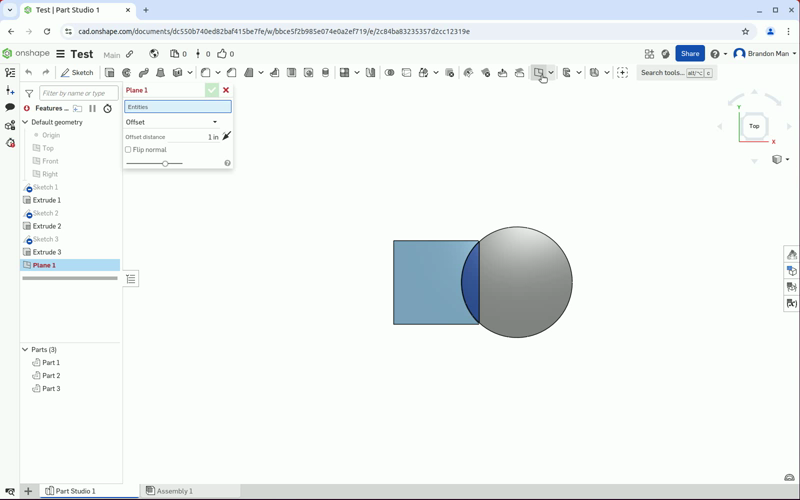
mouse_move(73, 150)
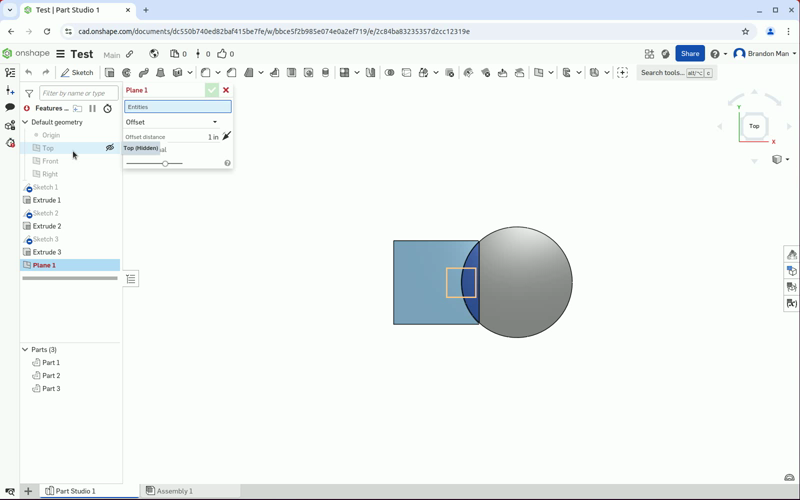
click(73, 150)
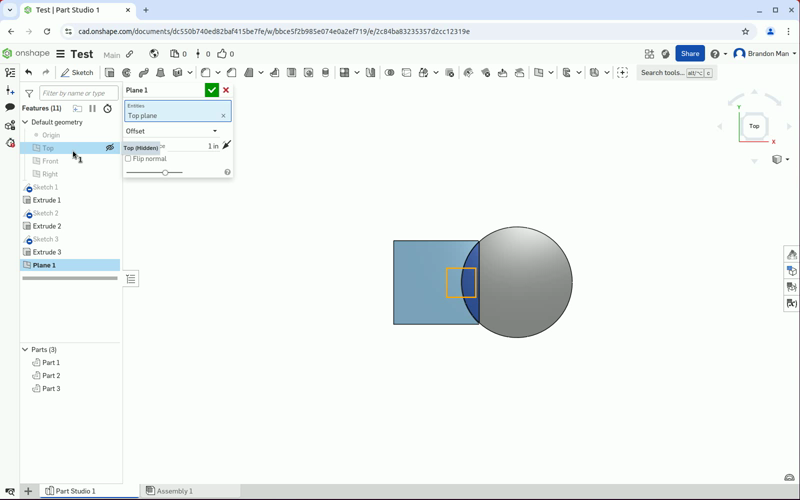
key(tab, 2)
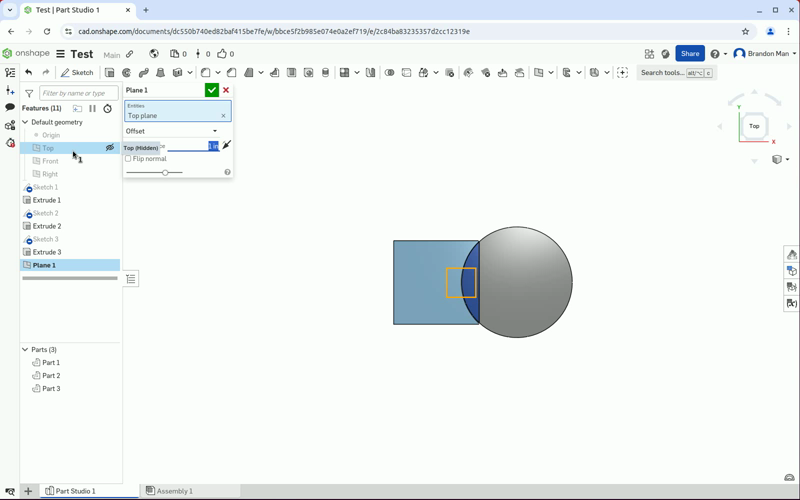
text(5.792)
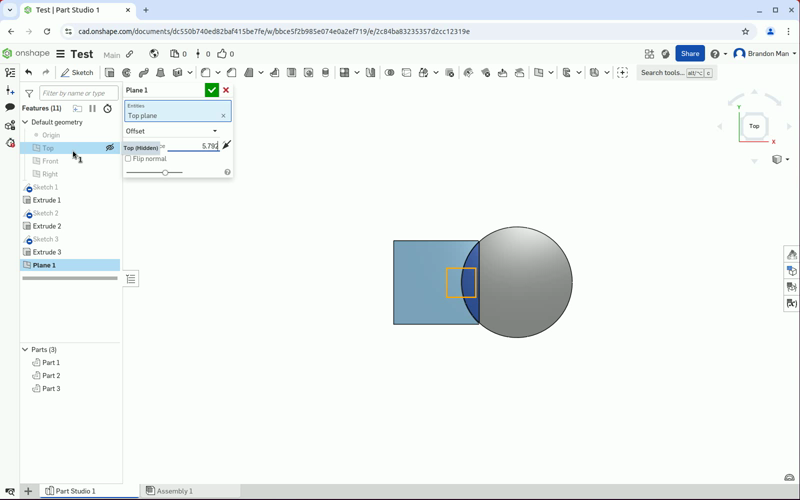
key(enter, 2)
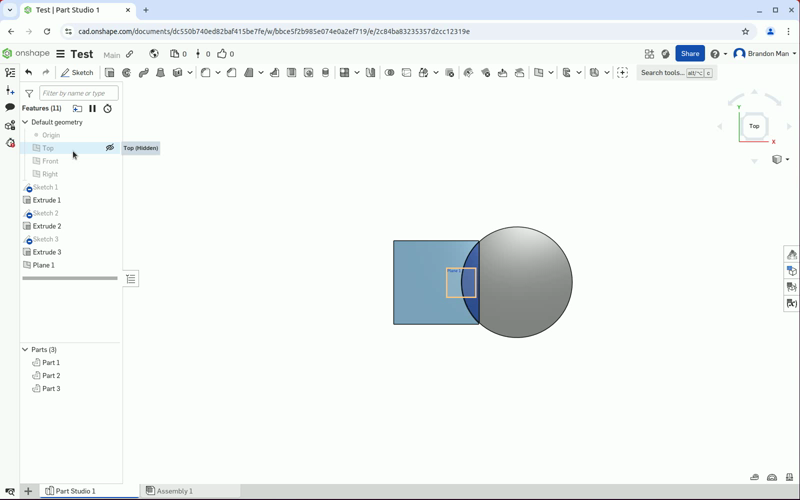
key(shift+s)
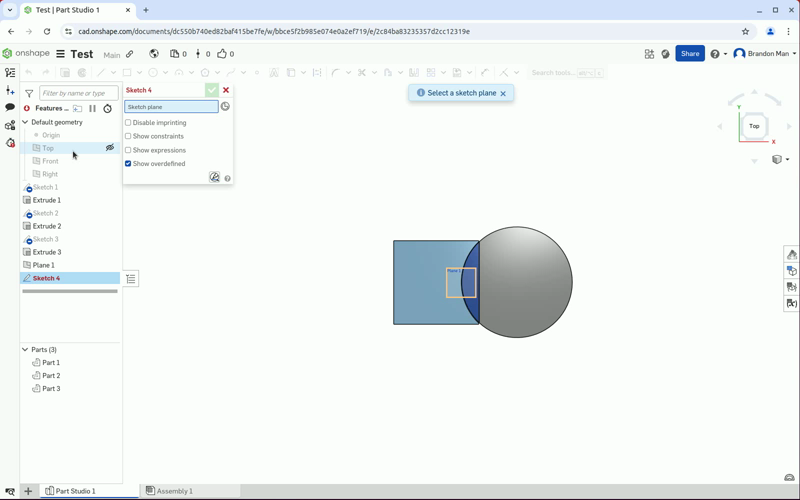
mouse_move(73, 267)
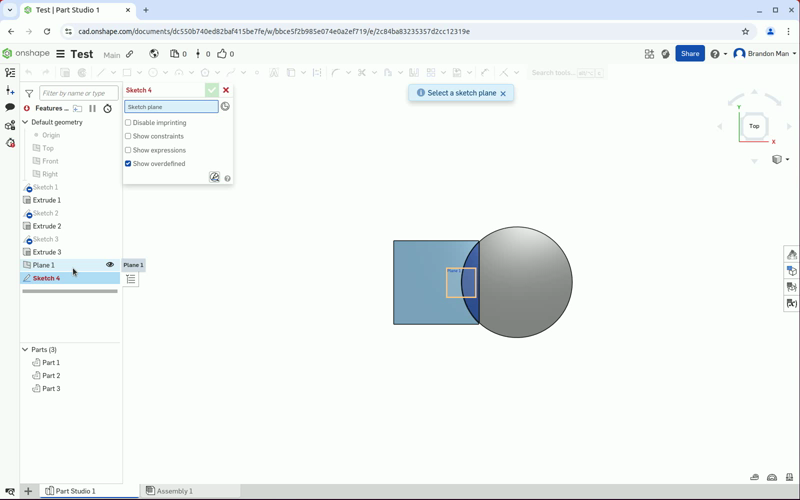
click(73, 267)
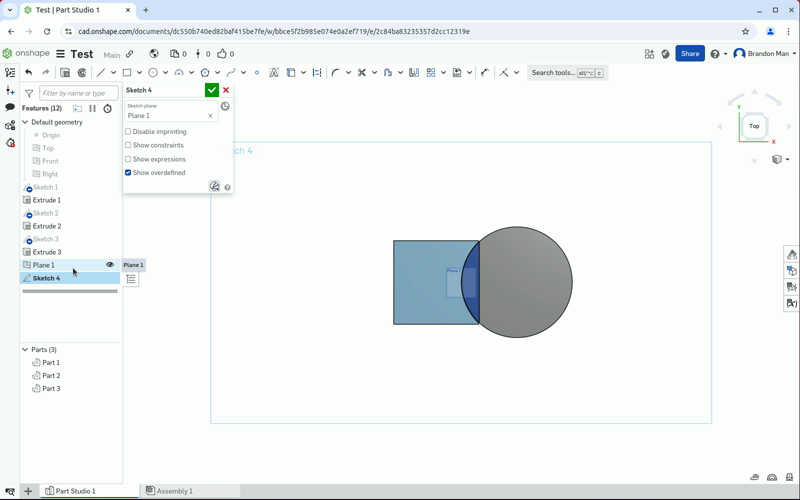
mouse_move(73, 352)
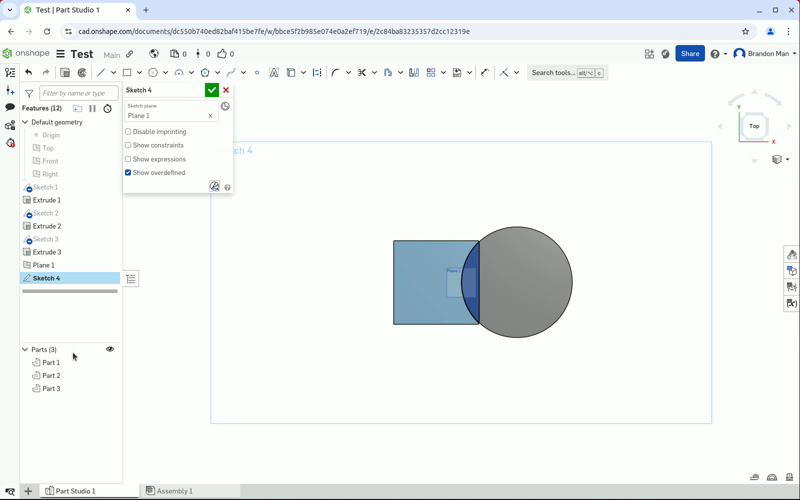
key(y)
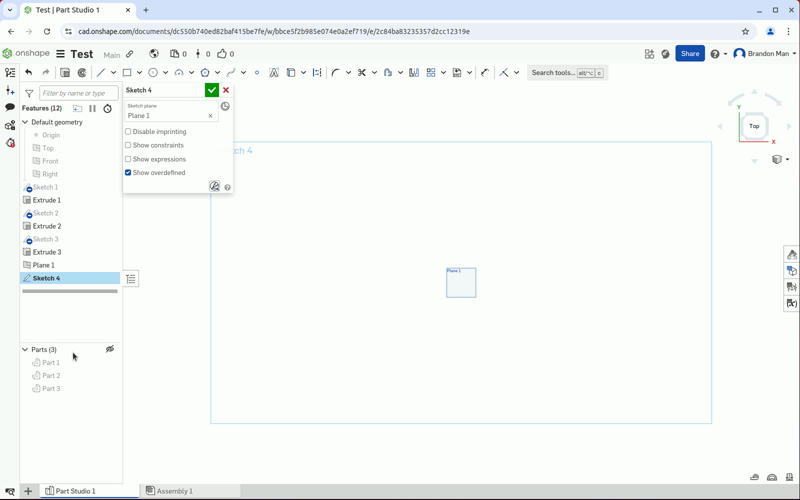
key(c)
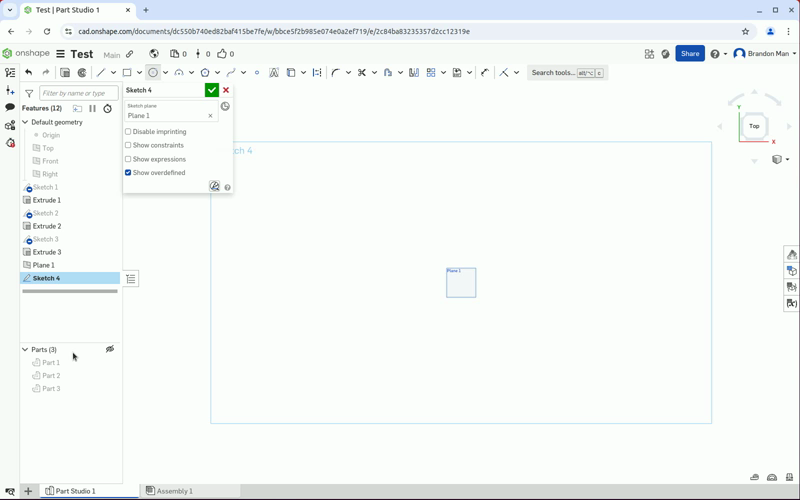
key_down(shift)
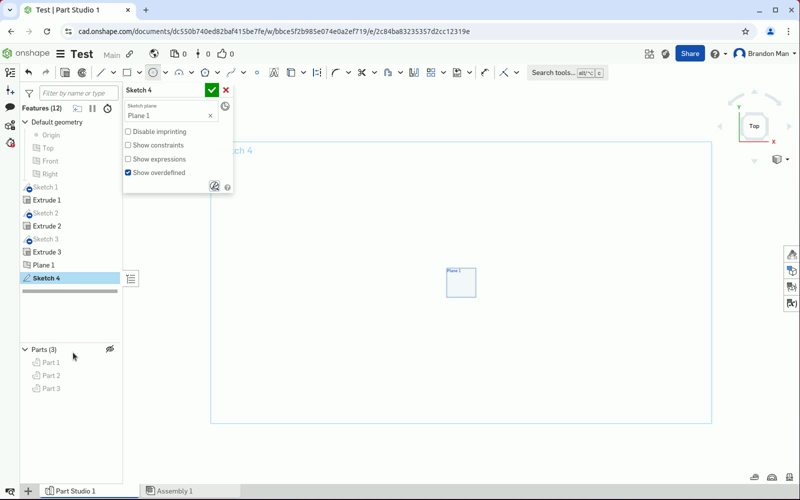
mouse_move(518, 281)
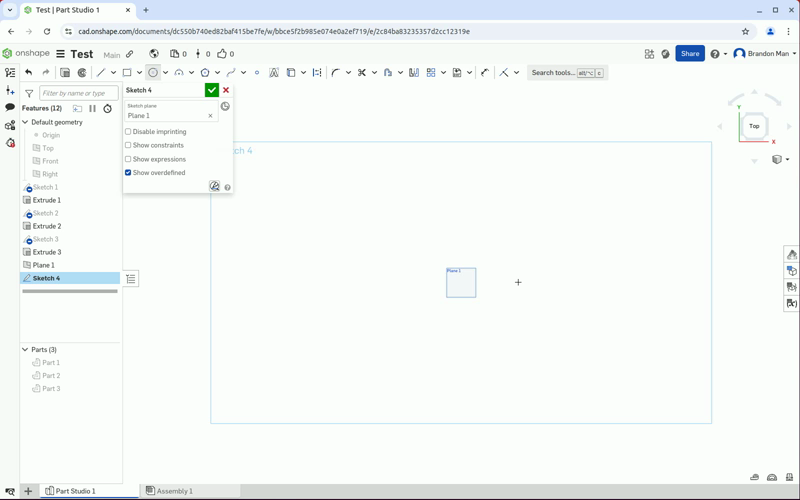
click(518, 281)
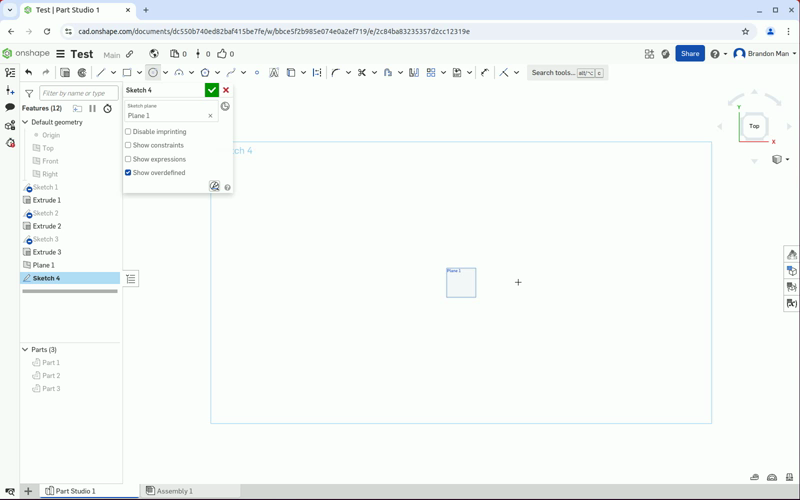
key_up(shift)
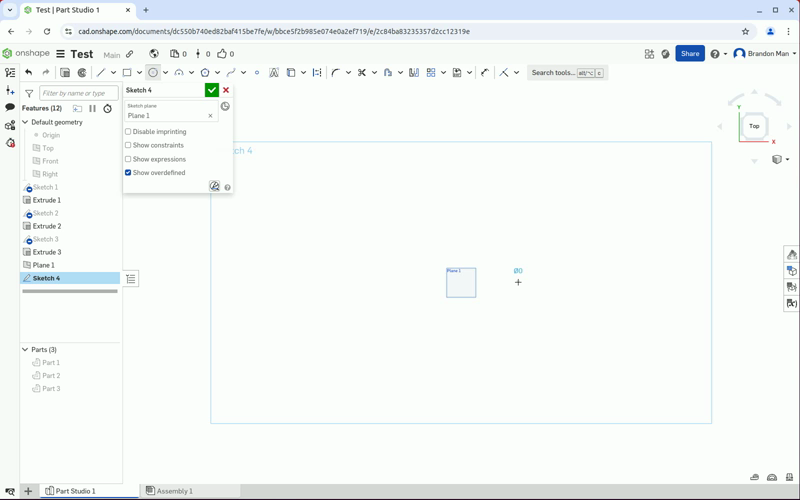
mouse_move(574, 281)
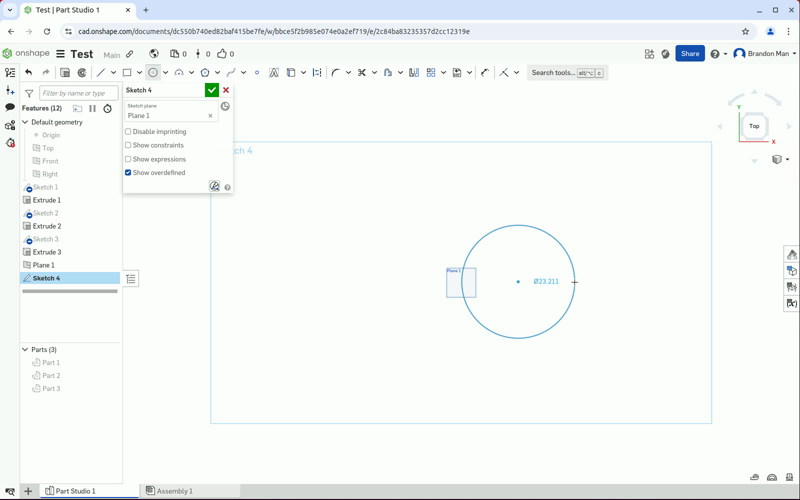
click(574, 281)
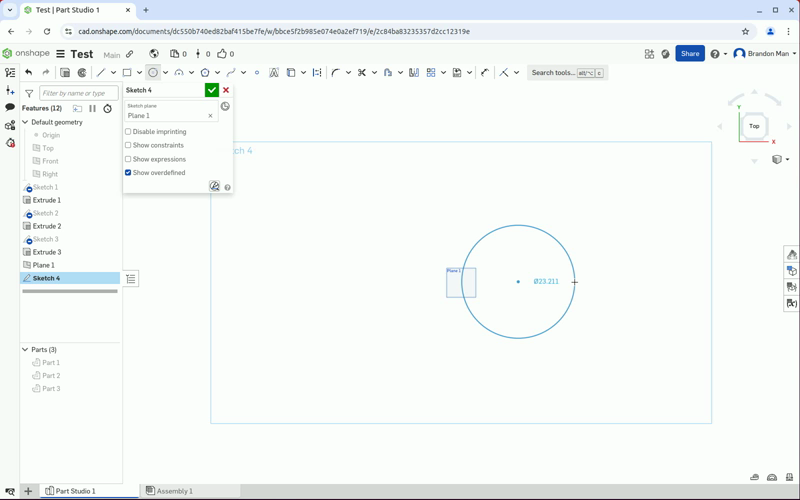
key(esc)
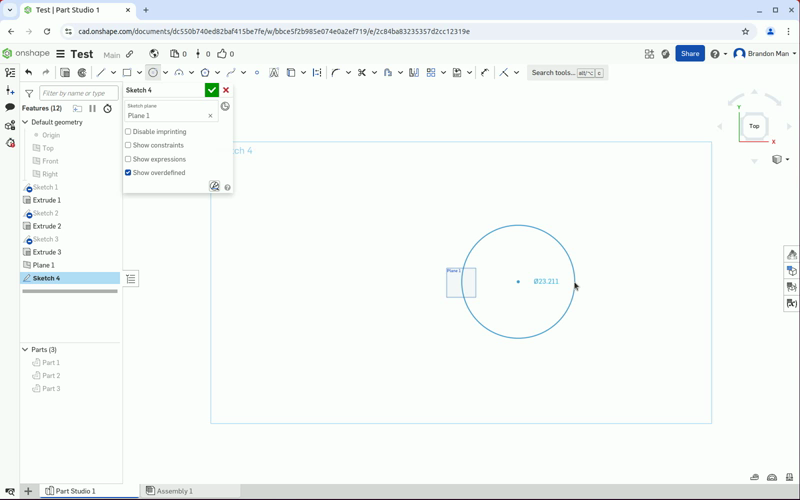
mouse_move(514, 246)
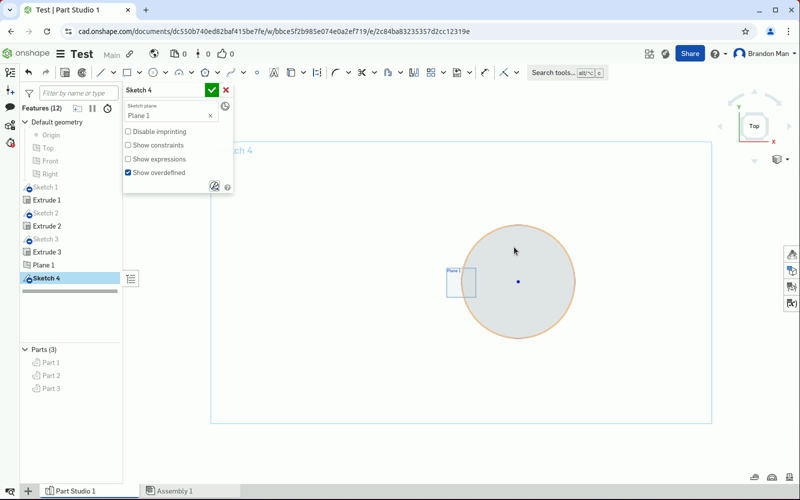
click(514, 246)
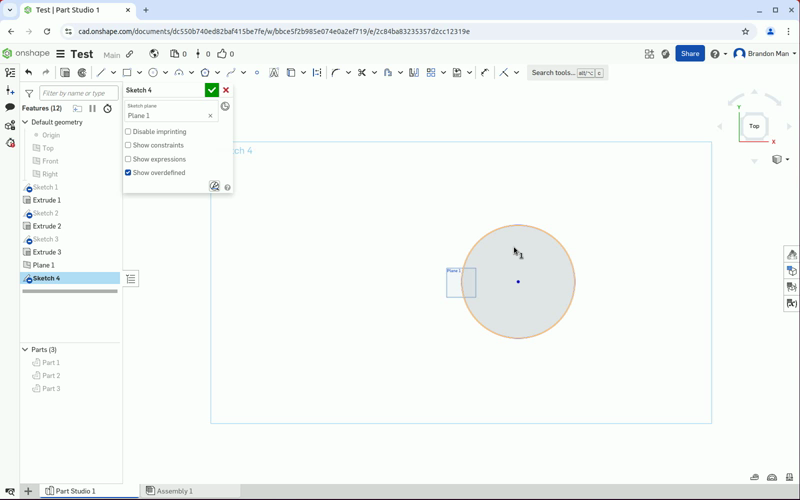
mouse_move(73, 352)
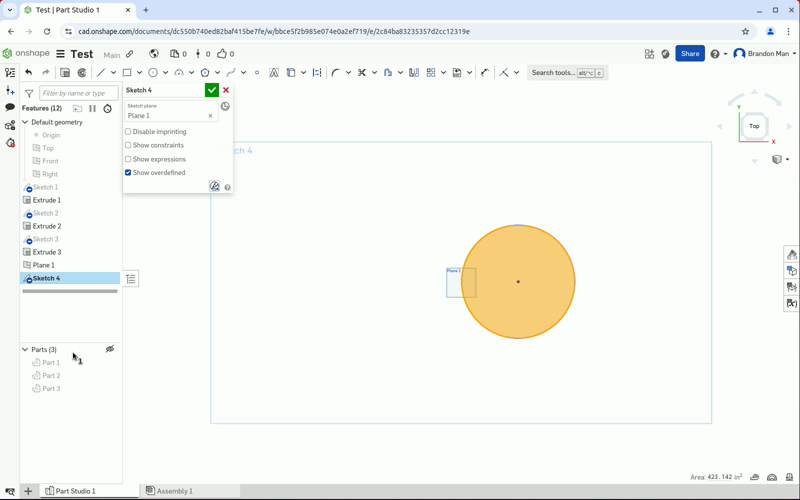
key(shift+y)
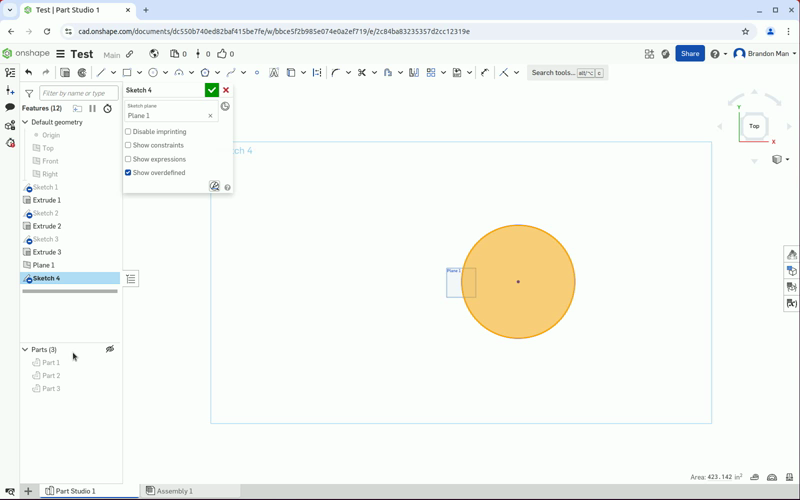
key(shift+e)
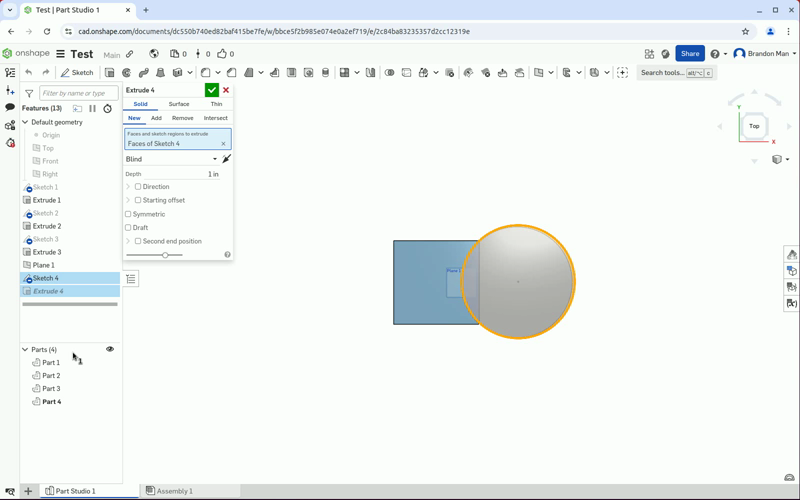
mouse_move(143, 106)
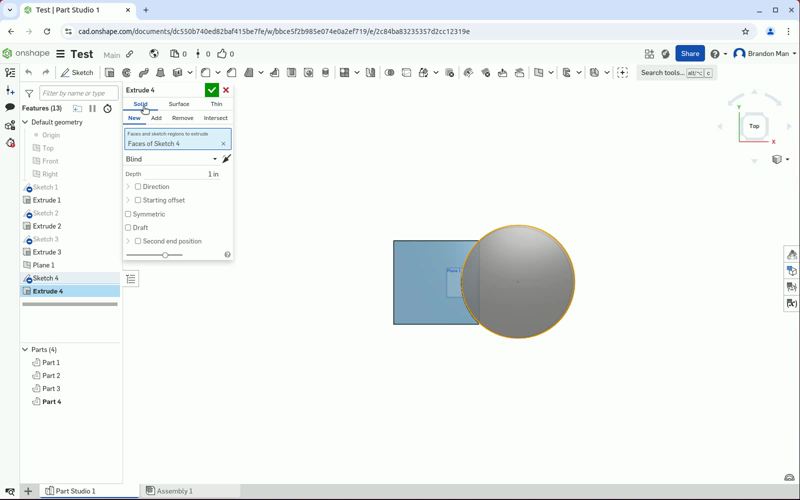
click(143, 106)
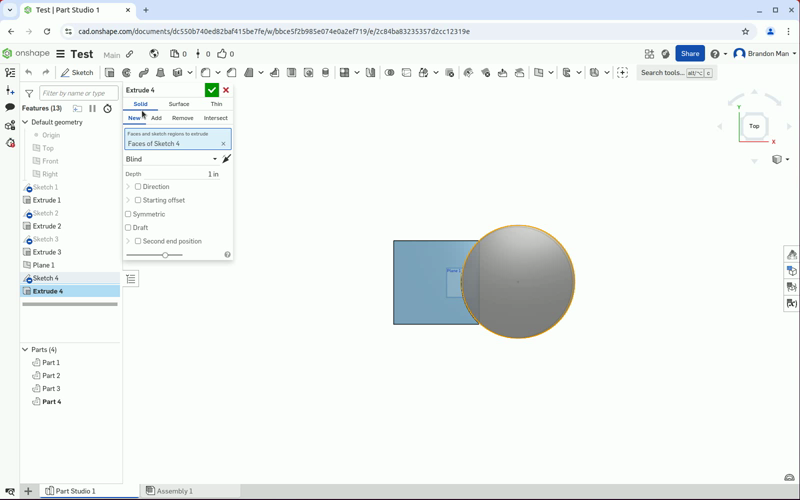
mouse_move(137, 120)
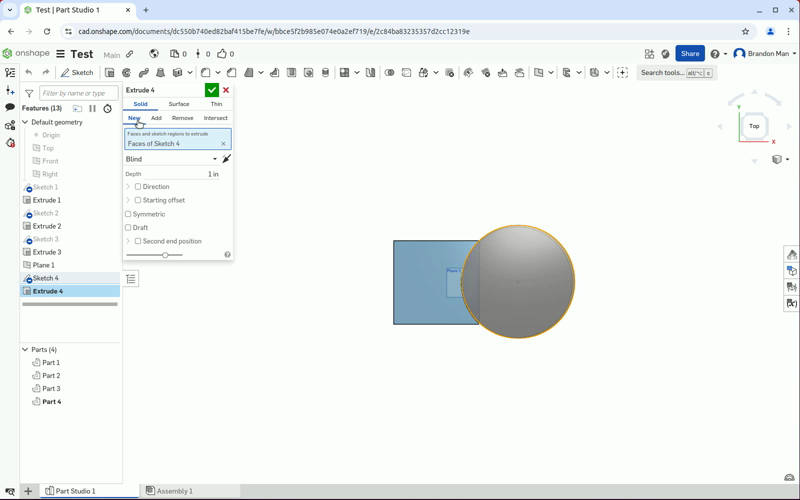
click(137, 120)
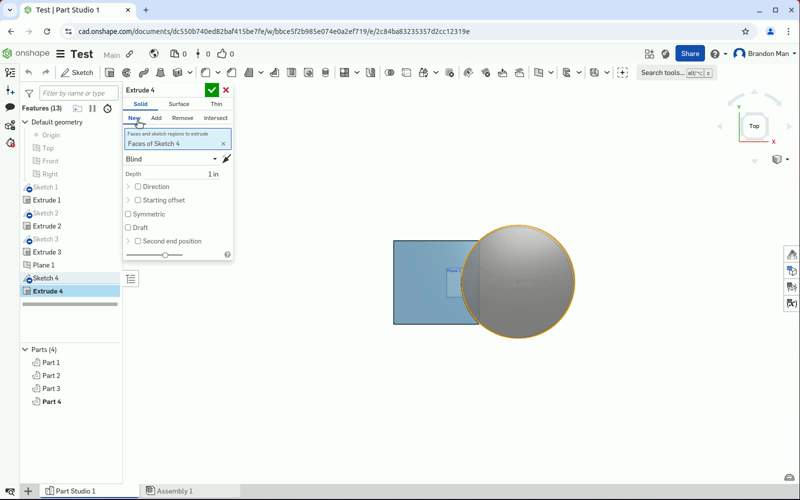
key(tab, 4)
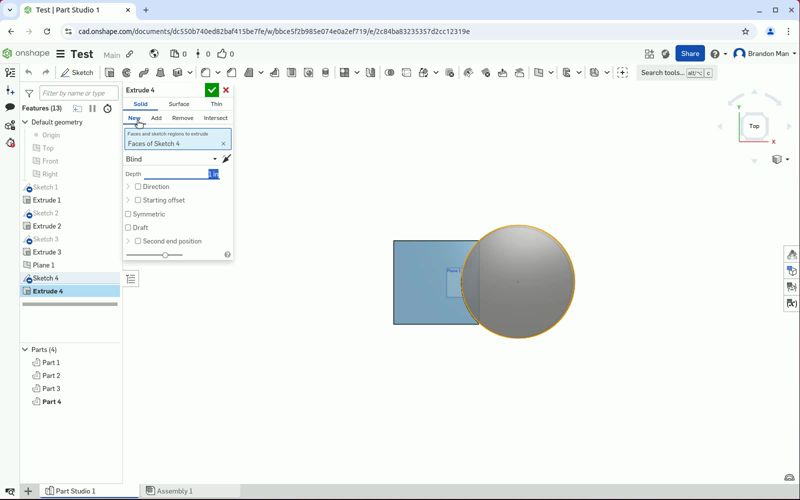
text(8.425)
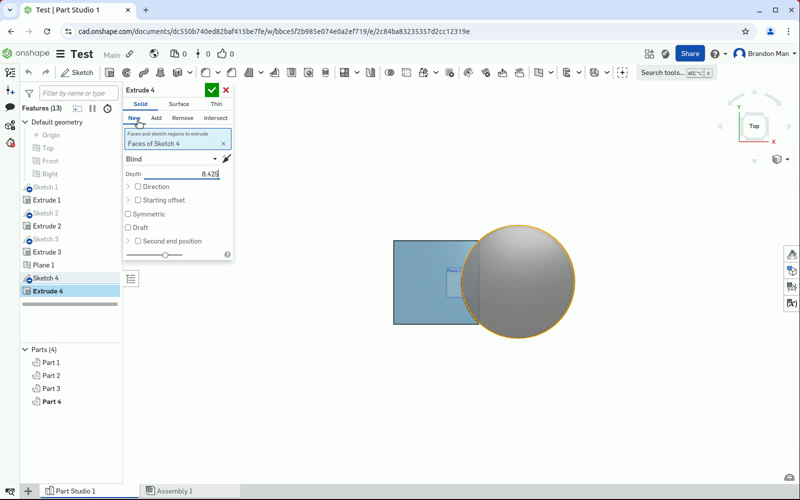
key(enter)
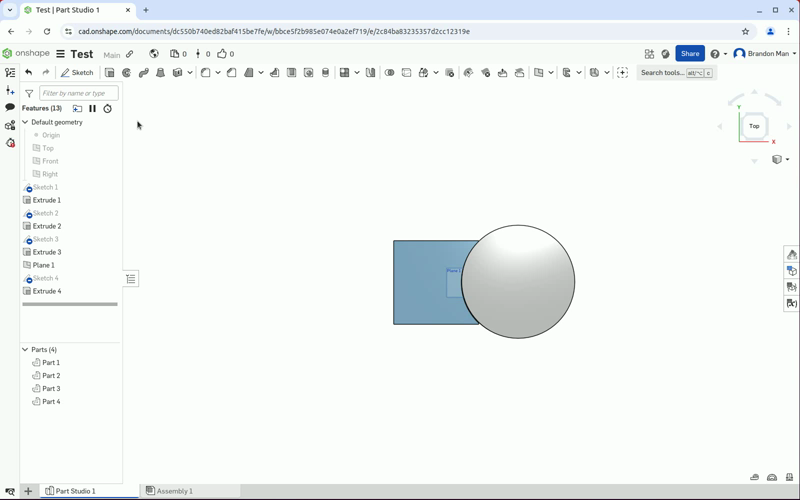
key(shift+h)
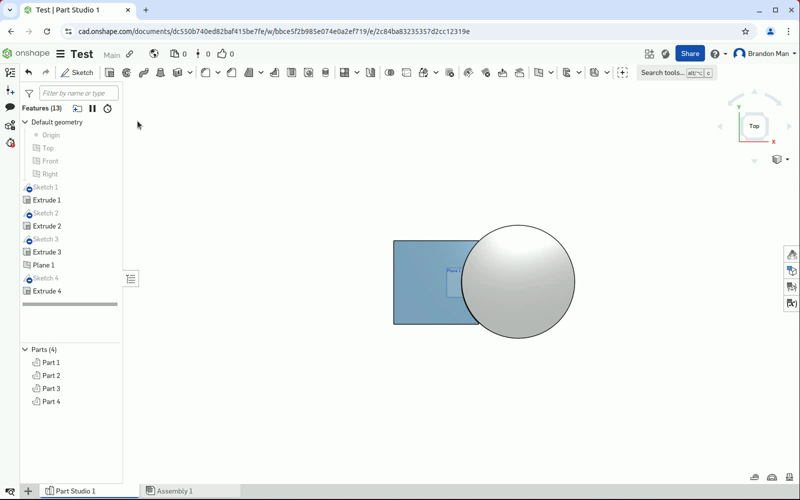
key(shift+h)
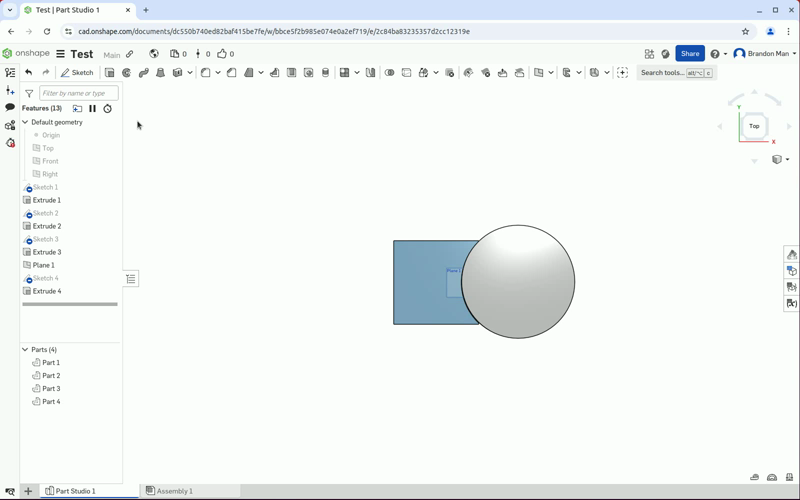
mouse_move(73, 189)
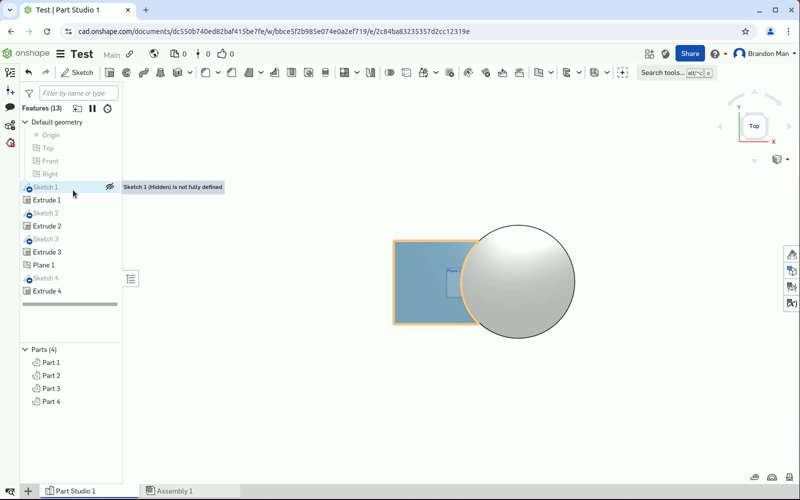
click(73, 189)
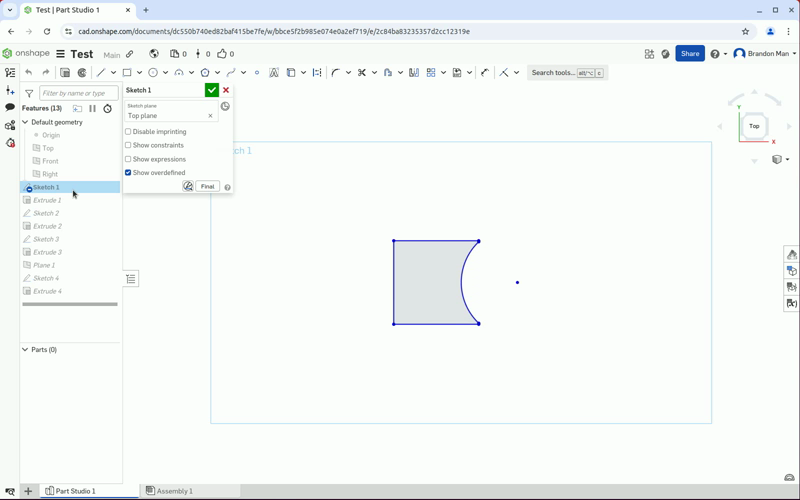
mouse_move(229, 92)
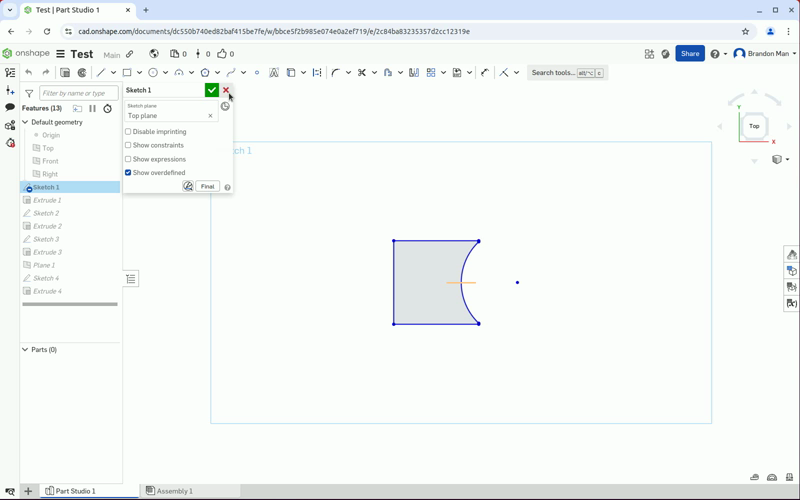
click(229, 92)
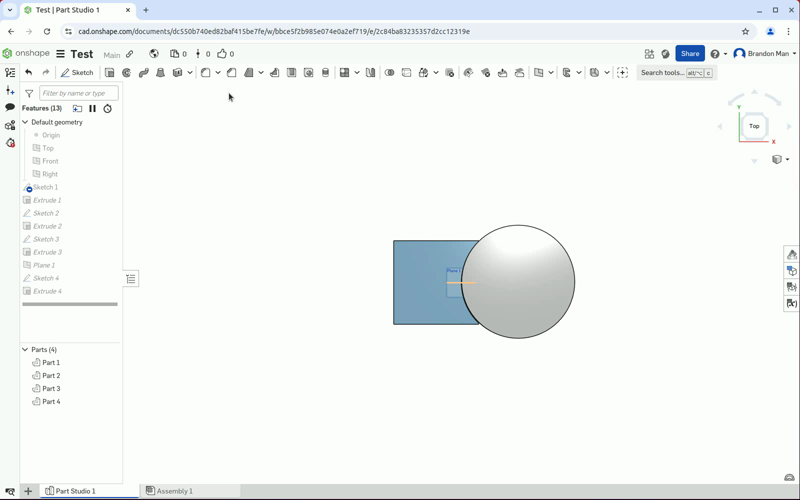
key(shift+s)
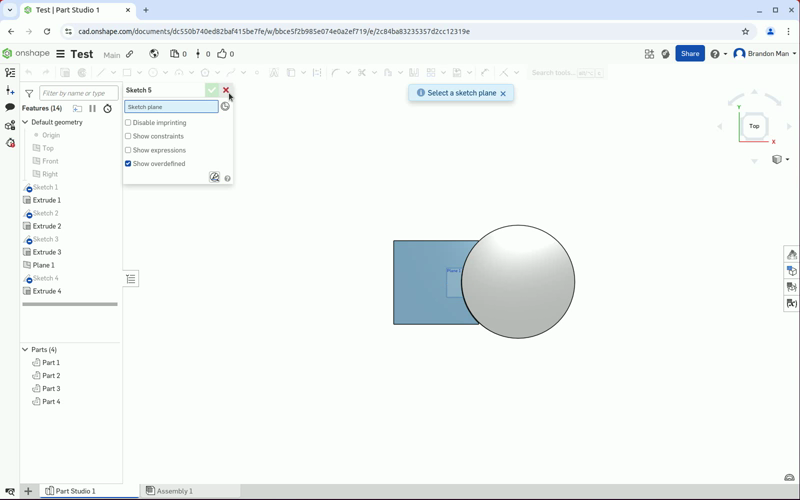
mouse_move(73, 267)
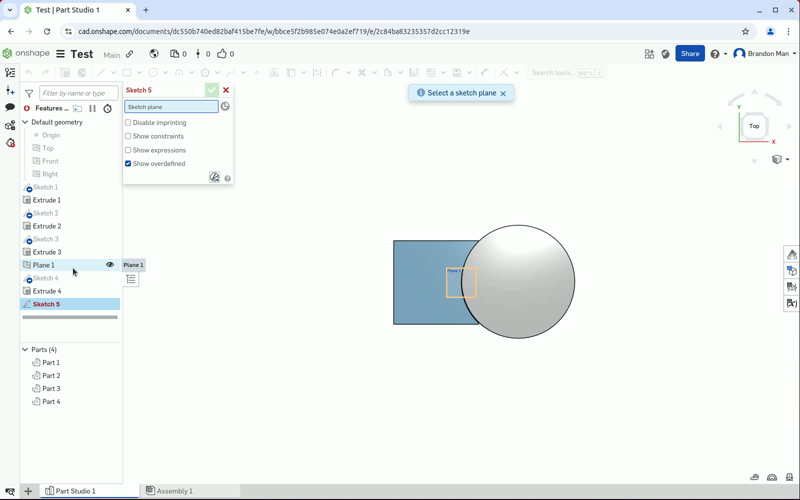
click(73, 267)
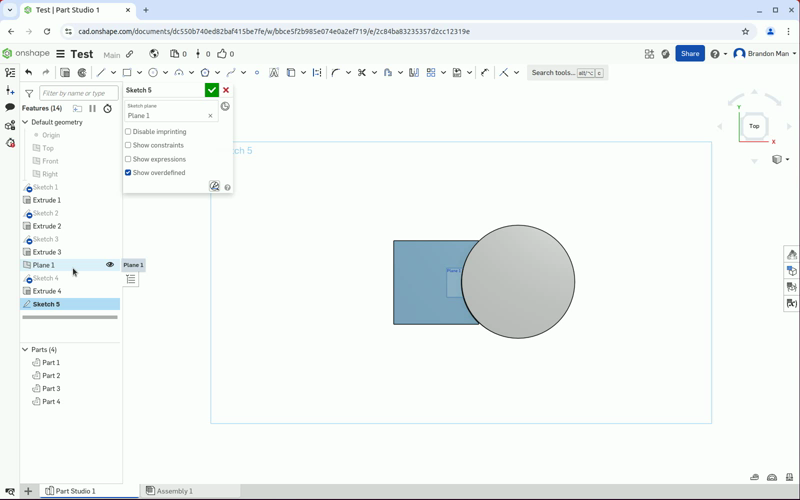
mouse_move(73, 352)
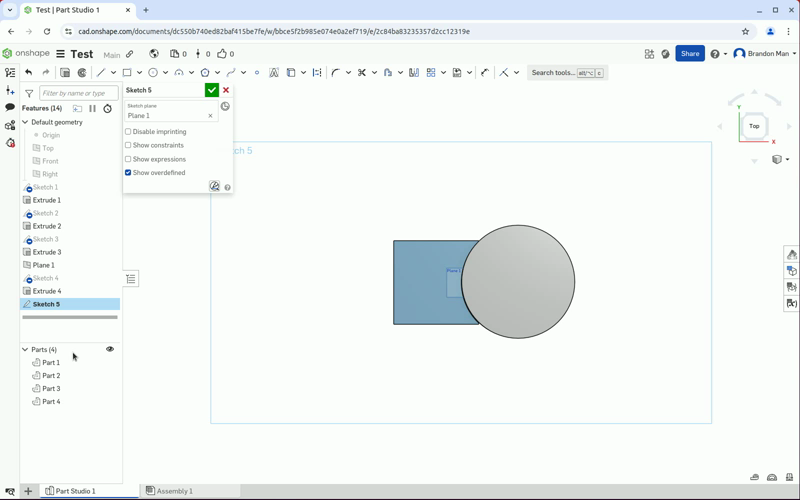
key(y)
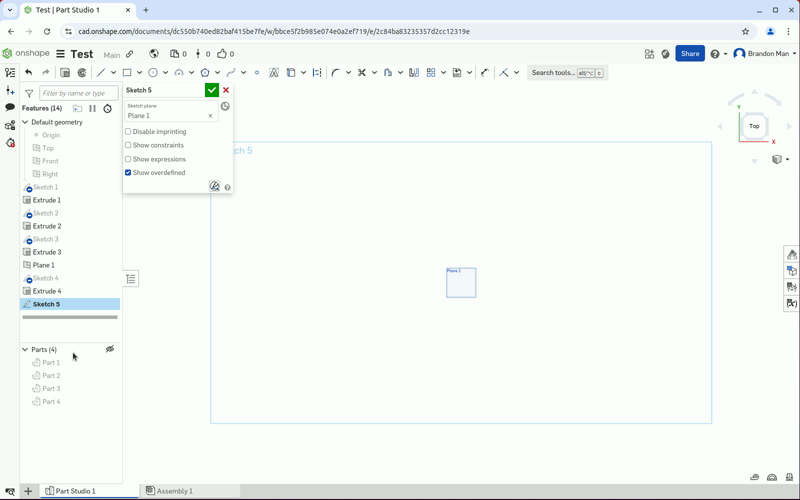
key(l)
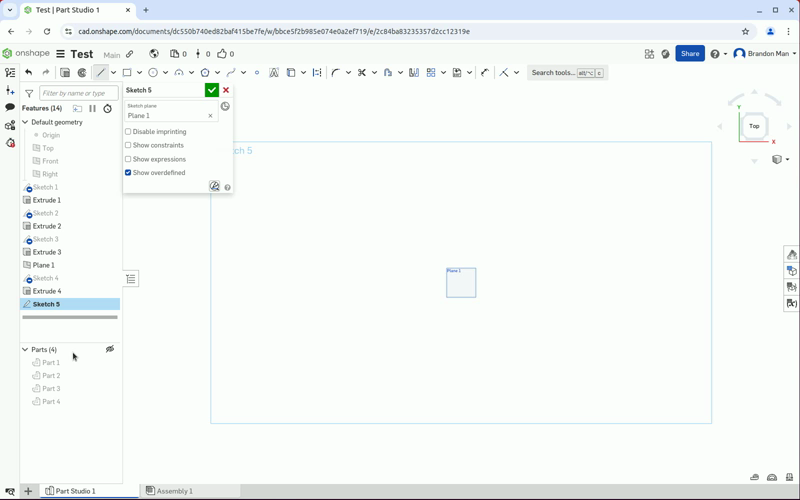
key_down(shift)
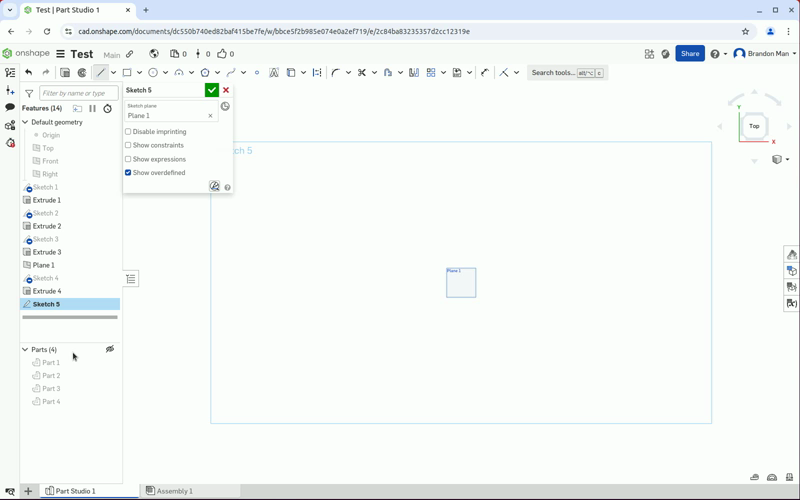
mouse_move(393, 288)
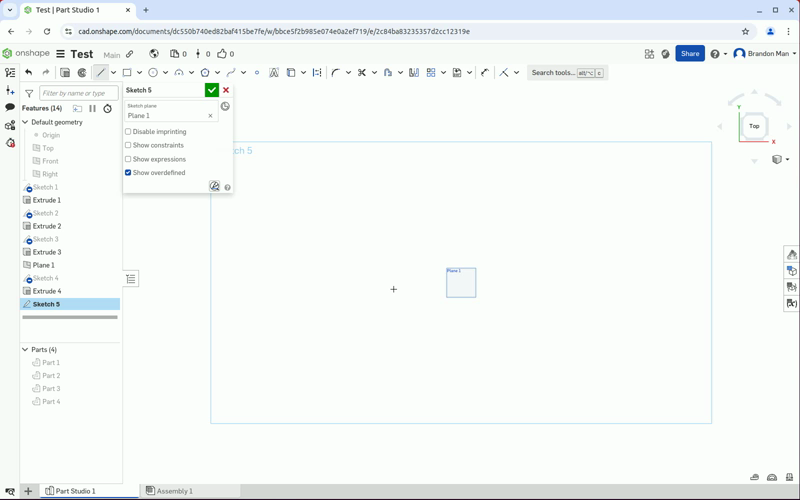
click(393, 288)
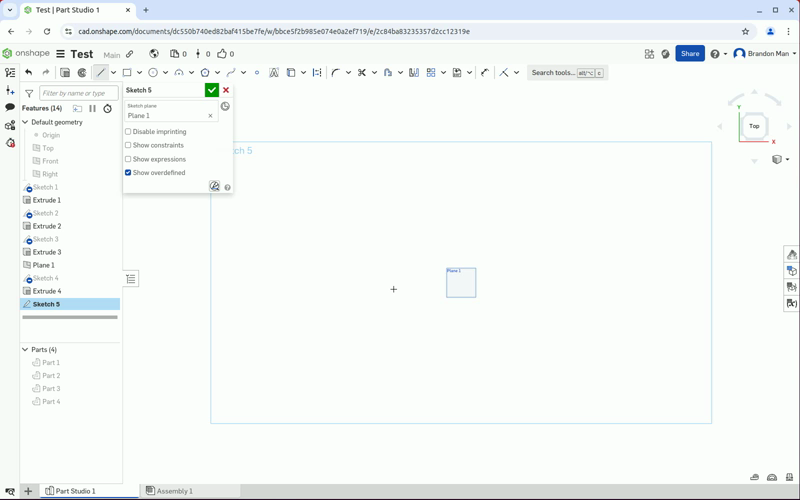
key_up(shift)
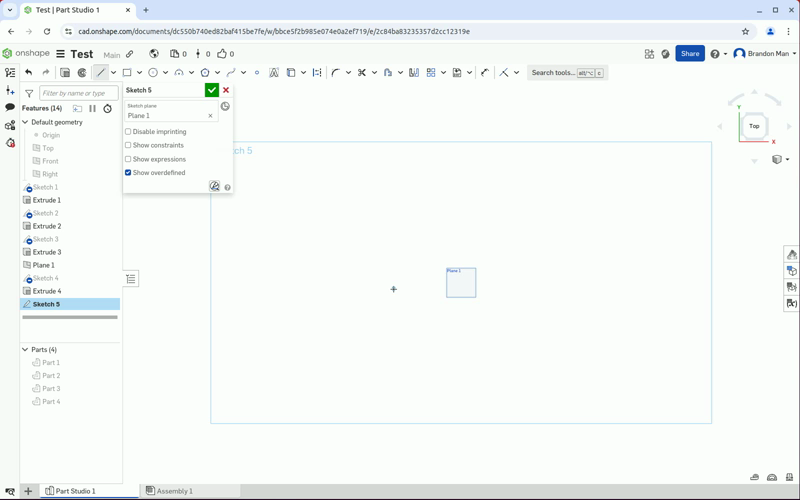
key_down(shift)
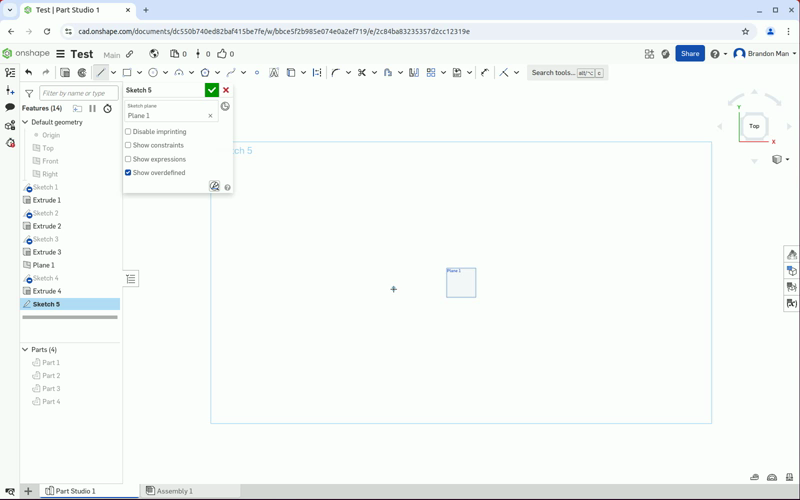
mouse_move(461, 288)
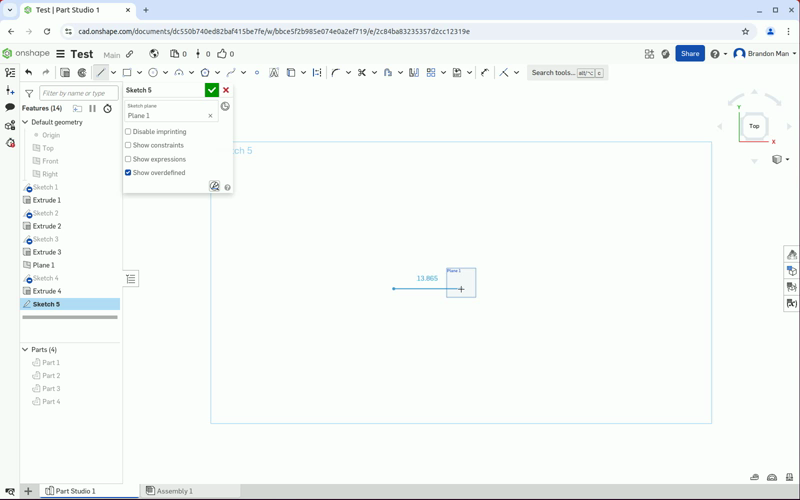
click(461, 288)
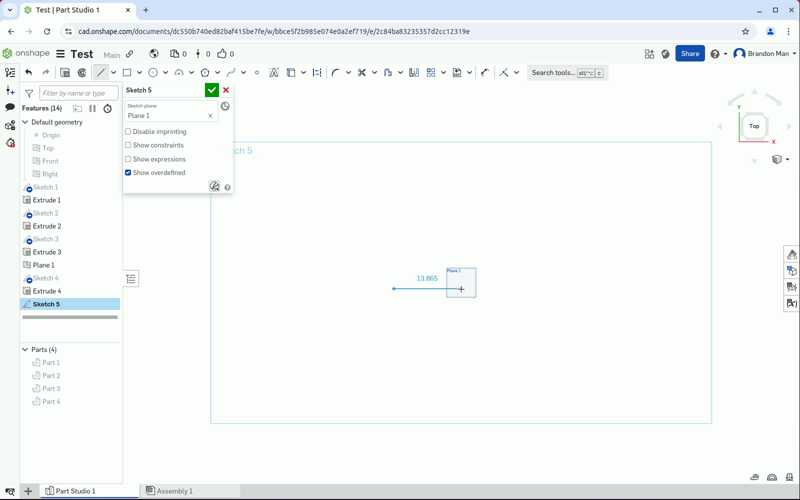
key_up(shift)
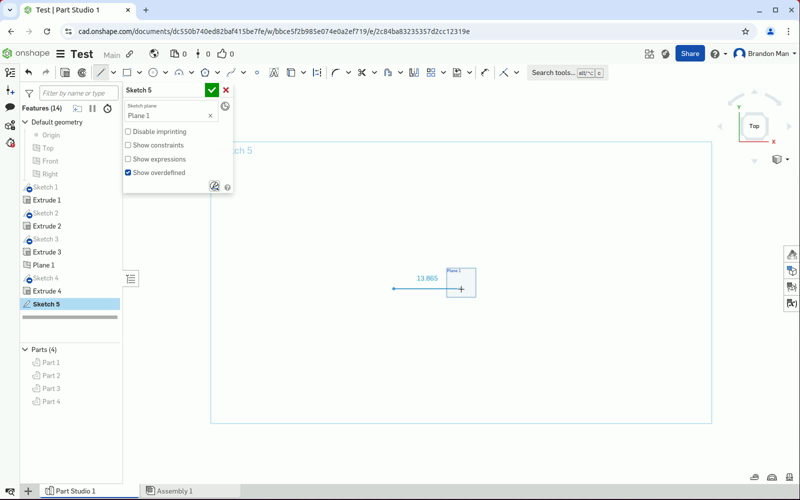
key_down(shift)
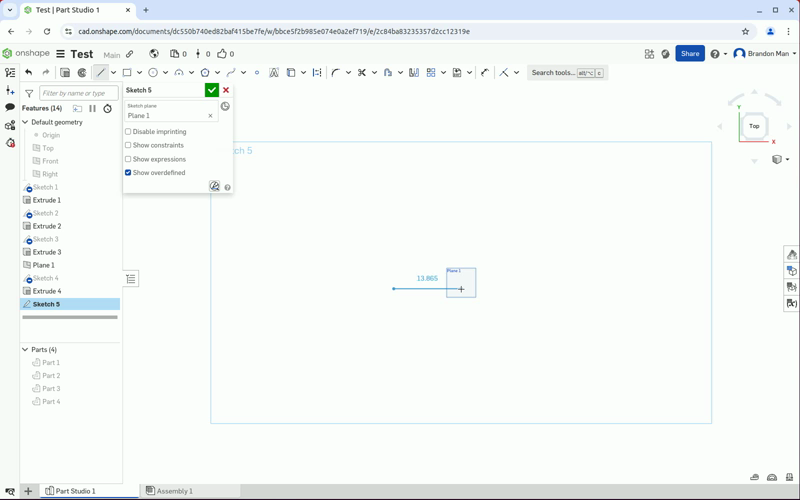
mouse_move(491, 288)
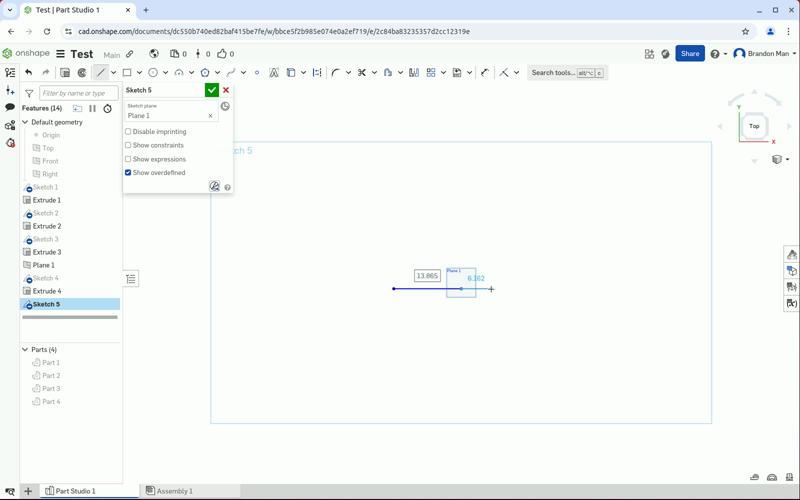
mouse_move(462, 288)
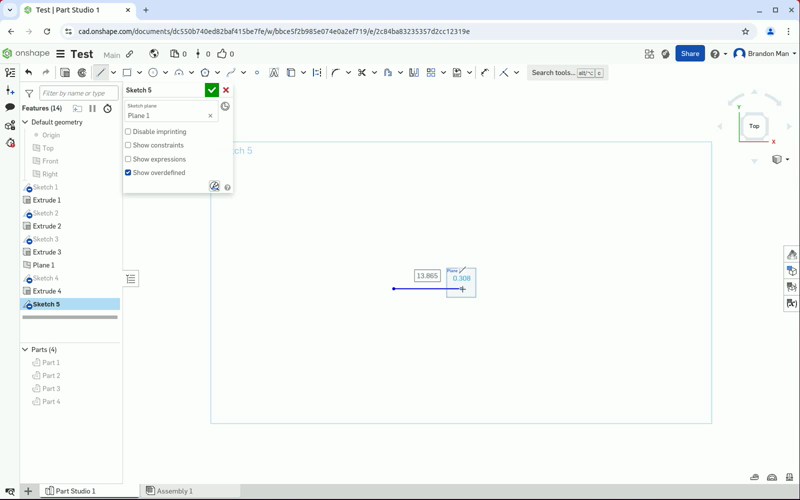
scroll(6)
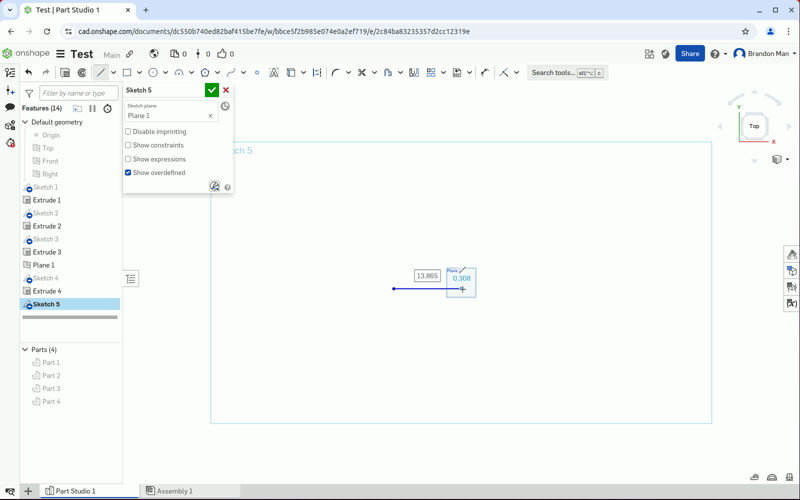
scroll(6)
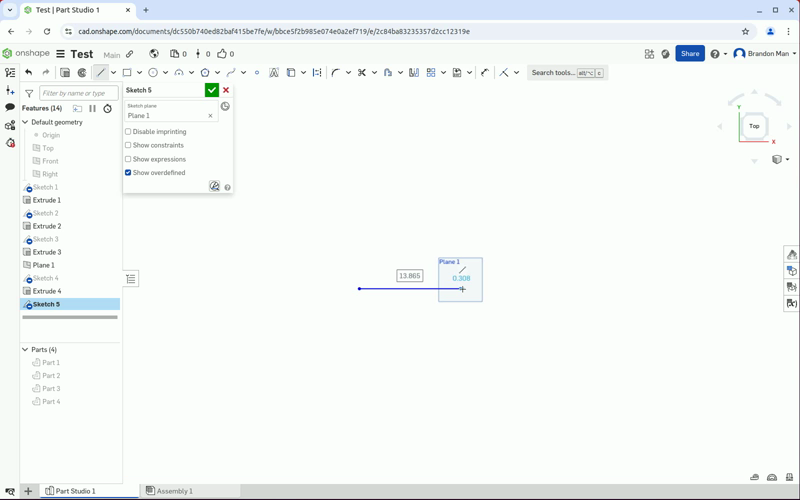
scroll(6)
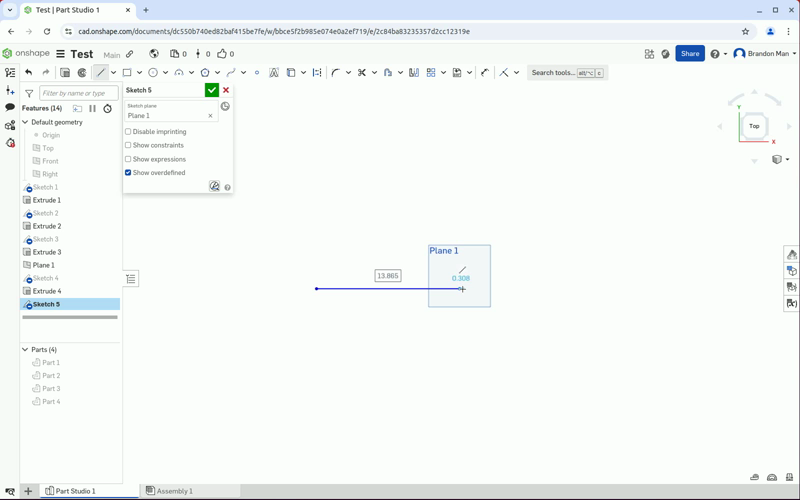
scroll(6)
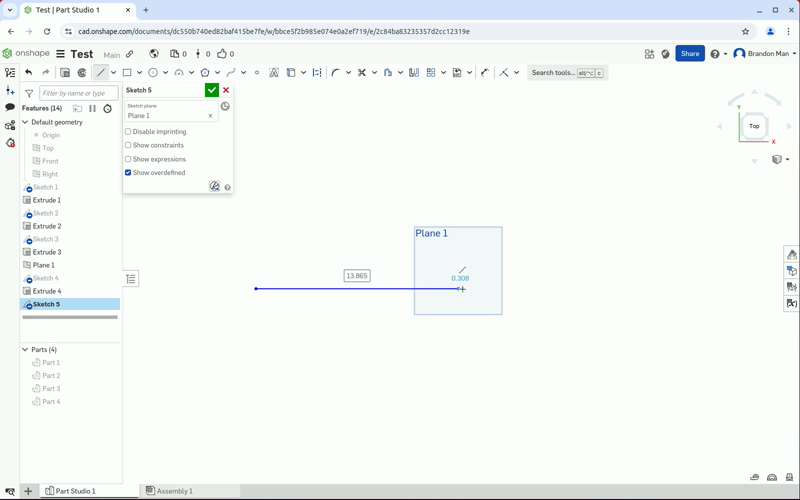
scroll(6)
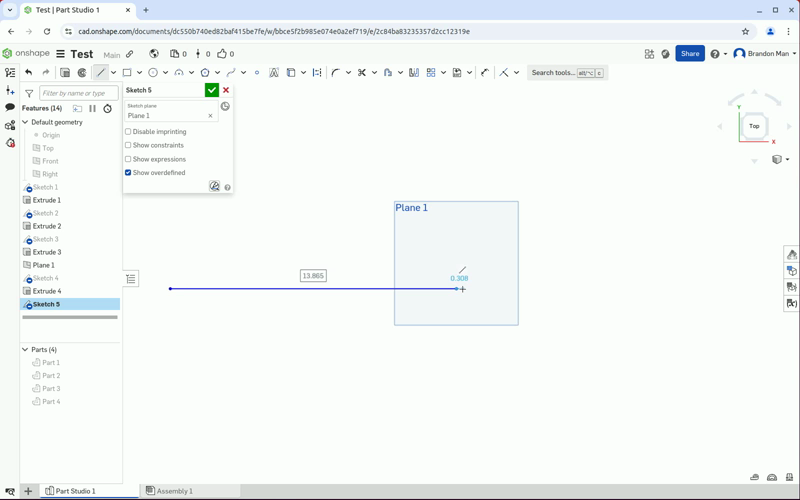
scroll(6)
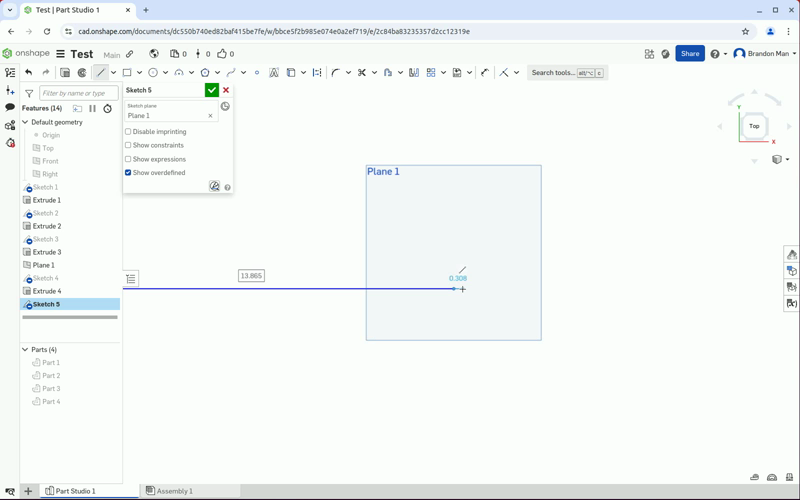
scroll(6)
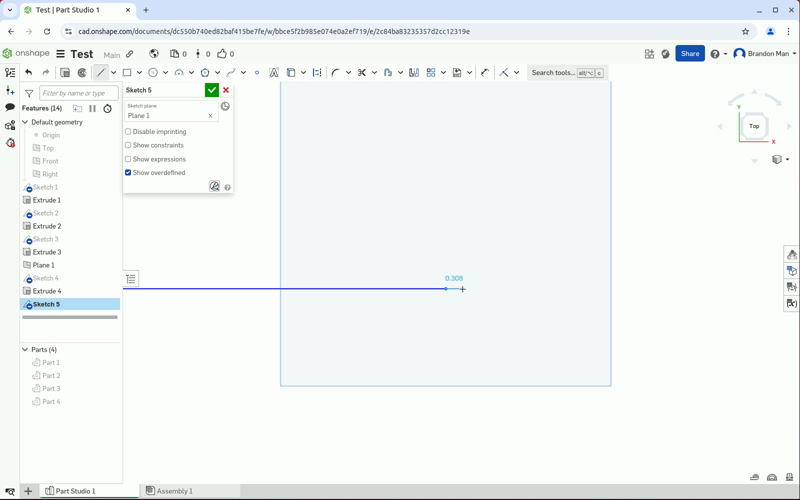
click(462, 288)
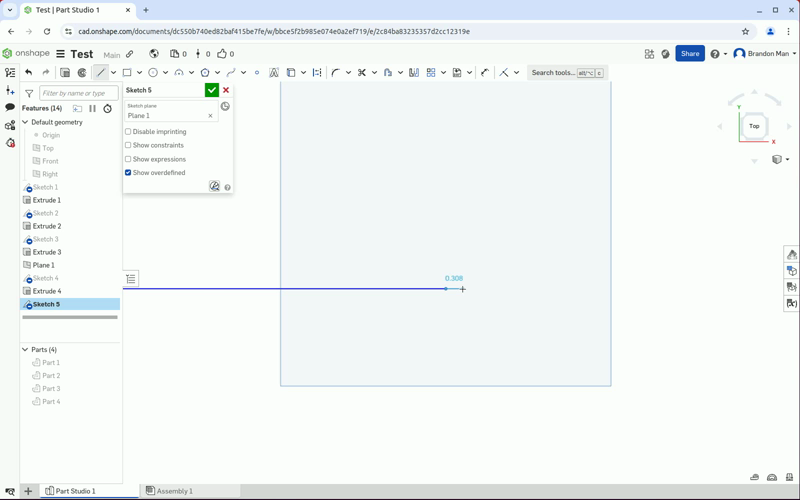
scroll(-6)
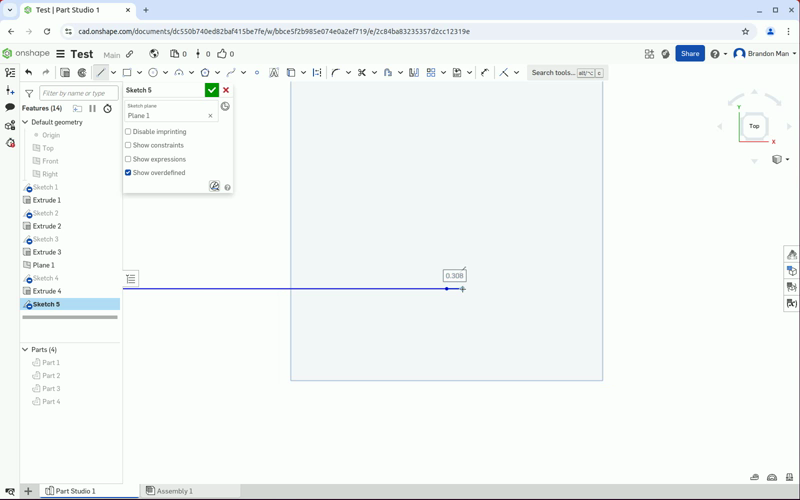
scroll(-6)
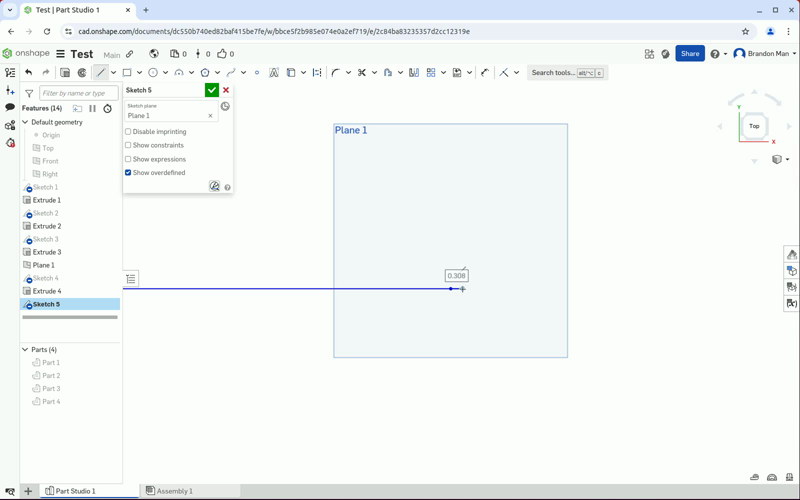
scroll(-6)
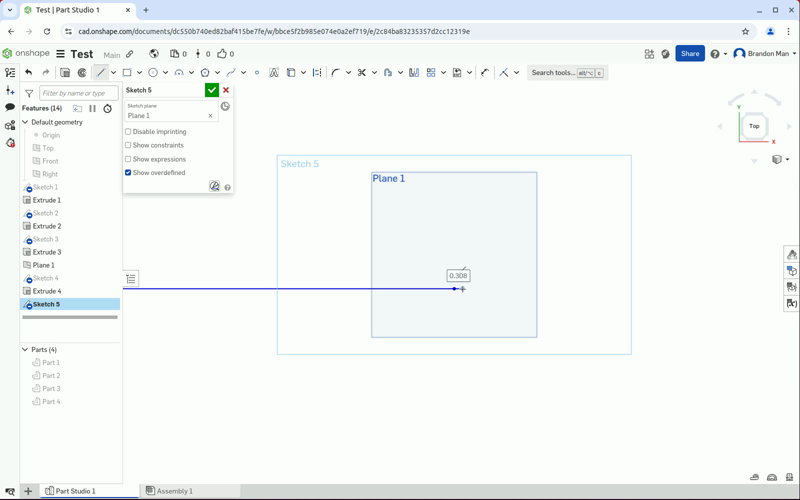
scroll(-6)
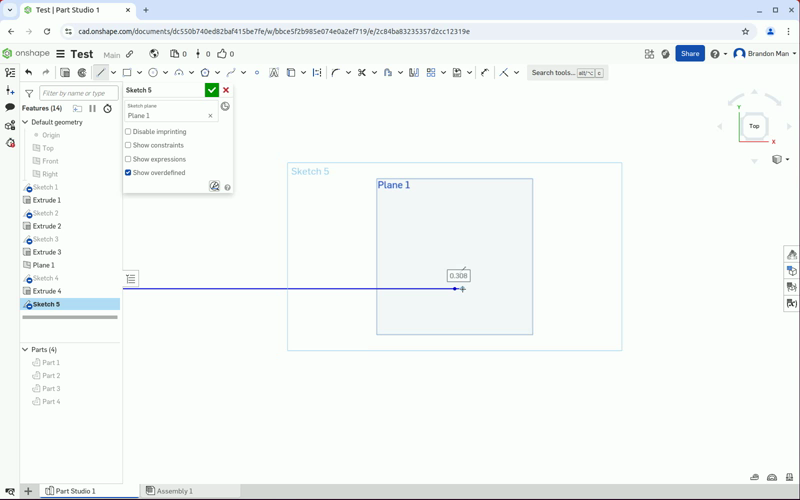
scroll(-6)
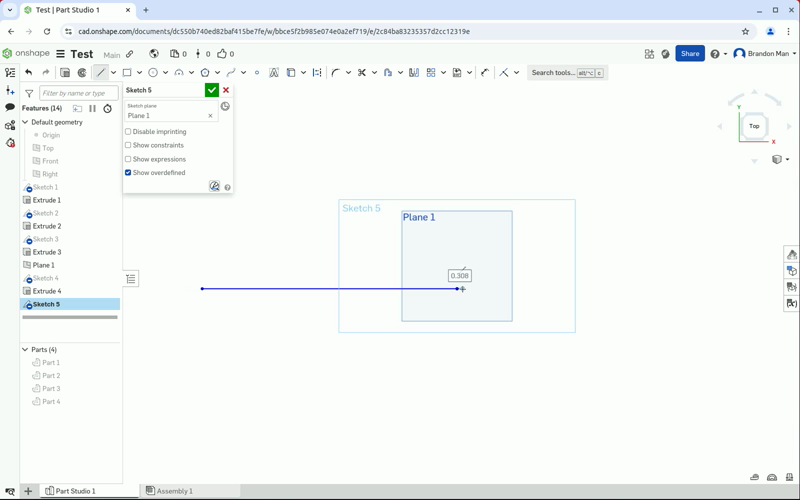
scroll(-6)
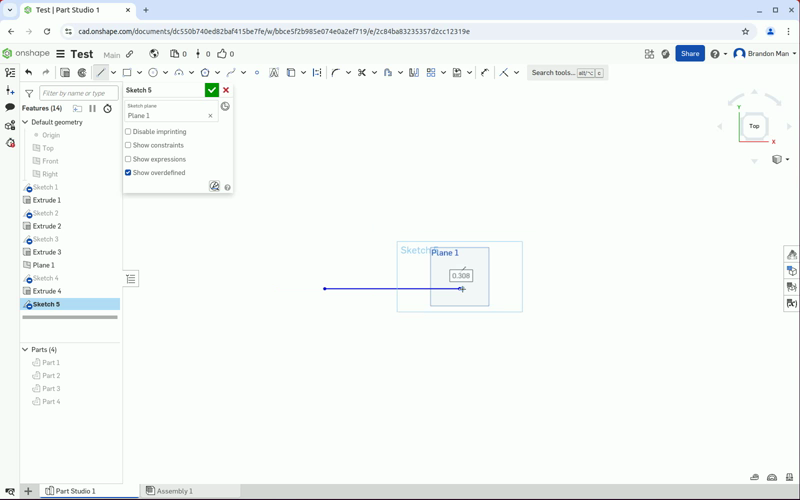
scroll(-6)
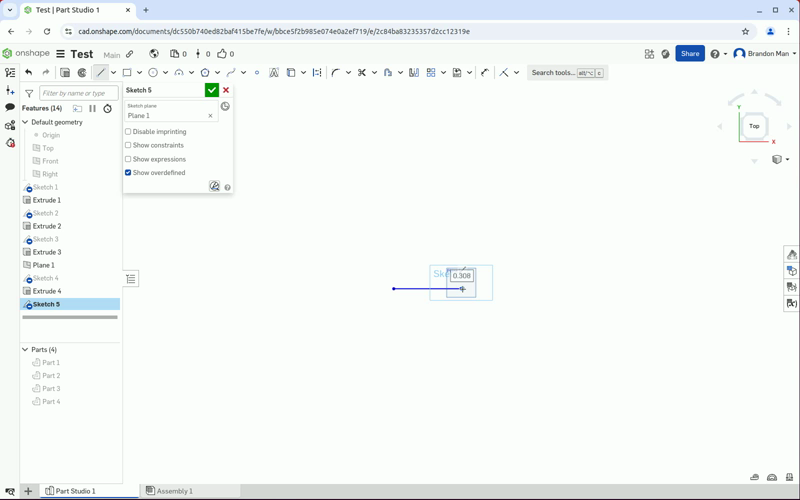
key_up(shift)
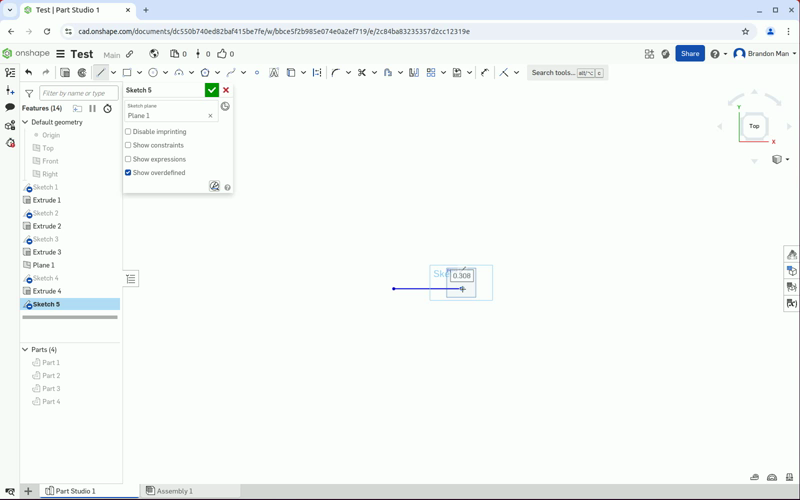
key_down(shift)
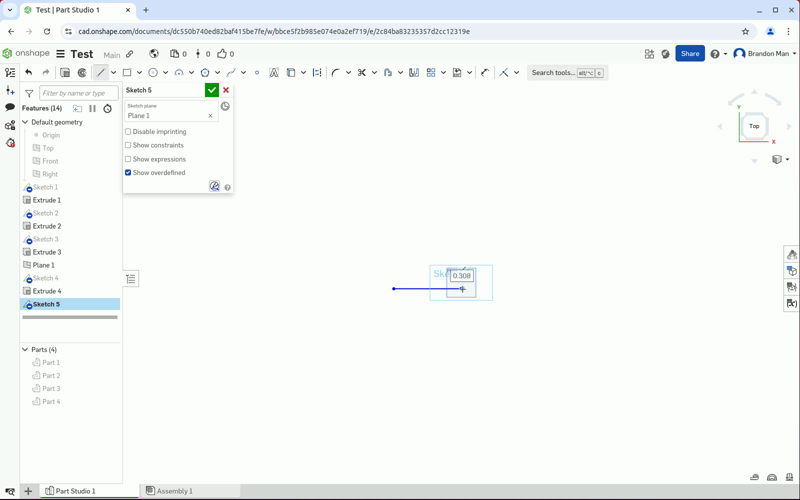
mouse_move(492, 288)
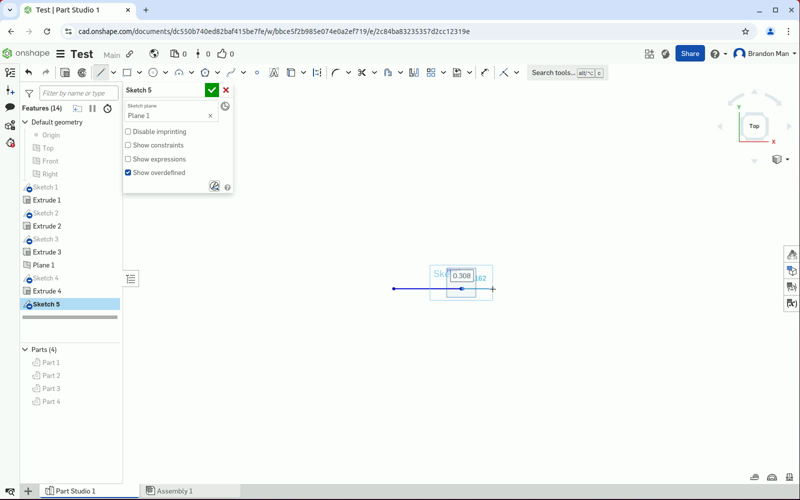
mouse_move(462, 286)
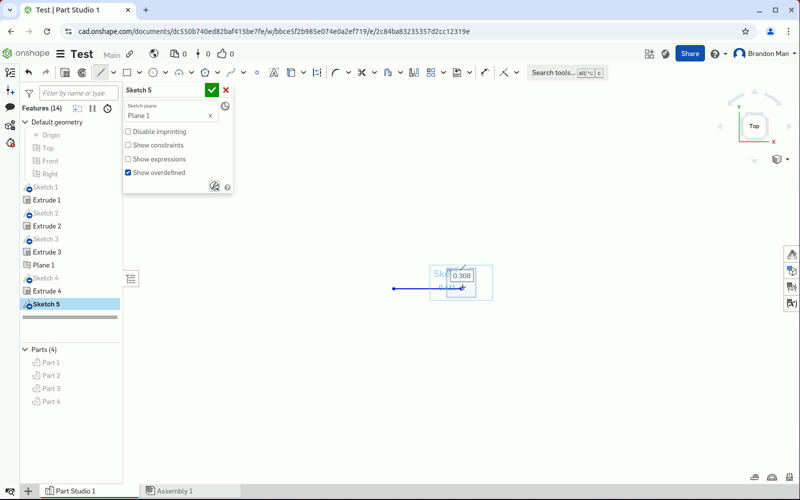
scroll(6)
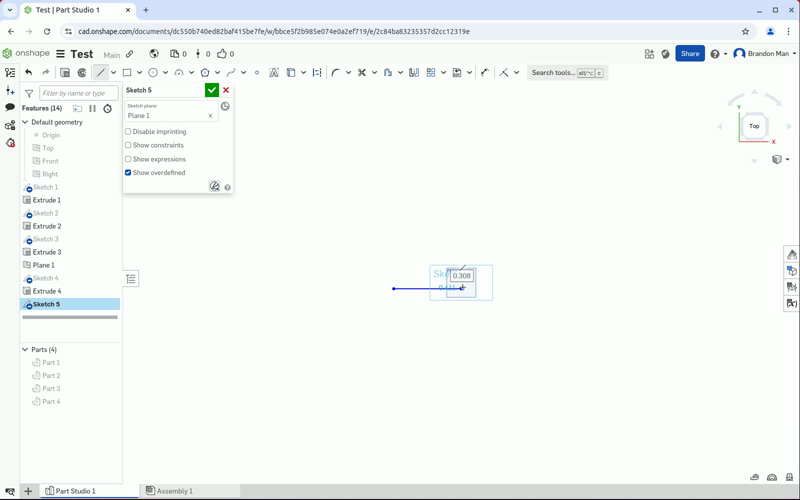
scroll(6)
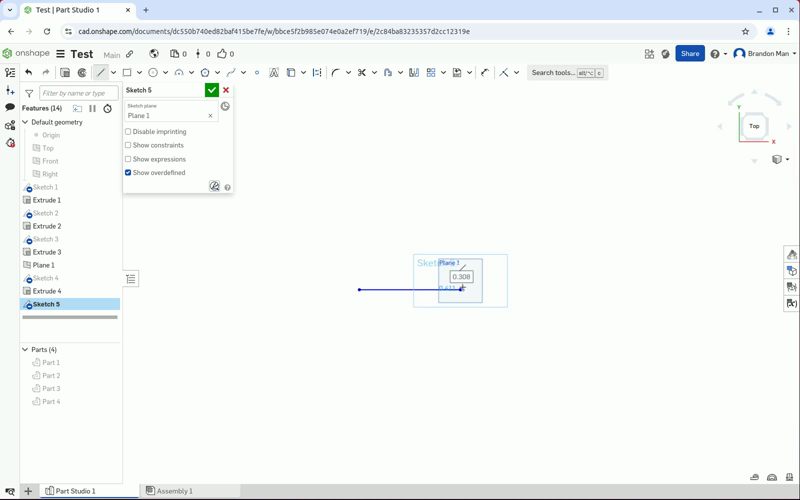
scroll(6)
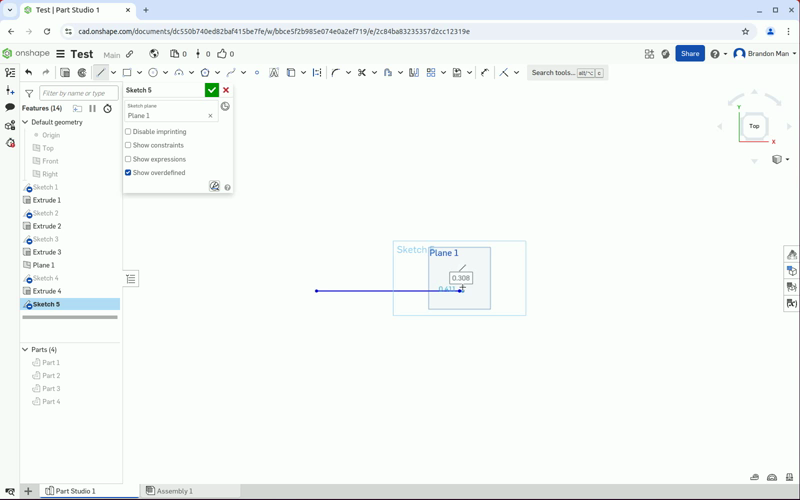
scroll(6)
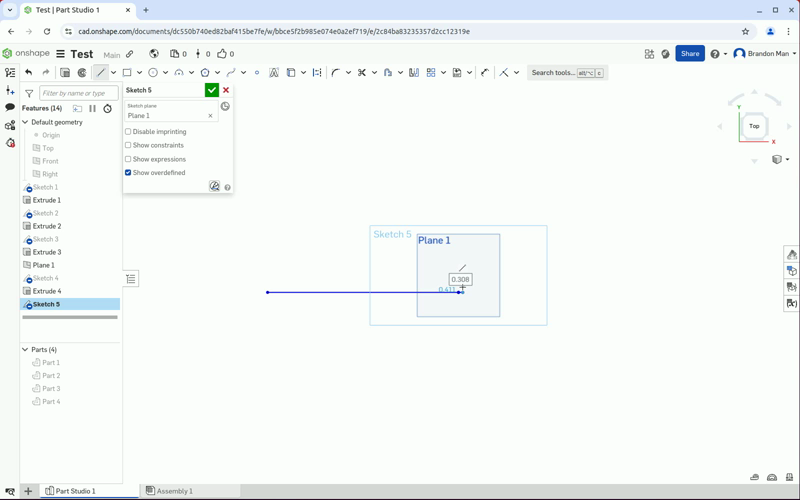
scroll(6)
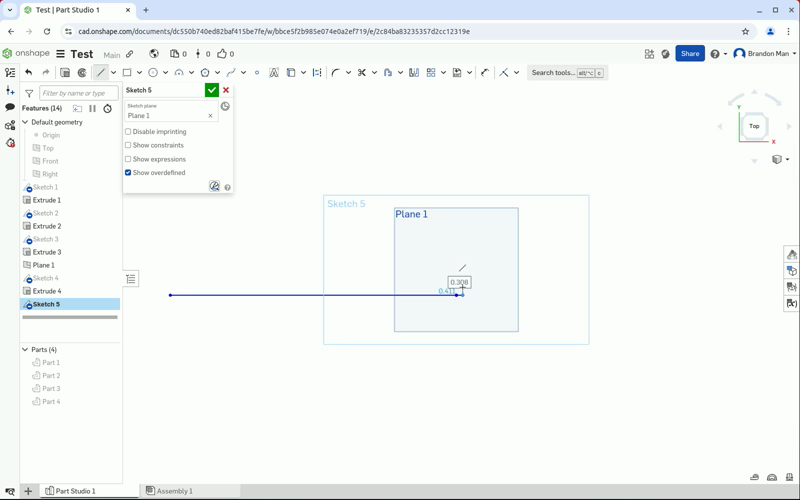
scroll(6)
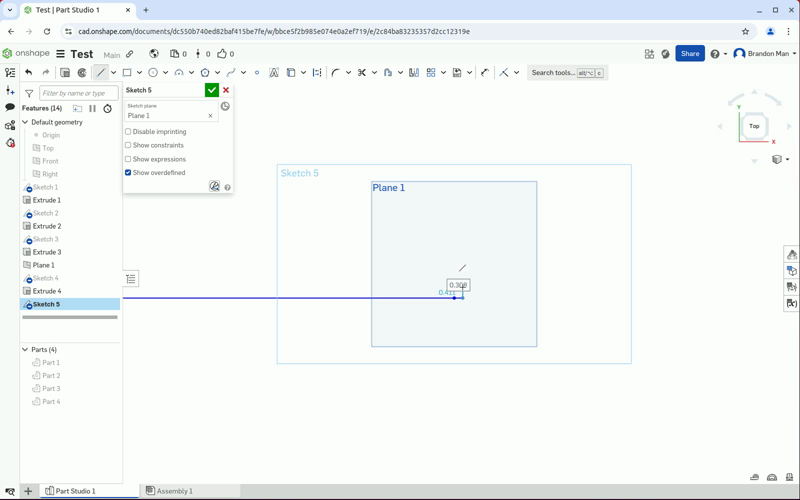
scroll(6)
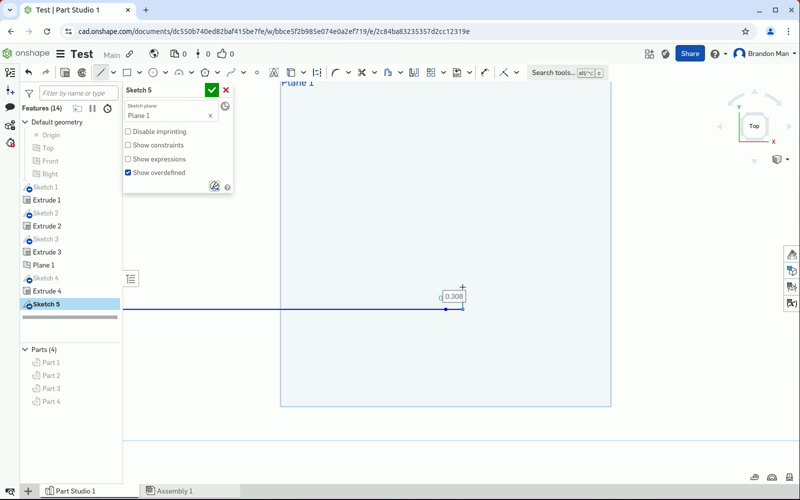
click(462, 286)
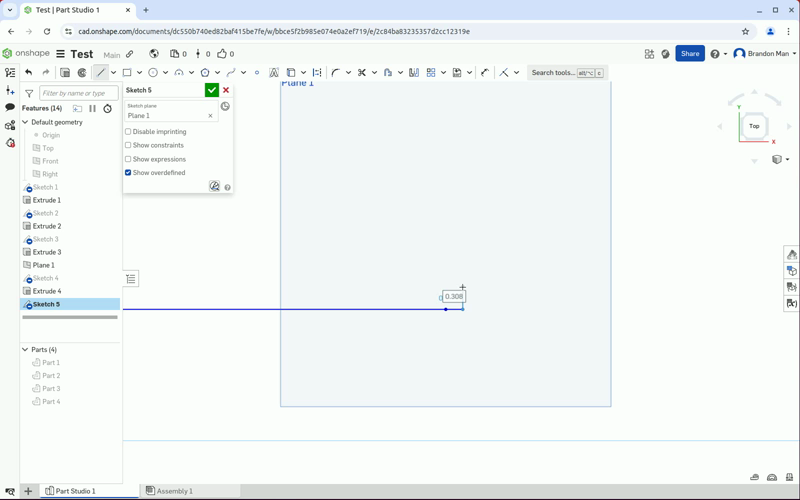
scroll(-6)
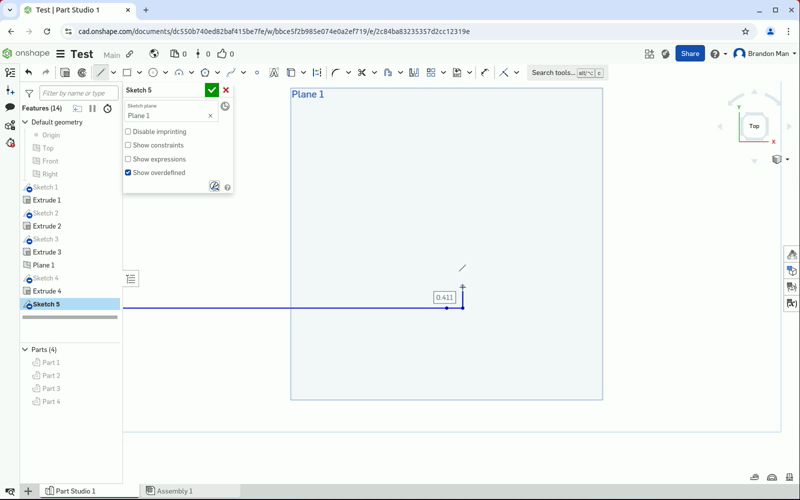
scroll(-6)
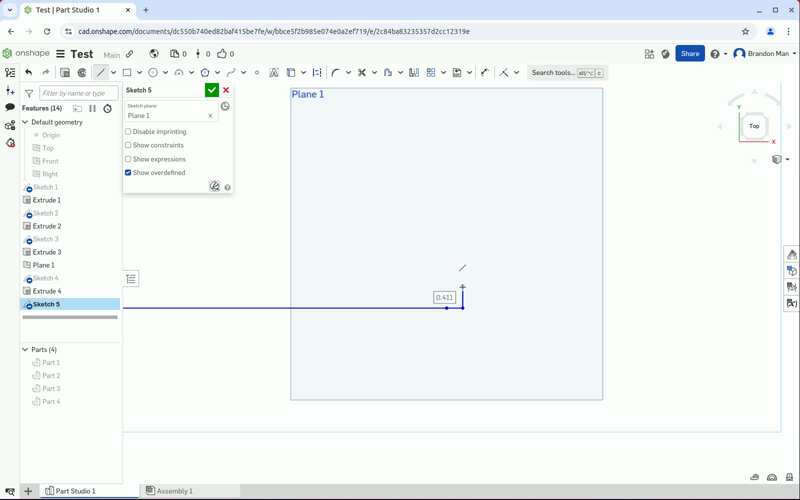
scroll(-6)
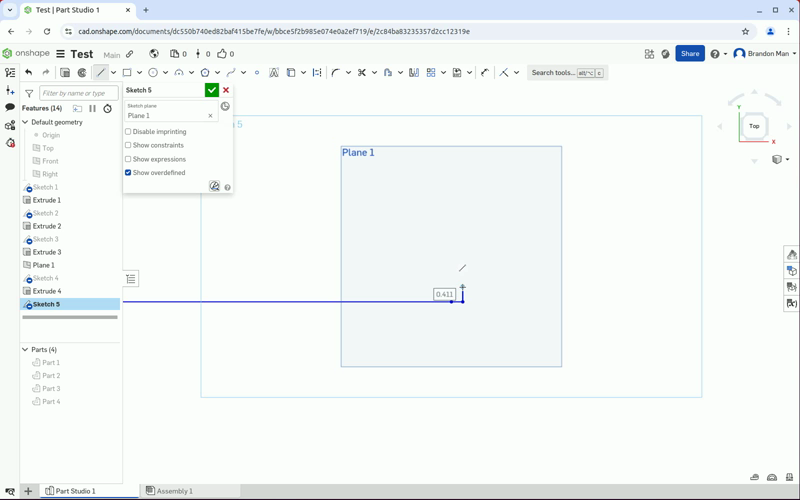
scroll(-6)
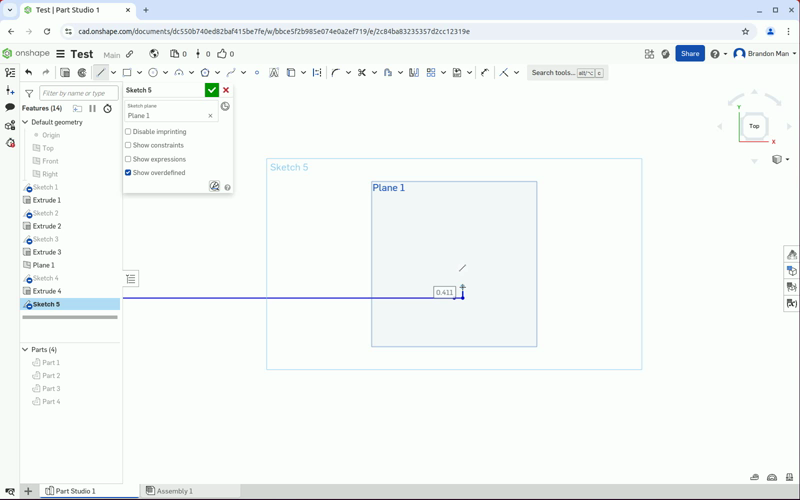
scroll(-6)
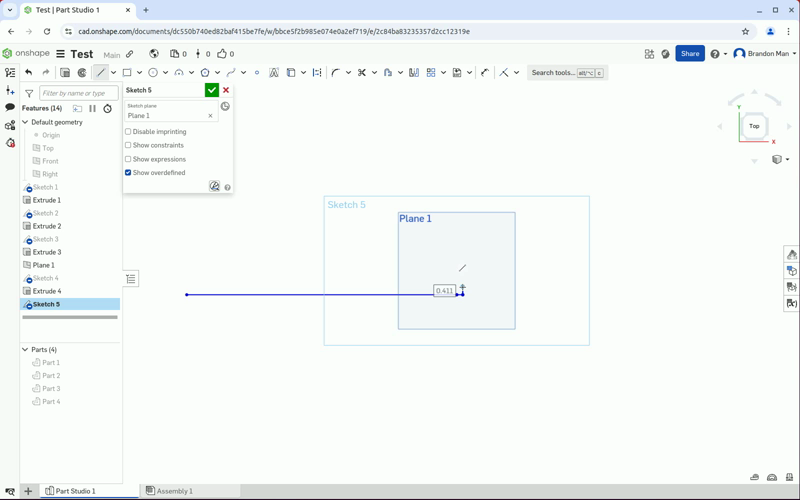
scroll(-6)
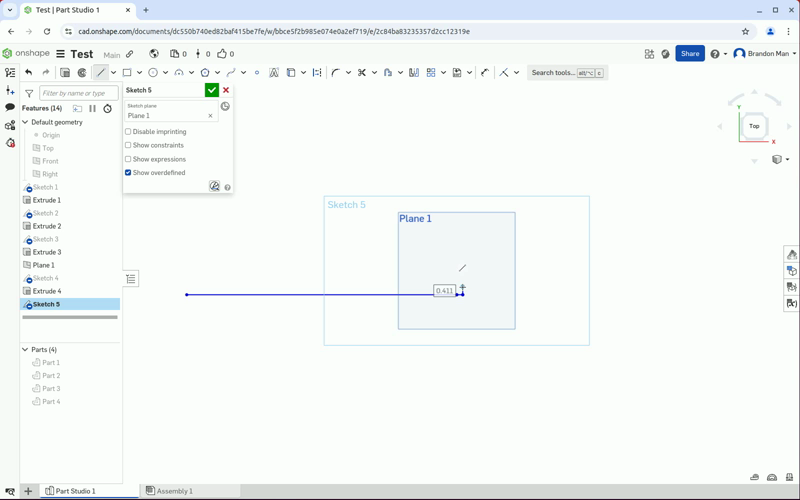
scroll(-6)
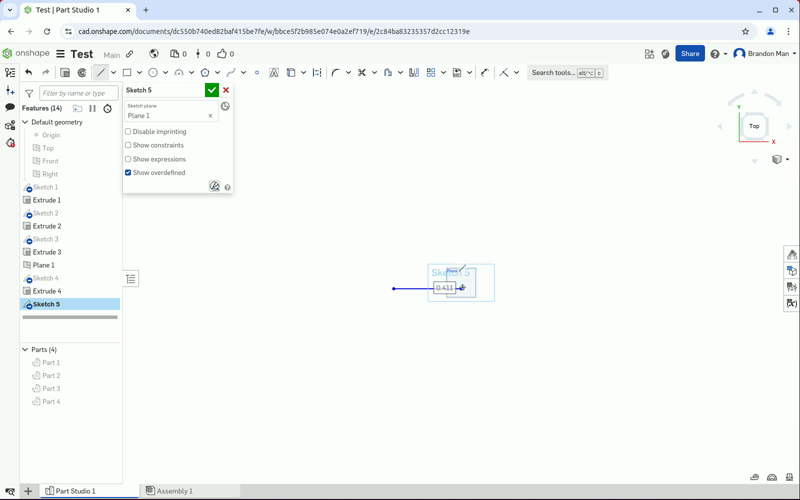
key_up(shift)
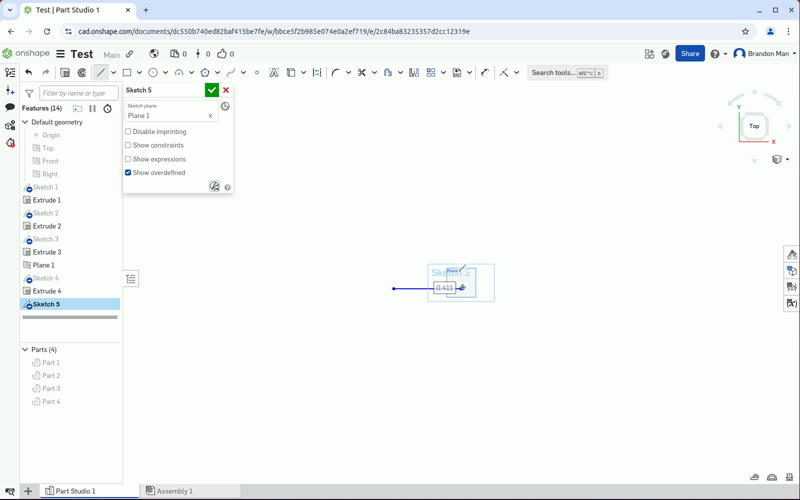
key(esc)
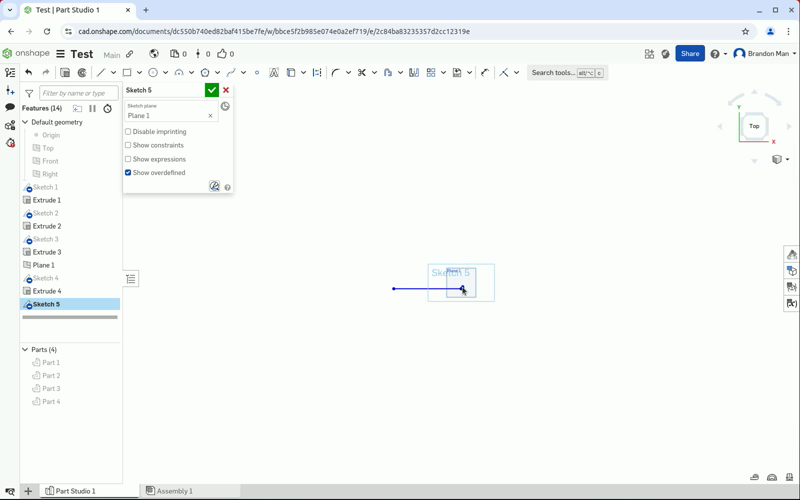
key(a)
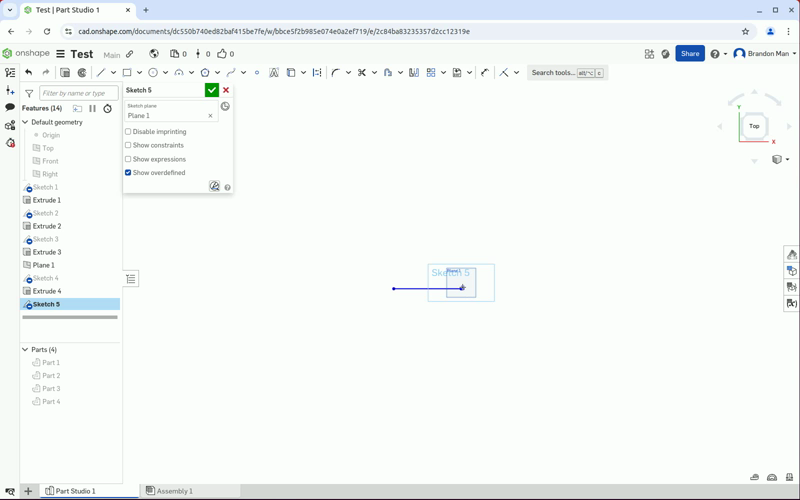
mouse_move(462, 286)
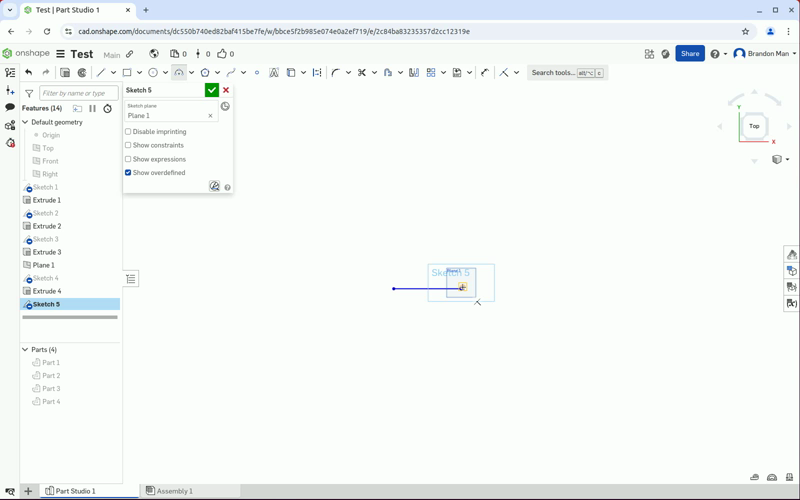
scroll(6)
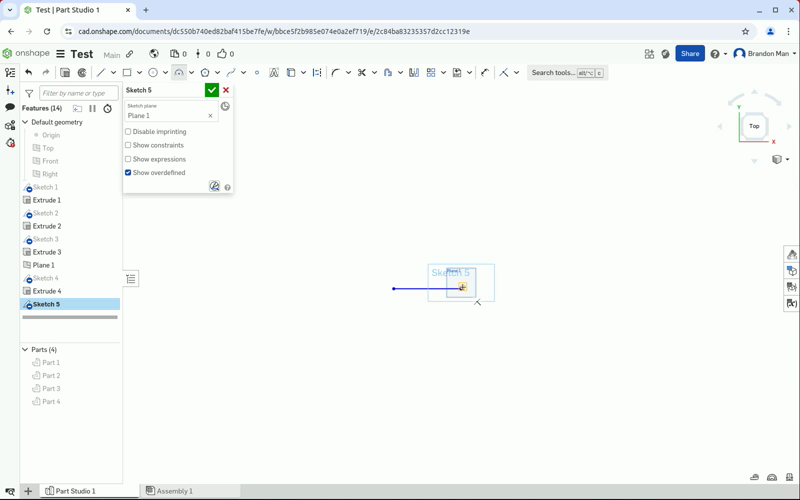
scroll(6)
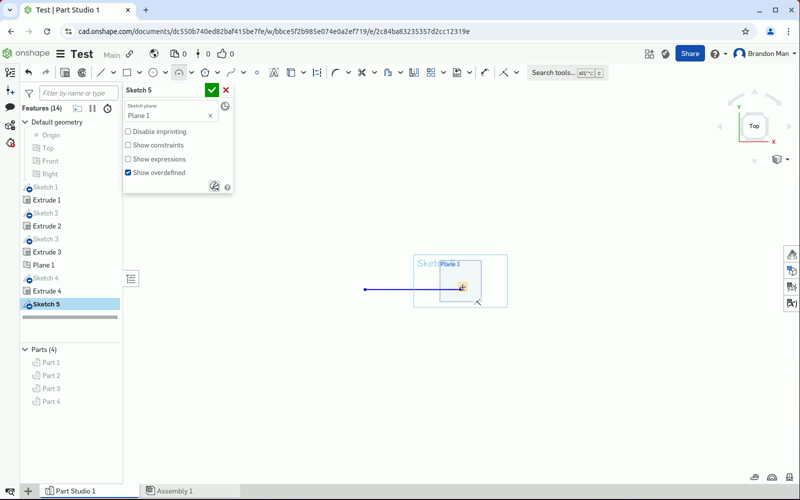
scroll(6)
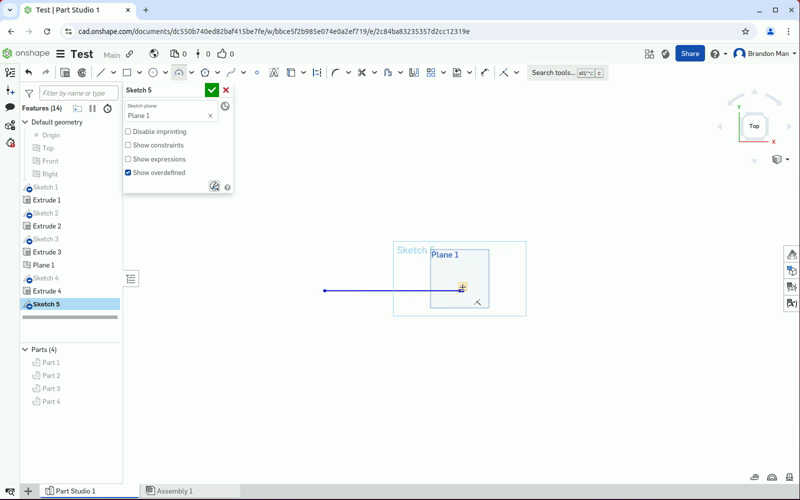
scroll(6)
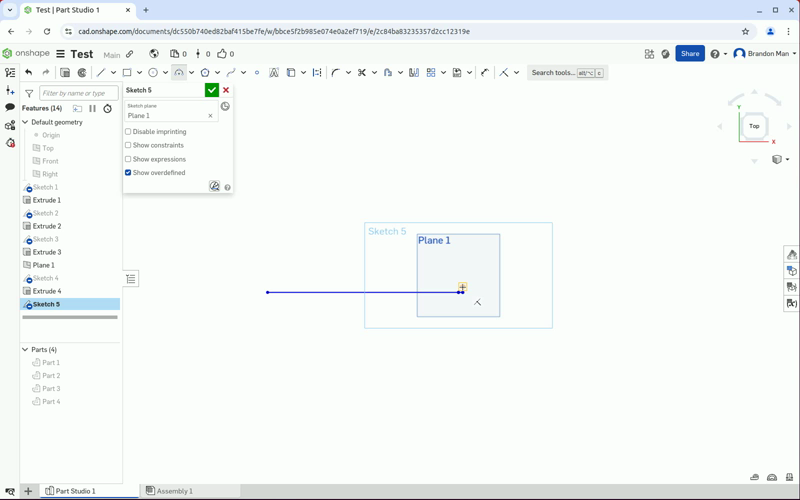
scroll(6)
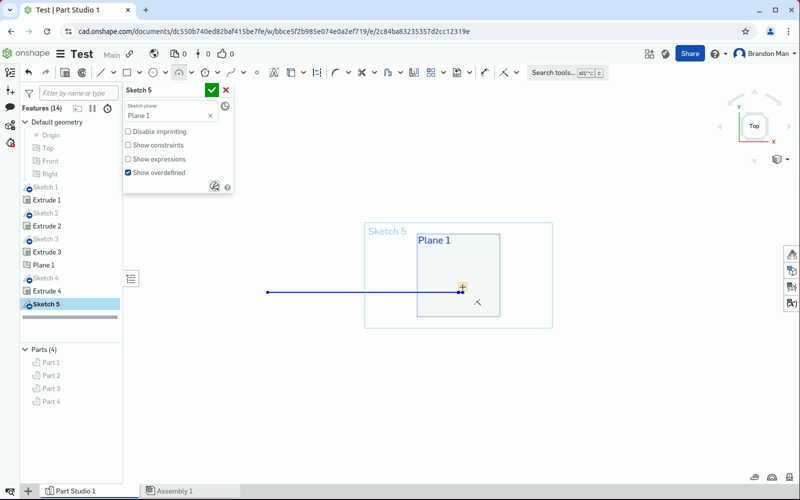
scroll(6)
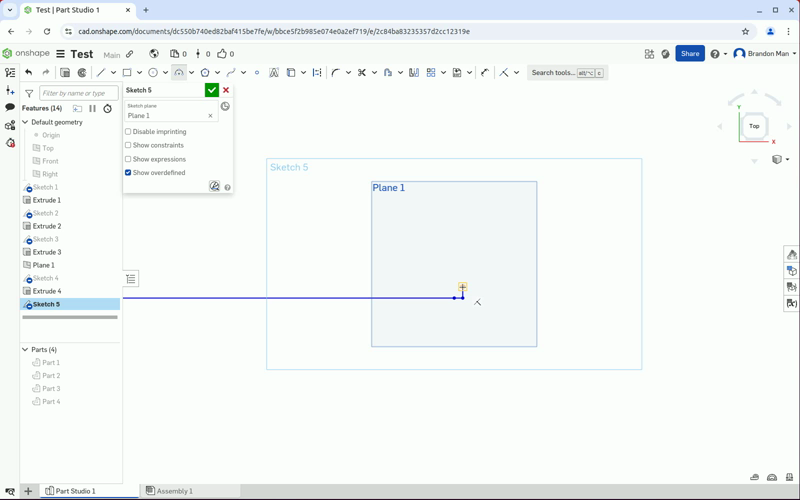
scroll(6)
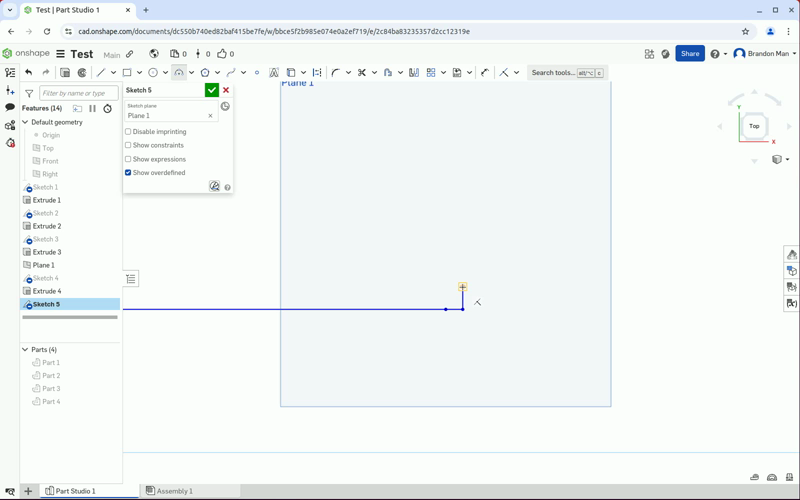
click(462, 286)
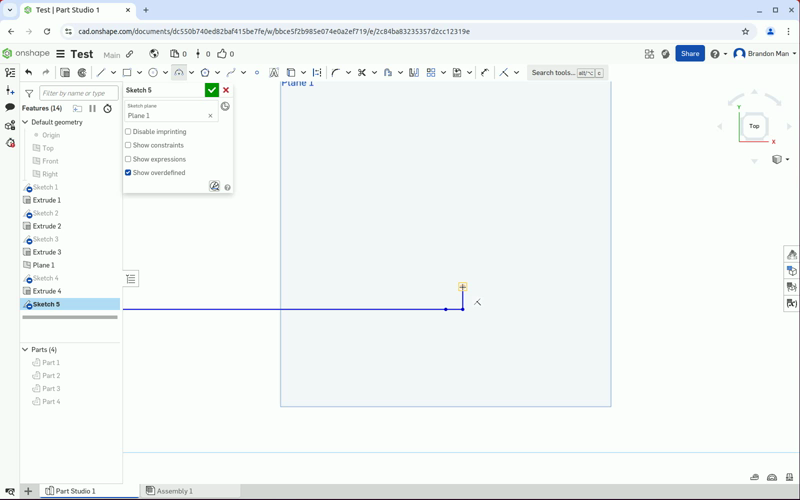
scroll(-6)
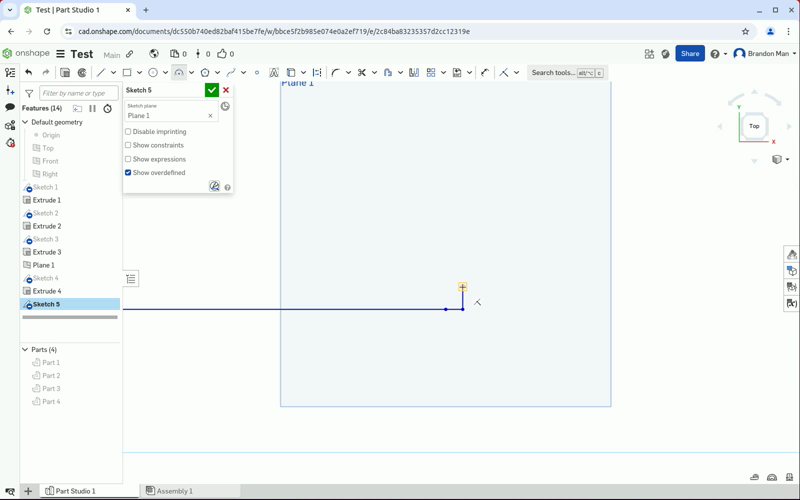
scroll(-6)
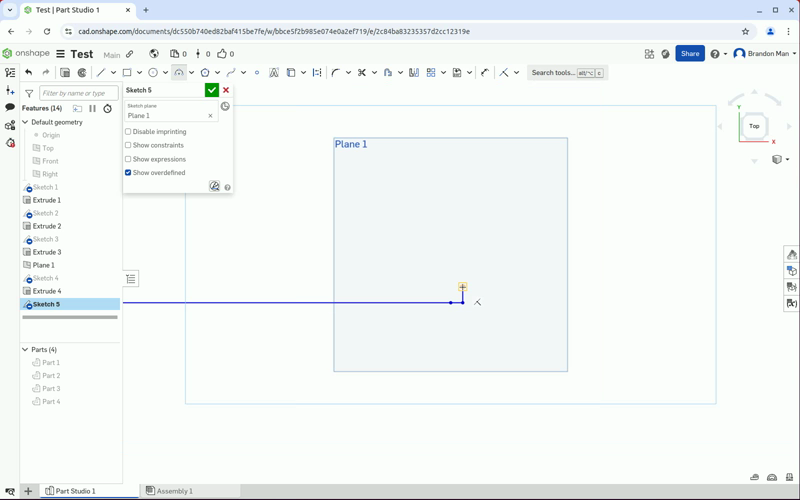
scroll(-6)
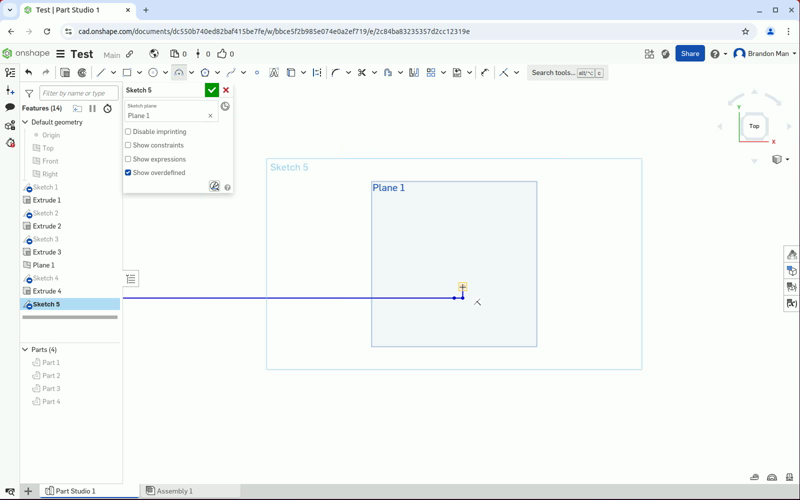
scroll(-6)
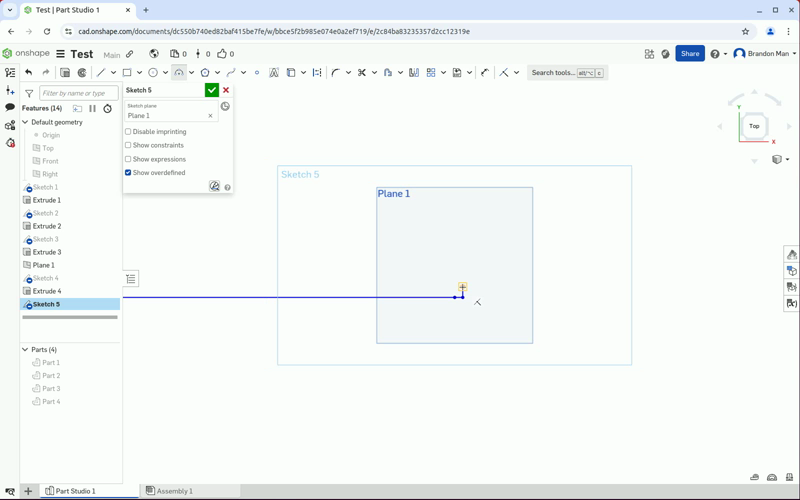
scroll(-6)
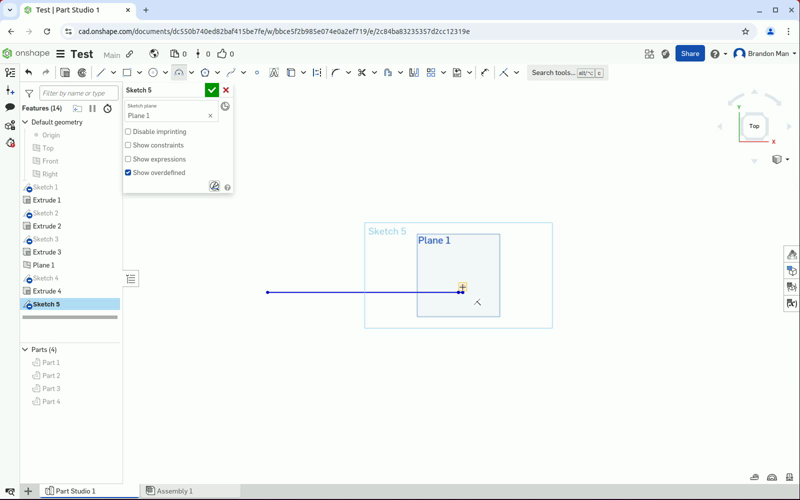
scroll(-6)
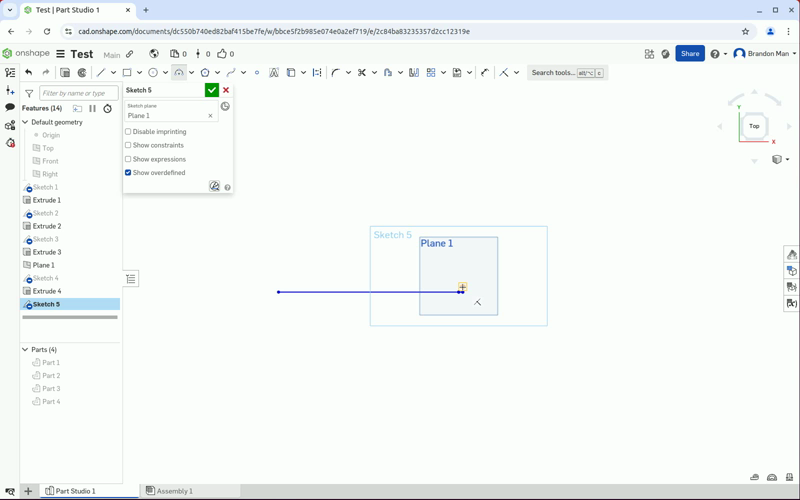
scroll(-6)
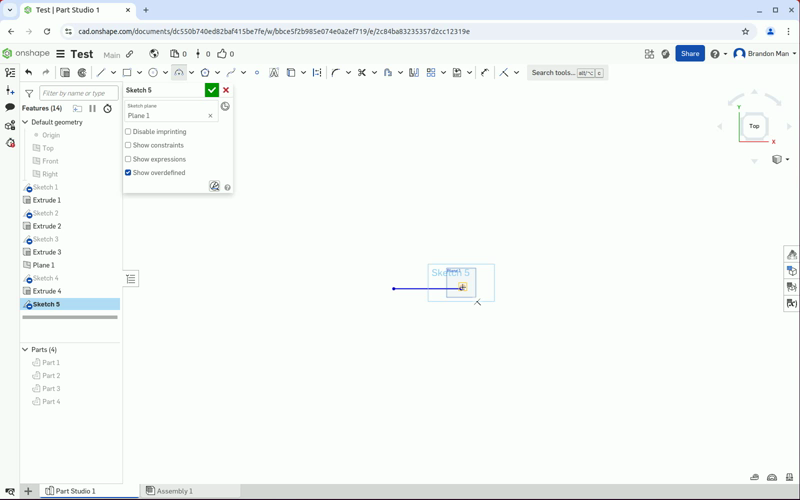
key_down(shift)
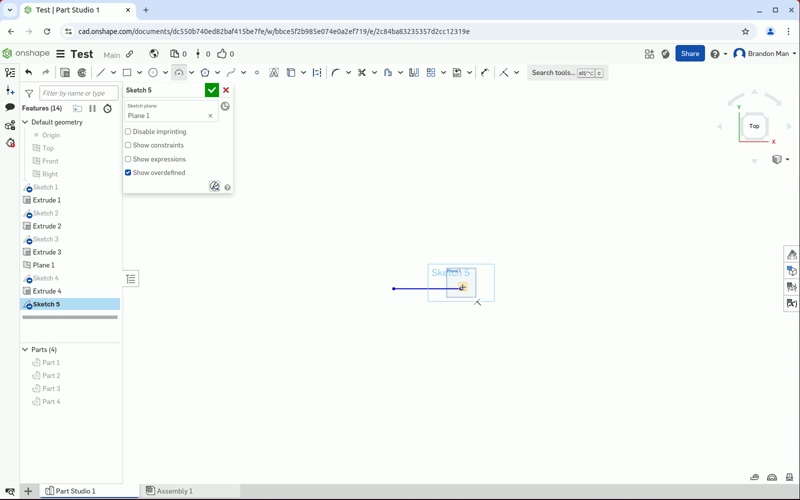
mouse_move(462, 277)
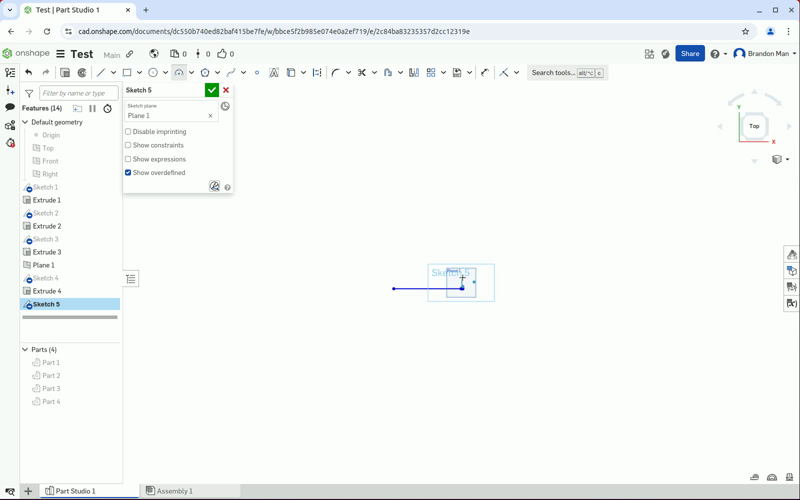
click(462, 277)
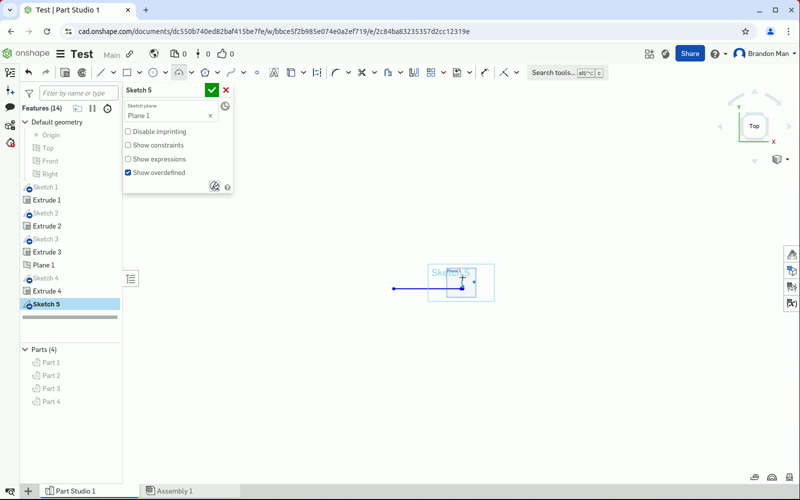
mouse_move(463, 282)
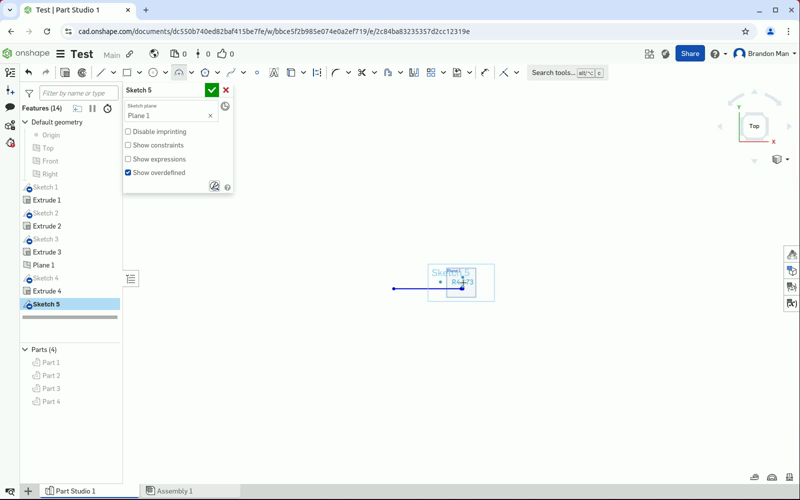
click(463, 282)
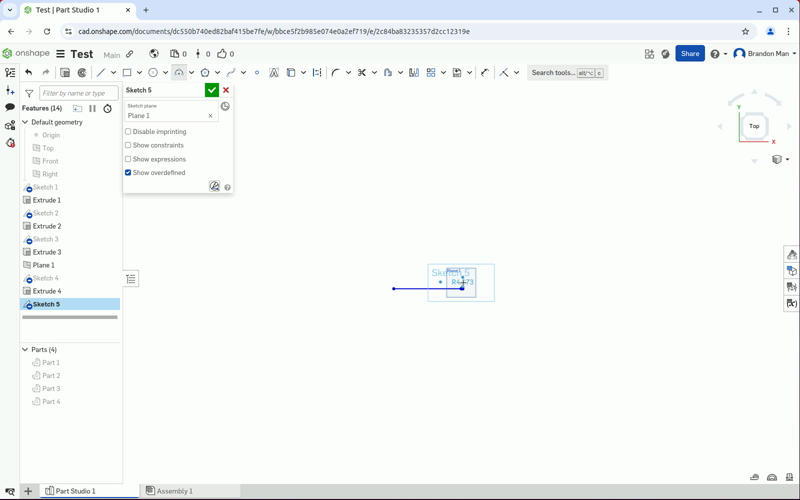
key_up(shift)
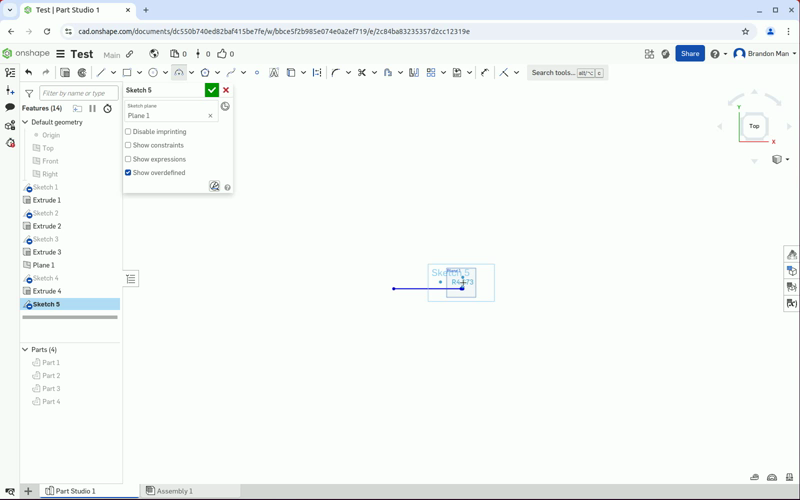
key(esc)
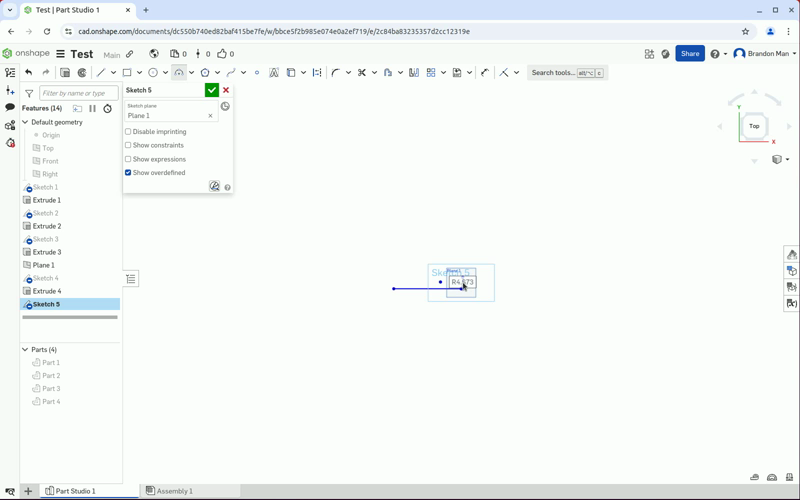
key(l)
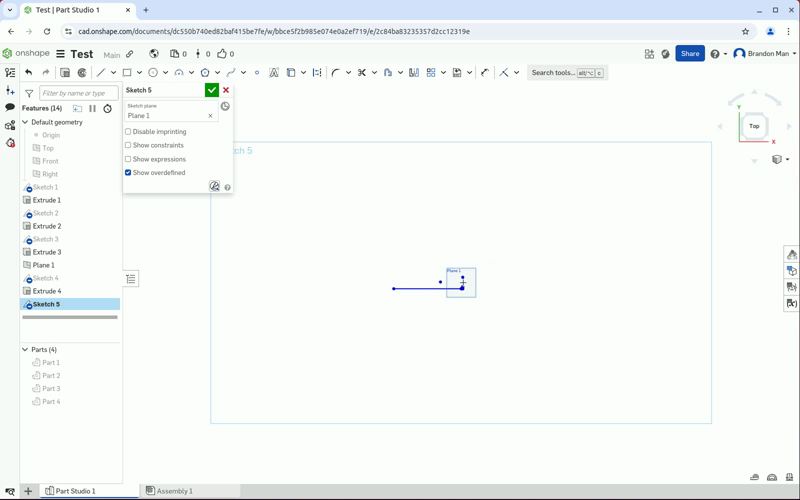
mouse_move(462, 277)
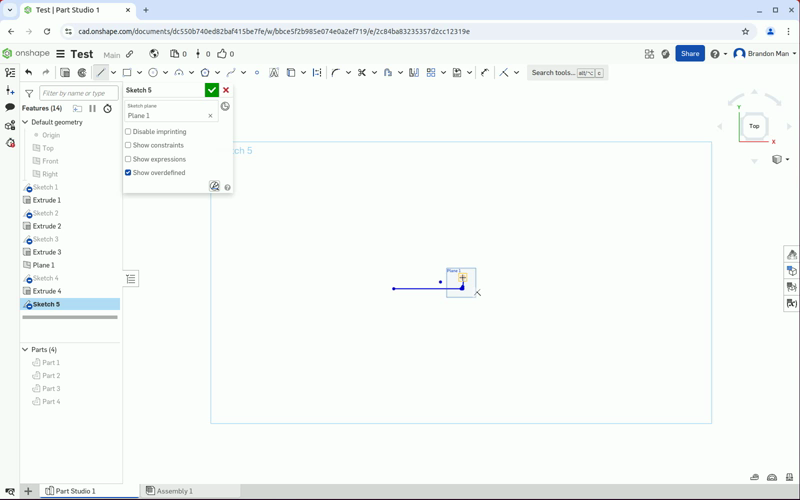
click(462, 277)
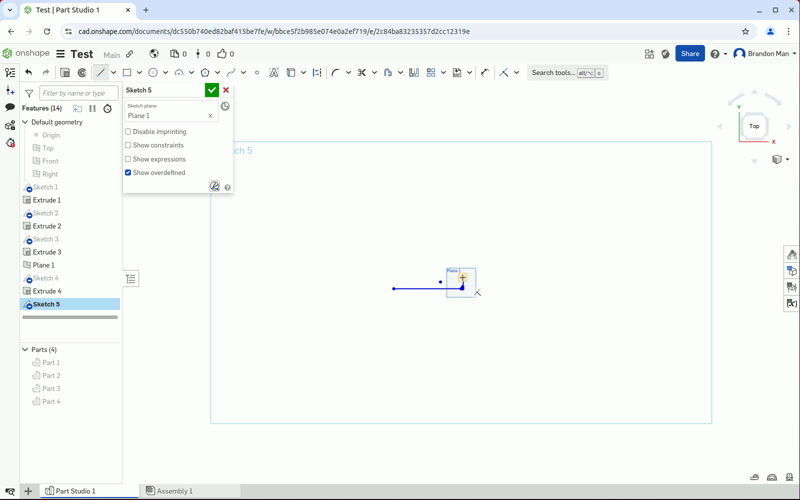
key_down(shift)
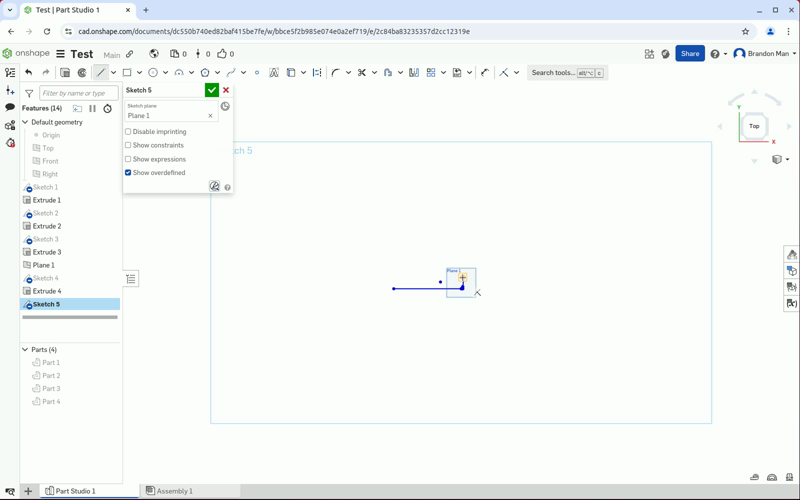
mouse_move(393, 277)
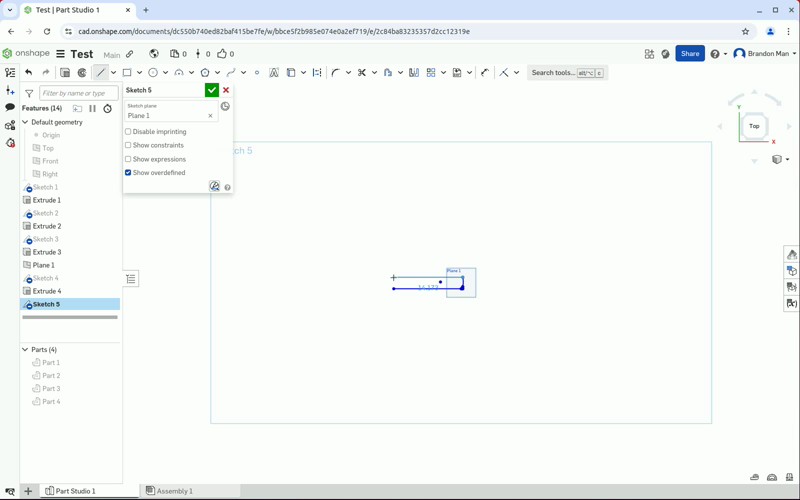
click(393, 277)
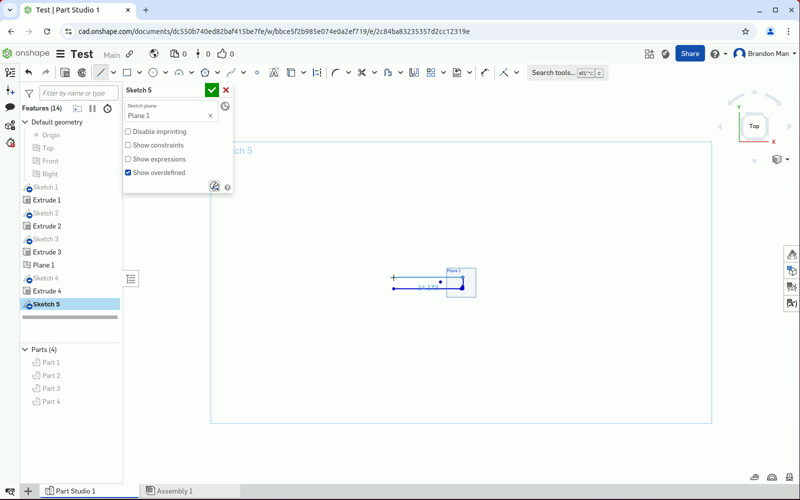
key_up(shift)
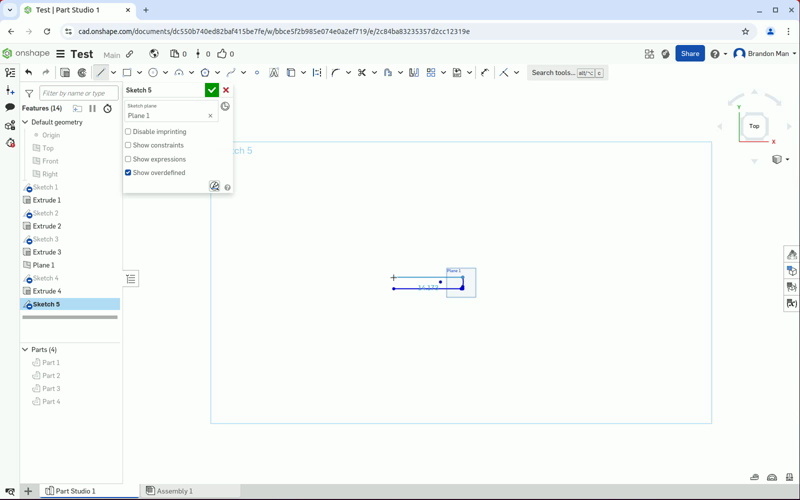
mouse_move(423, 277)
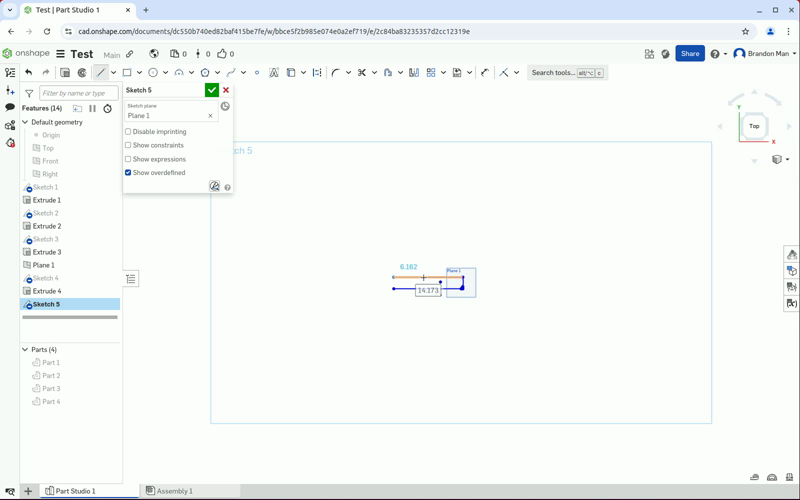
key_down(shift)
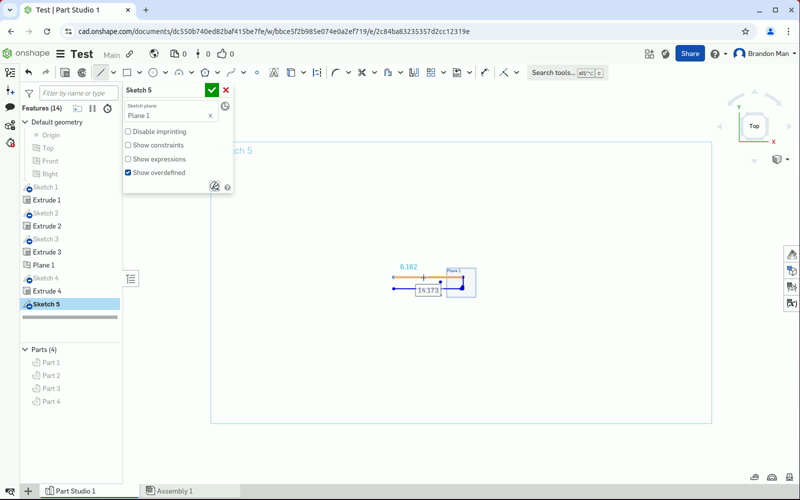
mouse_move(393, 288)
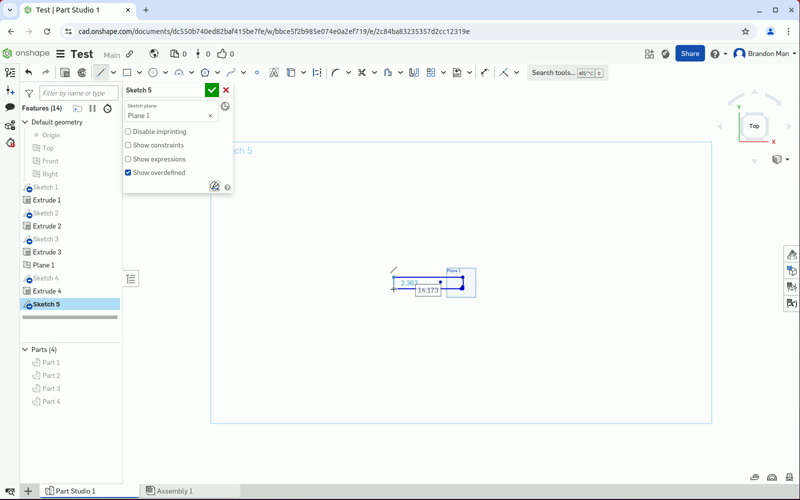
key_up(shift)
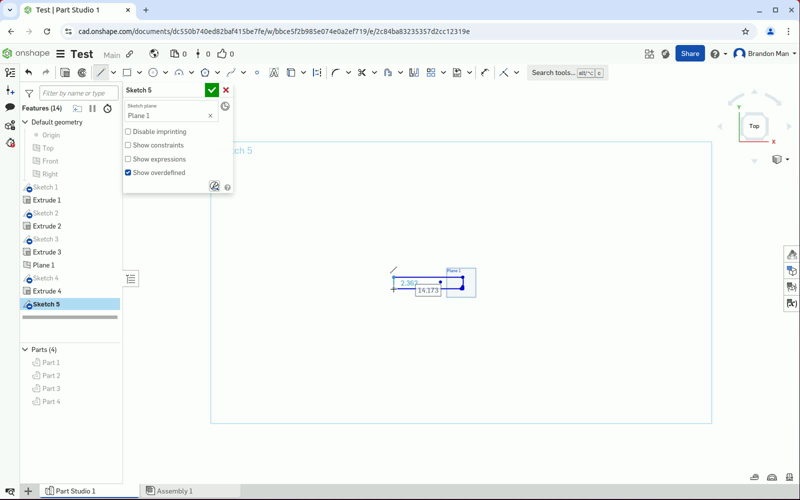
click(393, 288)
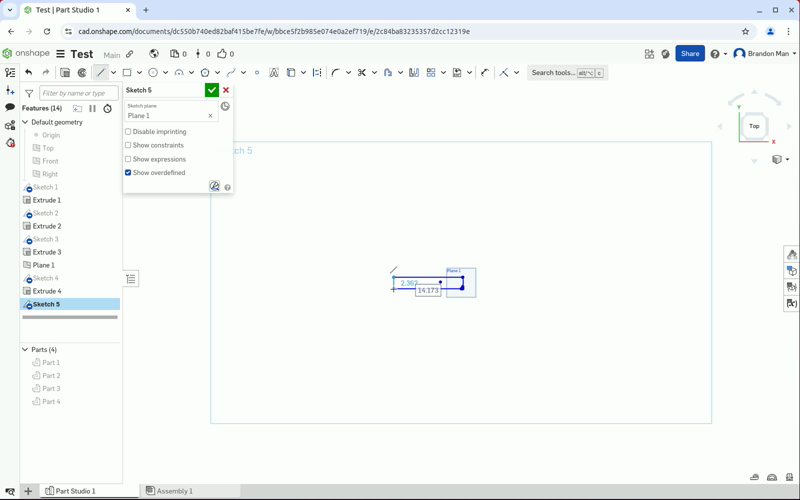
key(esc)
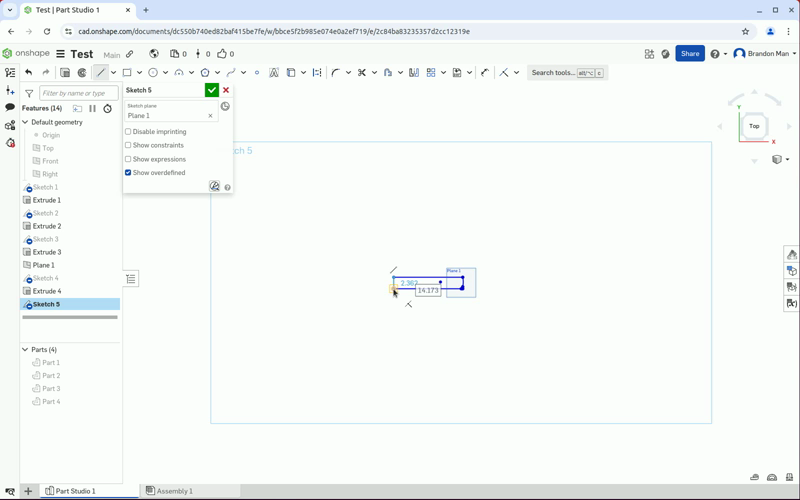
mouse_move(458, 281)
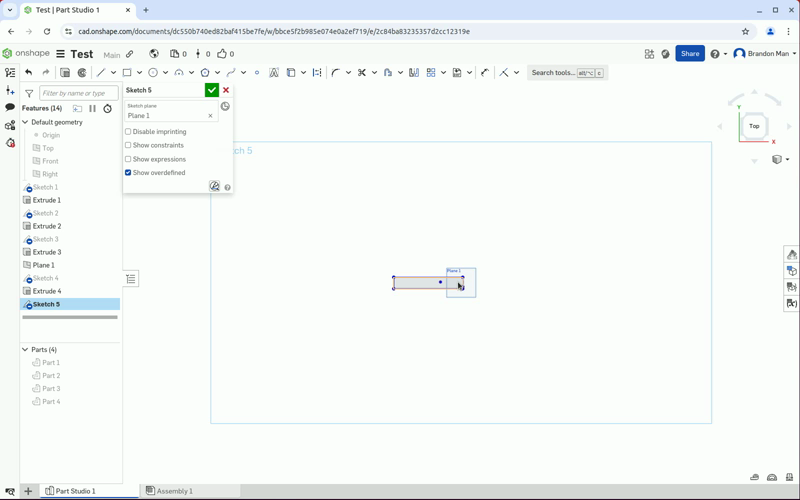
scroll(6)
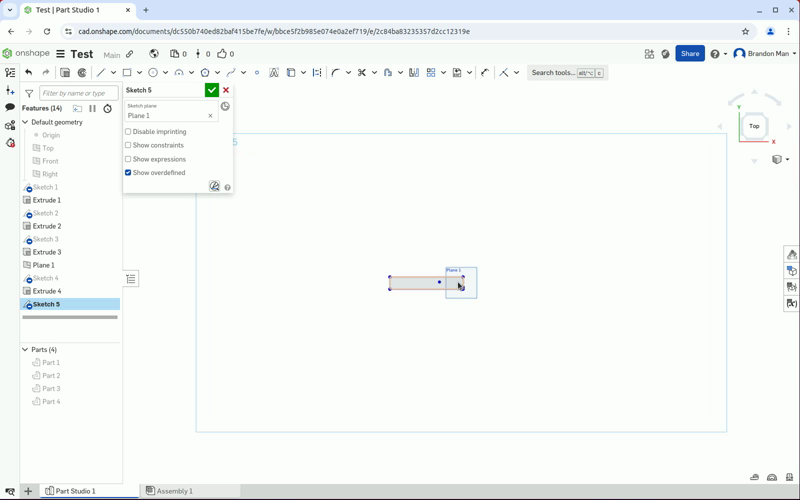
scroll(6)
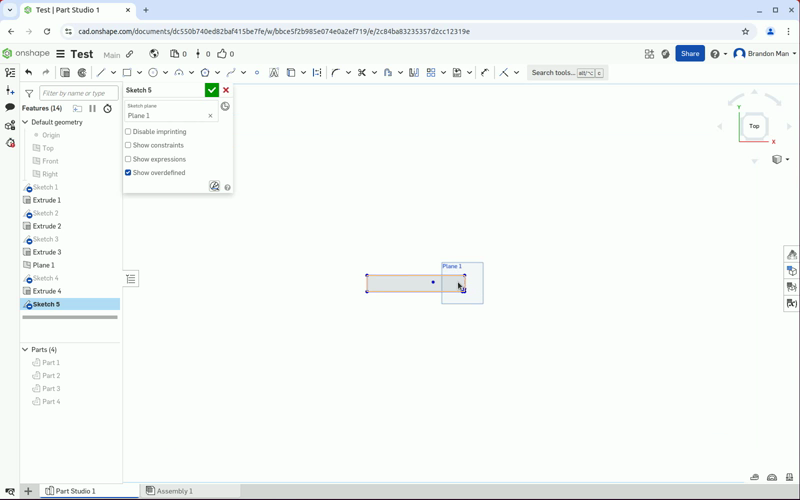
scroll(6)
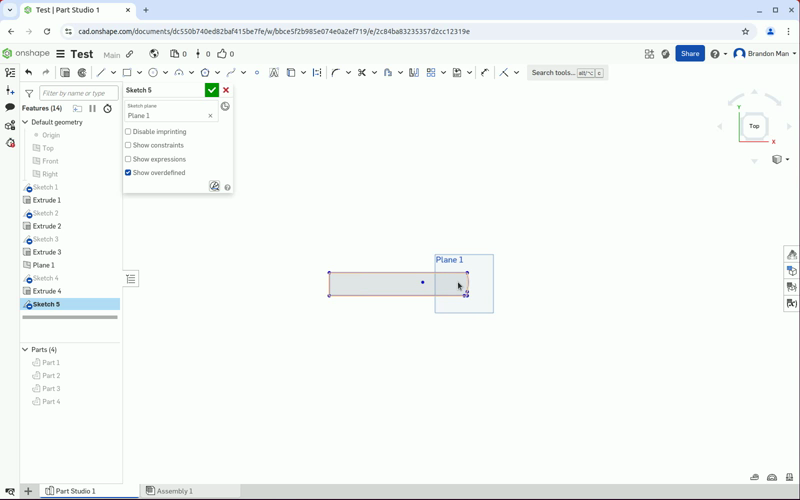
scroll(6)
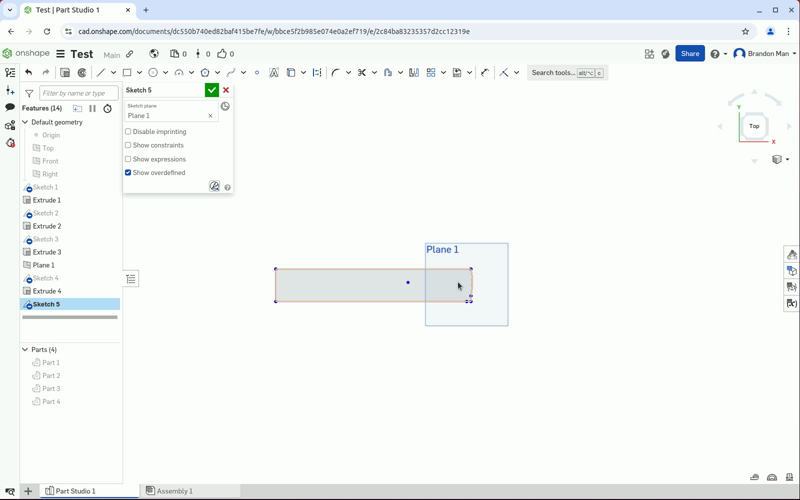
scroll(6)
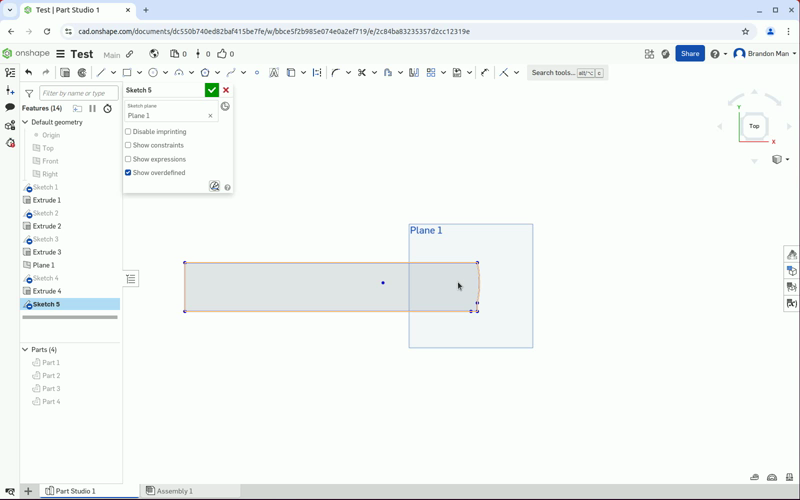
scroll(6)
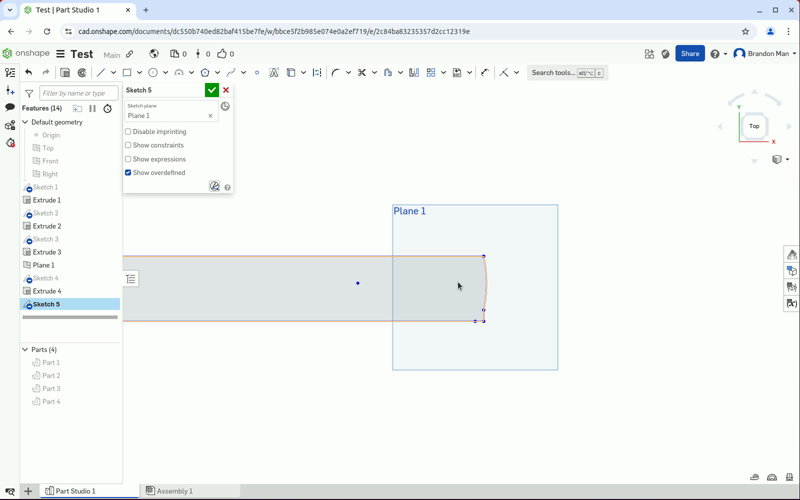
scroll(6)
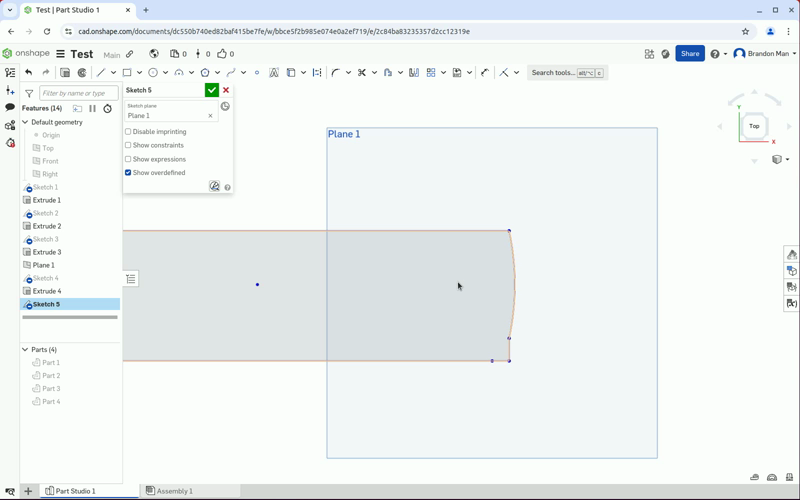
click(458, 281)
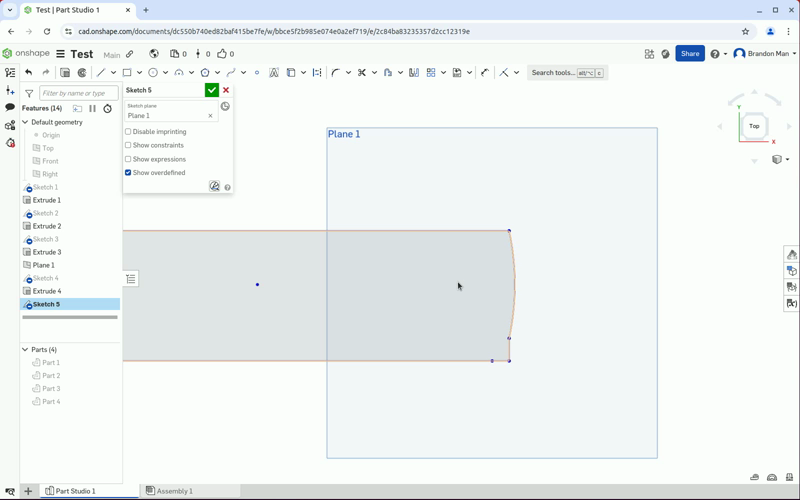
scroll(-6)
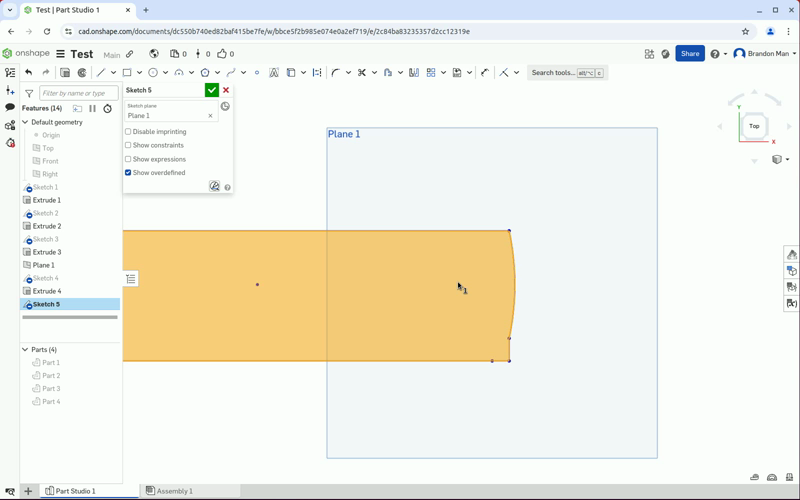
scroll(-6)
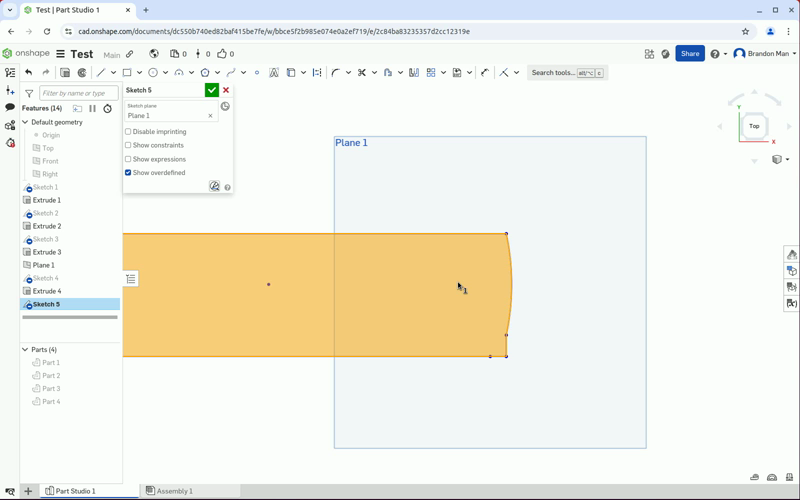
scroll(-6)
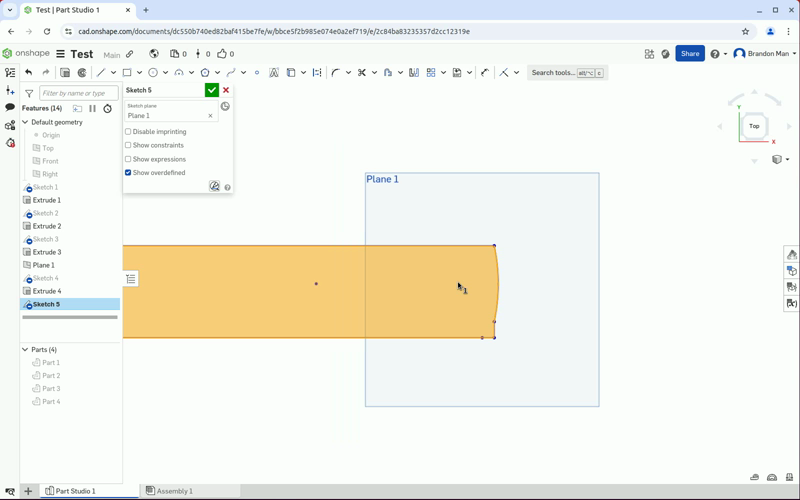
scroll(-6)
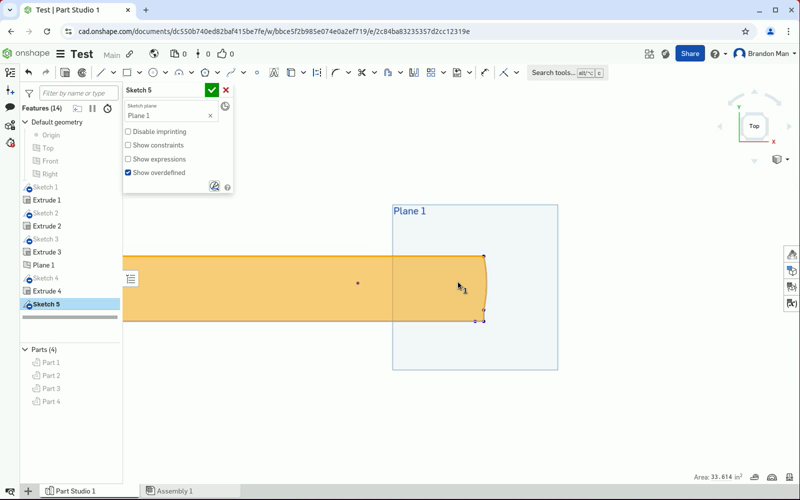
scroll(-6)
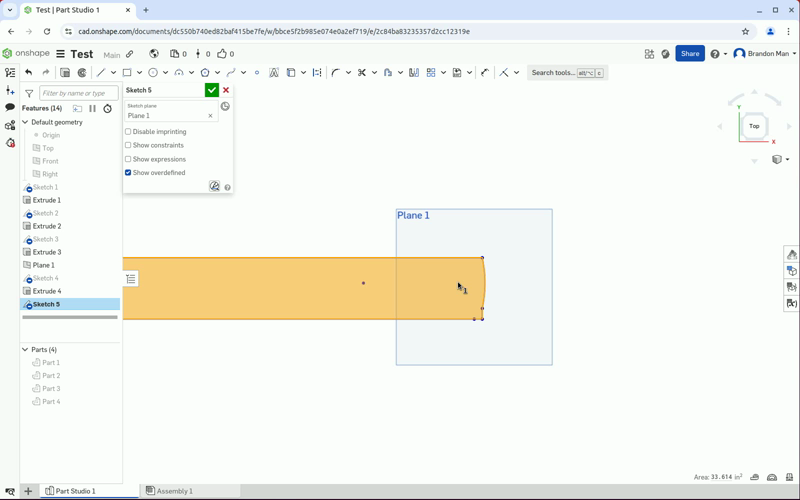
scroll(-6)
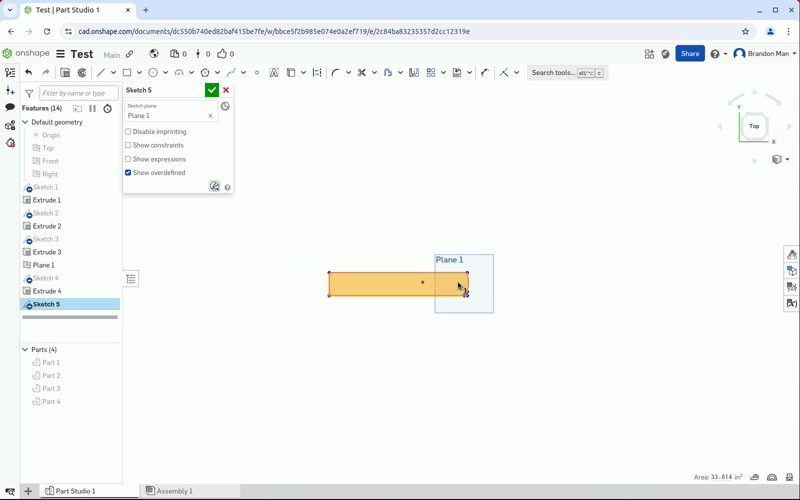
scroll(-6)
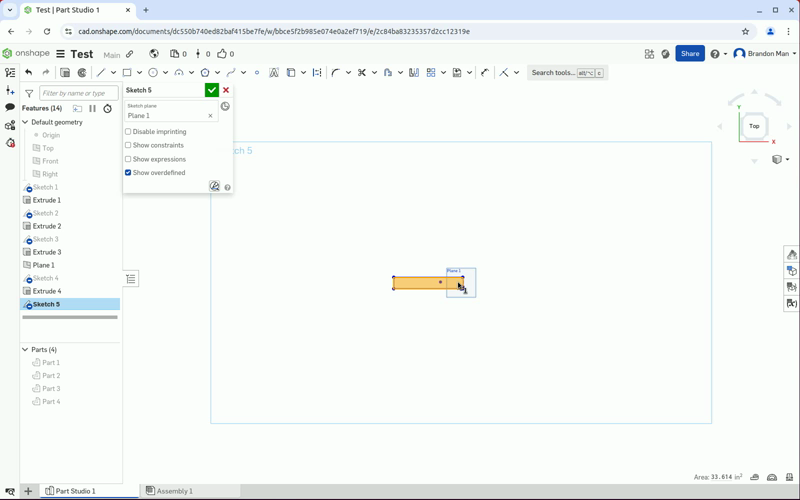
mouse_move(73, 352)
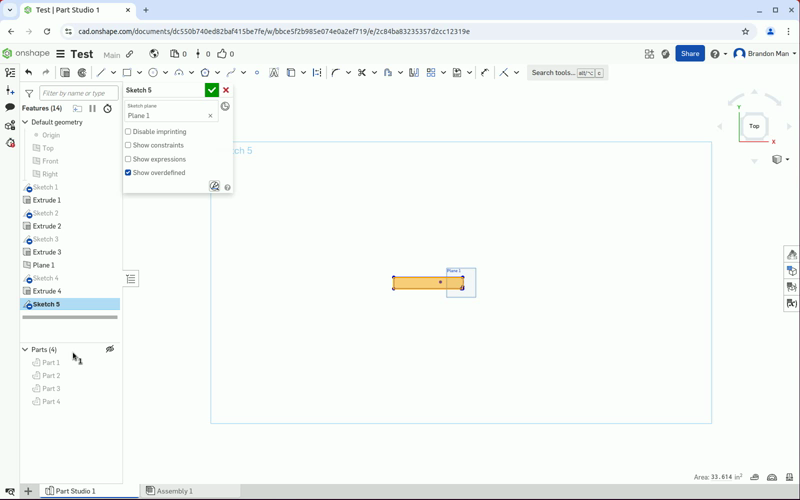
key(shift+y)
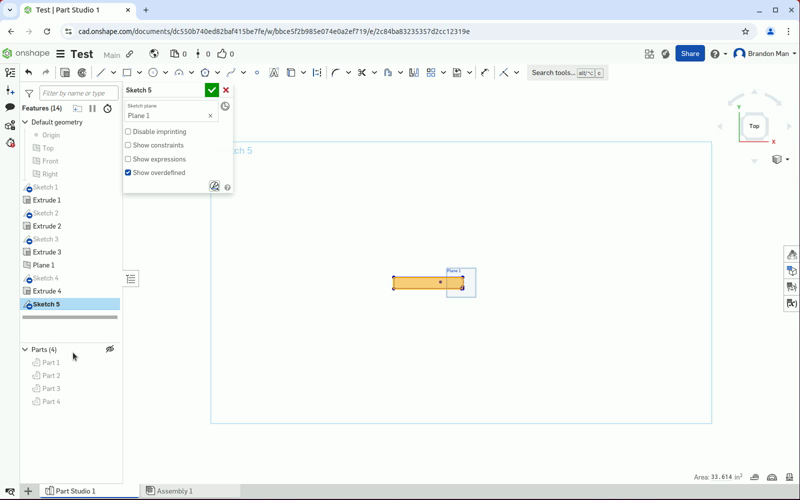
key(shift+e)
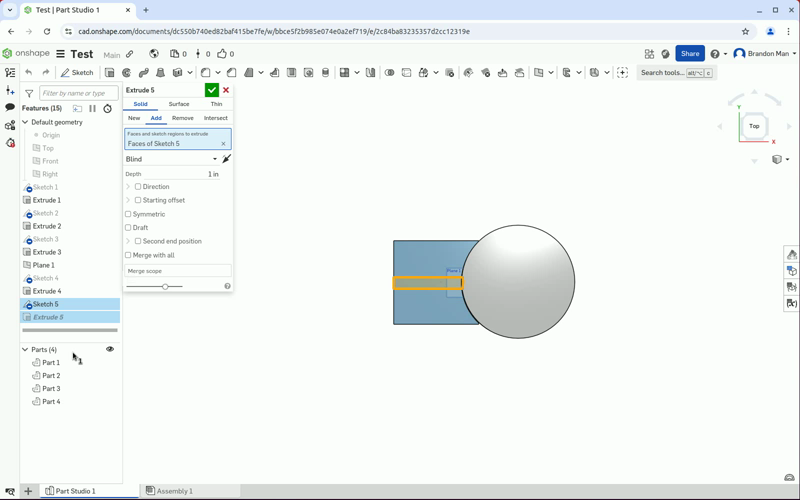
mouse_move(143, 106)
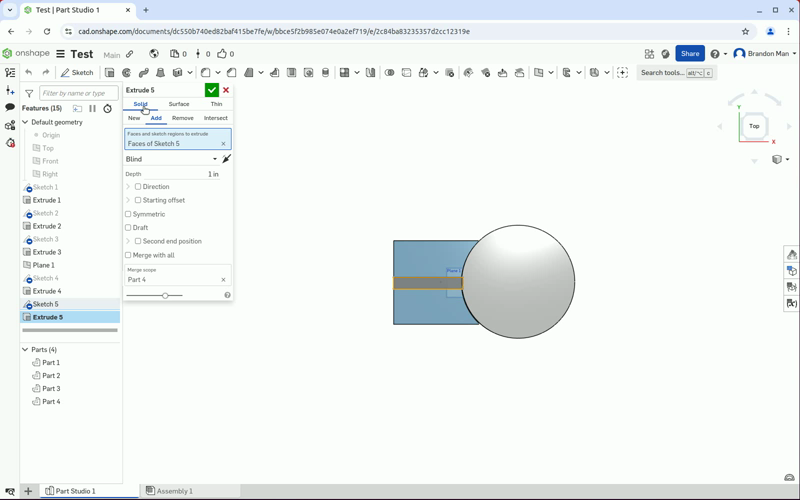
click(143, 106)
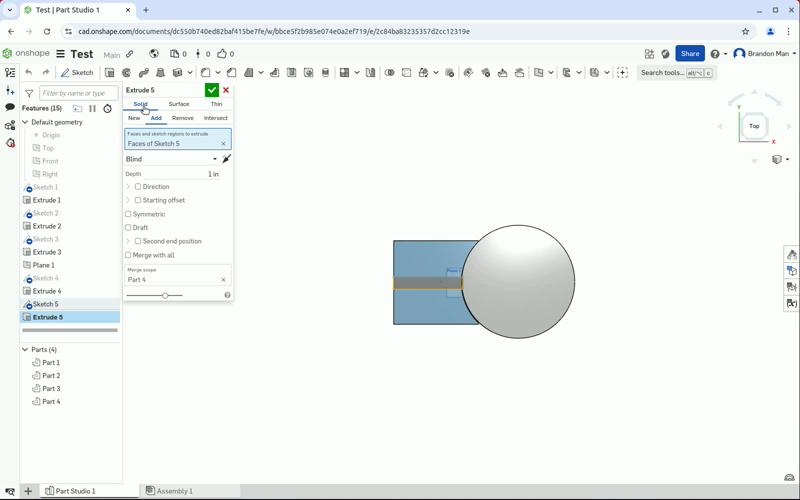
mouse_move(137, 120)
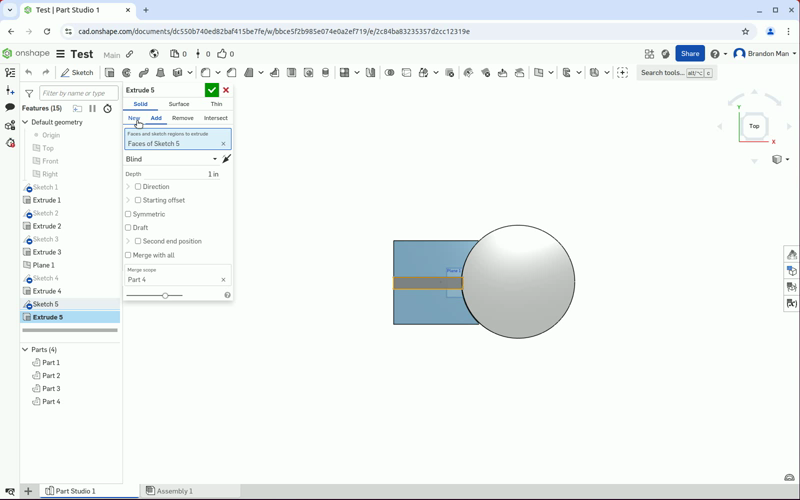
click(137, 120)
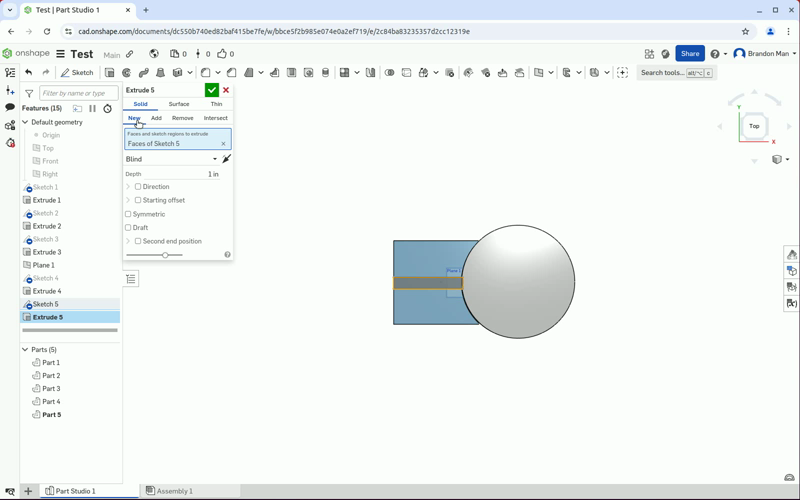
key(tab, 4)
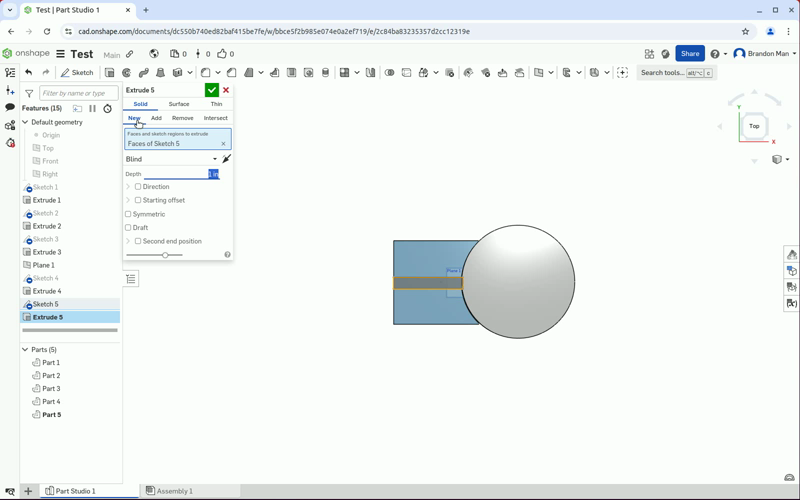
text(8.425)
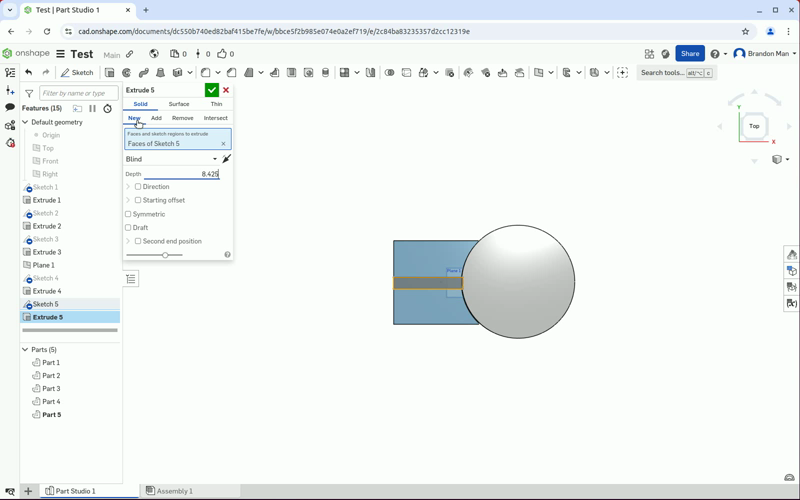
key(enter)
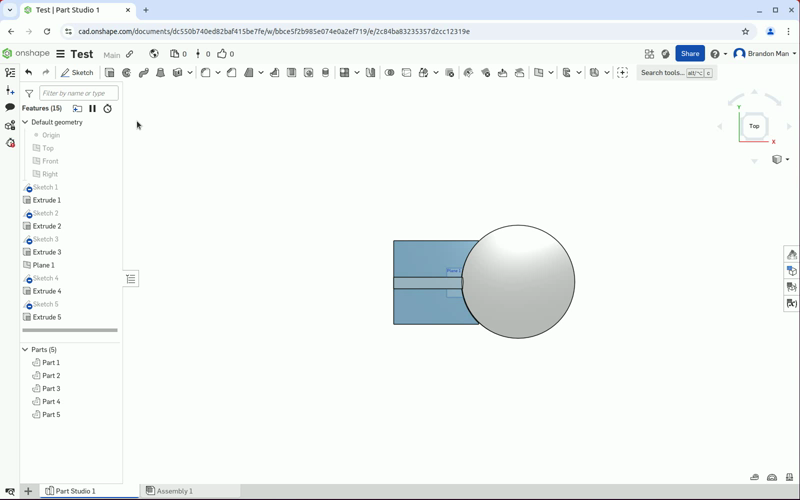
key(shift+h)
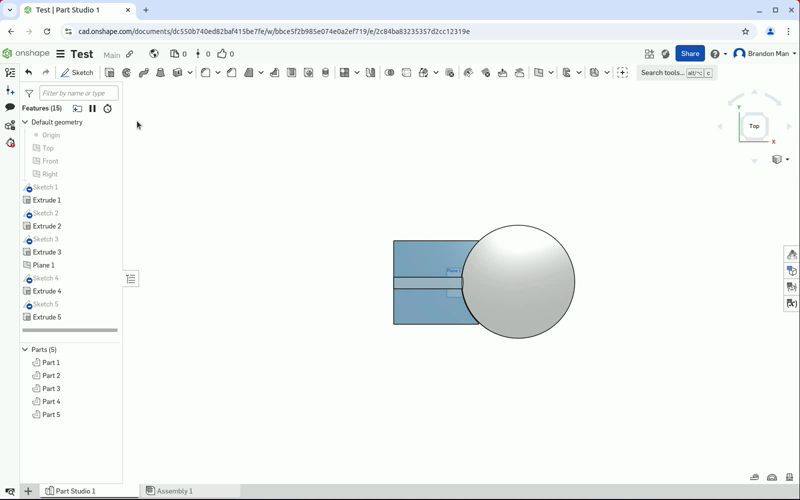
key(shift+h)
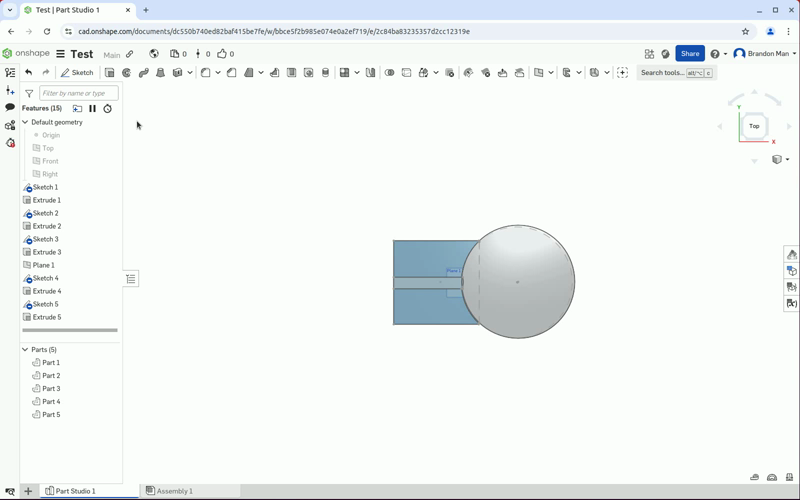
key(shift+7)
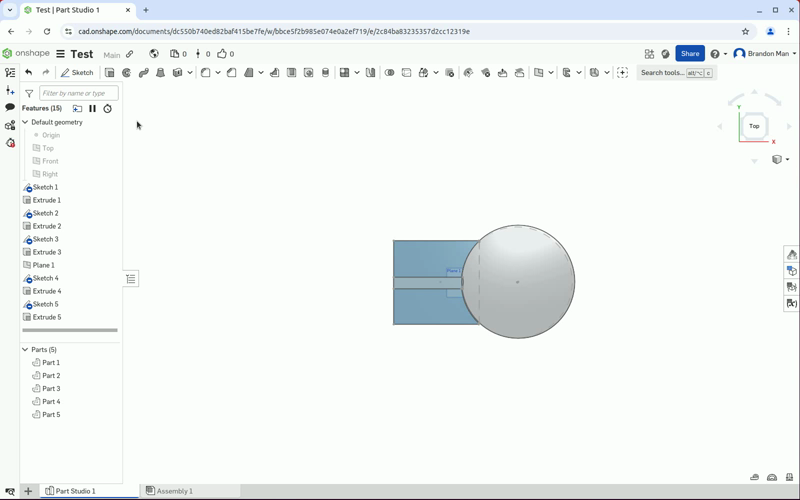
key(up, 3)
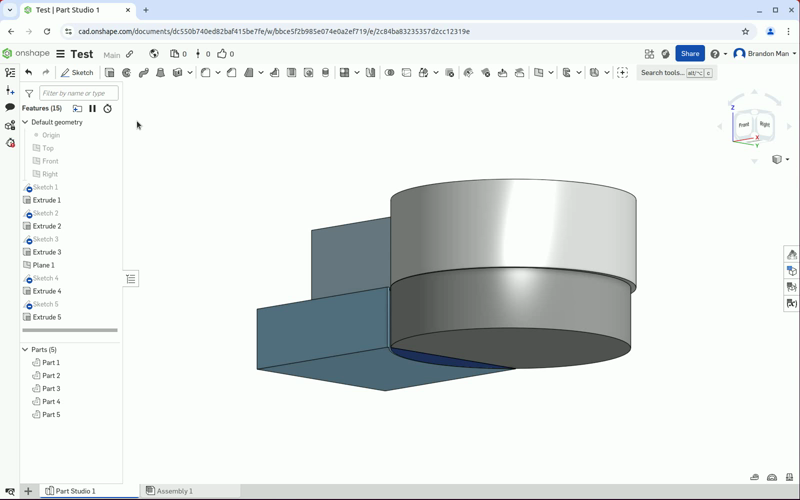
key(left, 3)
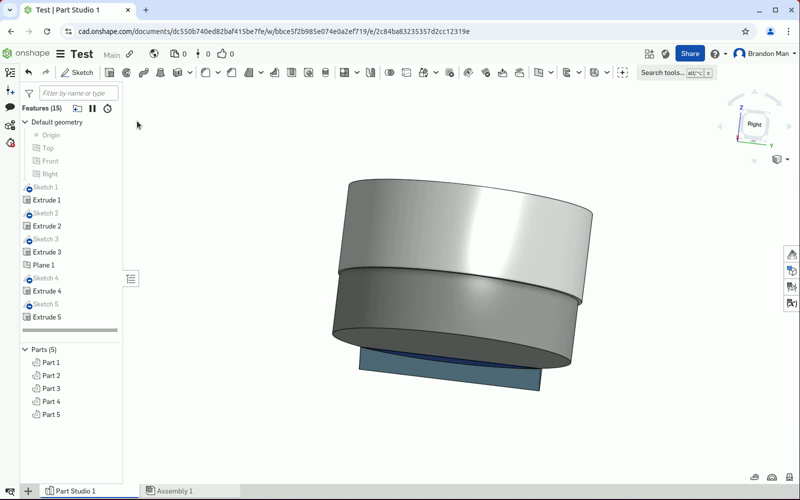
key(right, 3)
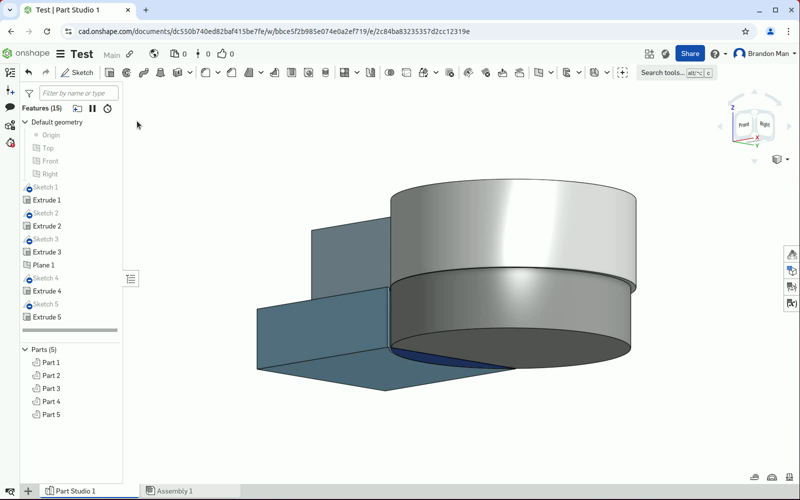
key(down, 3)
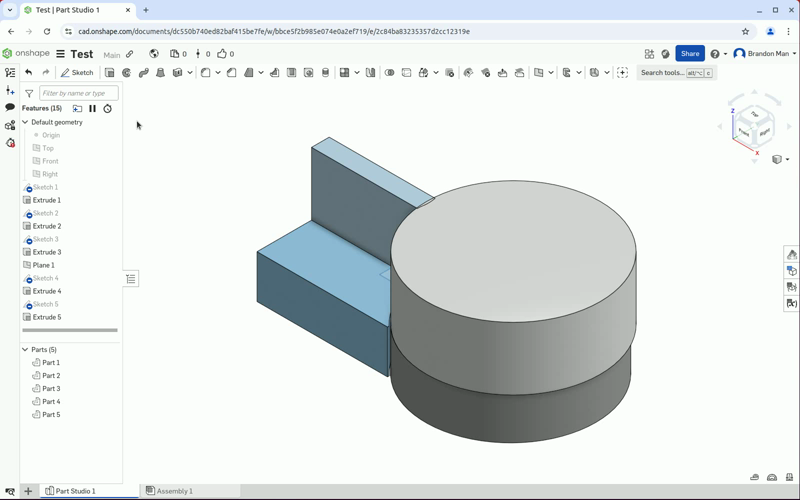
mouse_move(73, 189)
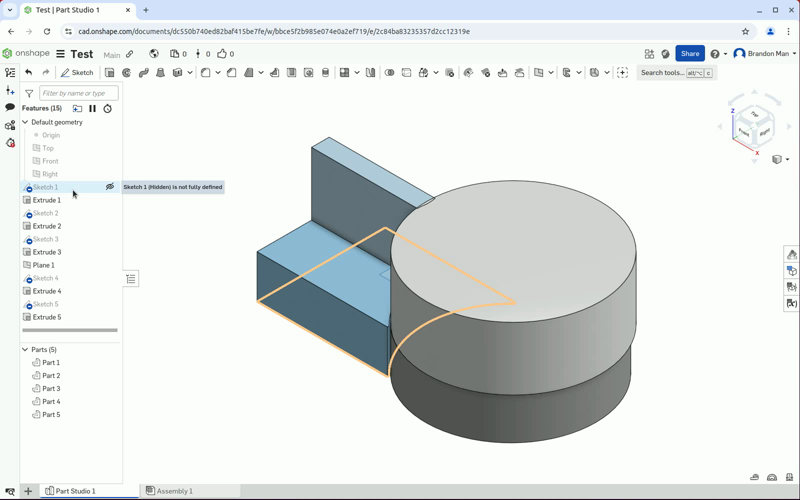
click(73, 189)